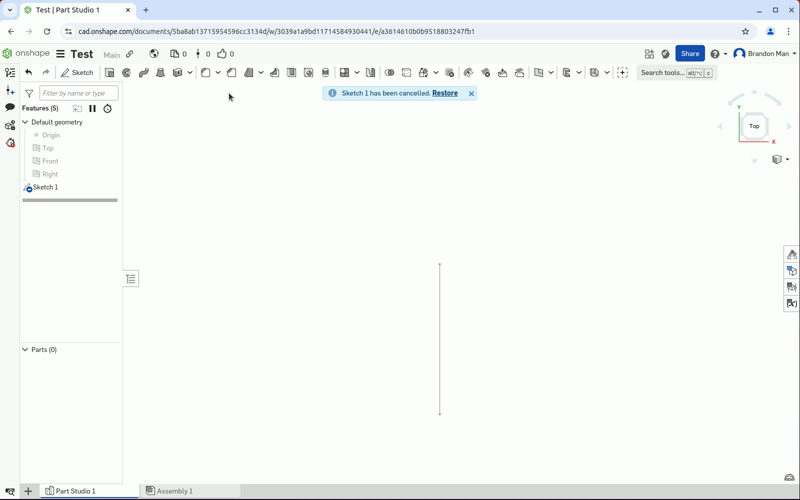
key(shift+h)
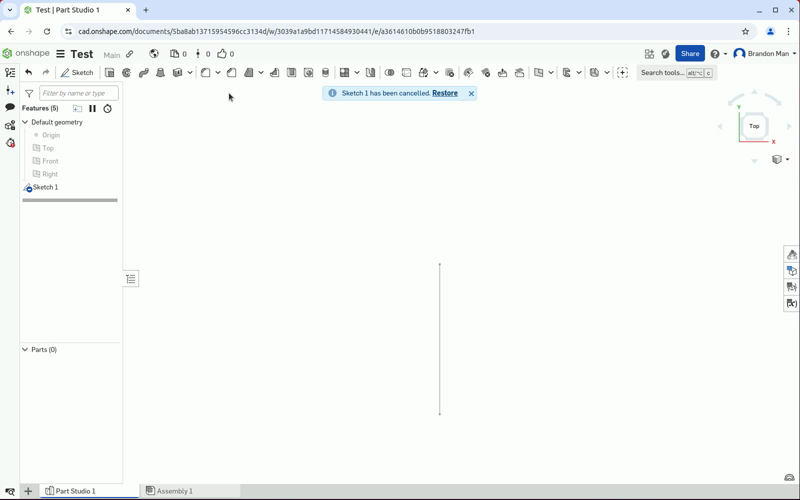
key(shift+s)
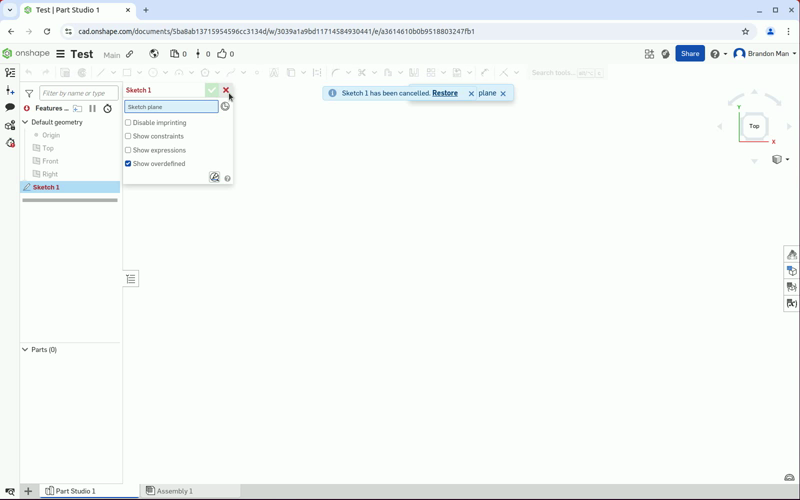
mouse_move(73, 150)
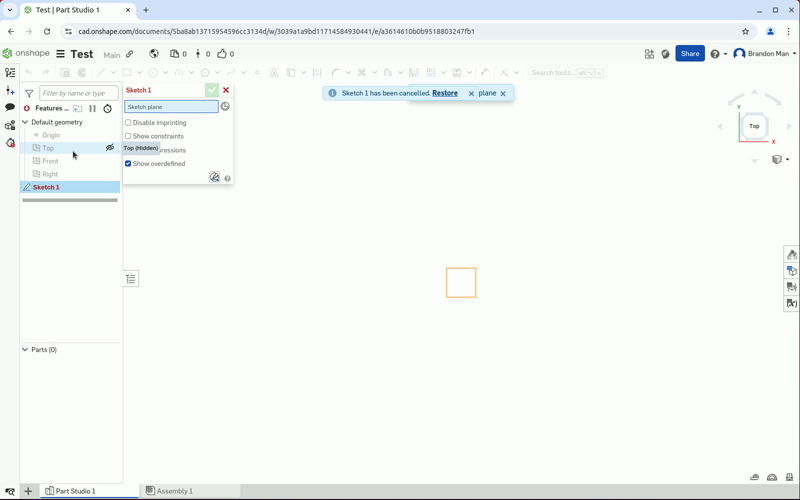
click(73, 150)
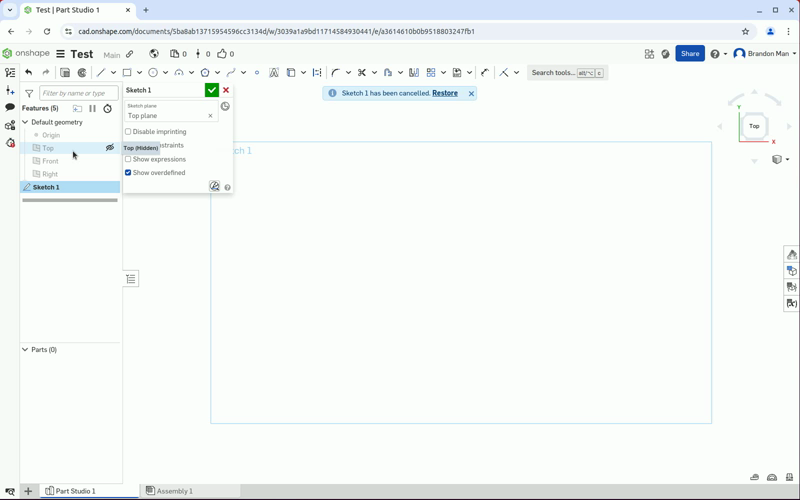
mouse_move(73, 352)
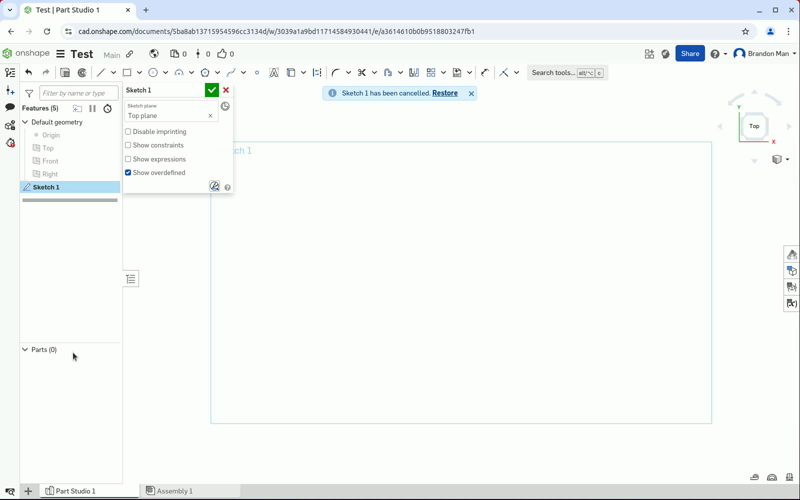
key(y)
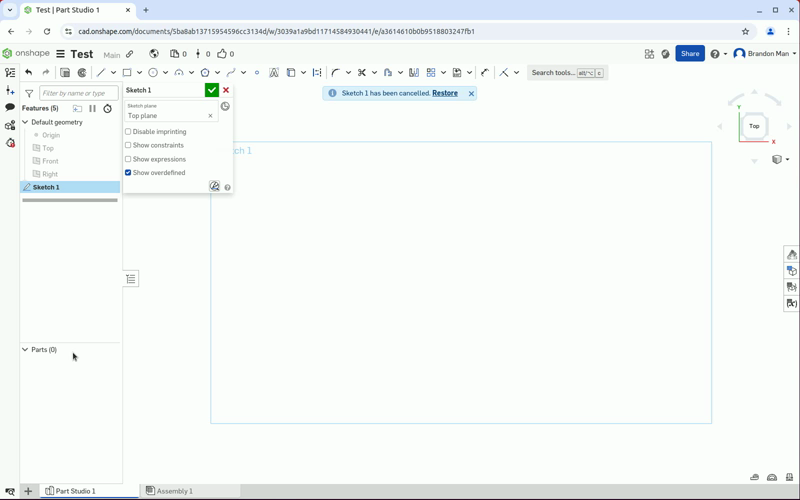
key(l)
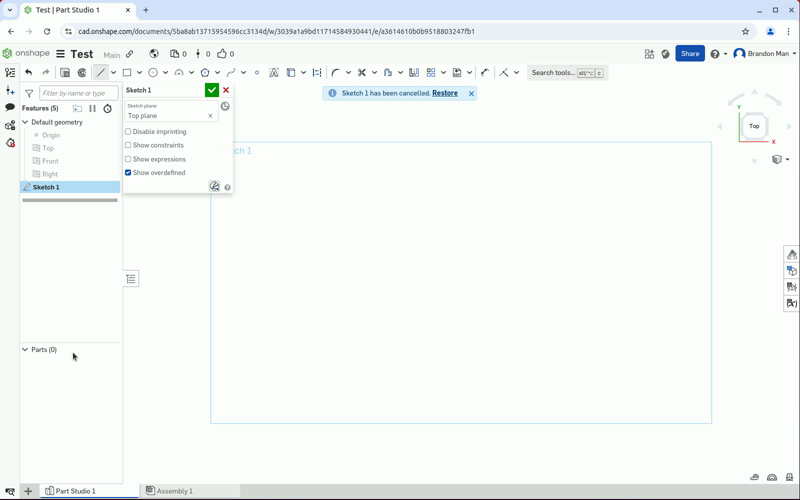
key_down(shift)
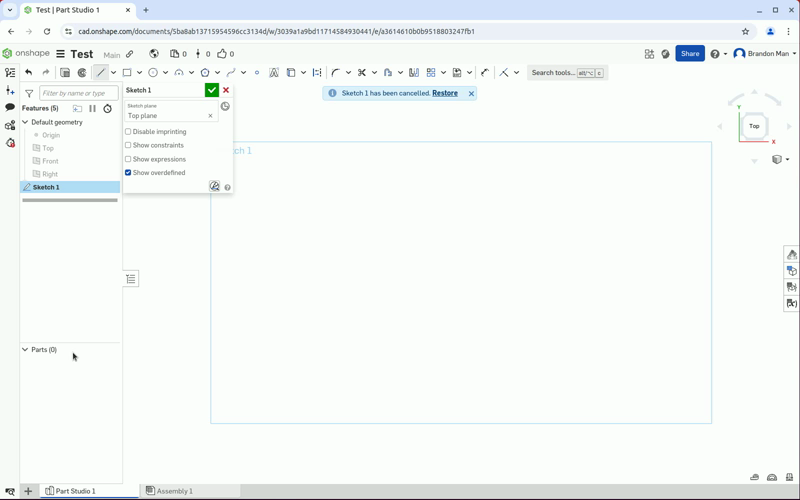
mouse_move(411, 395)
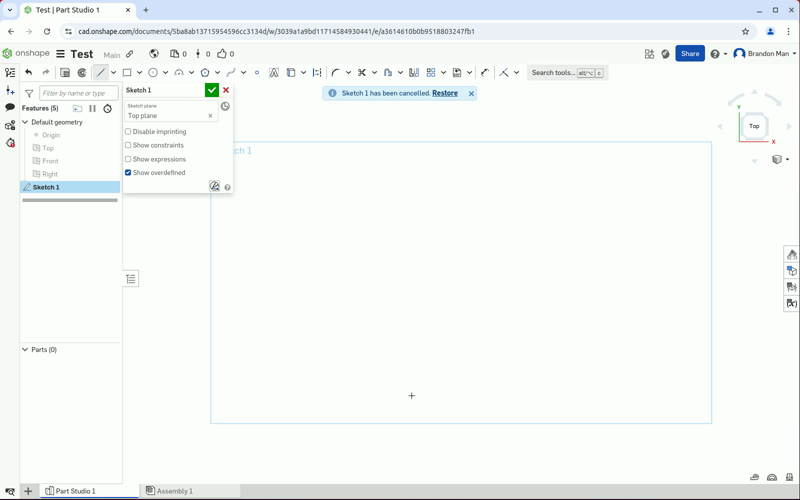
click(411, 395)
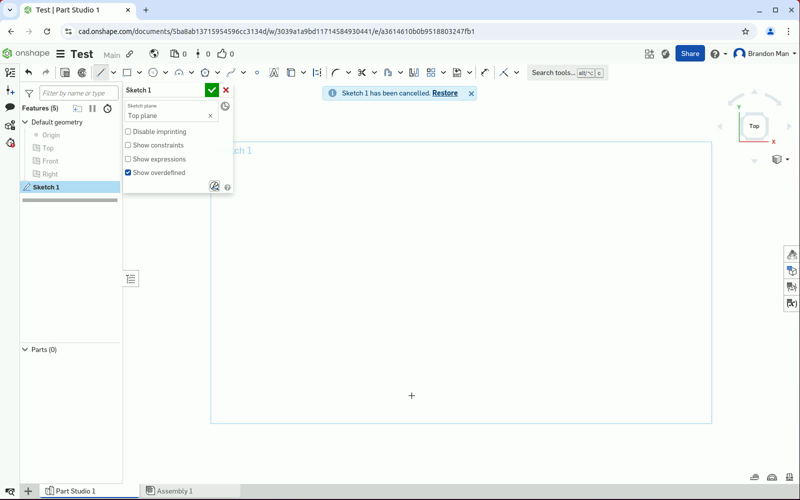
key_up(shift)
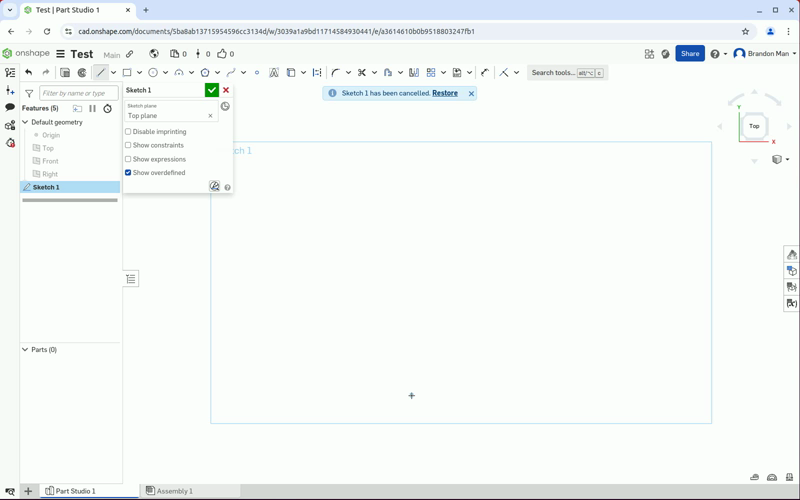
key_down(shift)
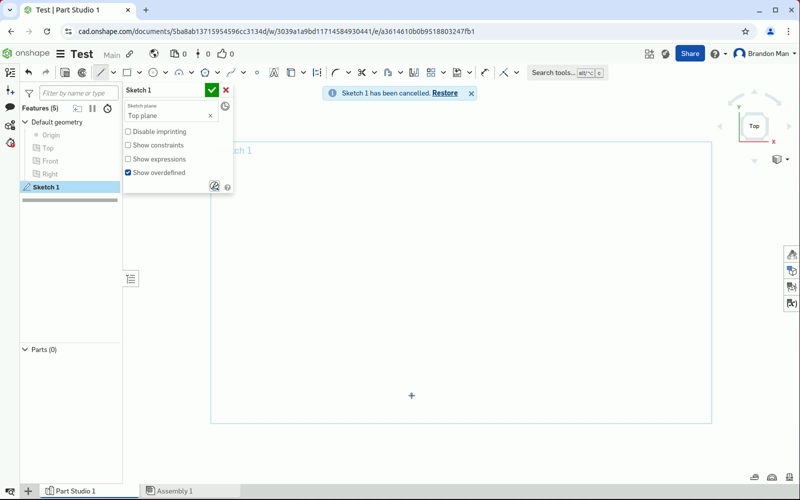
mouse_move(510, 395)
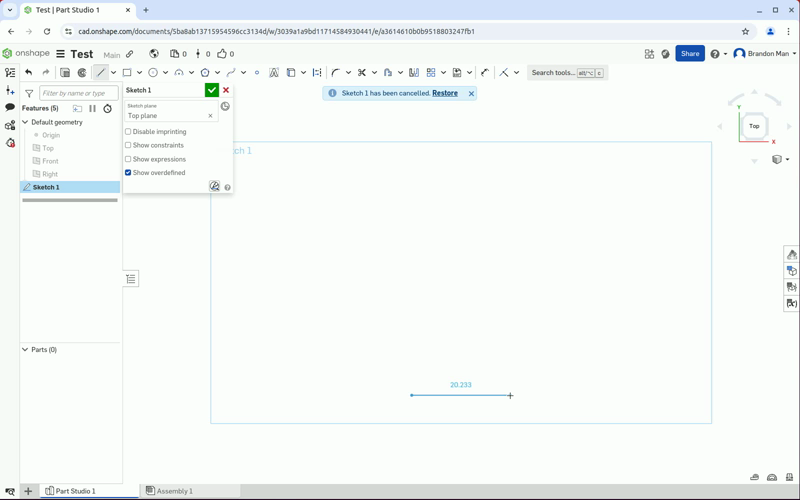
click(510, 395)
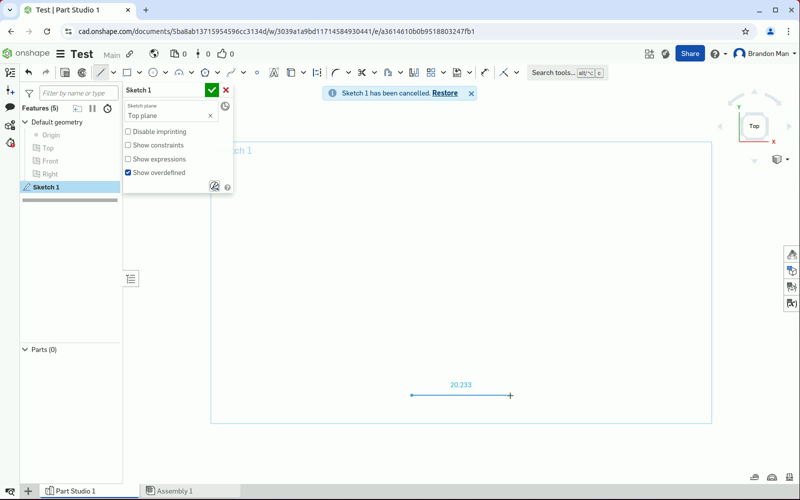
key_up(shift)
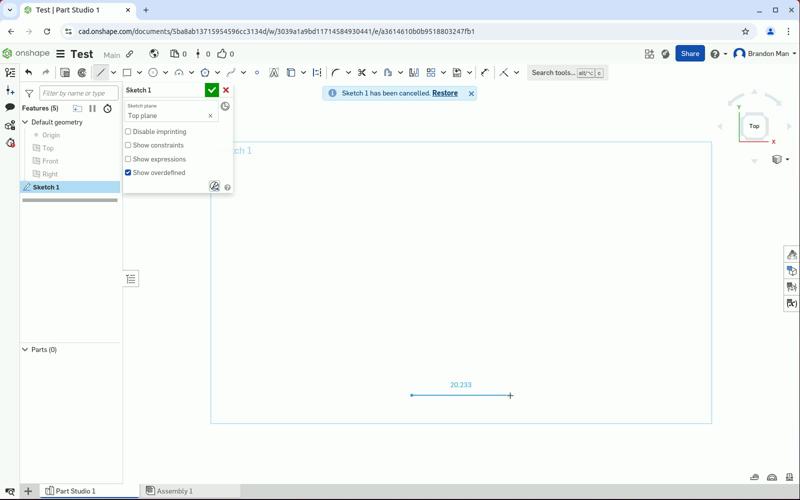
key_down(shift)
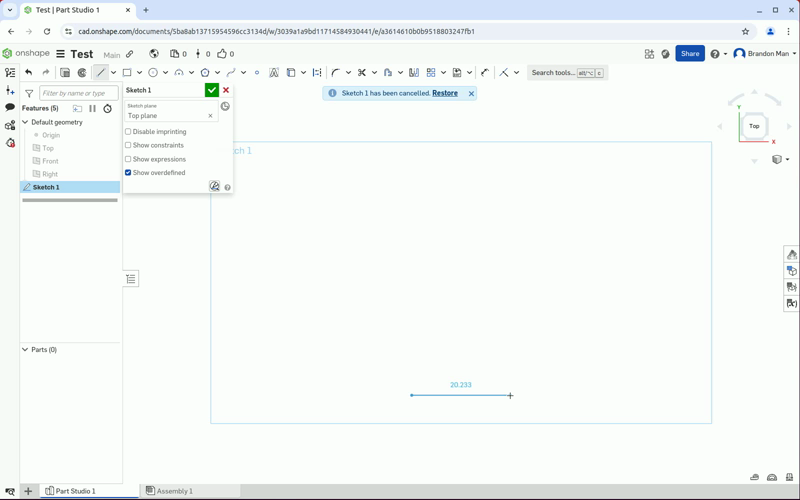
mouse_move(510, 246)
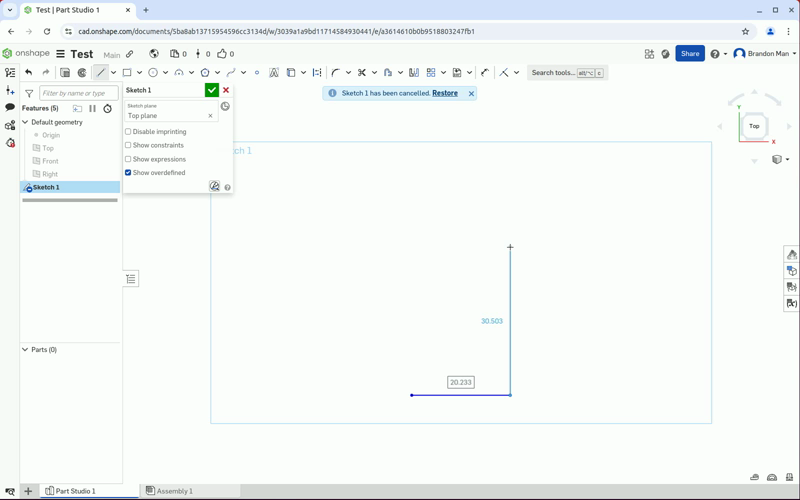
click(510, 246)
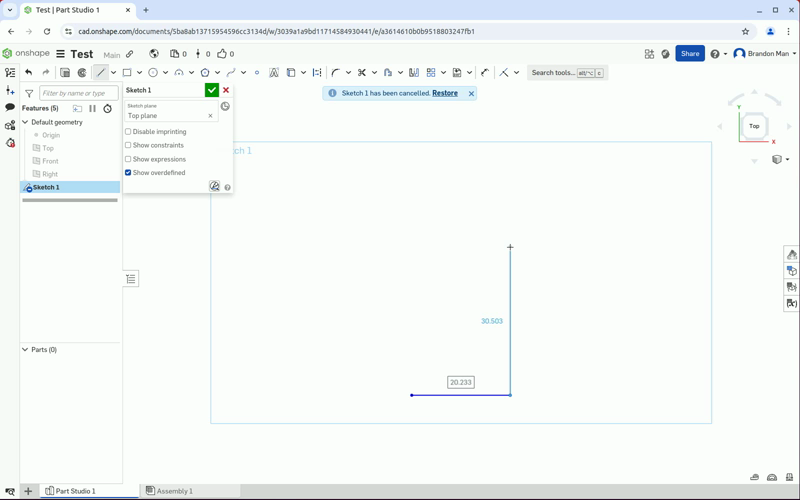
key_up(shift)
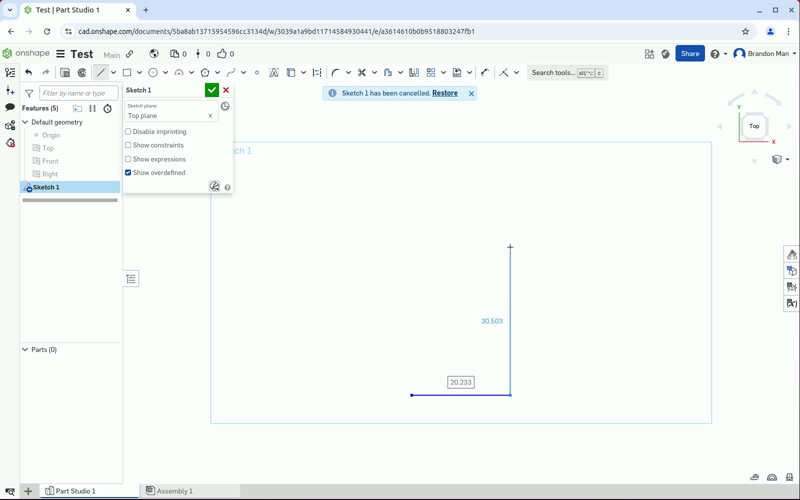
key_down(shift)
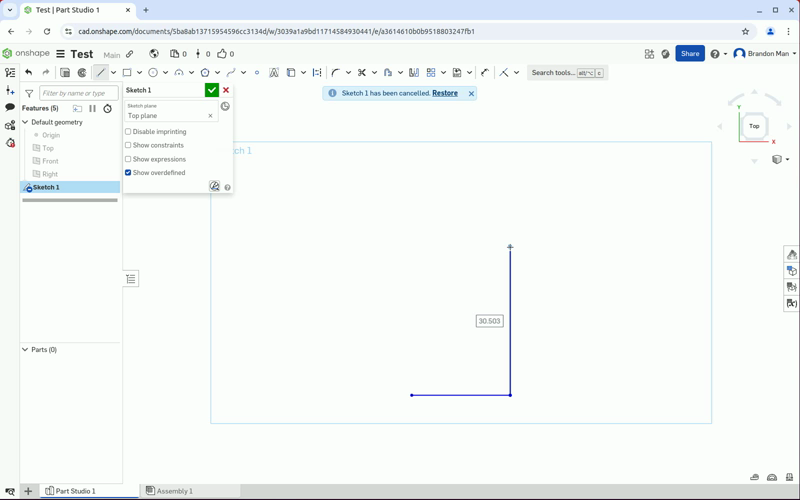
mouse_move(411, 246)
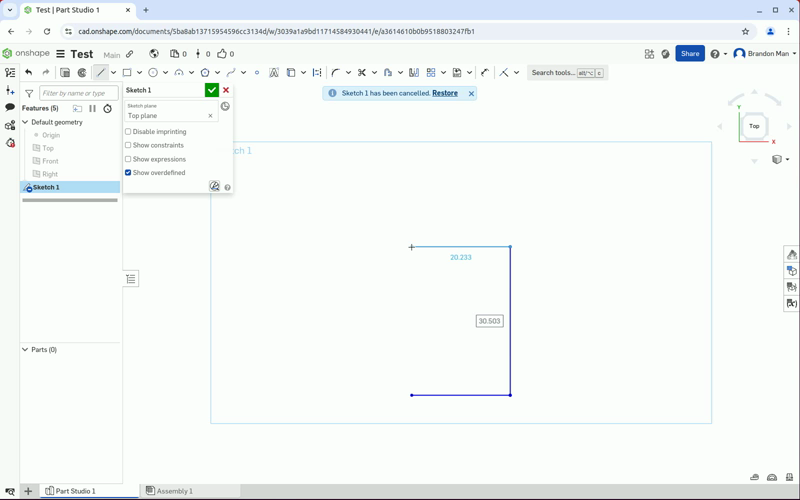
click(411, 246)
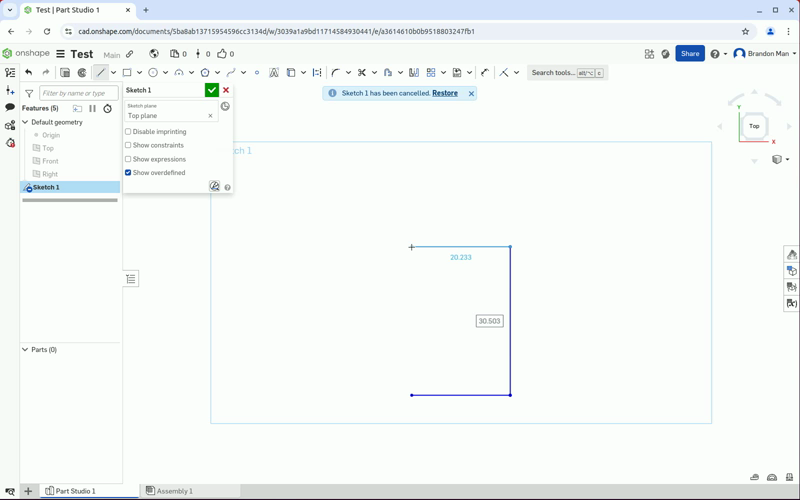
key_up(shift)
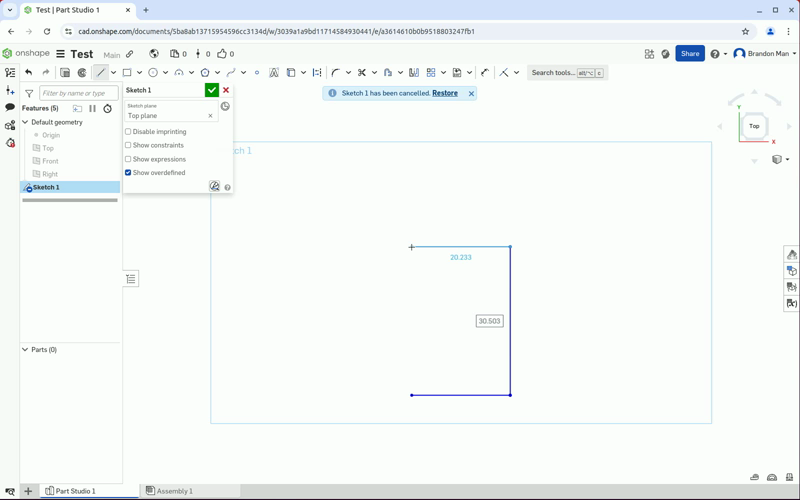
key_down(shift)
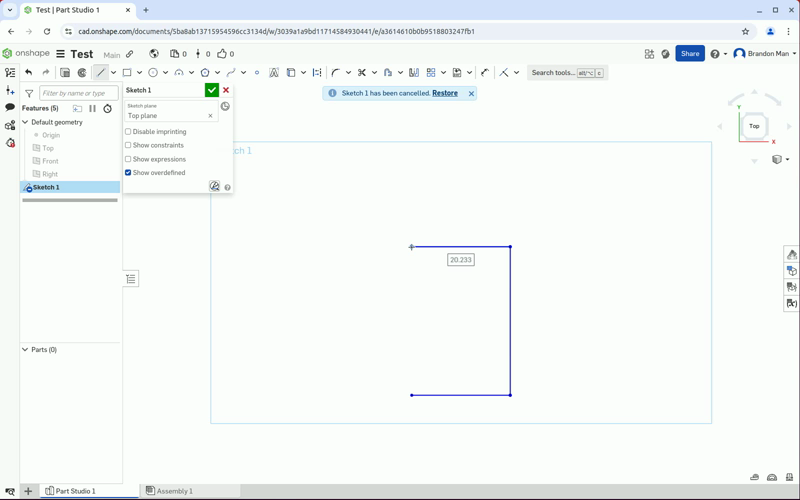
mouse_move(411, 395)
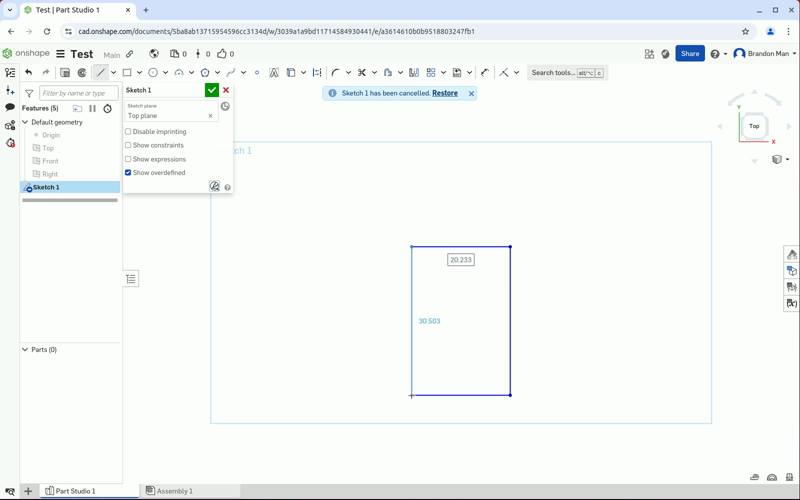
key_up(shift)
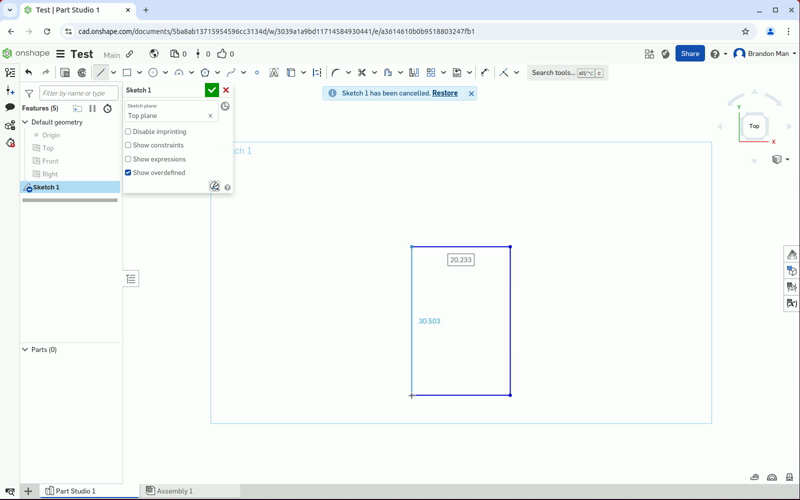
click(411, 395)
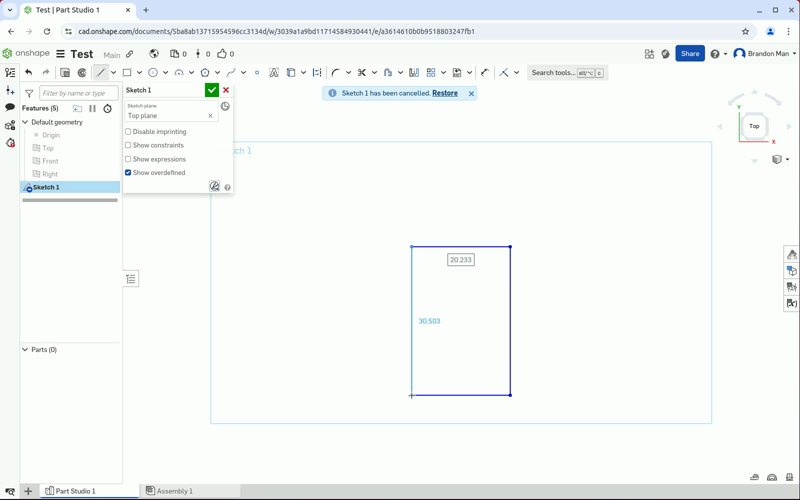
key(esc)
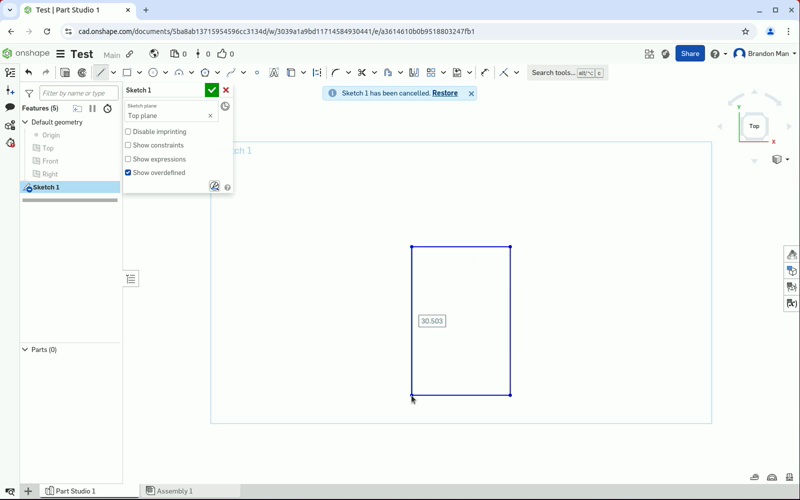
mouse_move(484, 359)
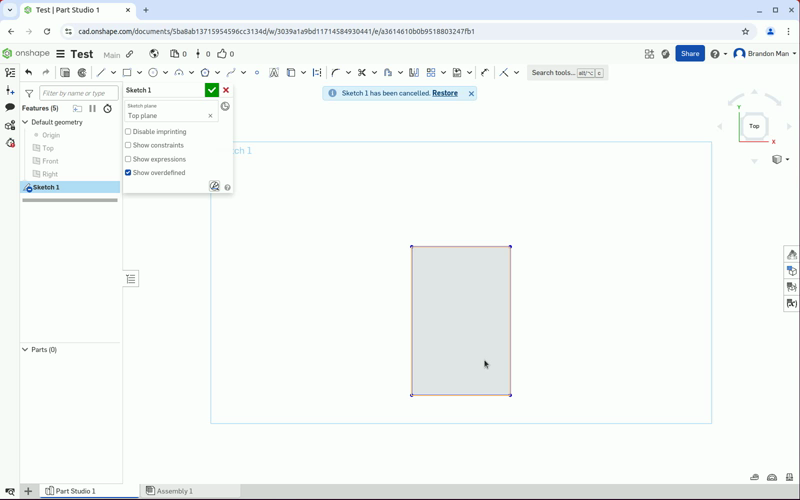
click(484, 359)
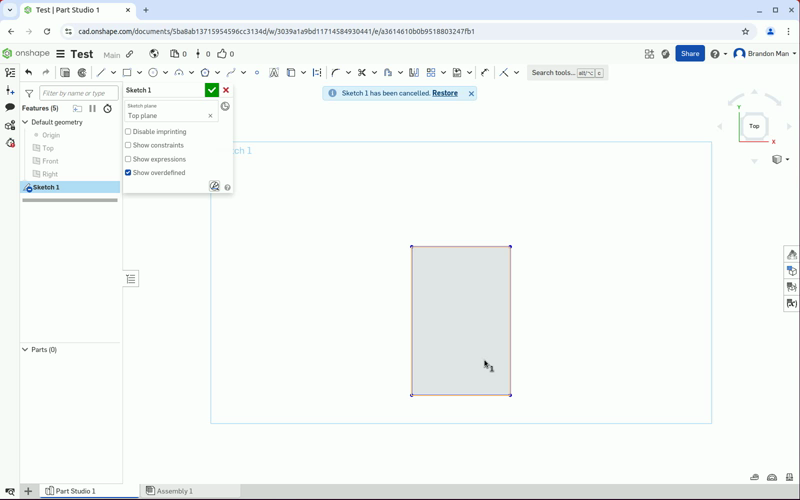
mouse_move(73, 352)
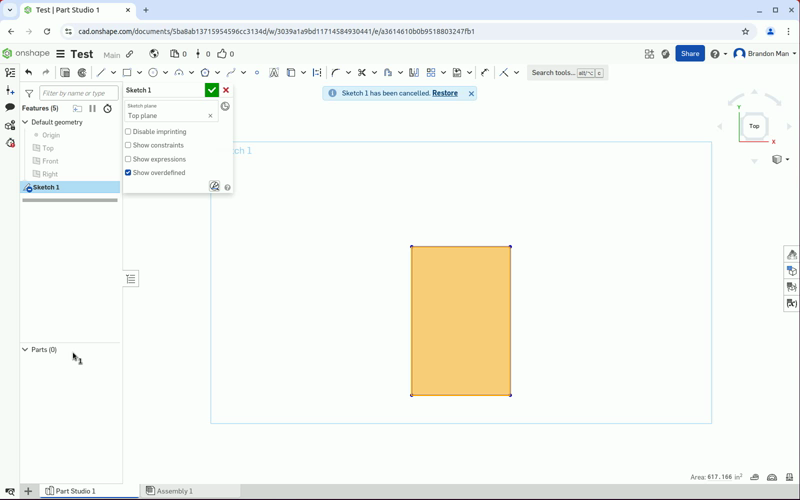
key(shift+y)
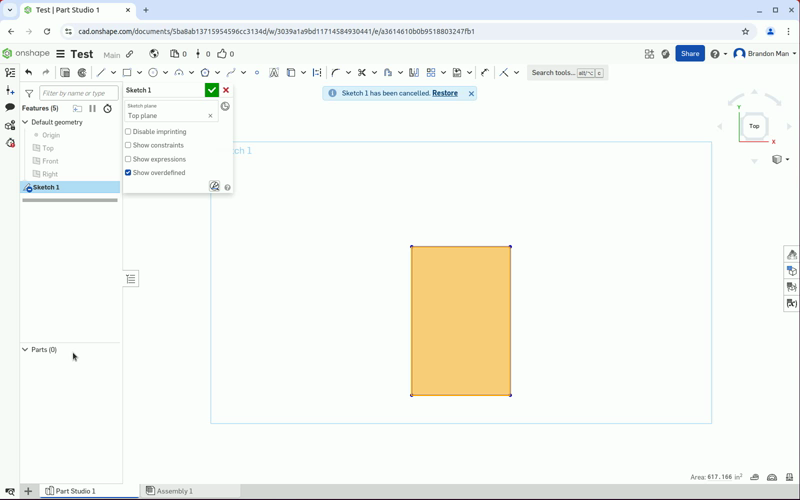
key(shift+e)
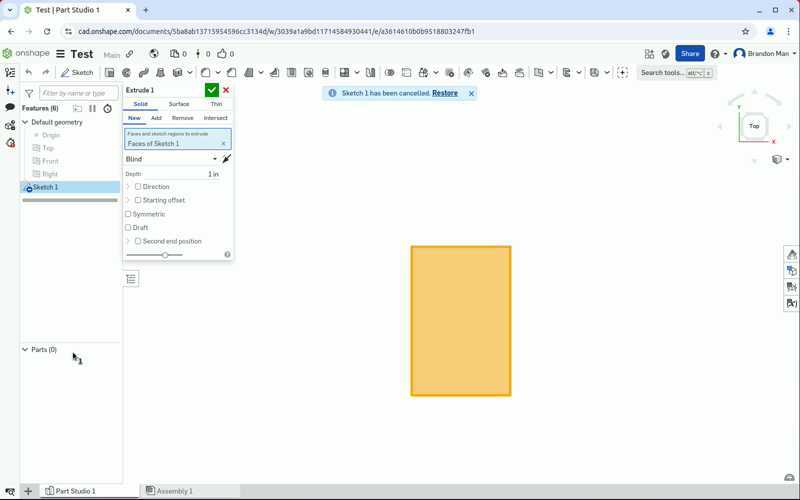
mouse_move(143, 106)
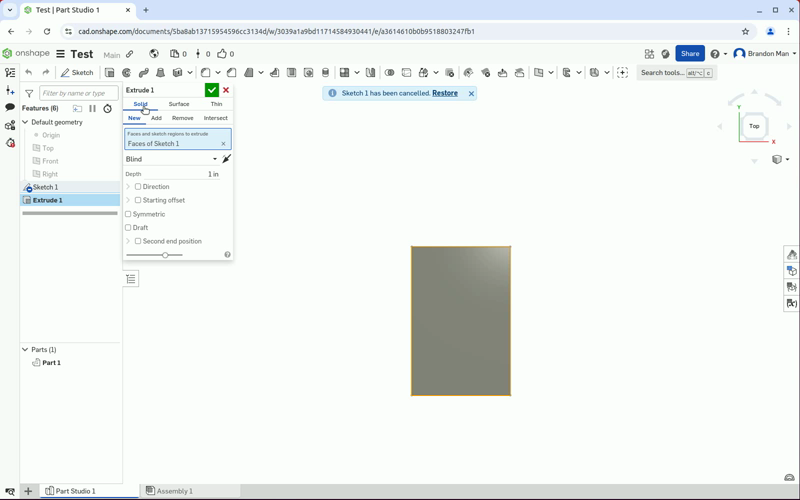
click(143, 106)
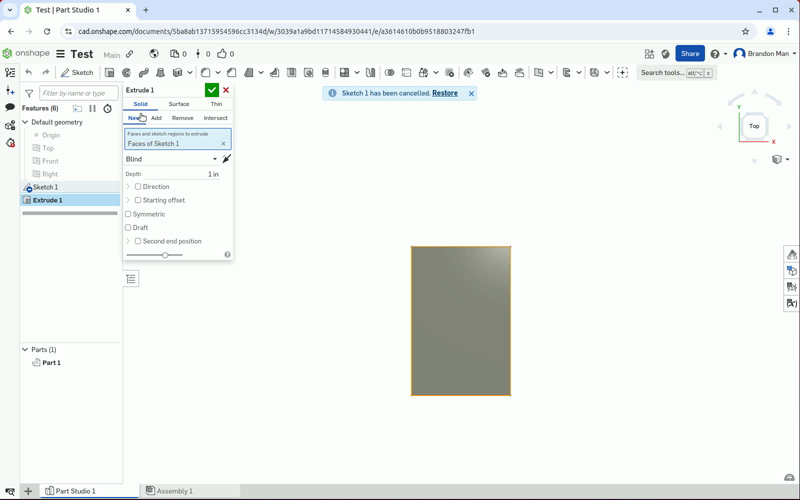
mouse_move(137, 120)
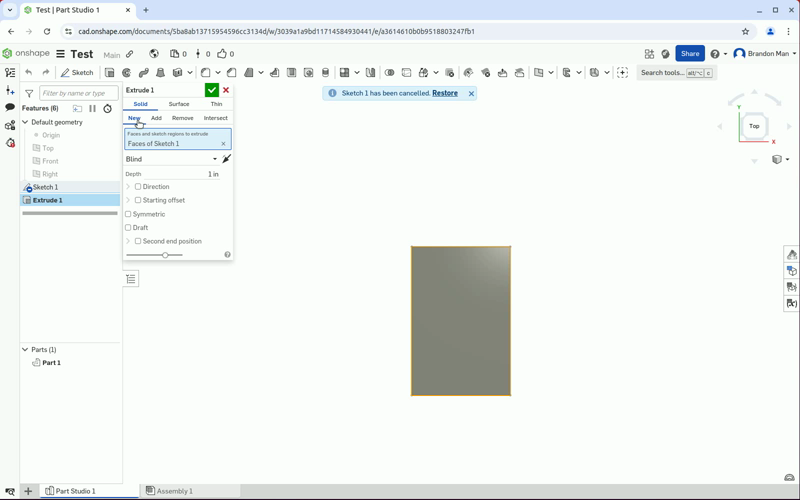
click(137, 120)
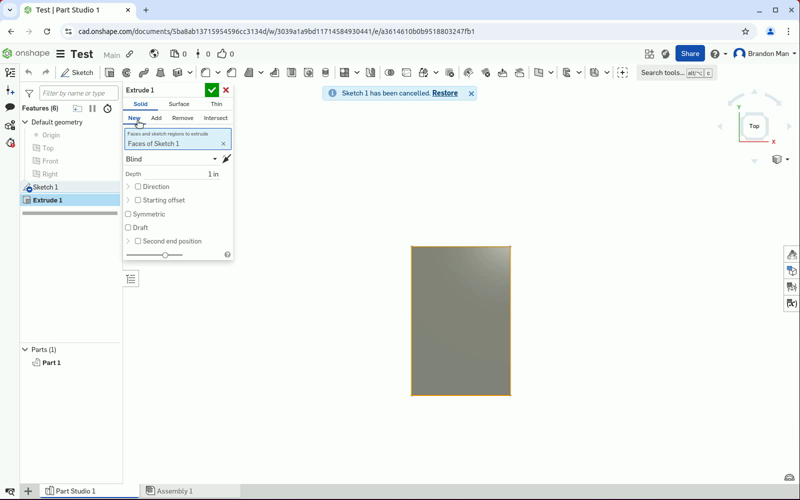
key(tab, 4)
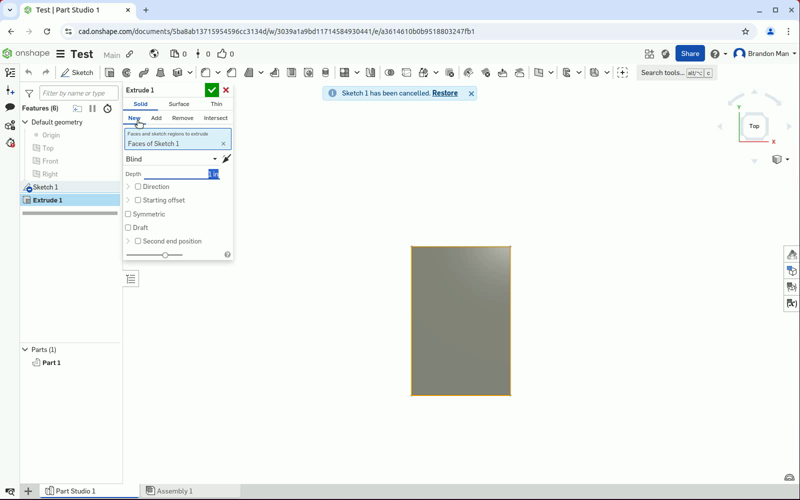
text(1.926)
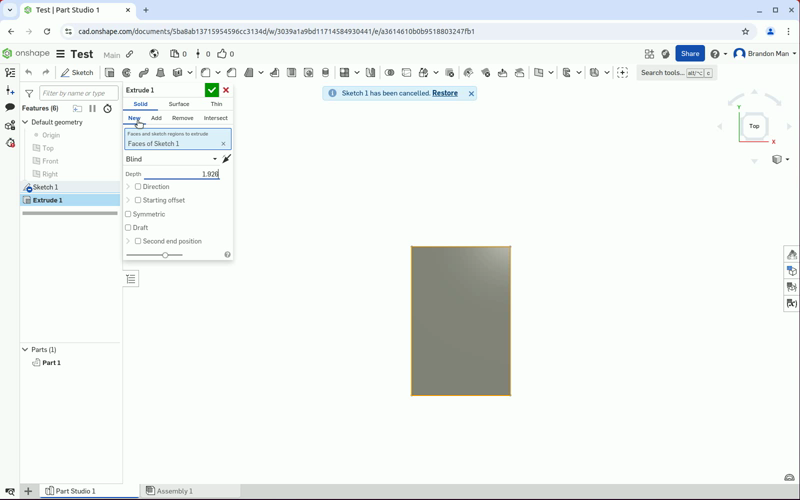
key(enter)
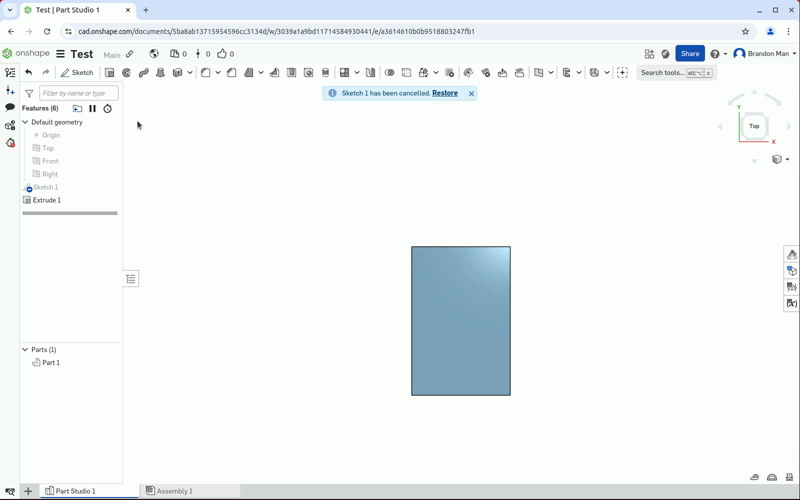
key(shift+h)
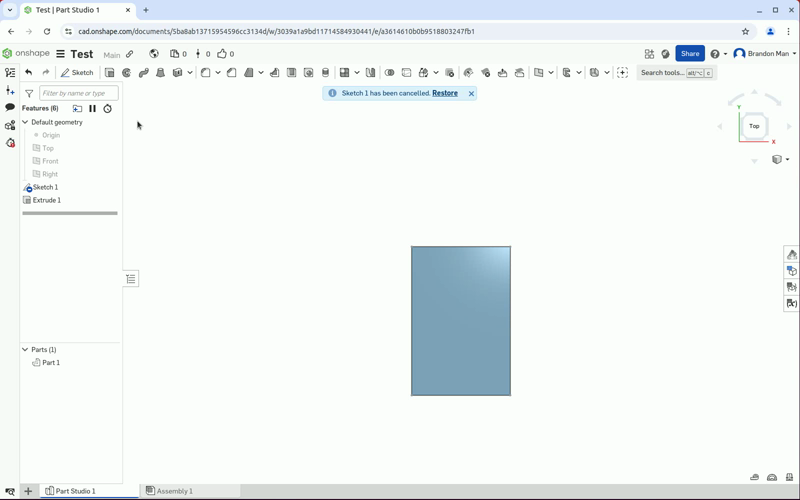
key(shift+h)
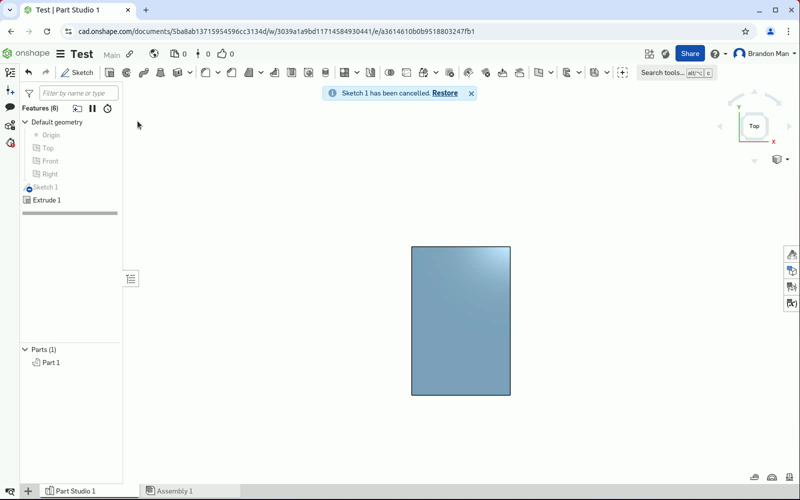
mouse_move(73, 189)
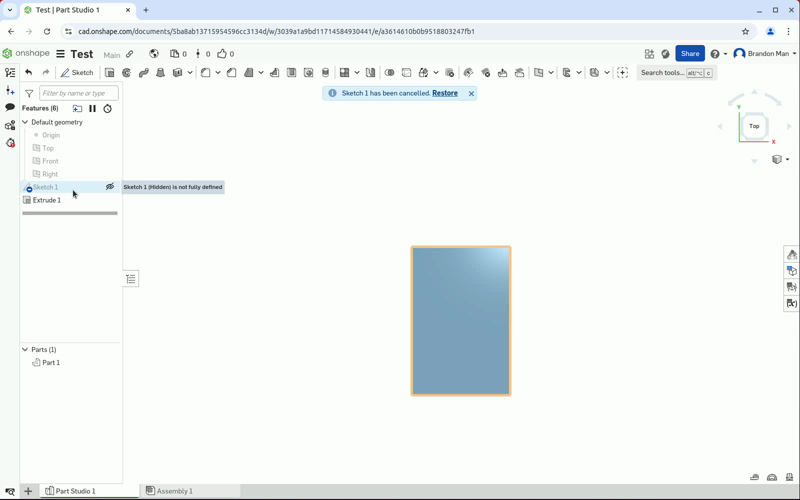
click(73, 189)
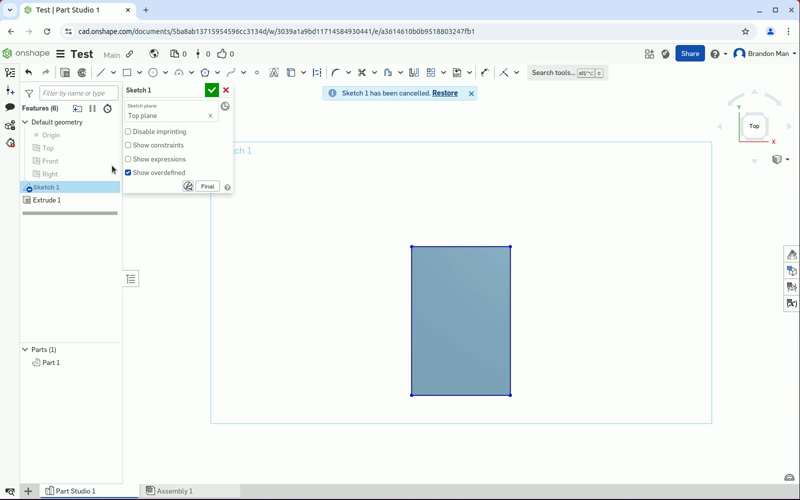
mouse_move(229, 92)
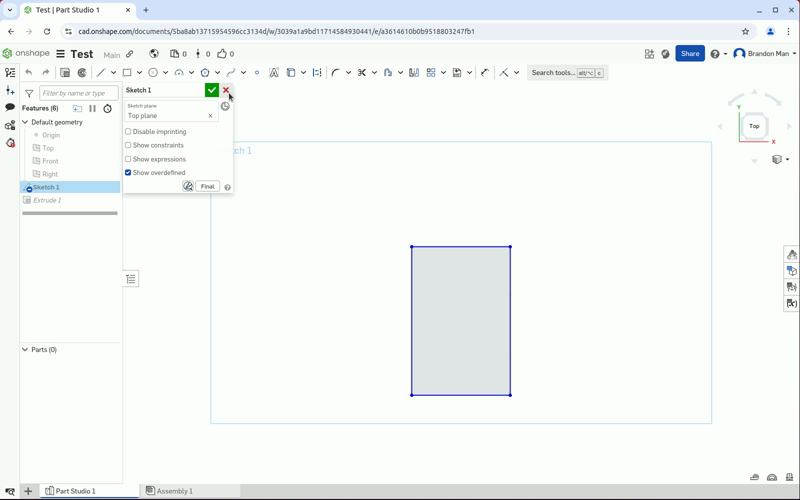
click(229, 92)
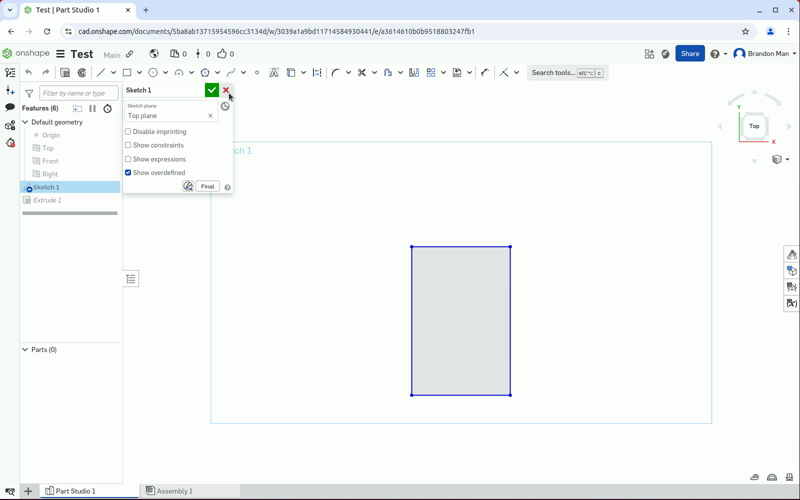
key(shift+s)
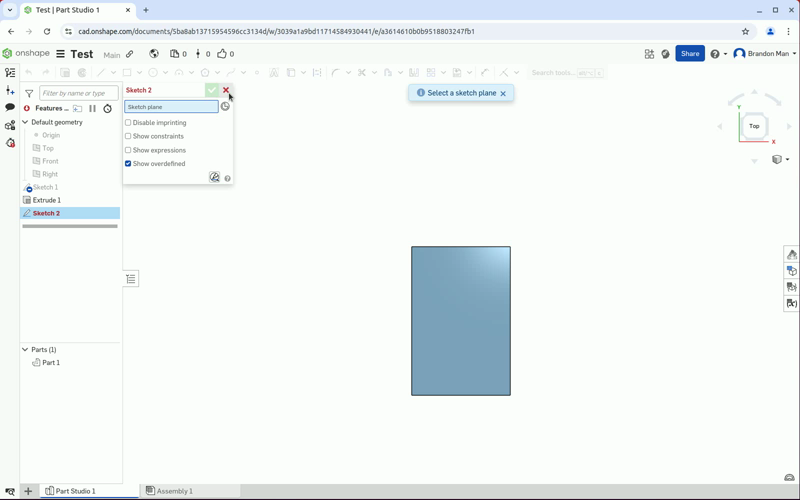
mouse_move(73, 150)
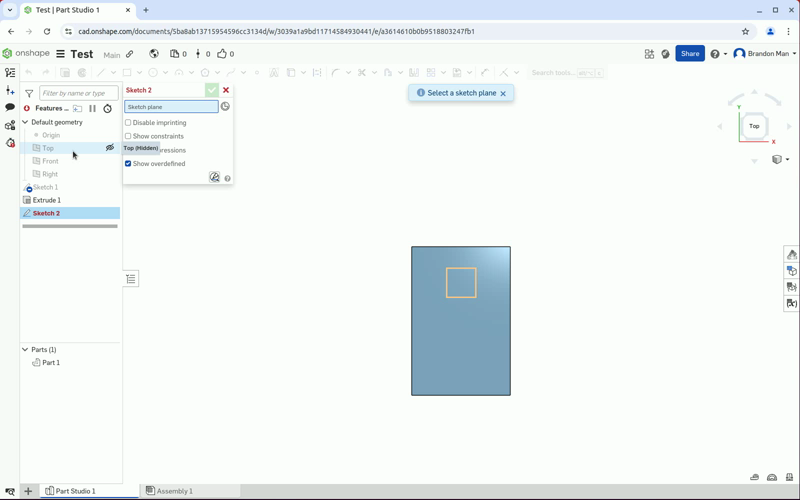
click(73, 150)
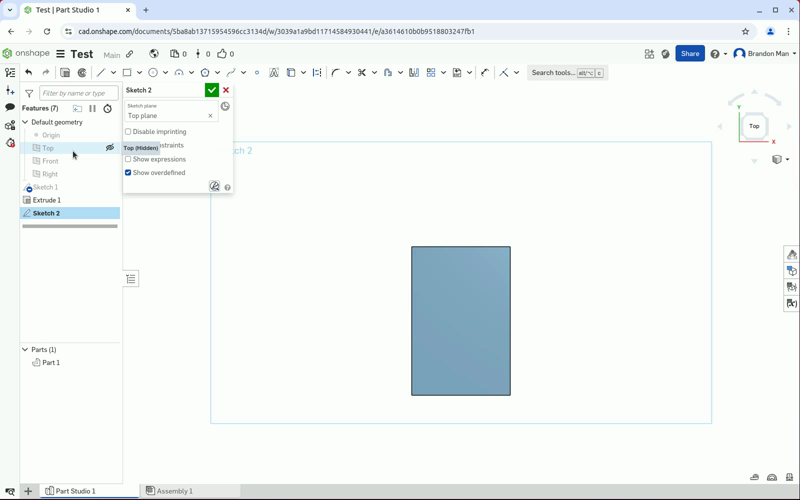
mouse_move(73, 352)
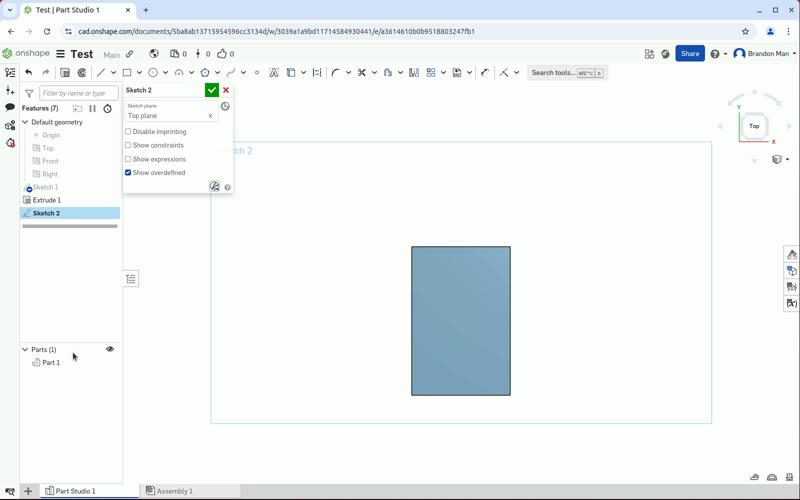
key(y)
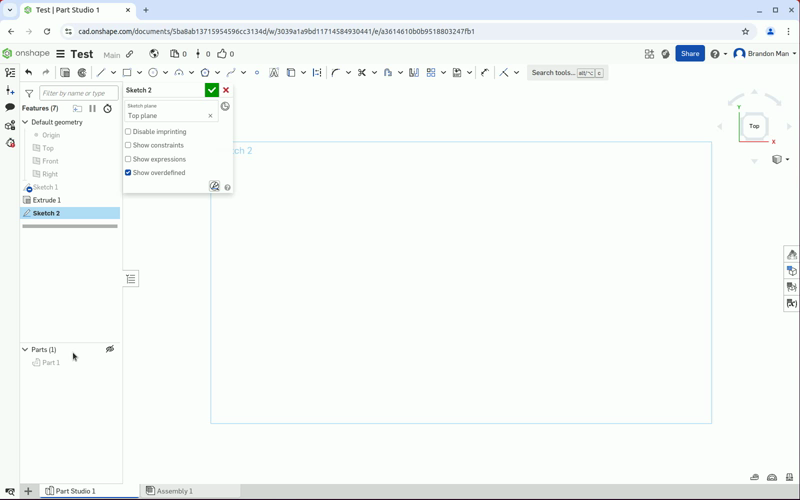
key(l)
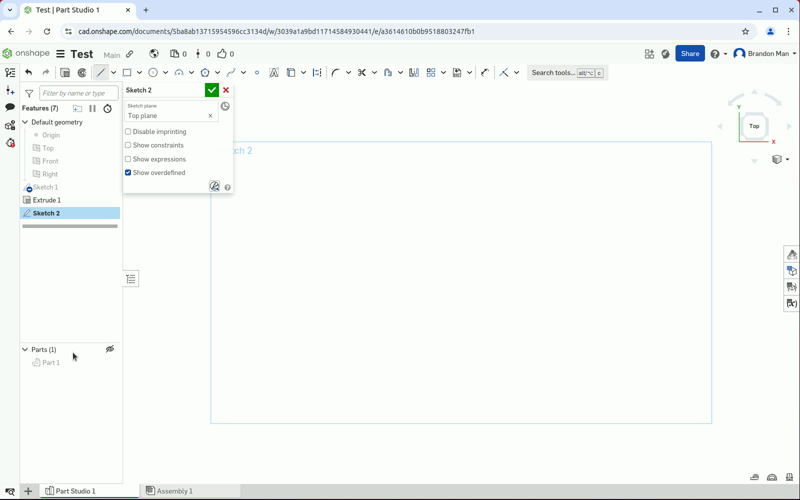
key_down(shift)
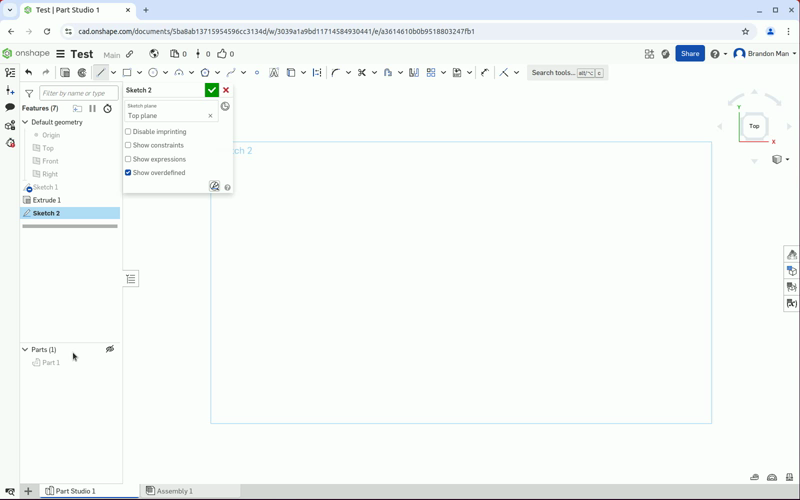
mouse_move(493, 246)
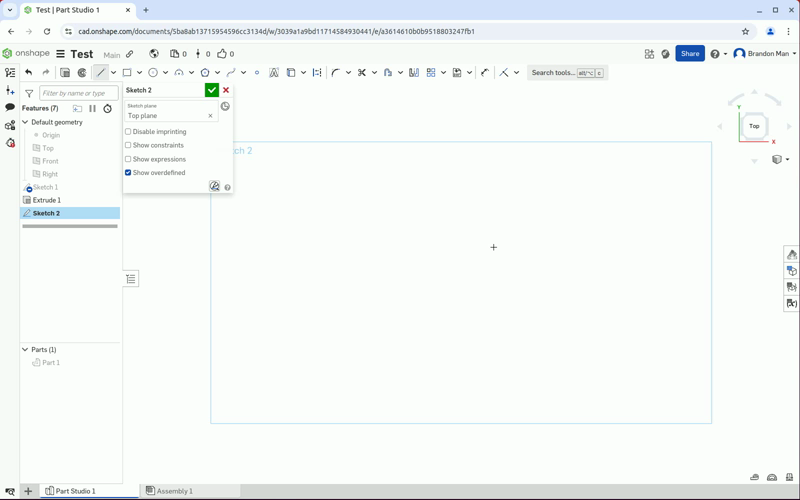
click(493, 246)
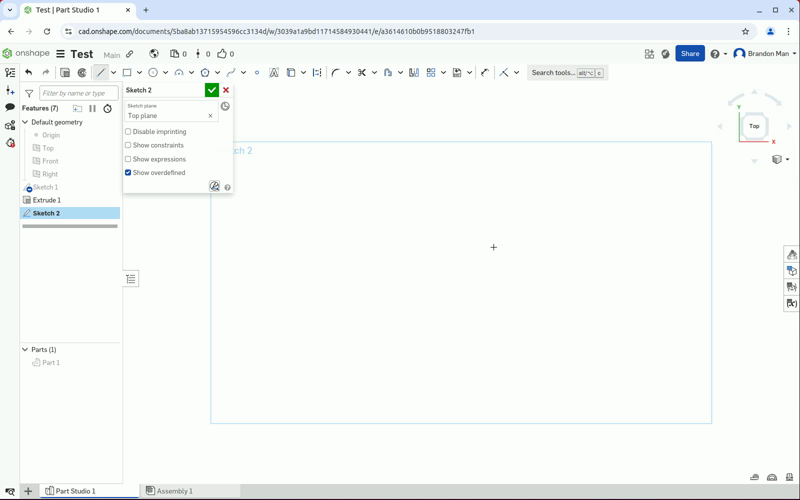
key_up(shift)
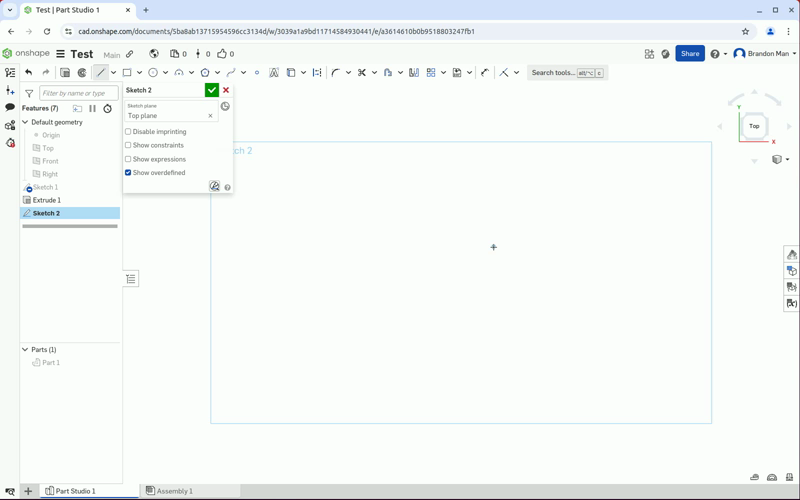
key_down(shift)
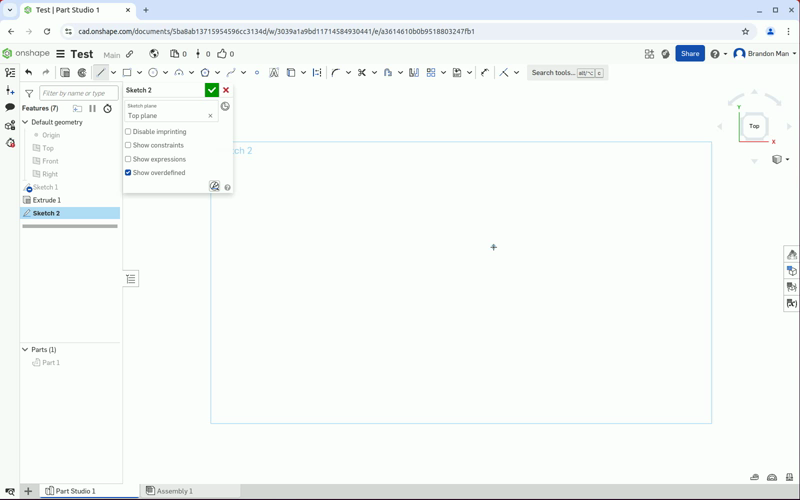
mouse_move(523, 246)
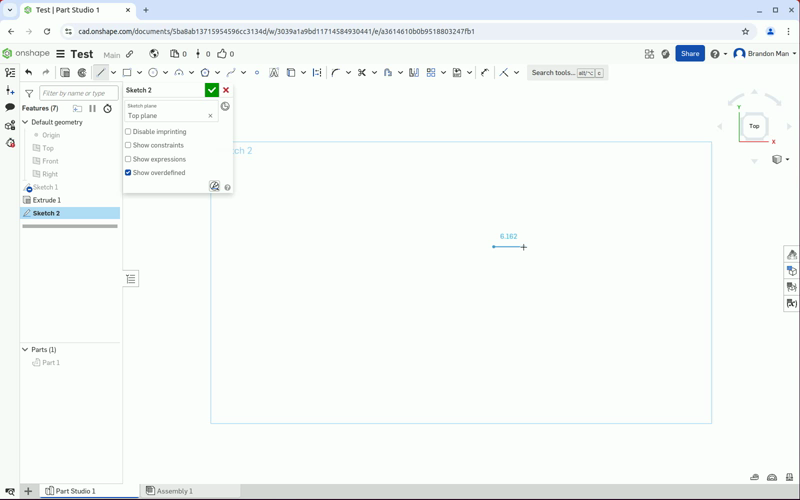
mouse_move(527, 246)
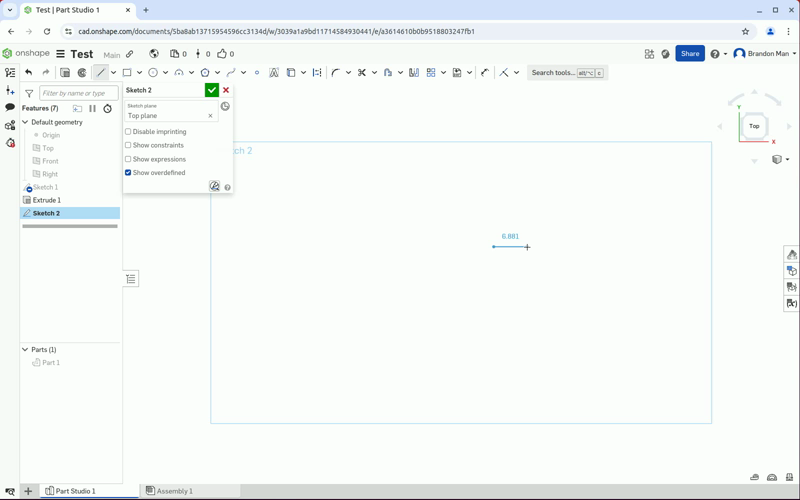
click(527, 246)
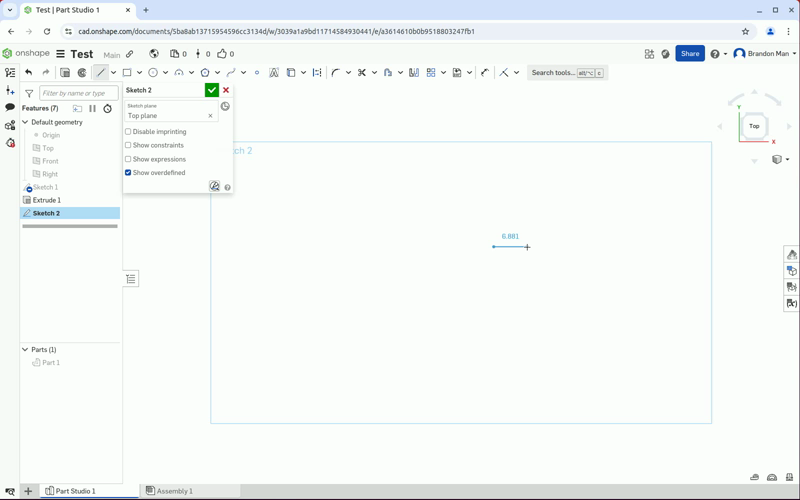
key_up(shift)
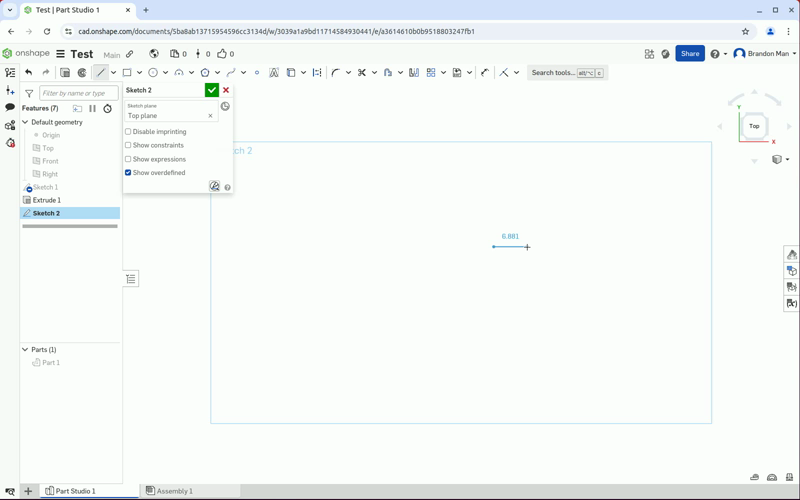
key_down(shift)
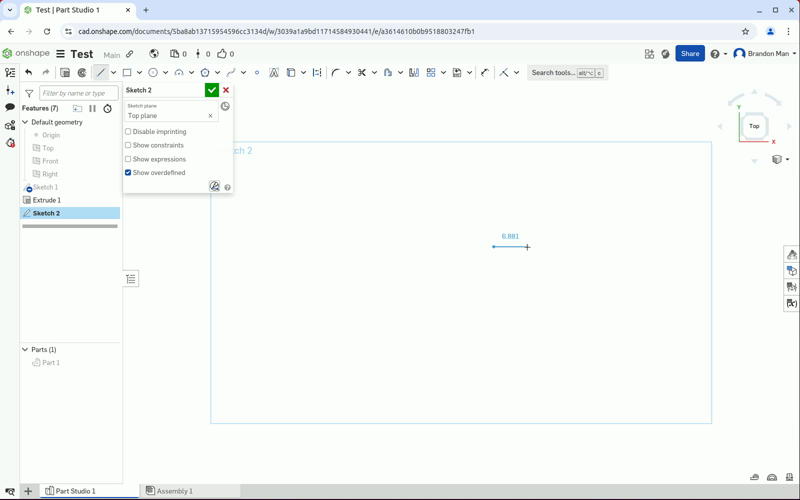
mouse_move(557, 246)
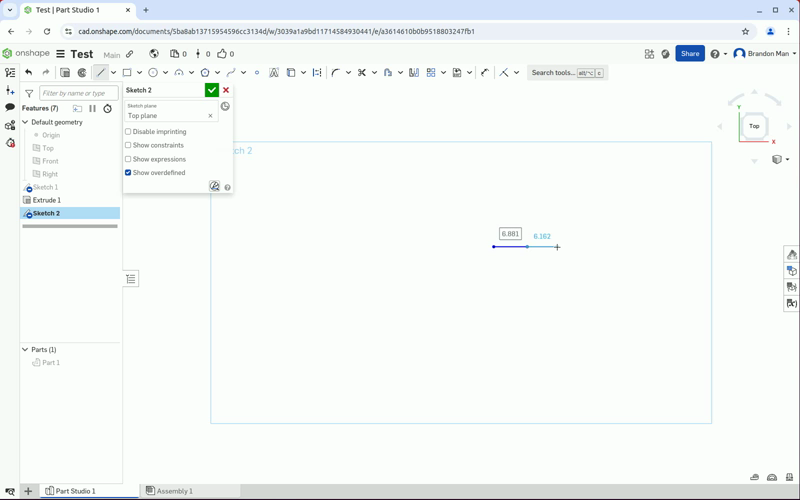
mouse_move(527, 229)
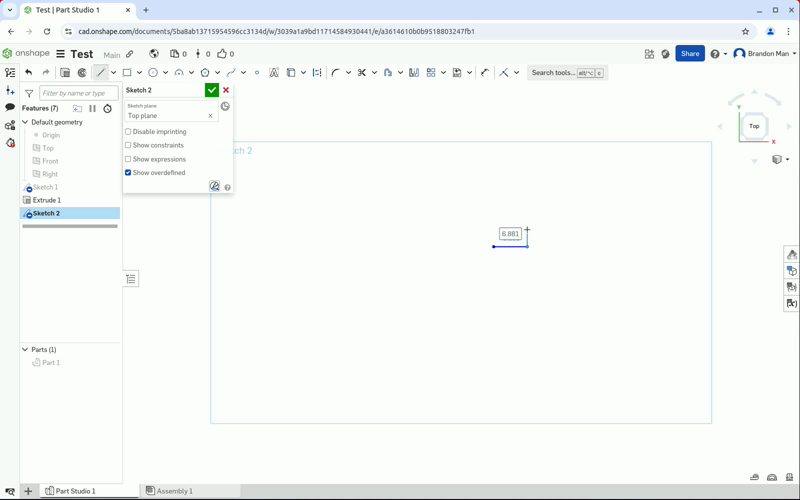
click(527, 229)
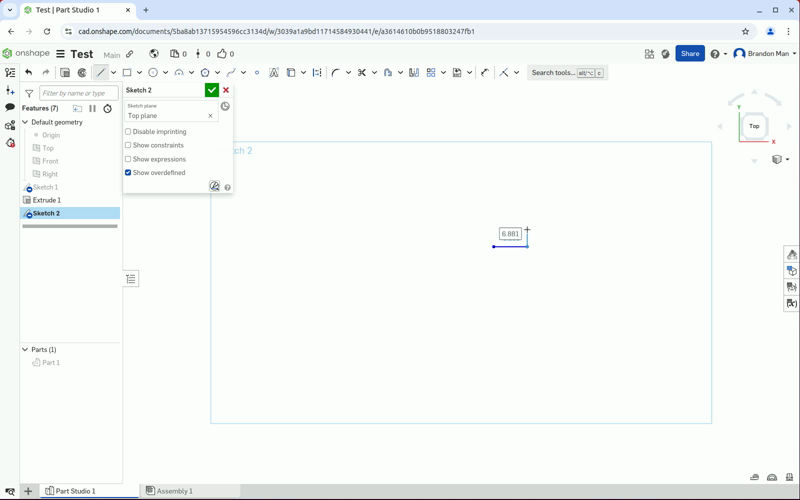
key_up(shift)
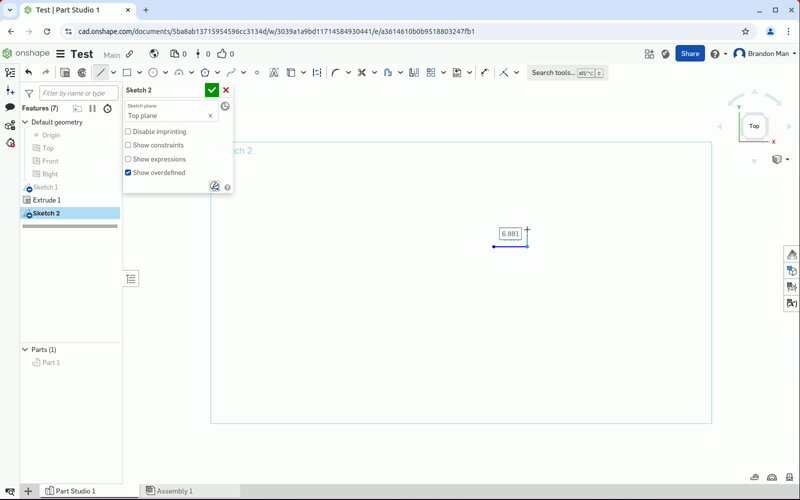
key_down(shift)
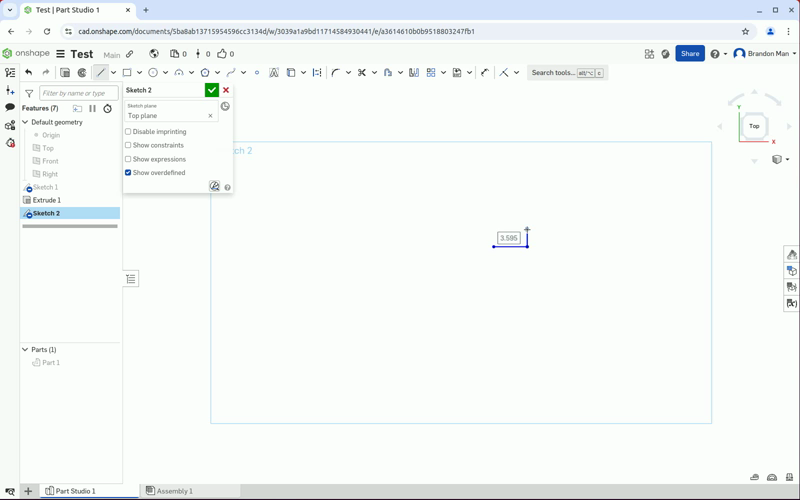
mouse_move(557, 229)
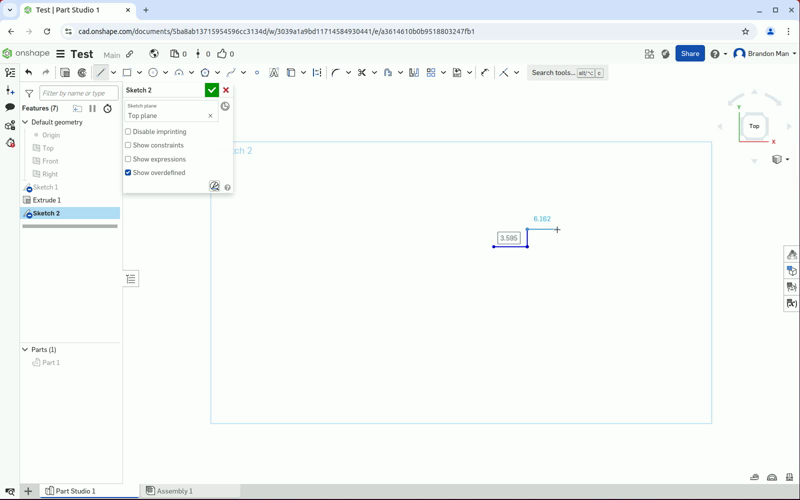
mouse_move(493, 229)
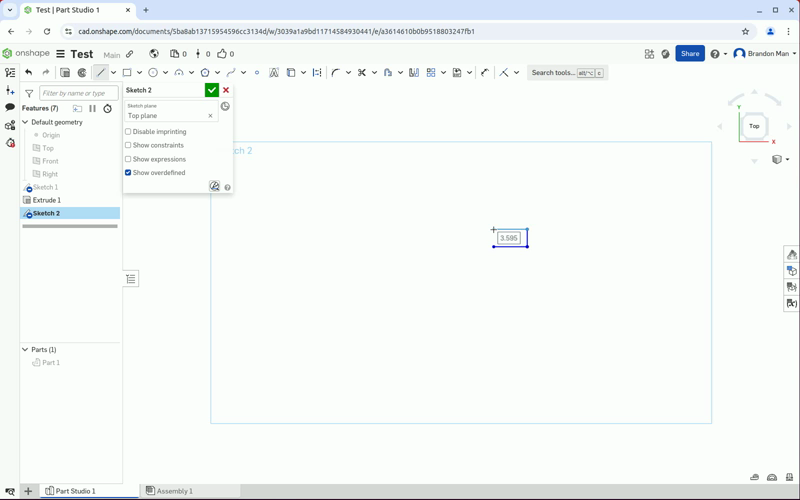
click(493, 229)
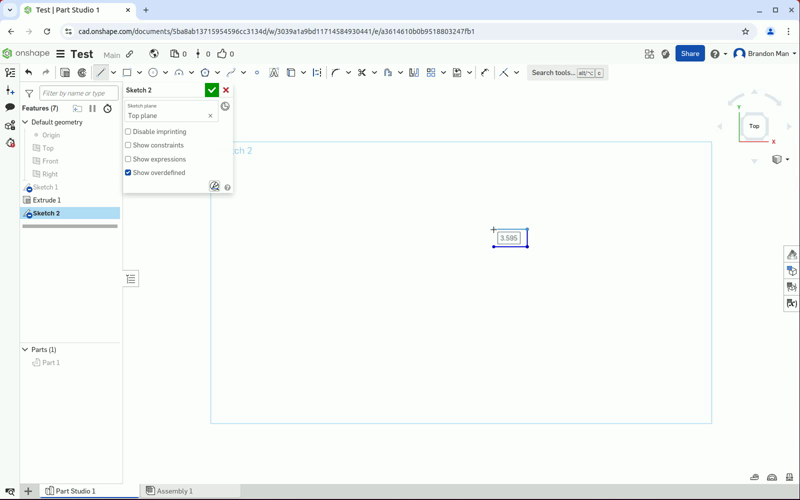
key_up(shift)
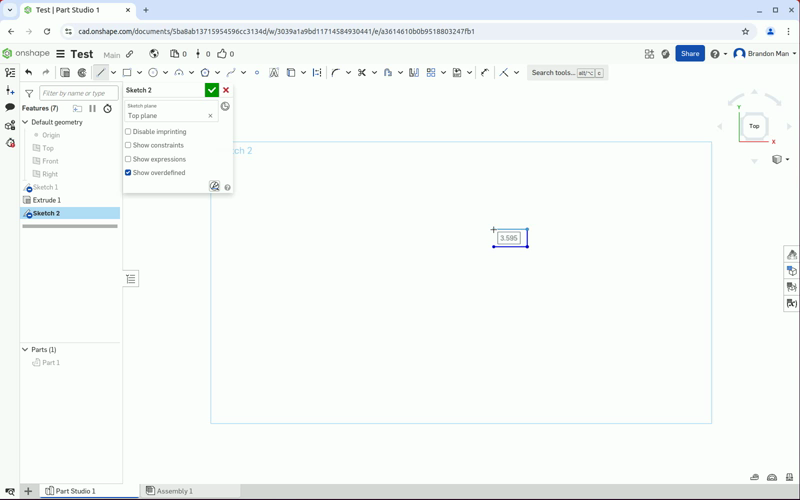
mouse_move(523, 229)
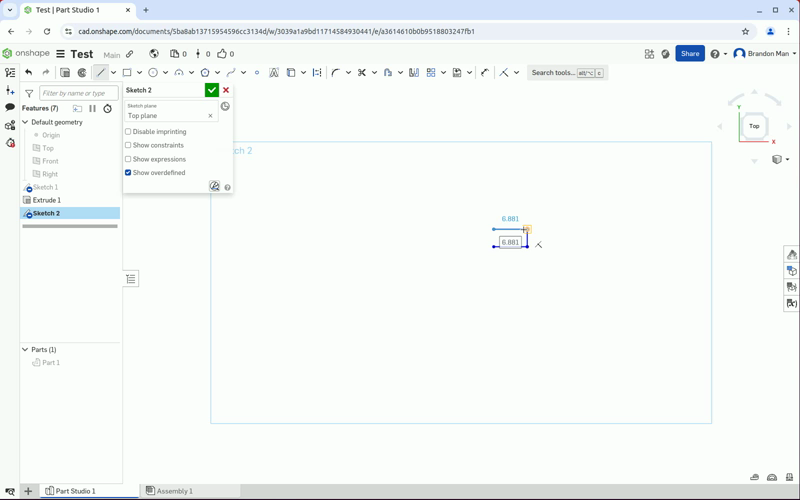
key_down(shift)
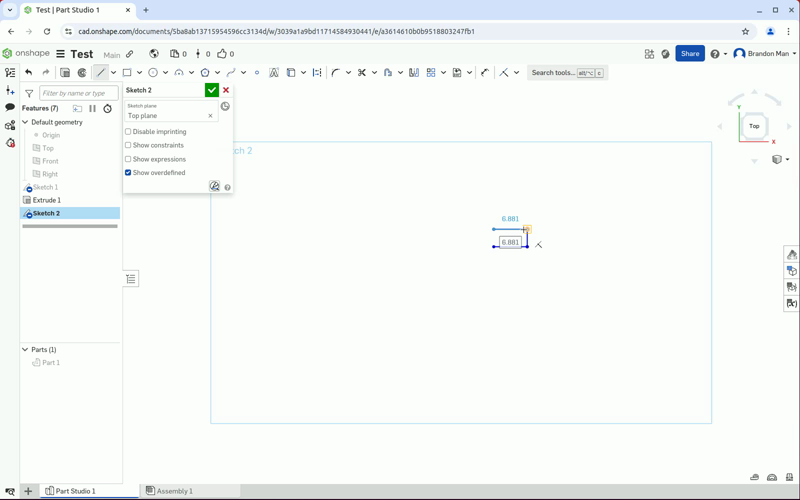
mouse_move(493, 246)
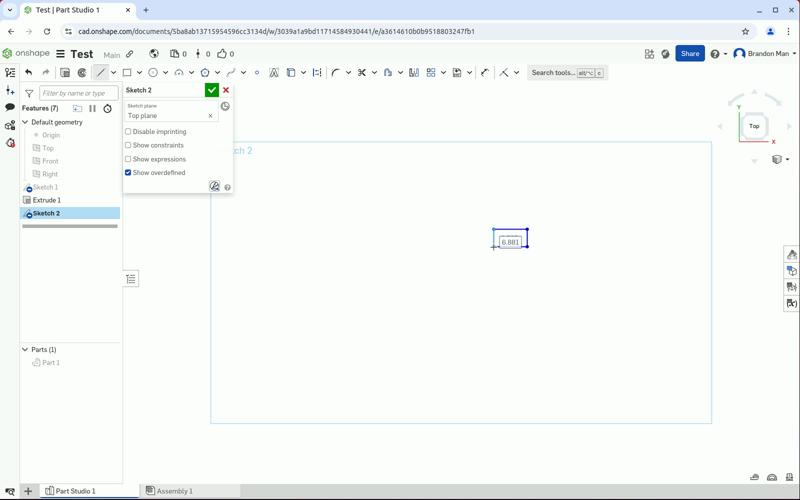
key_up(shift)
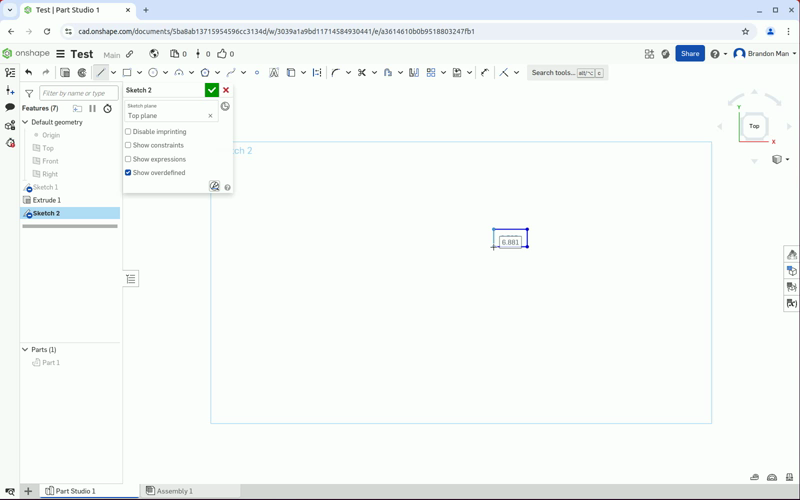
click(493, 246)
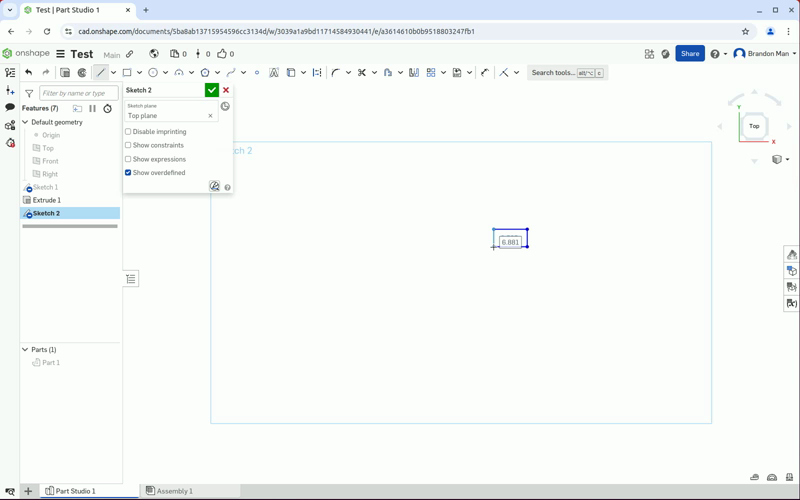
key(esc)
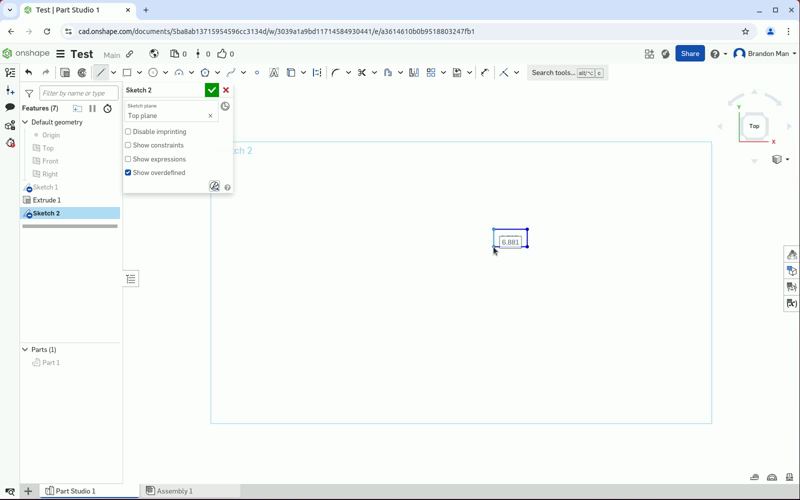
key(l)
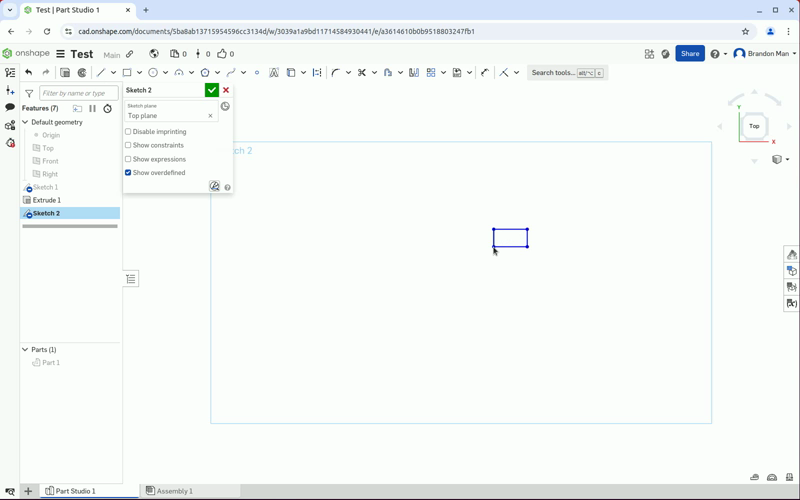
key_down(shift)
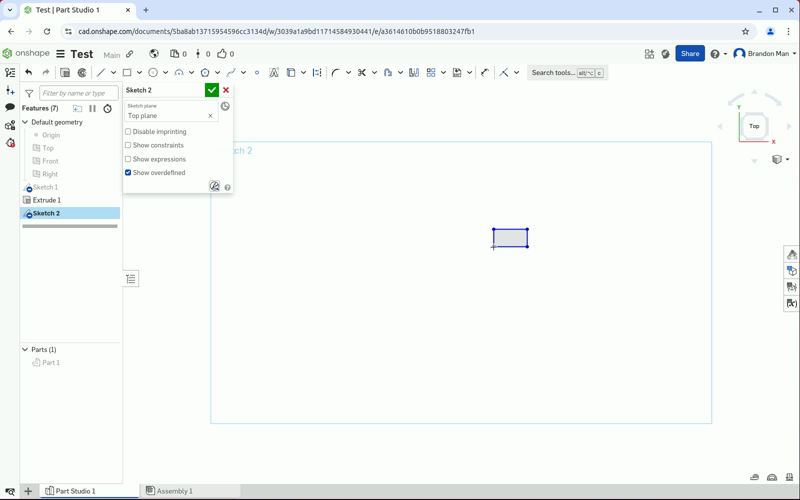
mouse_move(494, 245)
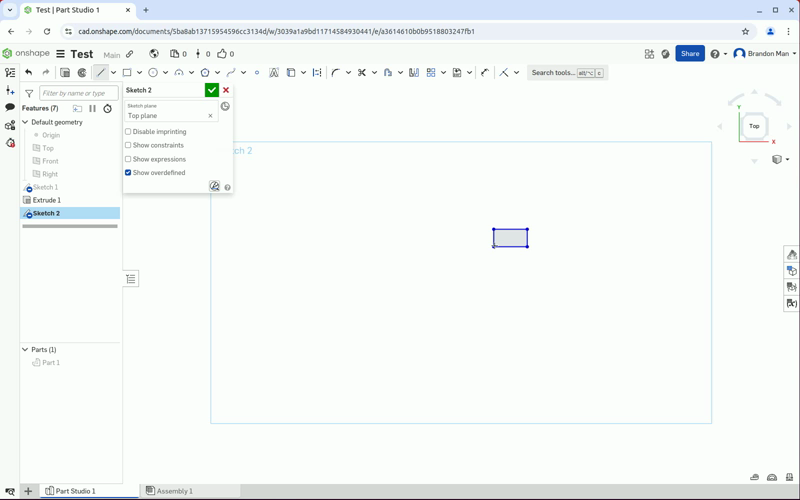
scroll(6)
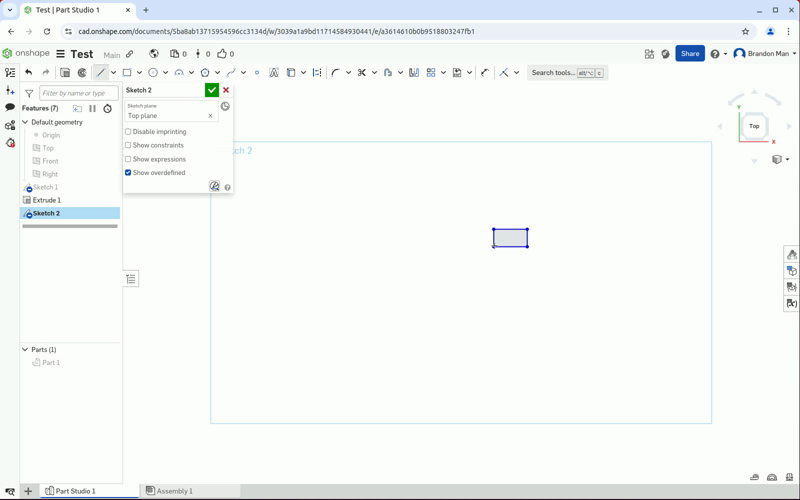
scroll(6)
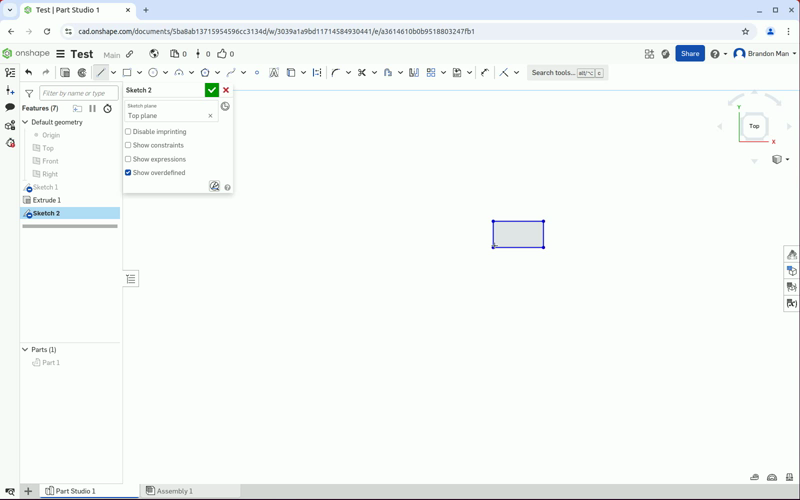
scroll(6)
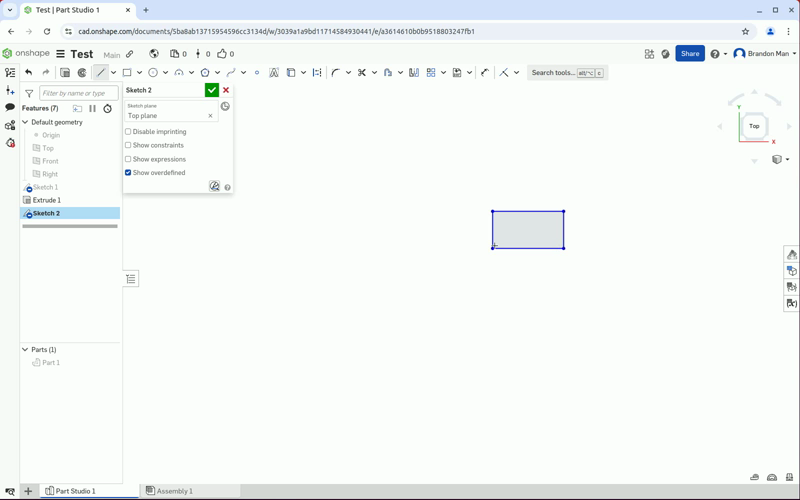
scroll(6)
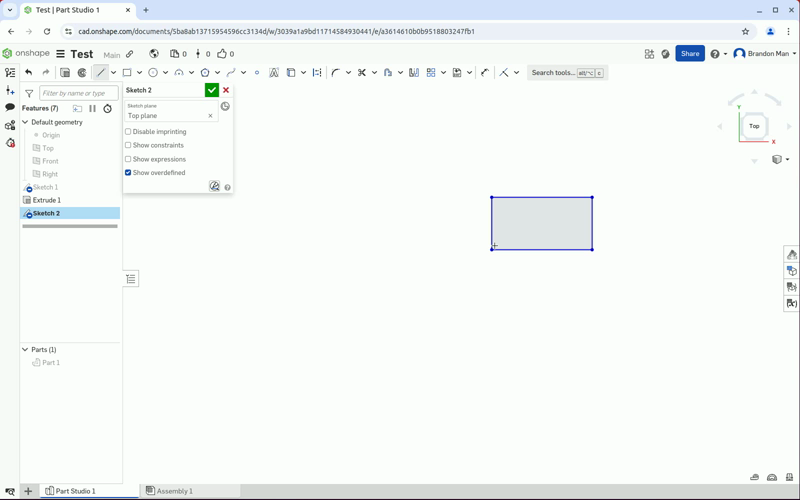
scroll(6)
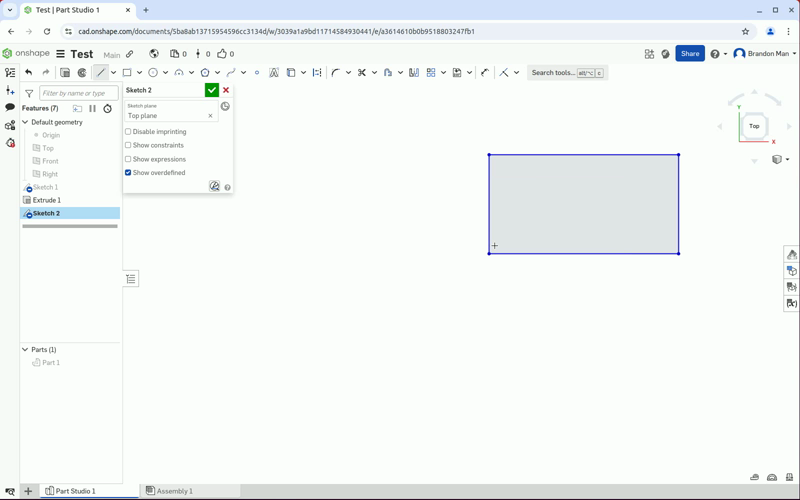
scroll(6)
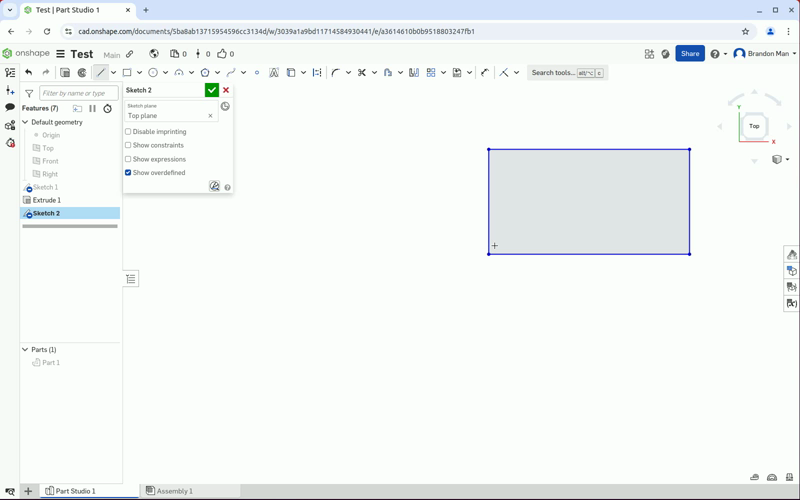
scroll(6)
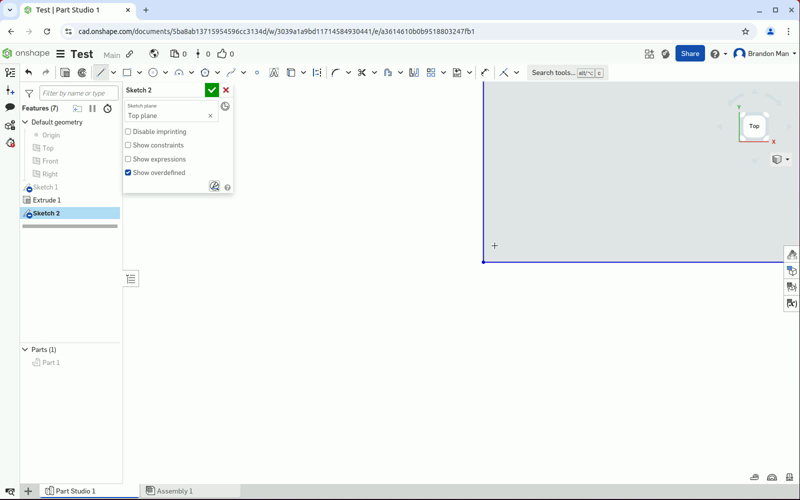
click(494, 245)
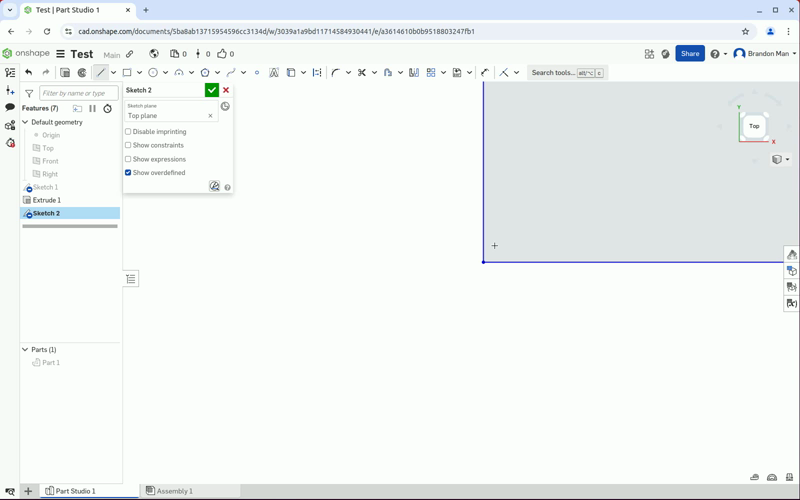
scroll(-6)
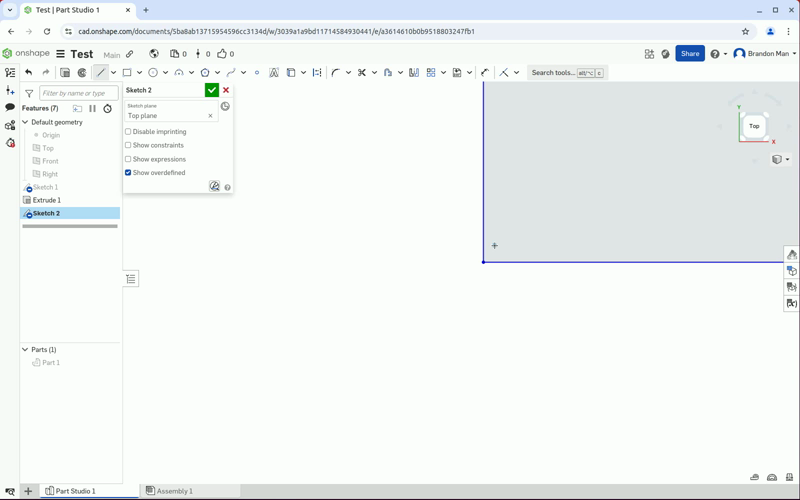
scroll(-6)
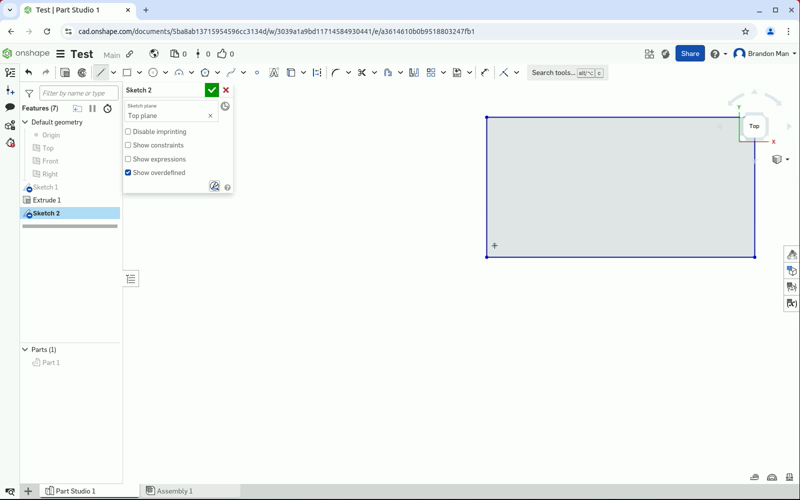
scroll(-6)
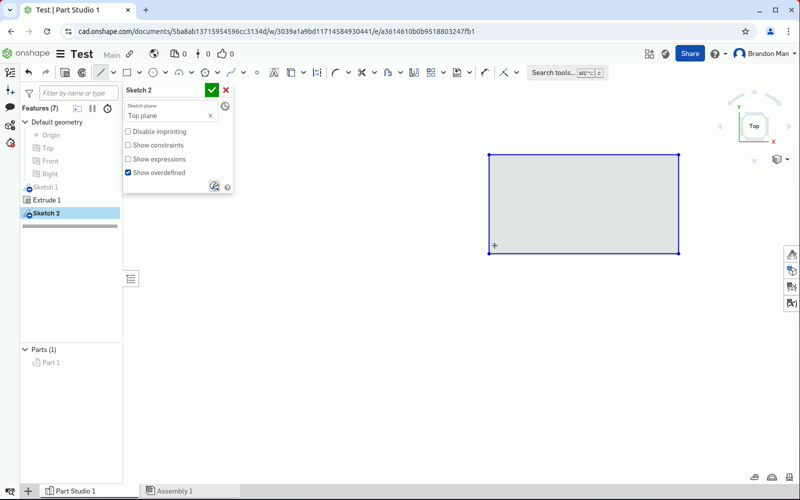
scroll(-6)
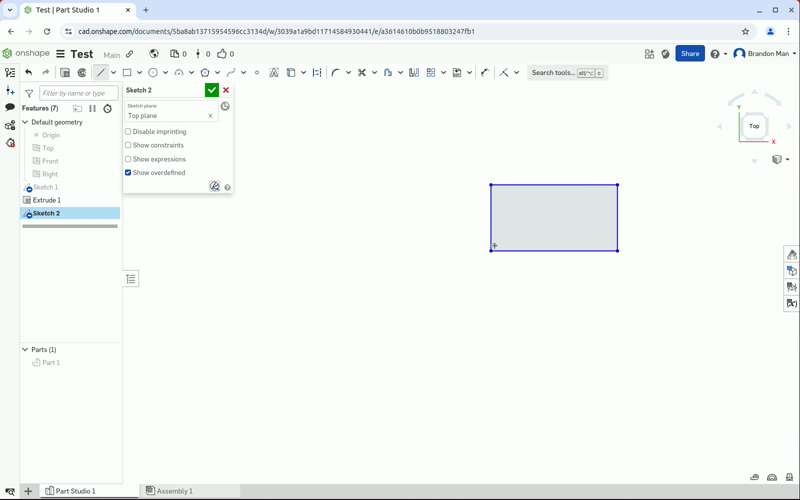
scroll(-6)
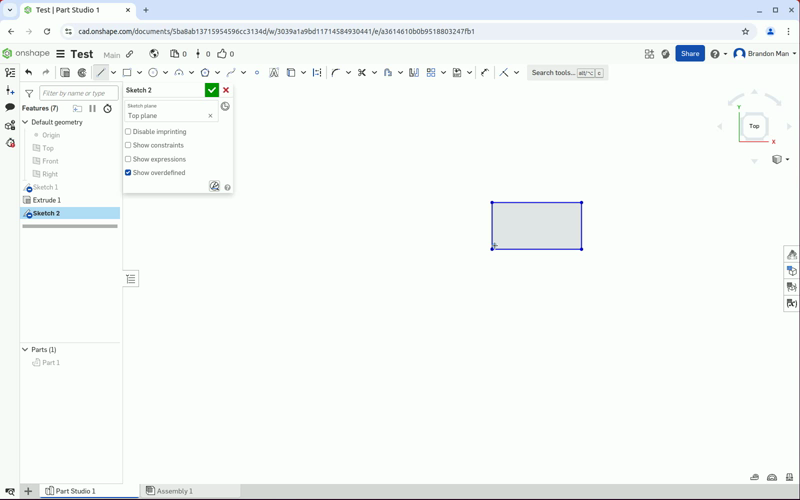
scroll(-6)
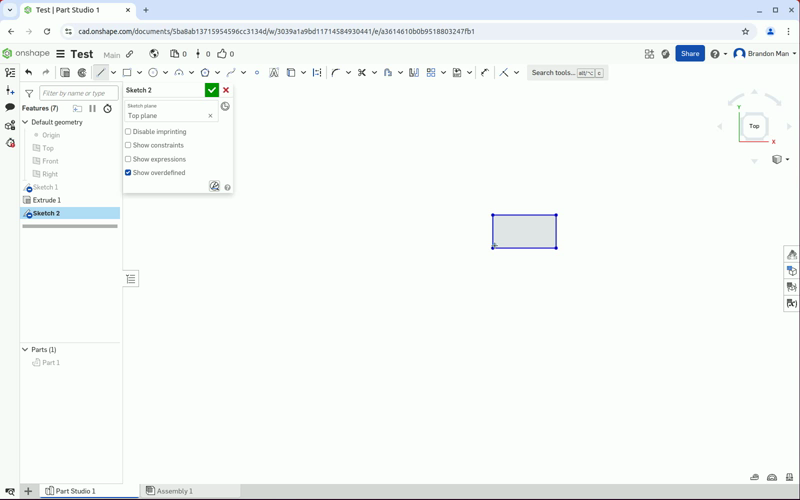
scroll(-6)
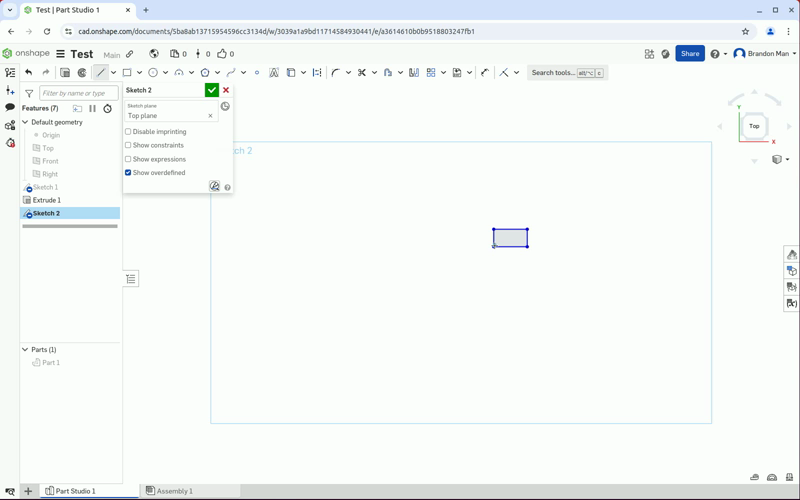
key_up(shift)
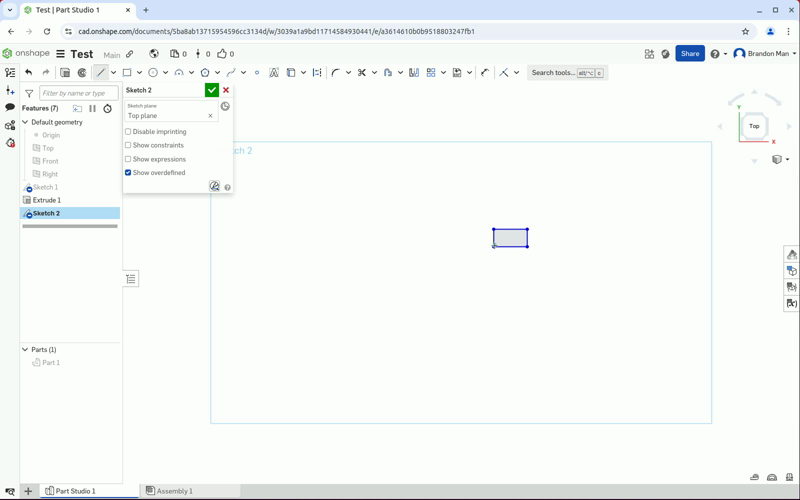
key_down(shift)
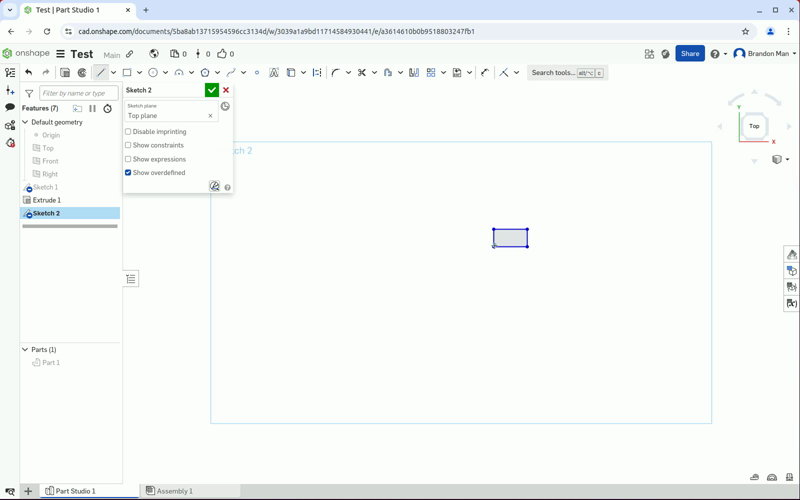
mouse_move(524, 245)
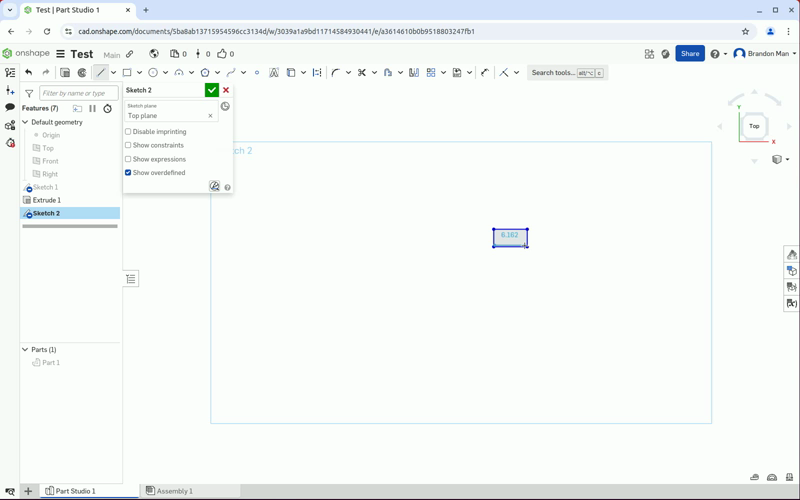
mouse_move(526, 245)
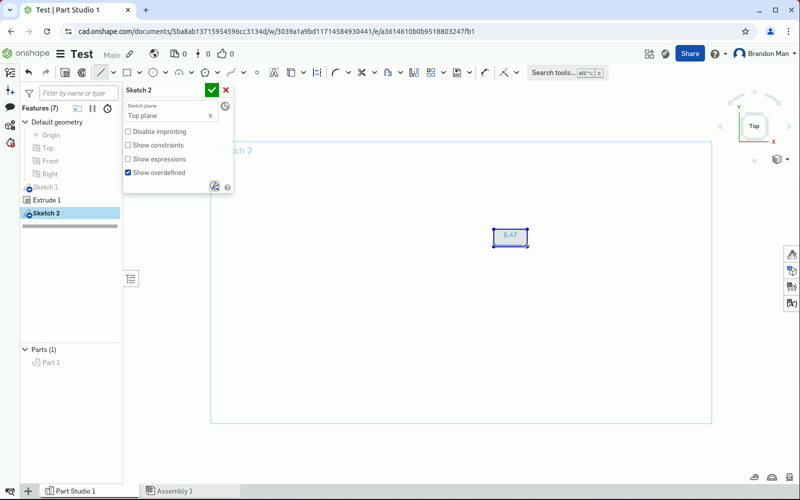
scroll(6)
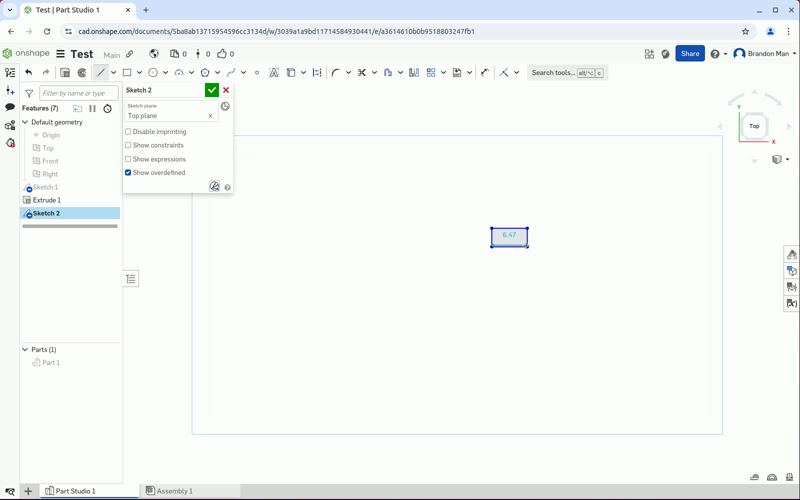
scroll(6)
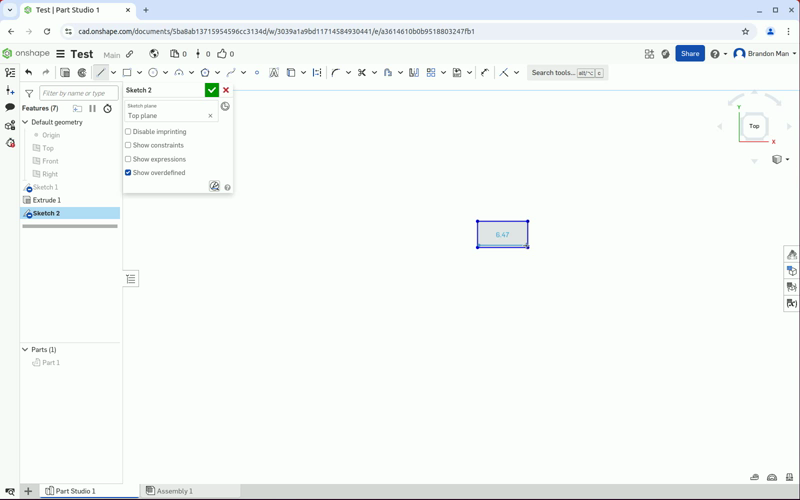
scroll(6)
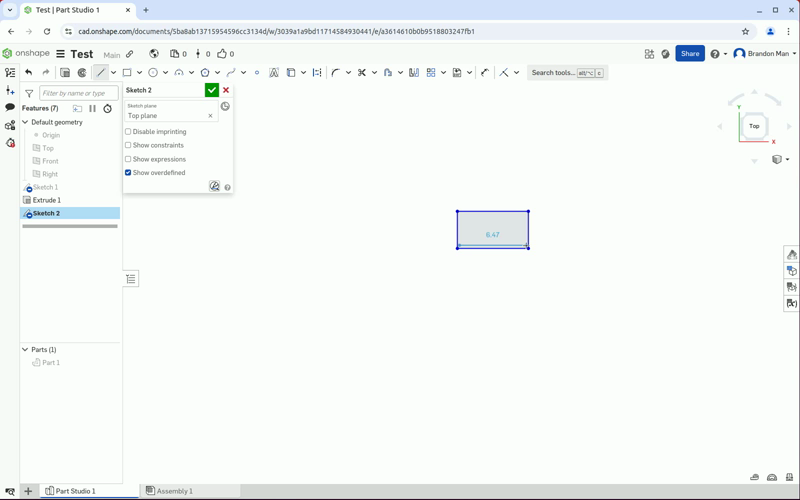
scroll(6)
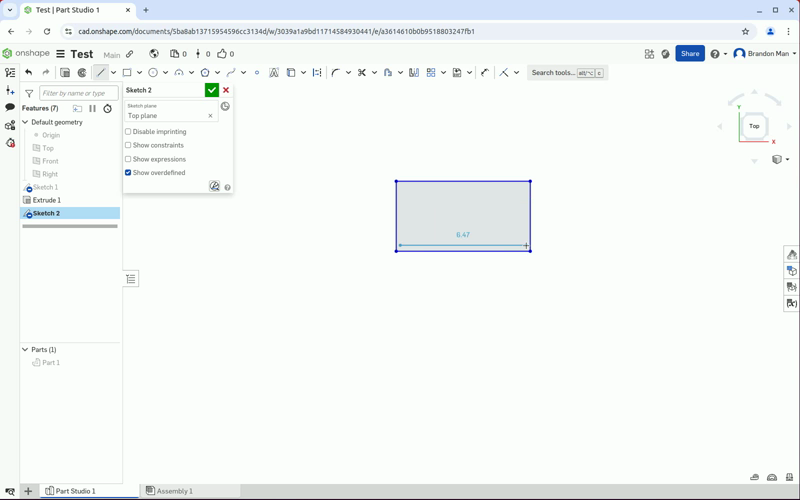
scroll(6)
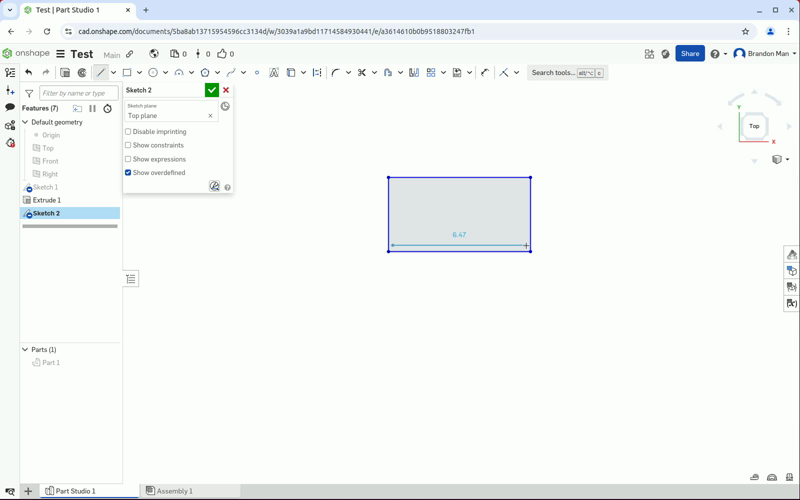
scroll(6)
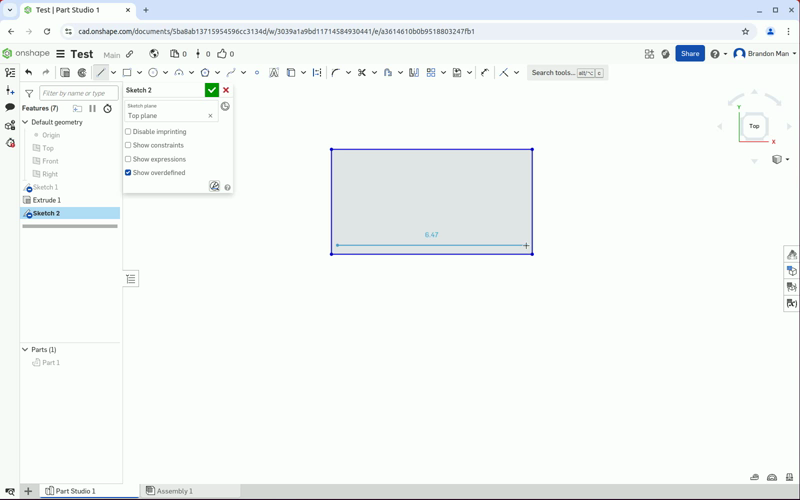
scroll(6)
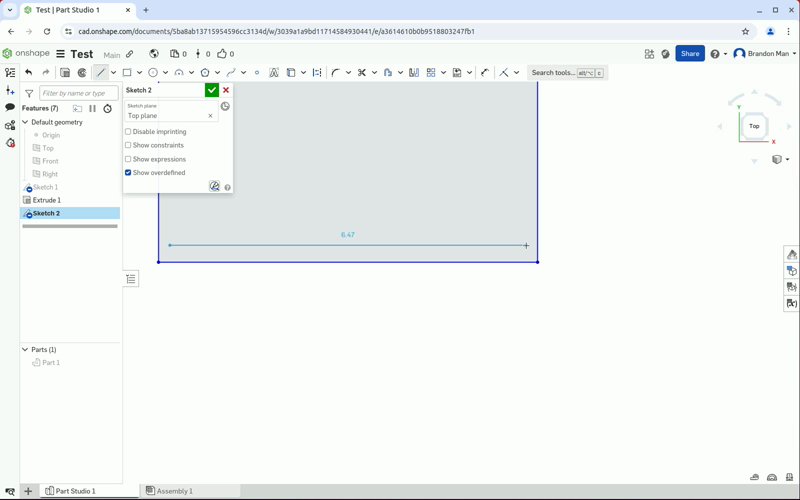
click(526, 245)
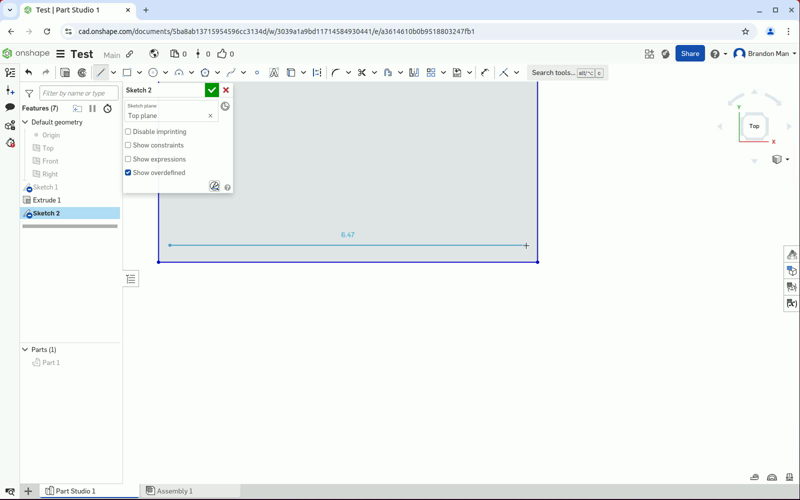
scroll(-6)
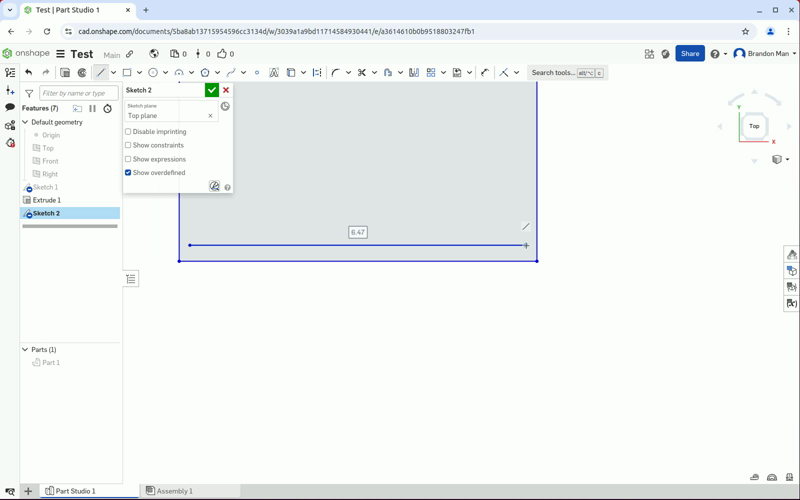
scroll(-6)
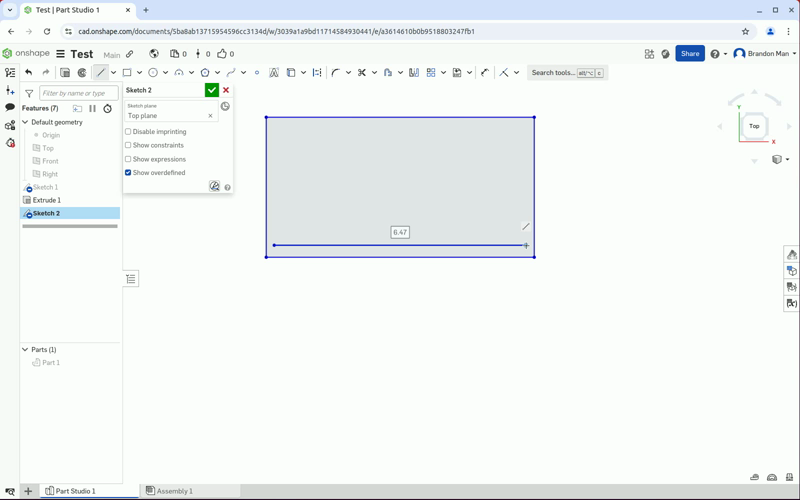
scroll(-6)
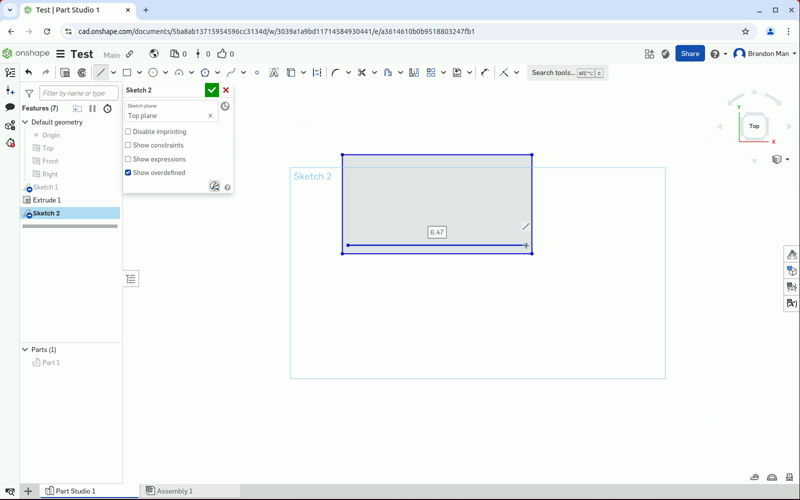
scroll(-6)
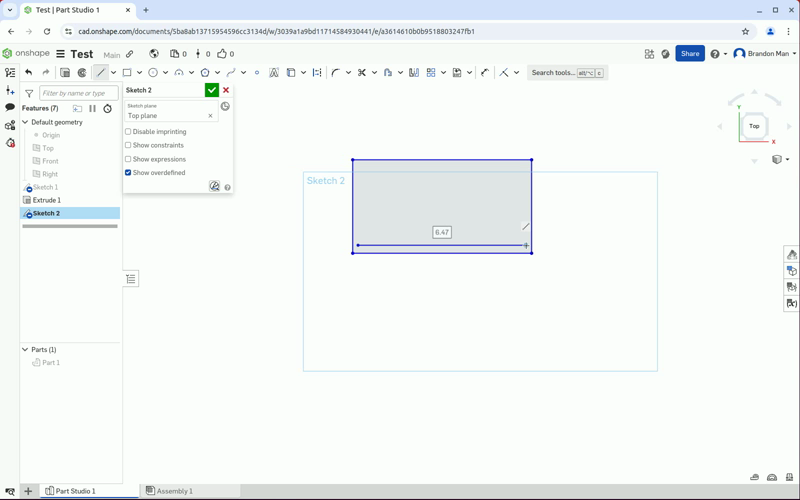
scroll(-6)
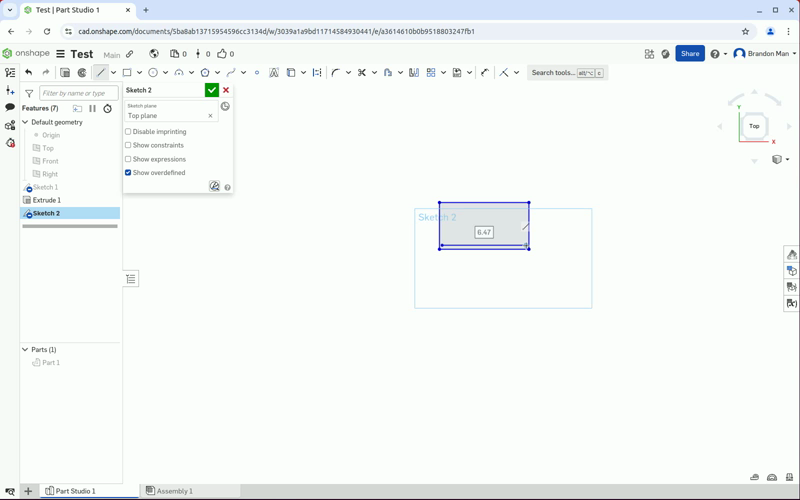
scroll(-6)
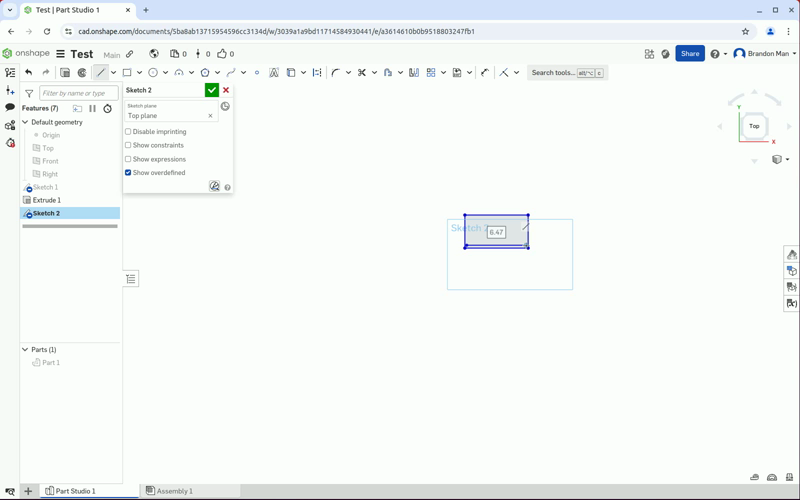
scroll(-6)
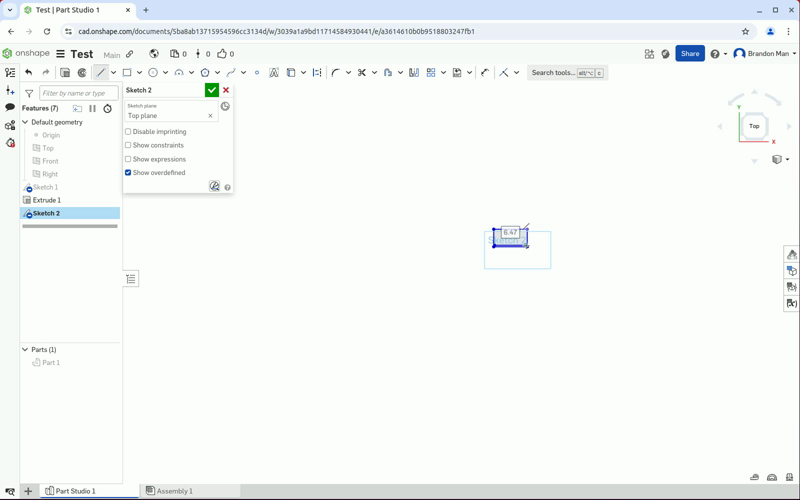
key_up(shift)
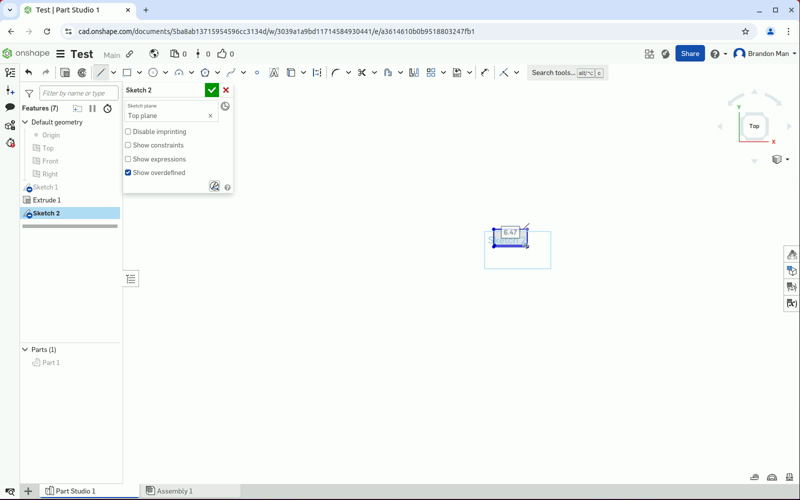
key_down(shift)
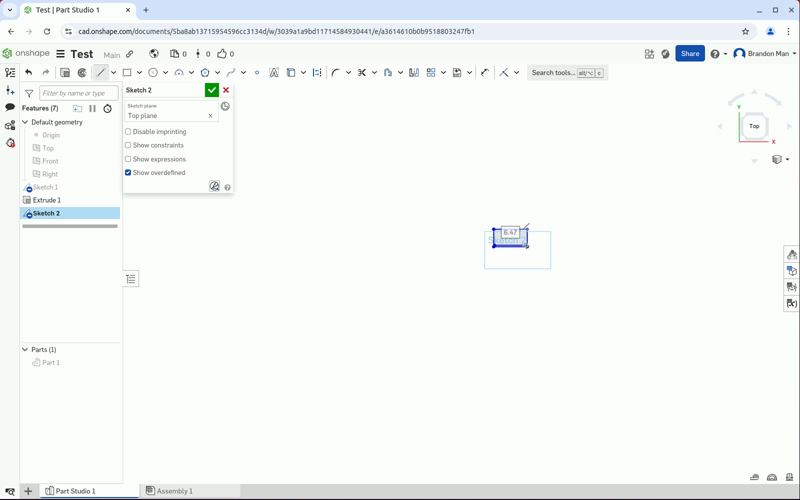
mouse_move(556, 245)
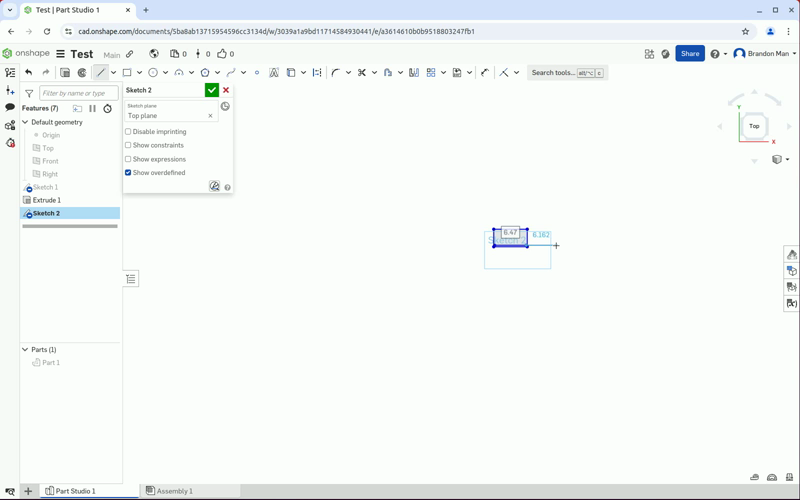
mouse_move(526, 230)
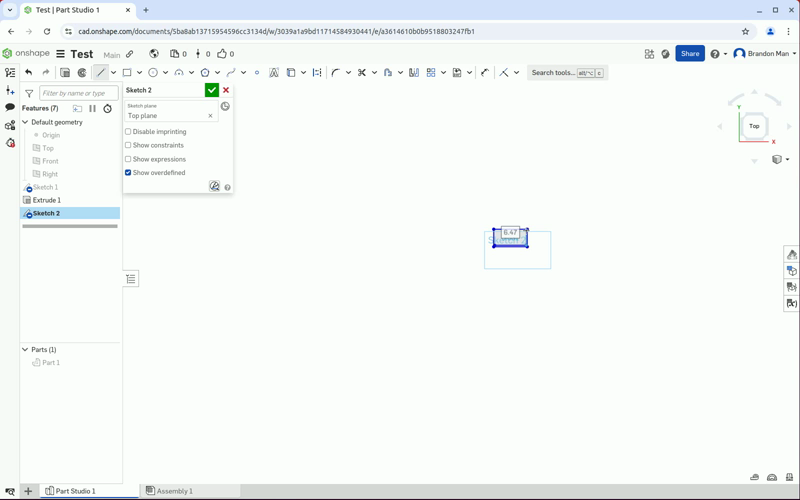
scroll(6)
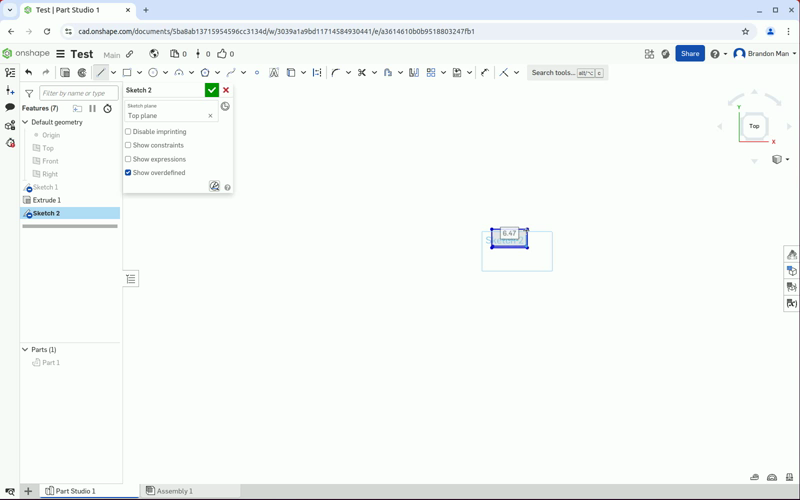
scroll(6)
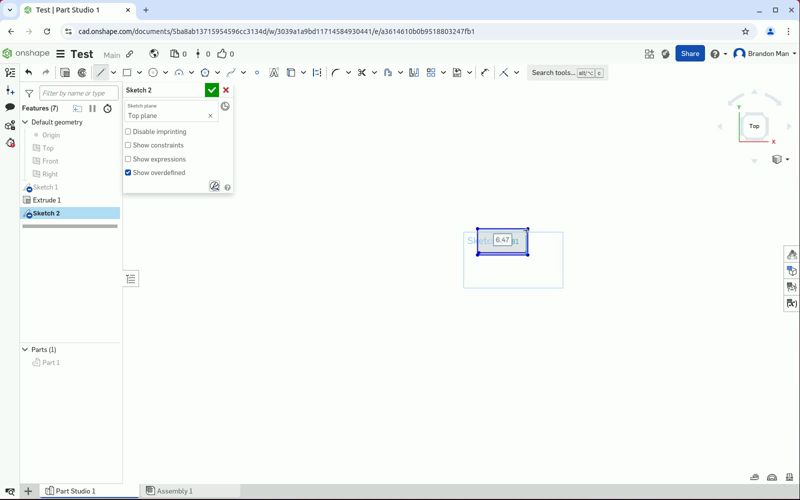
scroll(6)
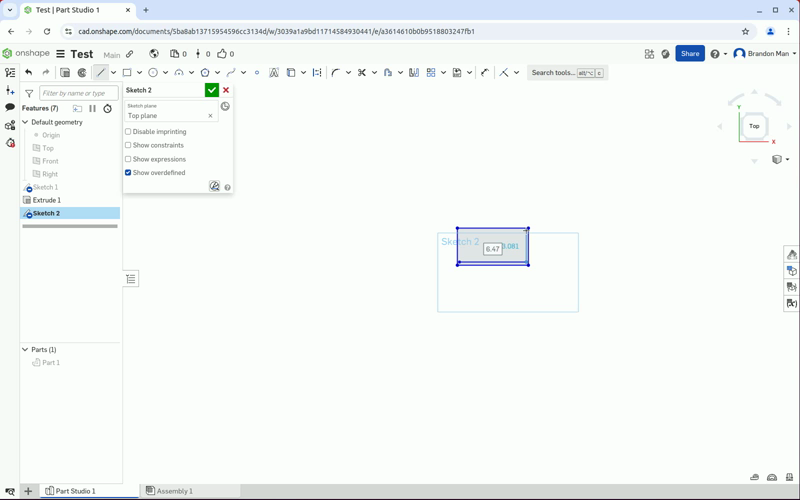
scroll(6)
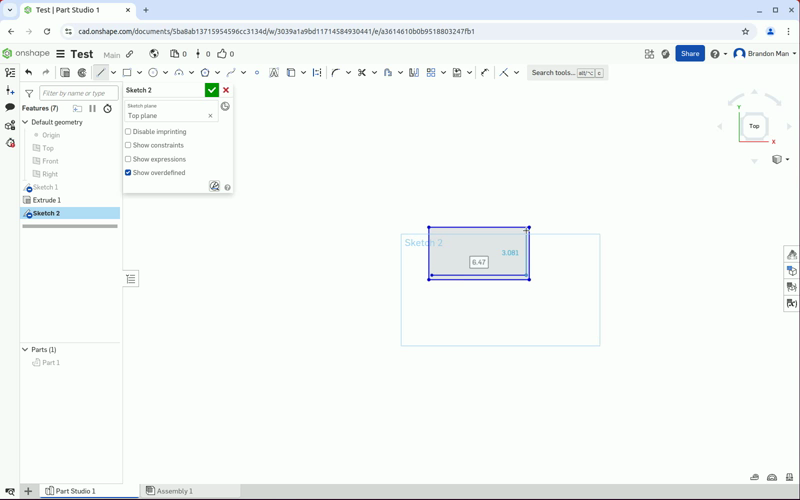
scroll(6)
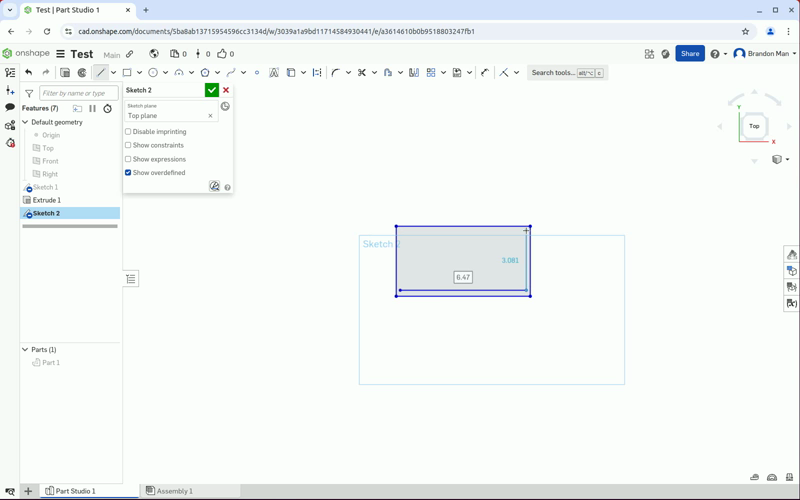
scroll(6)
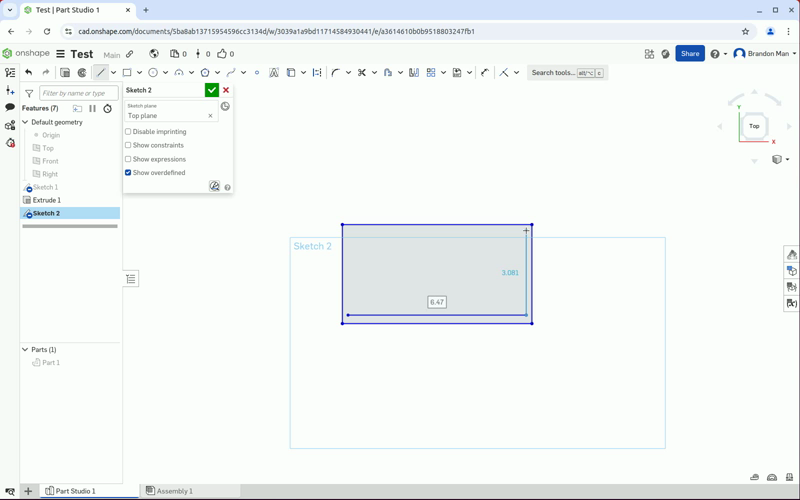
scroll(6)
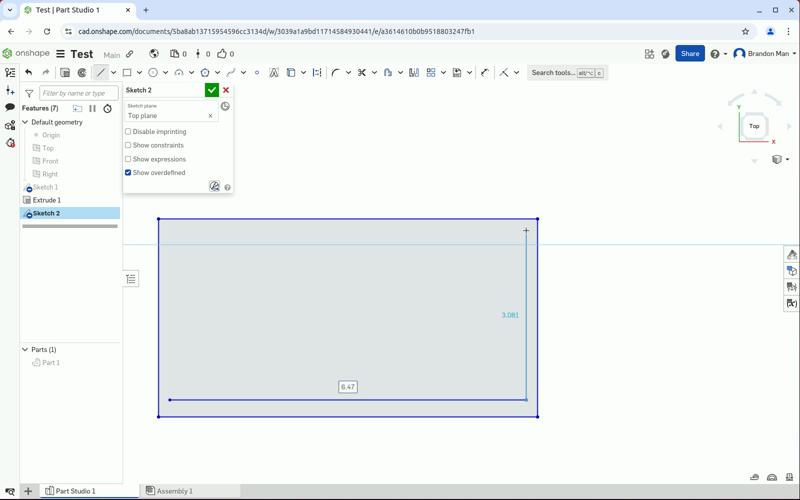
click(526, 230)
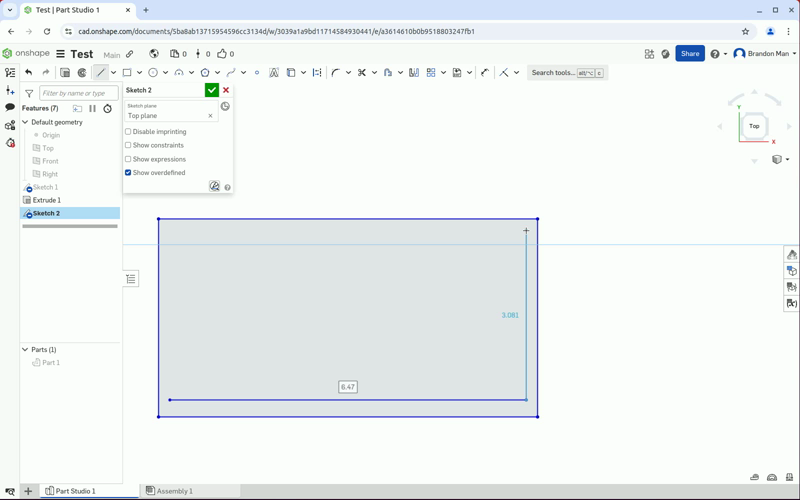
scroll(-6)
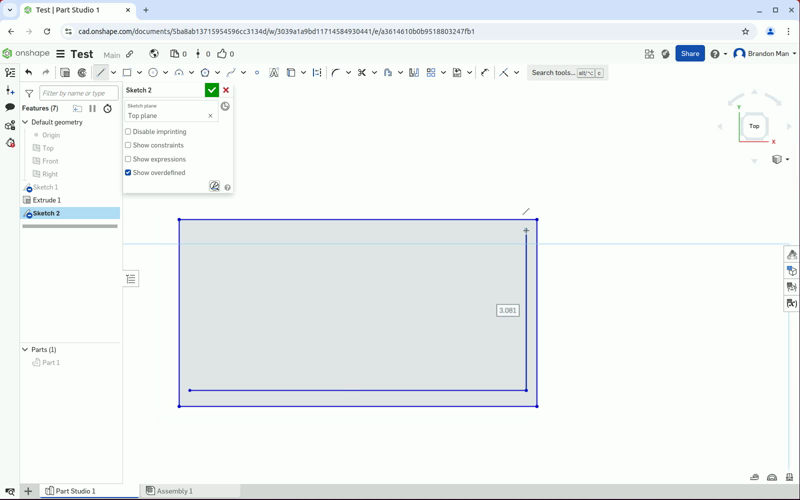
scroll(-6)
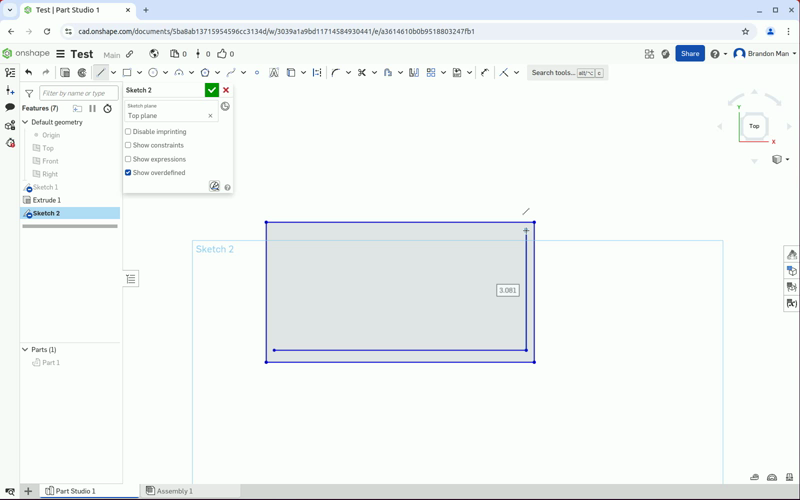
scroll(-6)
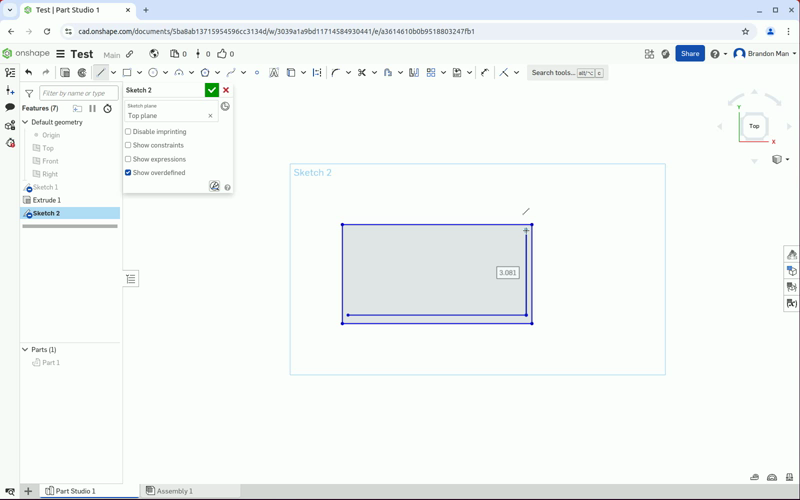
scroll(-6)
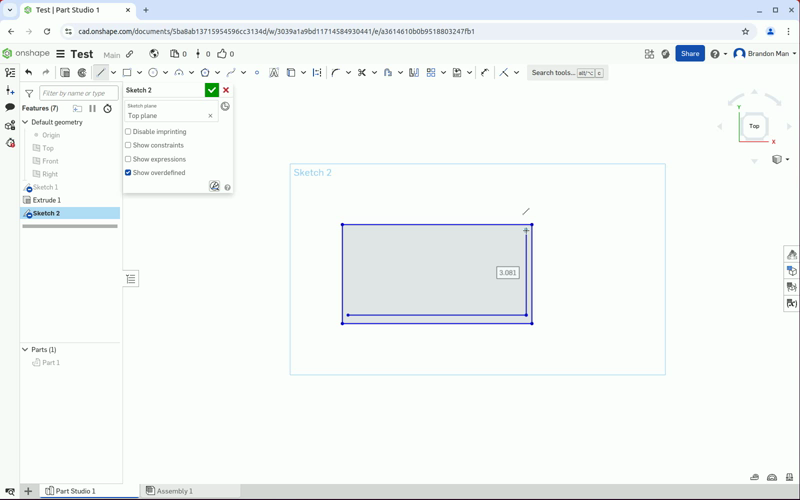
scroll(-6)
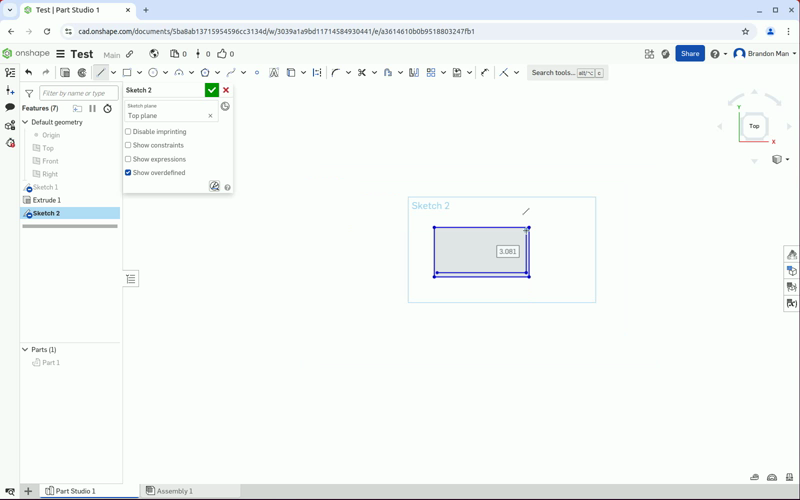
scroll(-6)
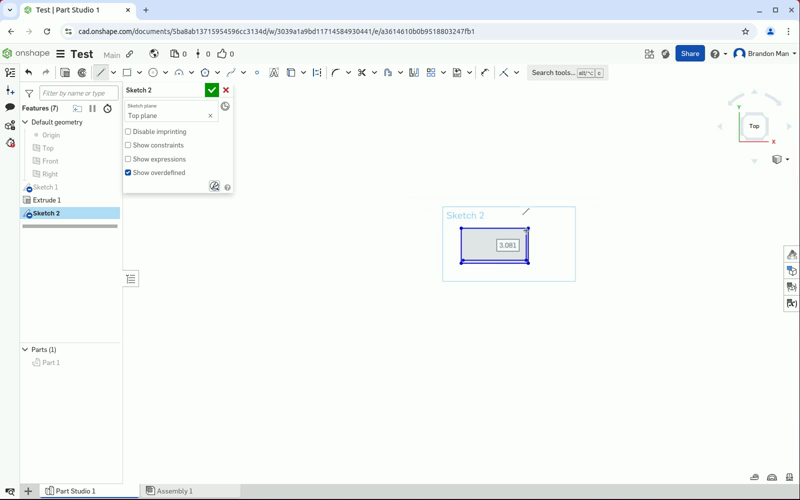
scroll(-6)
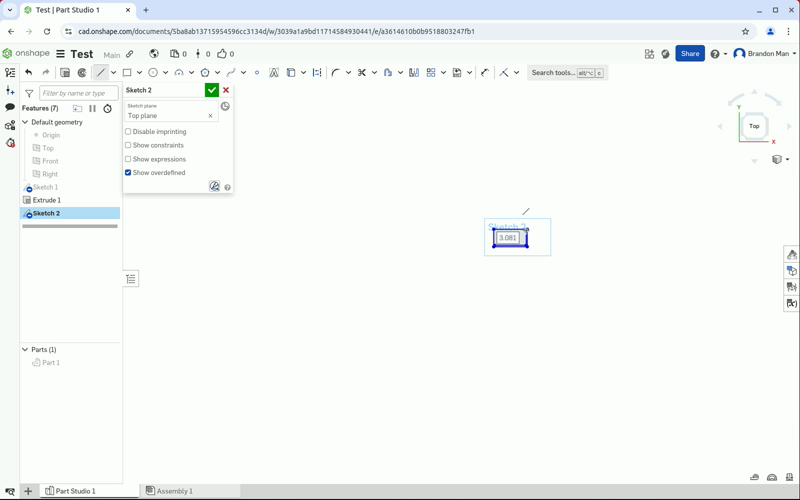
key_up(shift)
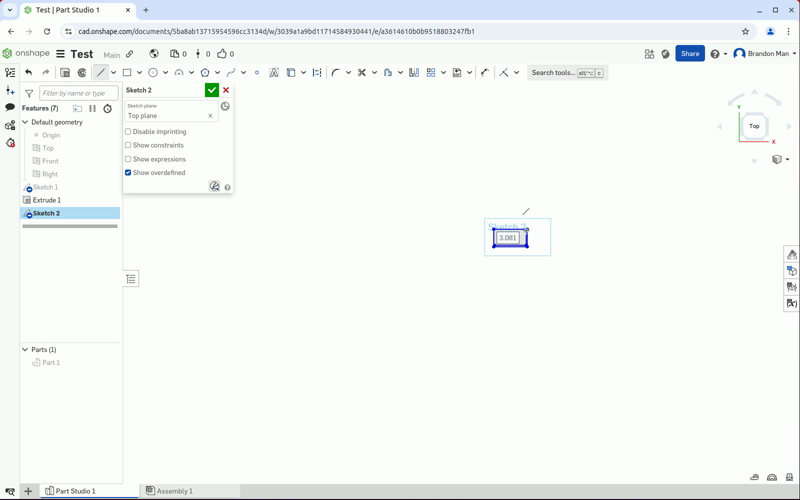
key_down(shift)
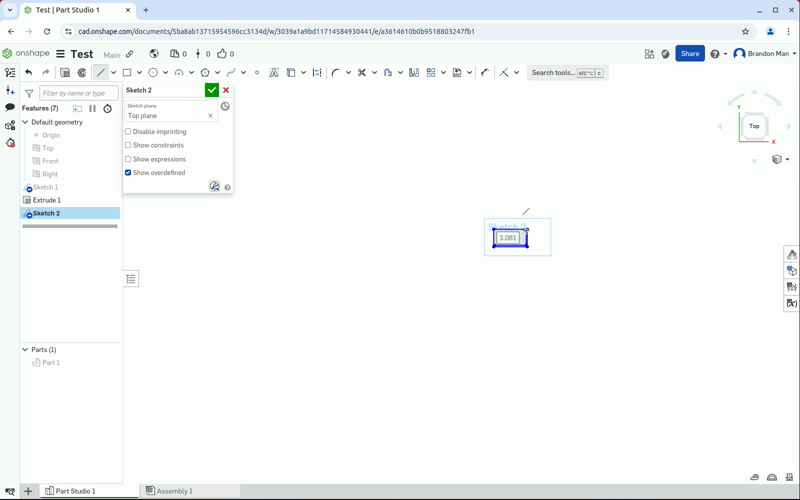
mouse_move(556, 230)
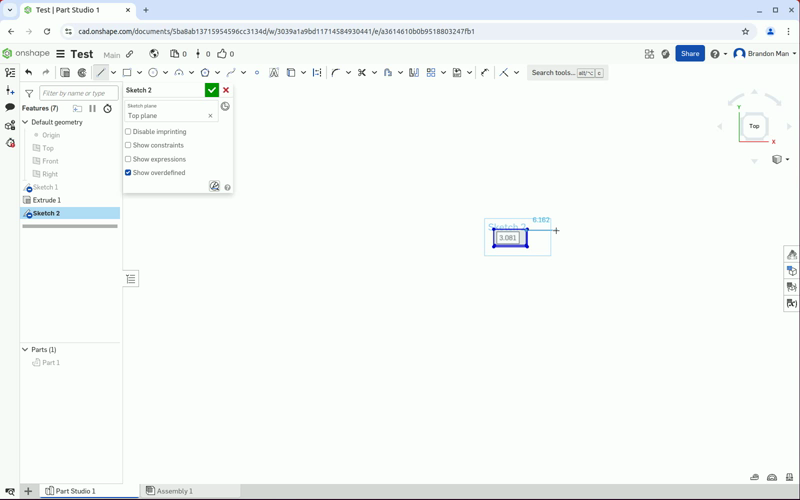
mouse_move(494, 230)
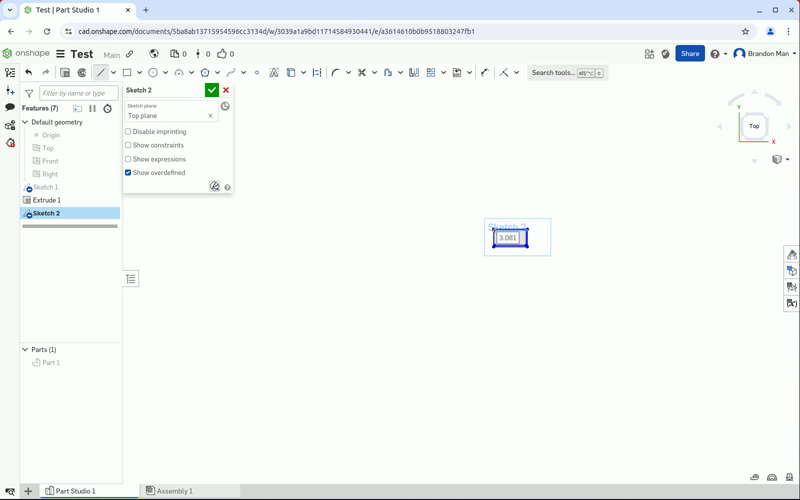
scroll(6)
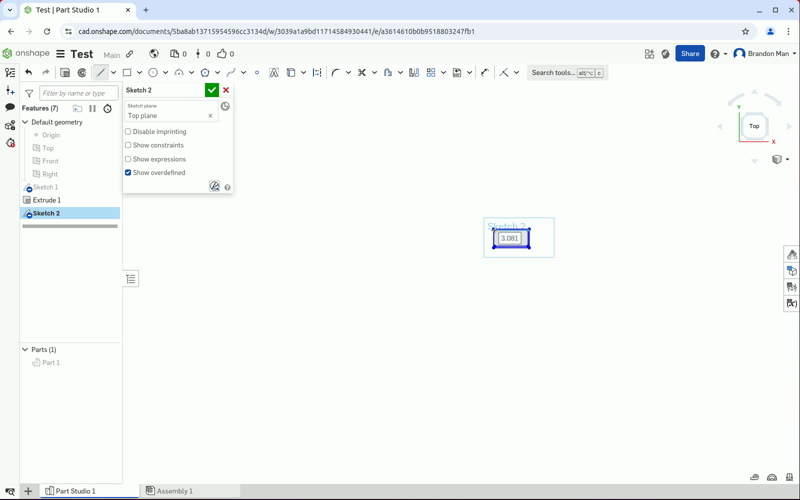
scroll(6)
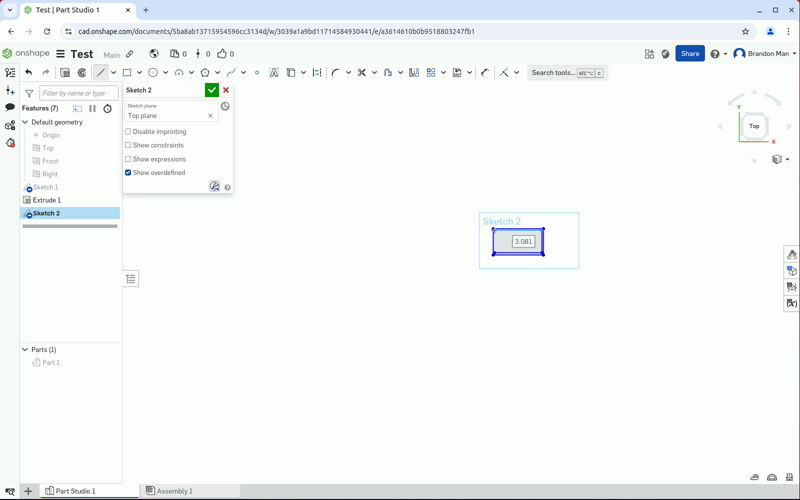
scroll(6)
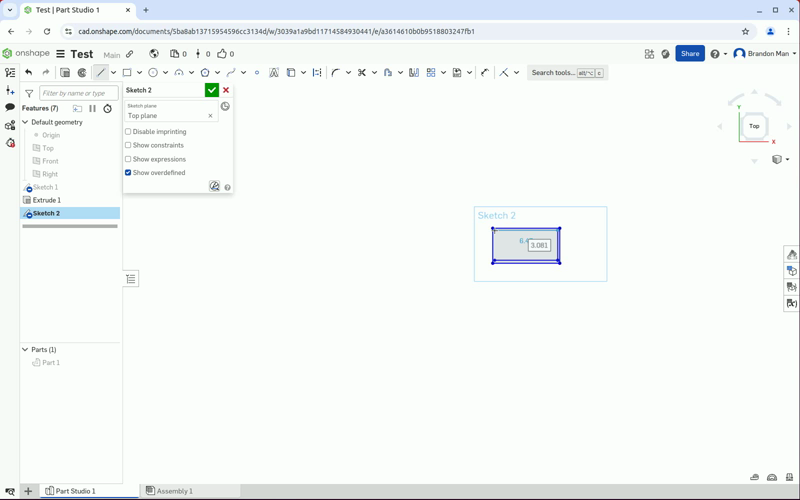
scroll(6)
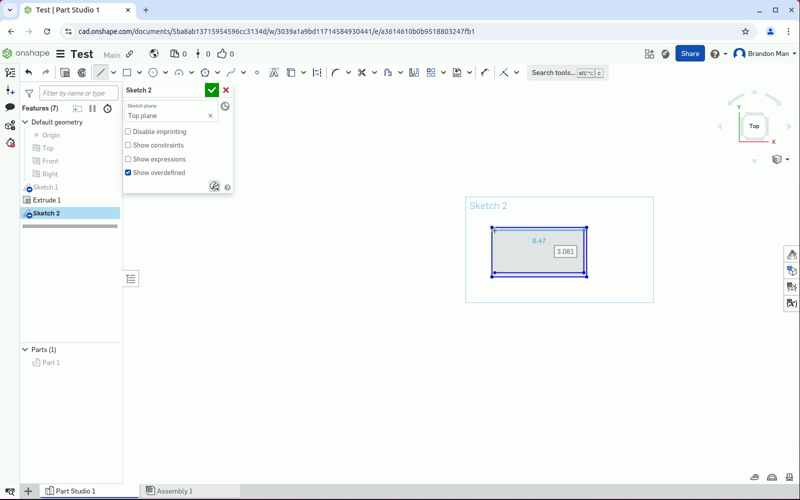
scroll(6)
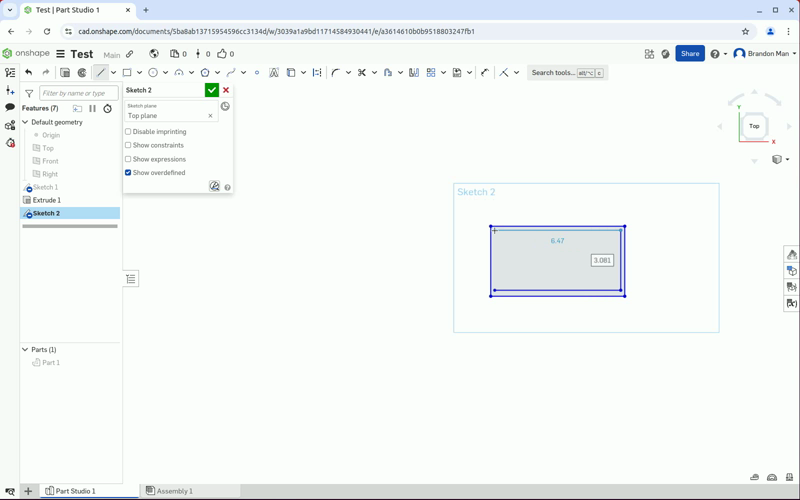
scroll(6)
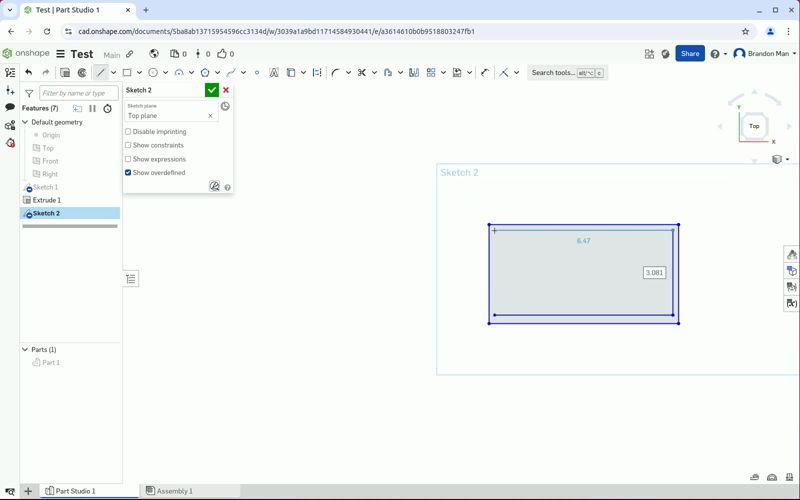
scroll(6)
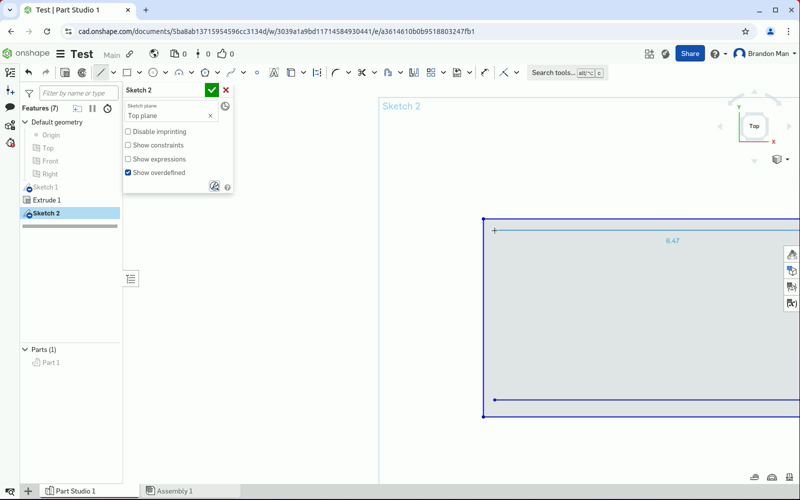
click(494, 230)
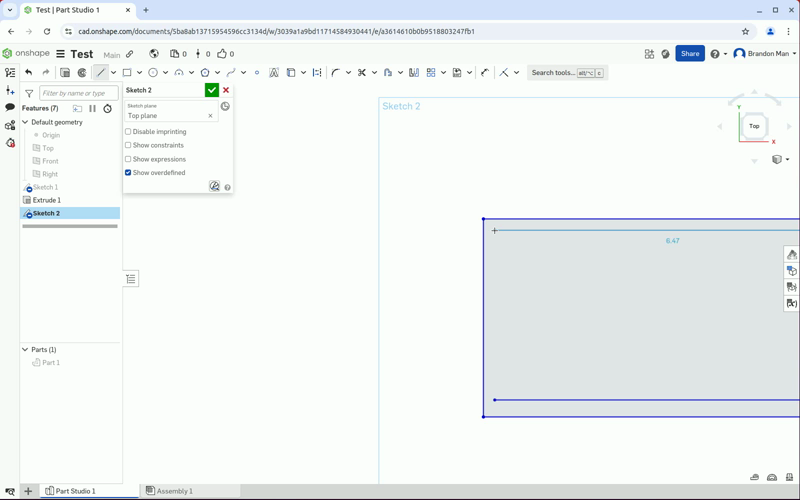
scroll(-6)
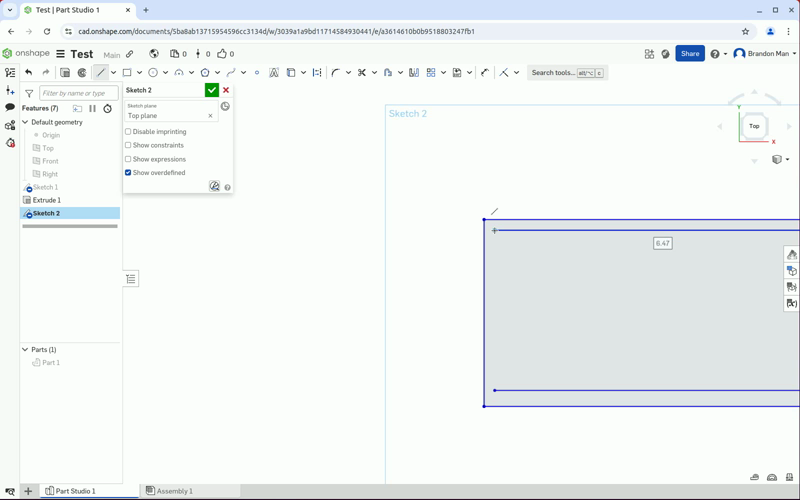
scroll(-6)
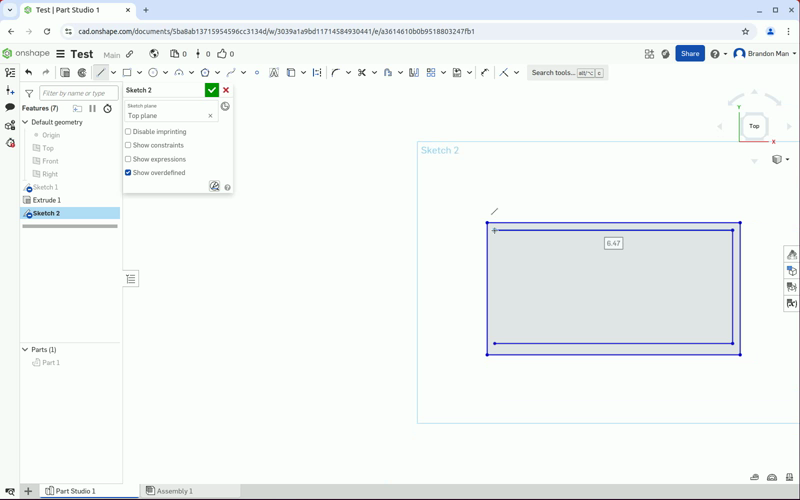
scroll(-6)
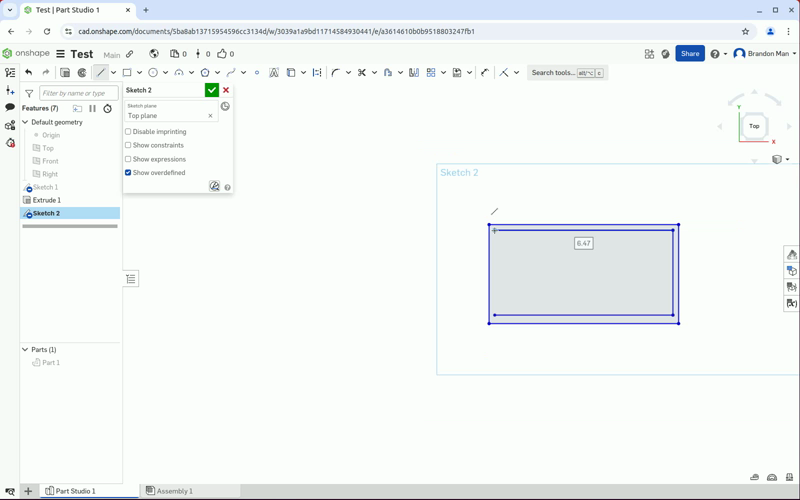
scroll(-6)
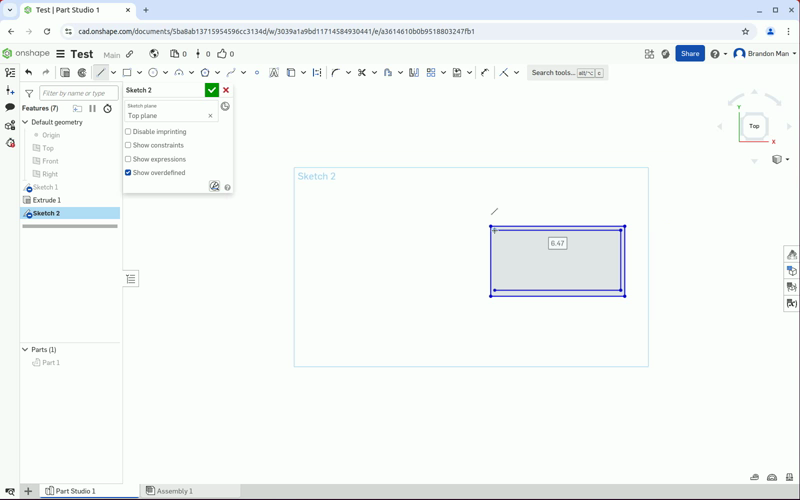
scroll(-6)
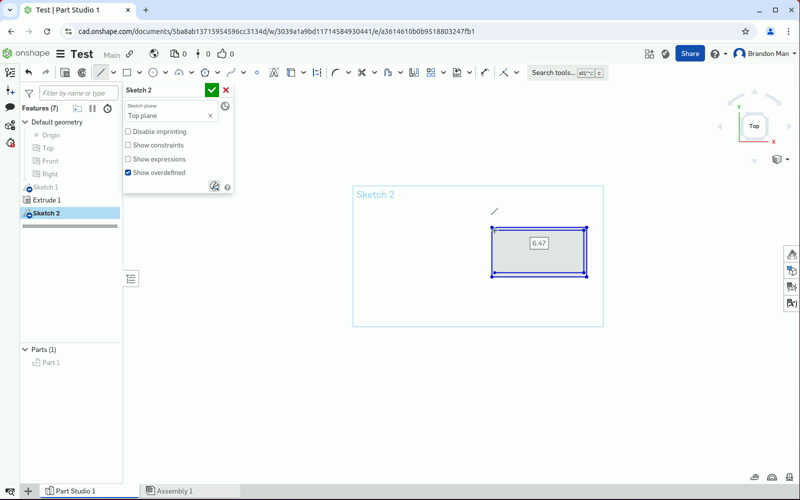
scroll(-6)
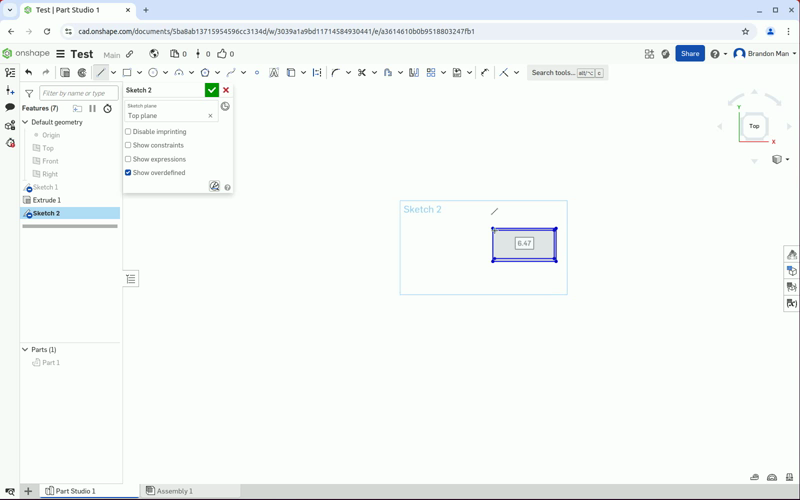
scroll(-6)
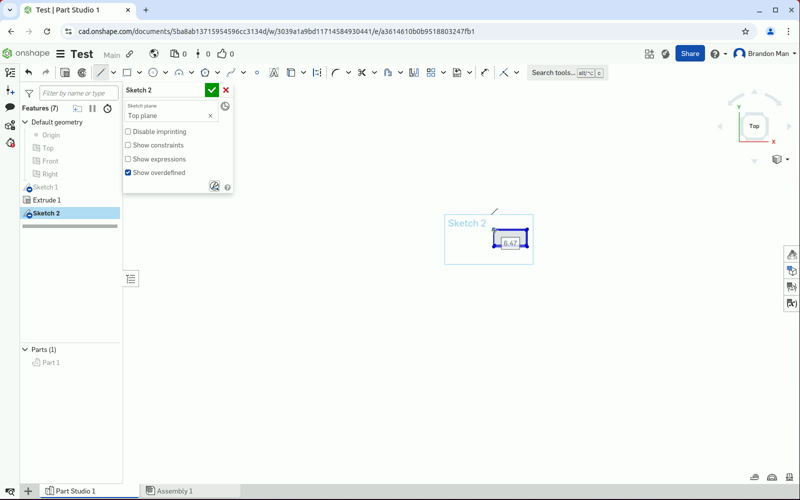
key_up(shift)
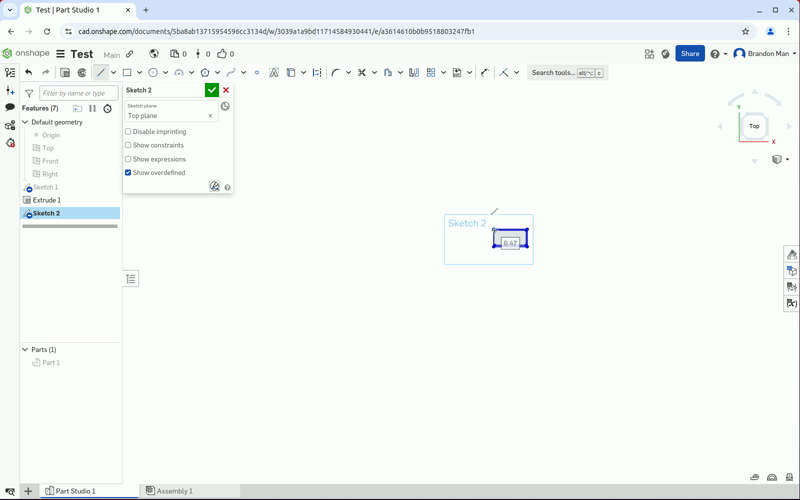
mouse_move(524, 230)
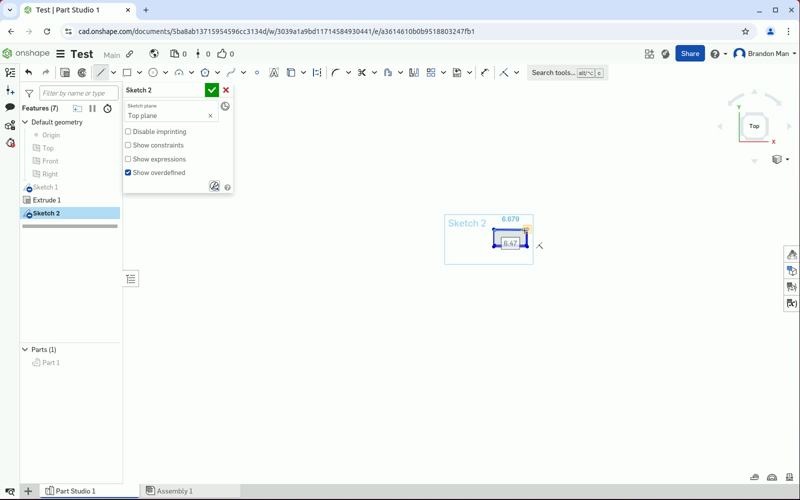
key_down(shift)
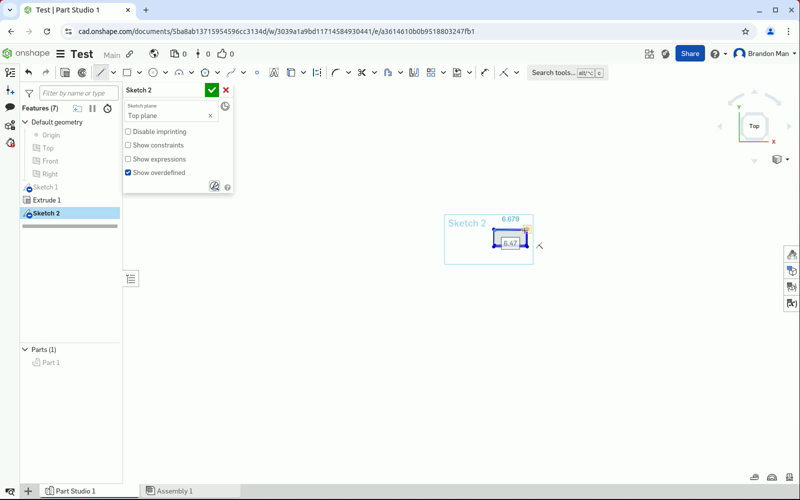
mouse_move(494, 245)
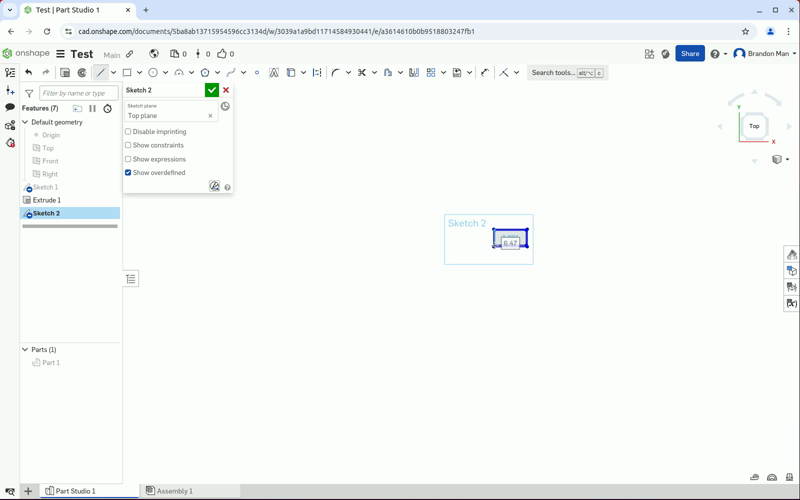
scroll(6)
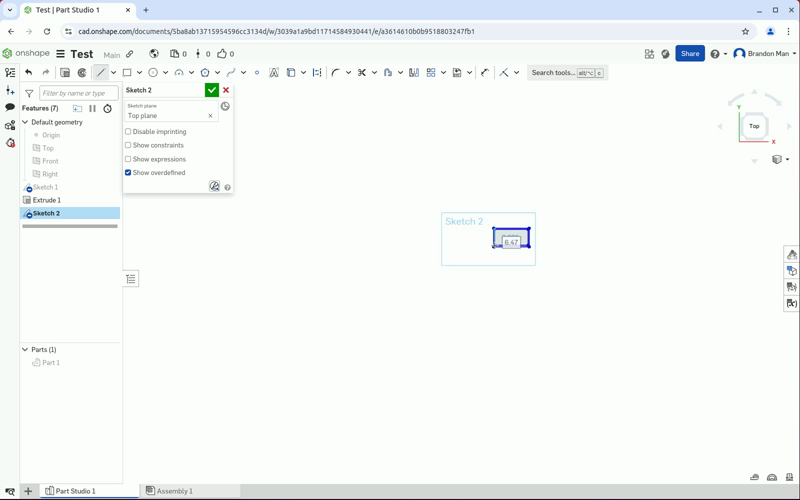
scroll(6)
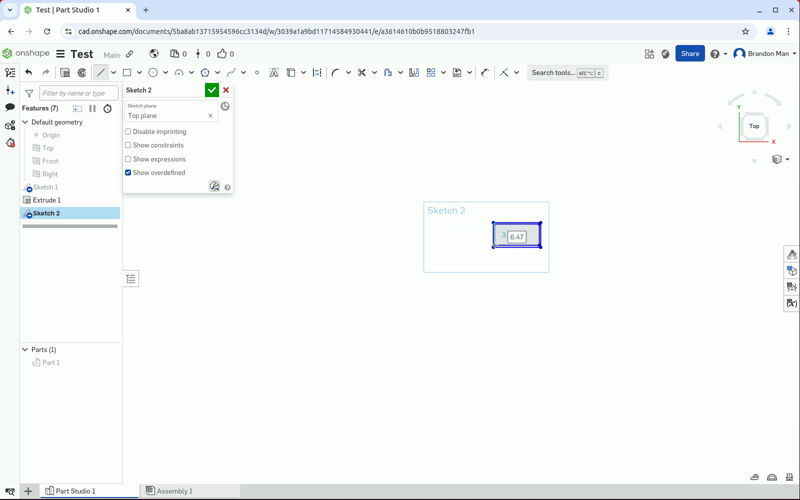
scroll(6)
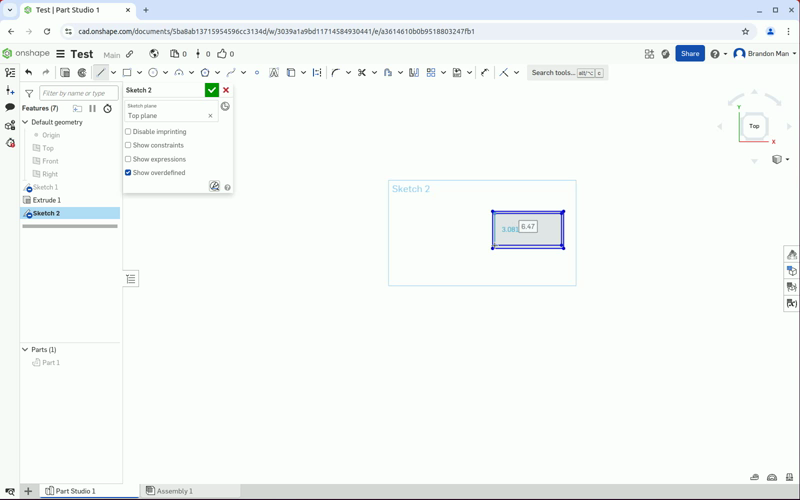
scroll(6)
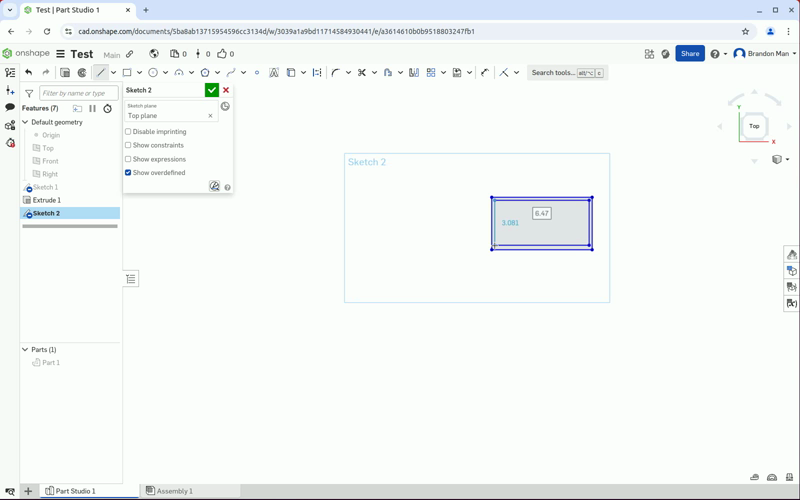
scroll(6)
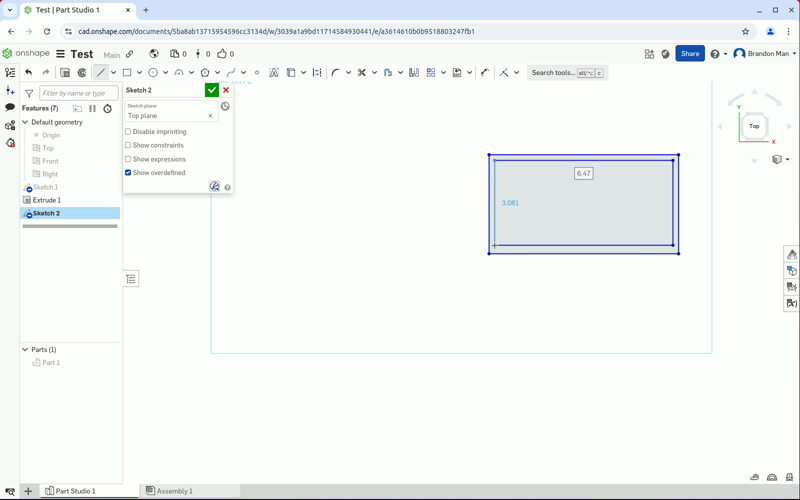
scroll(6)
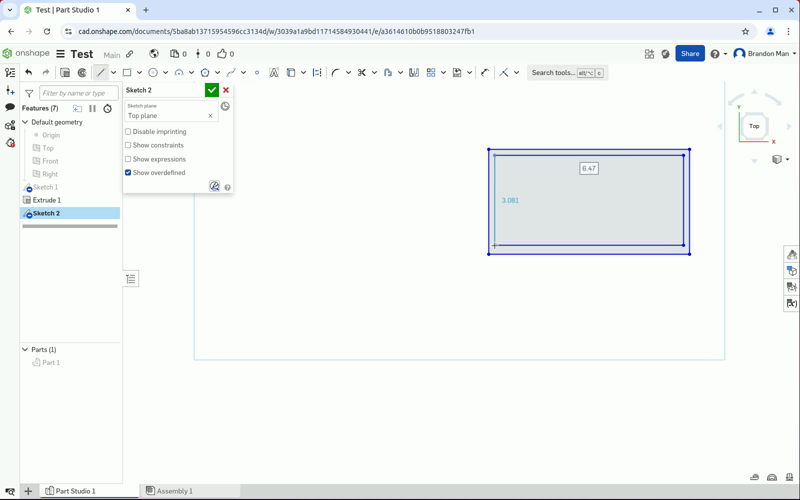
scroll(6)
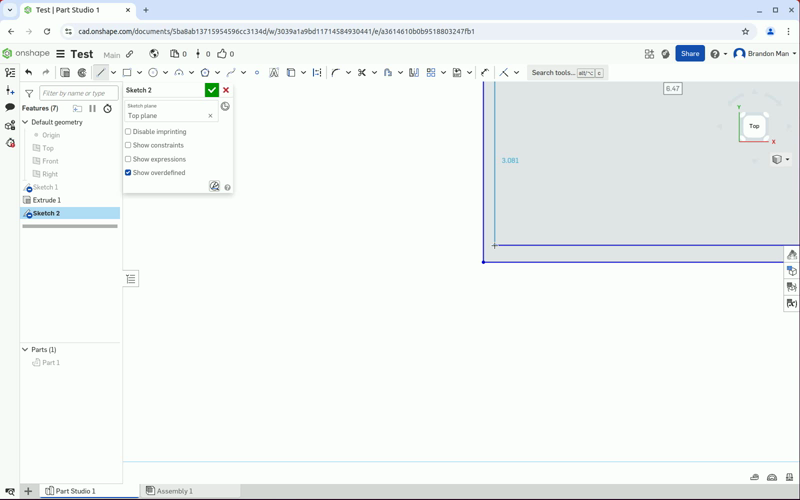
key_up(shift)
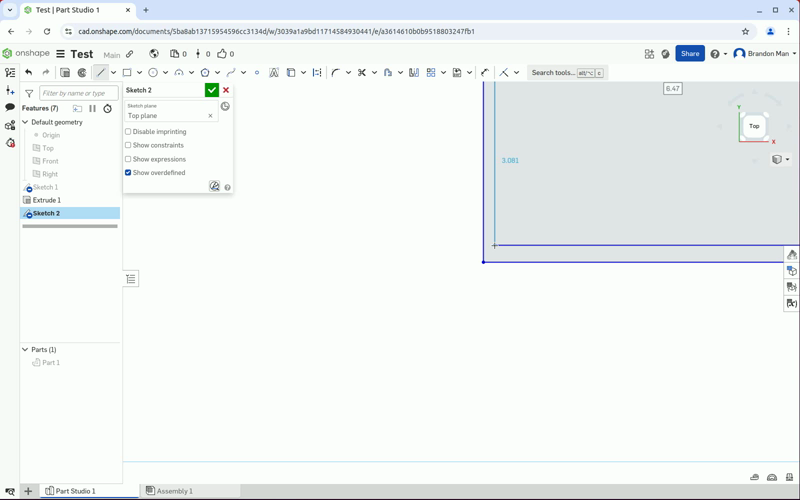
click(494, 245)
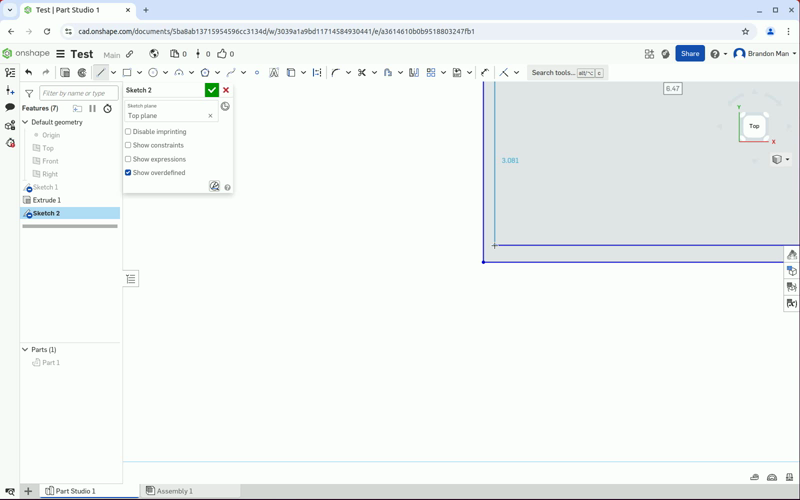
scroll(-6)
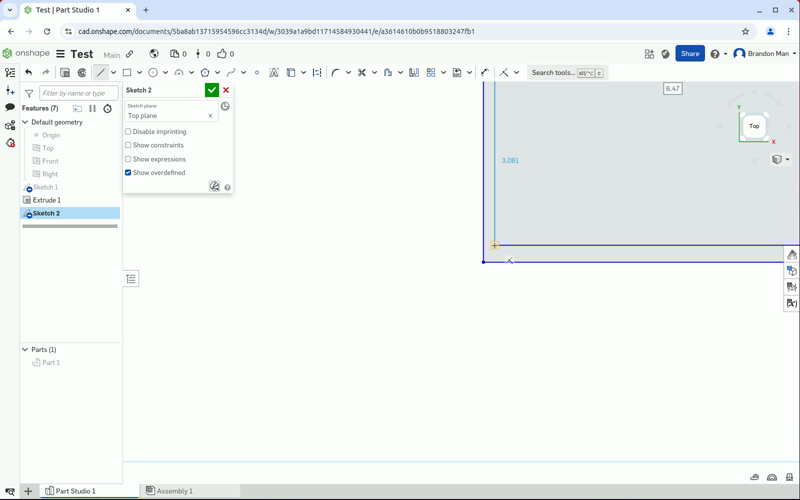
scroll(-6)
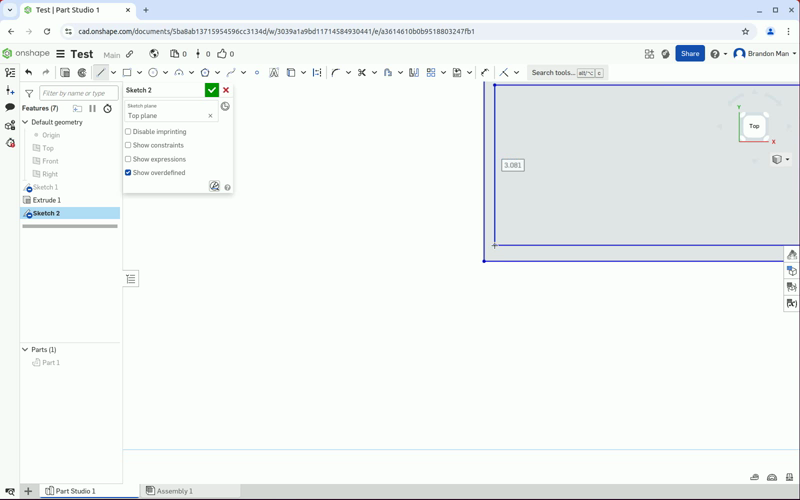
scroll(-6)
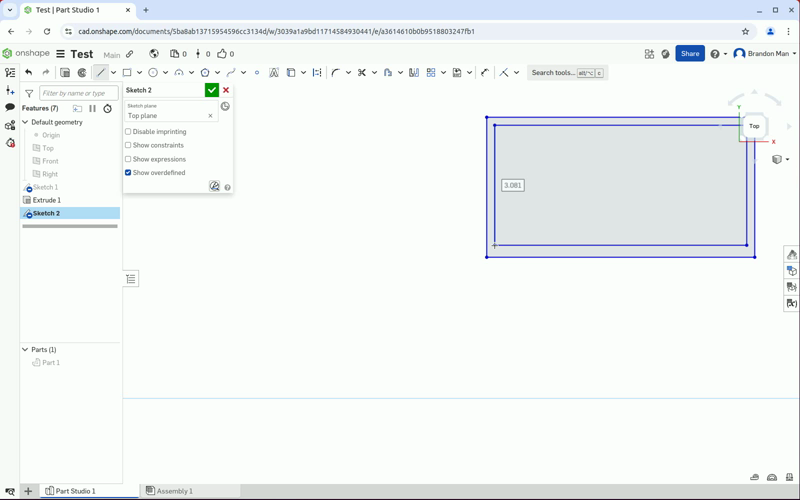
scroll(-6)
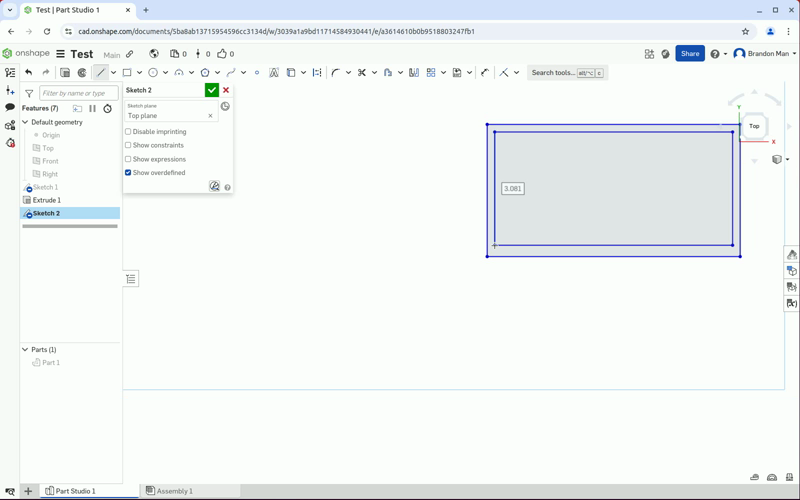
scroll(-6)
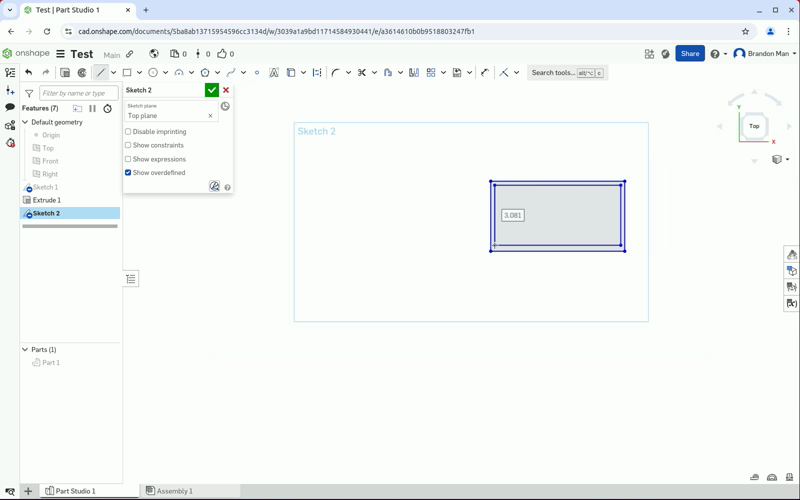
scroll(-6)
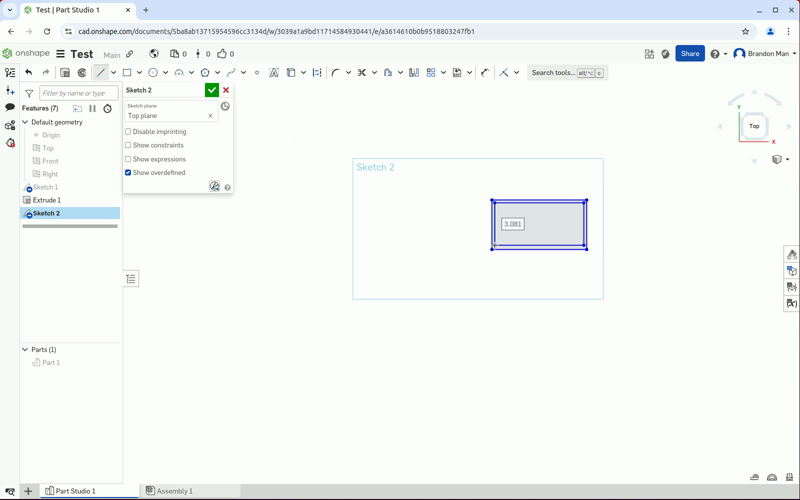
scroll(-6)
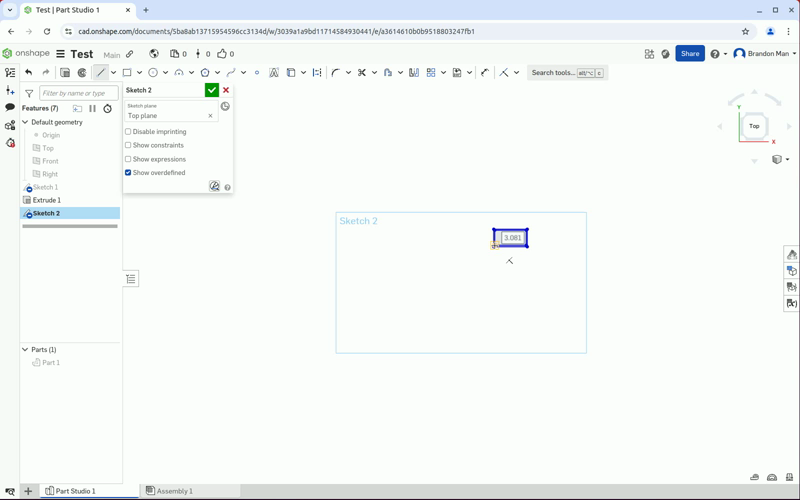
key(esc)
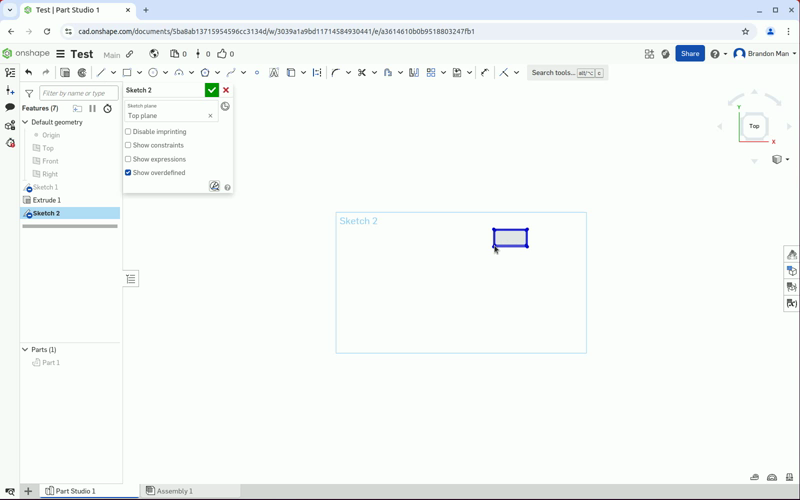
mouse_move(504, 229)
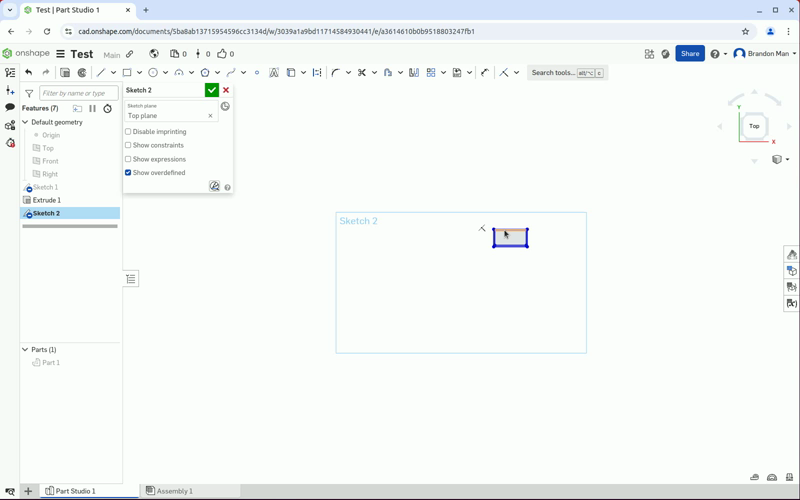
scroll(6)
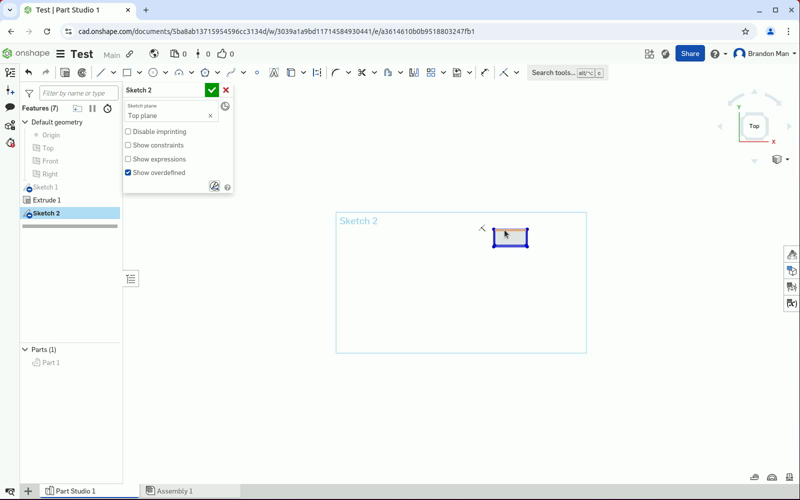
scroll(6)
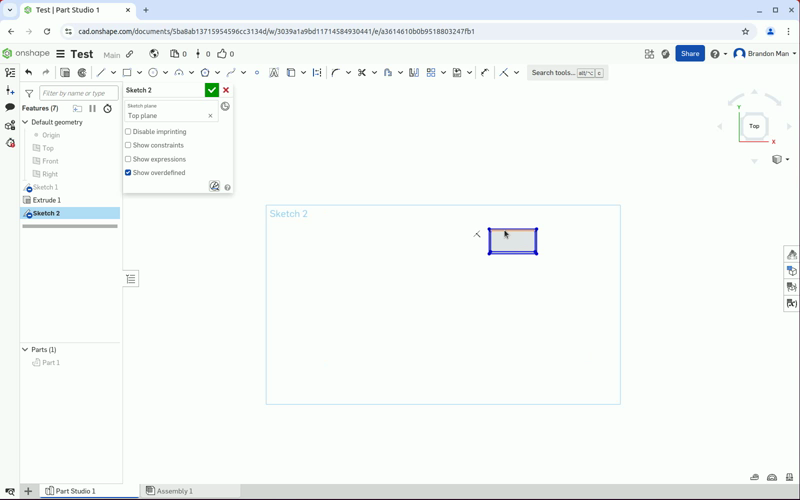
scroll(6)
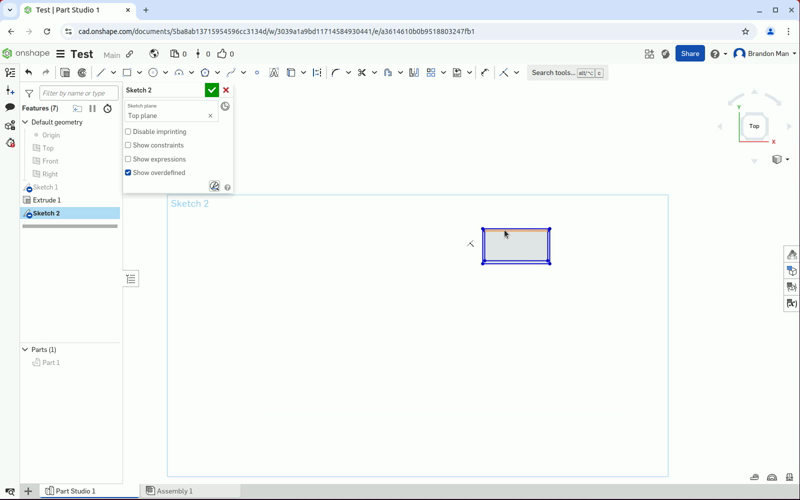
scroll(6)
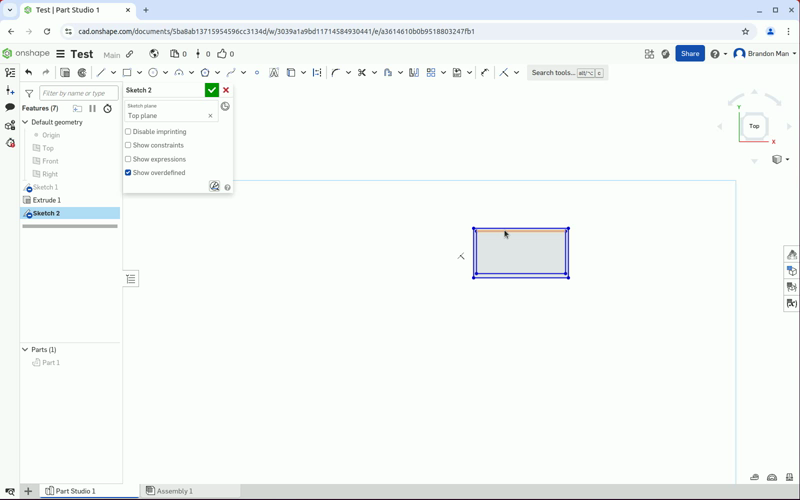
scroll(6)
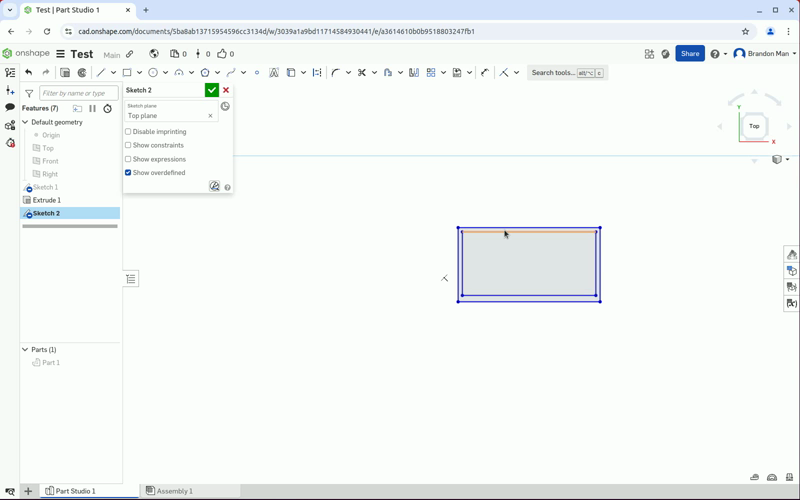
scroll(6)
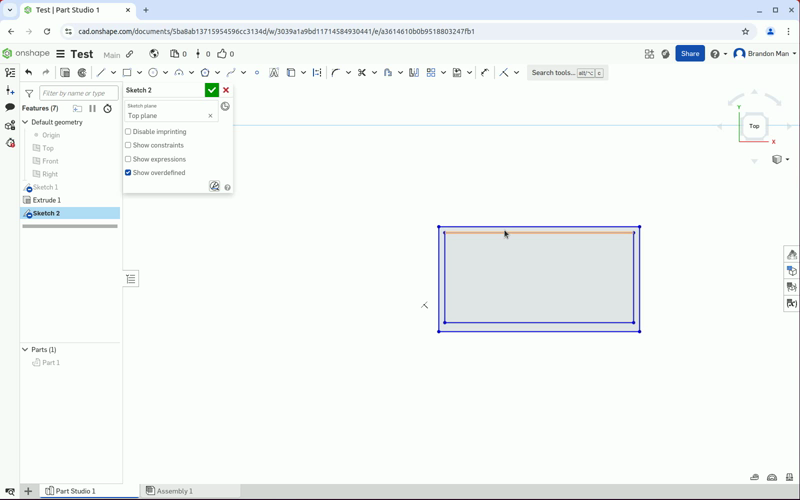
scroll(6)
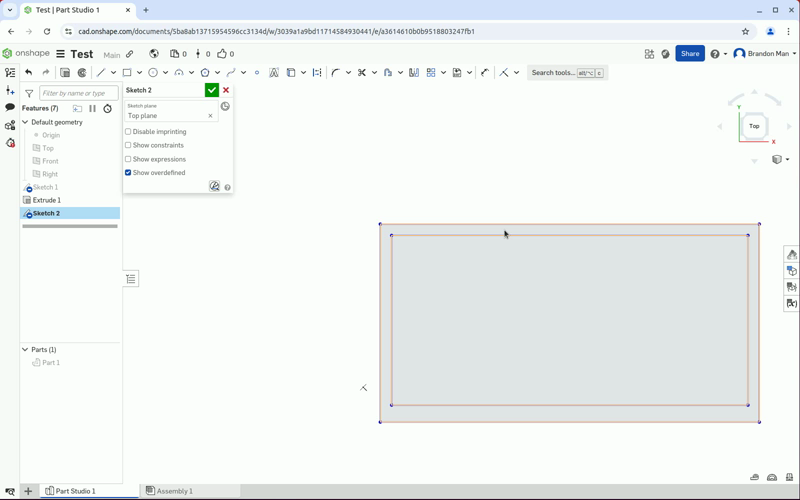
click(504, 229)
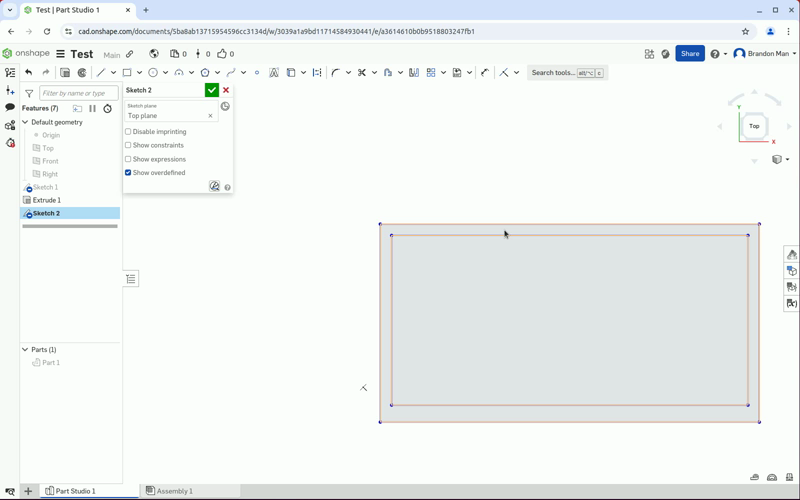
scroll(-6)
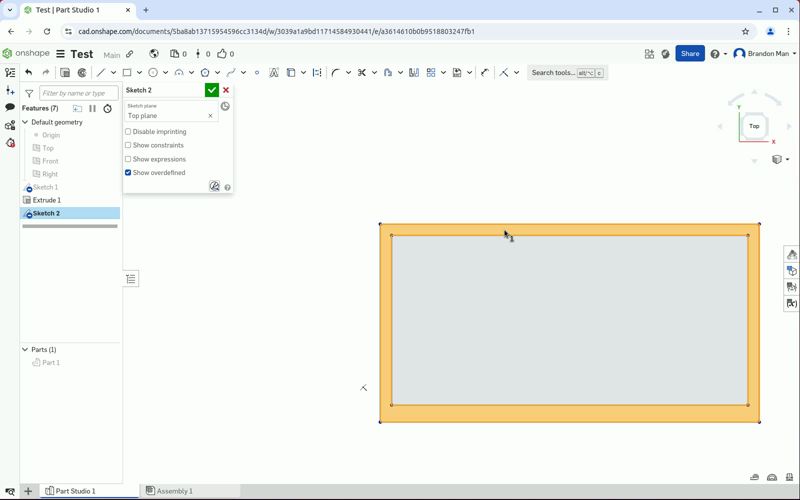
scroll(-6)
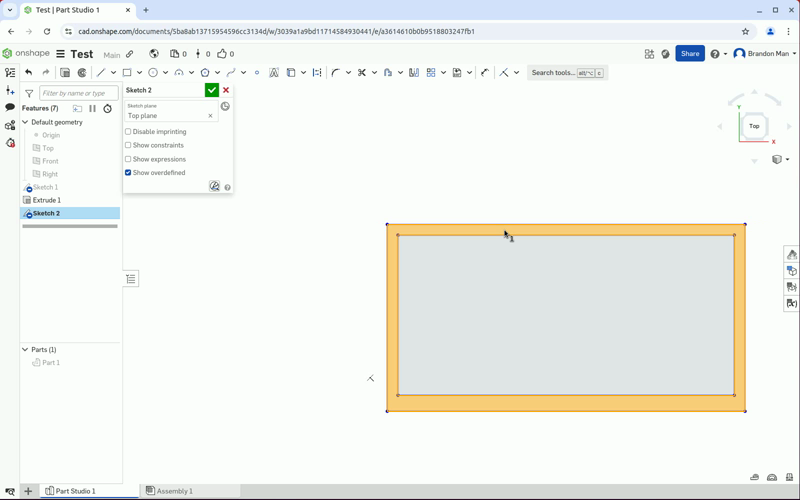
scroll(-6)
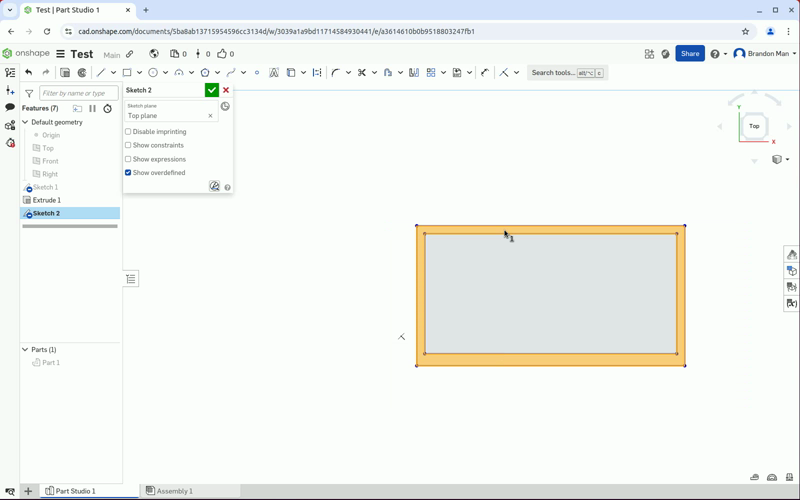
scroll(-6)
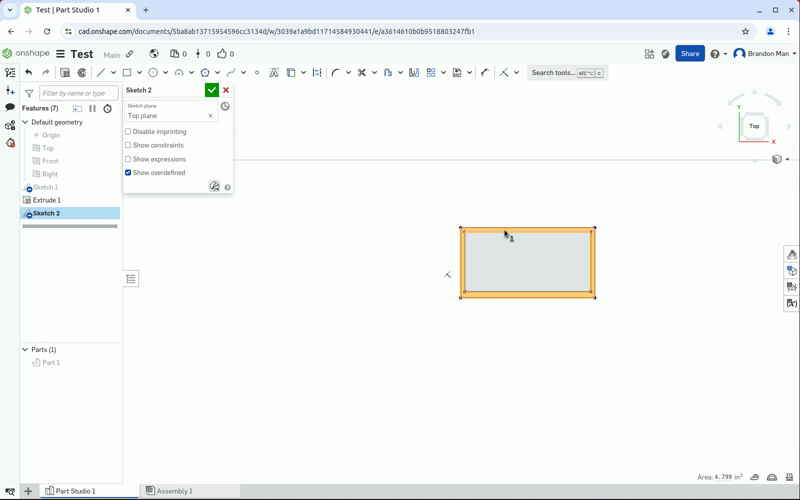
scroll(-6)
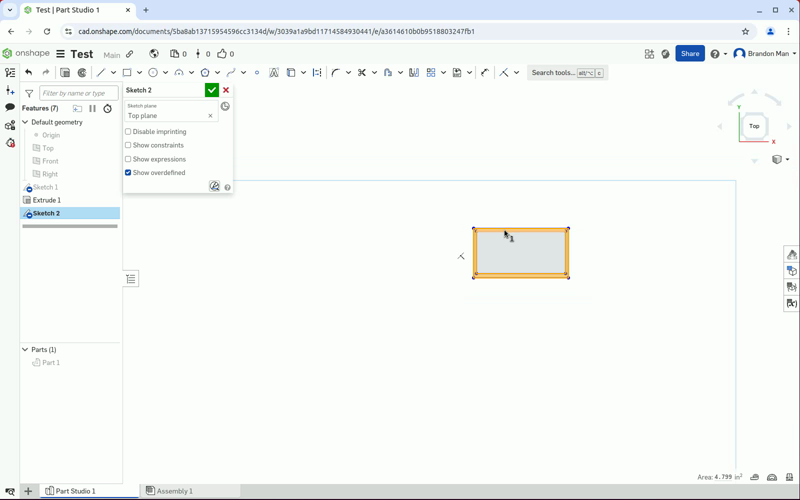
scroll(-6)
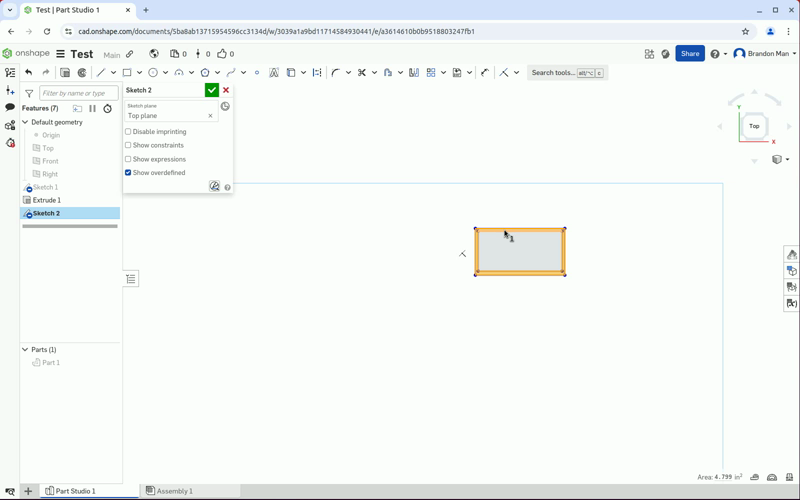
scroll(-6)
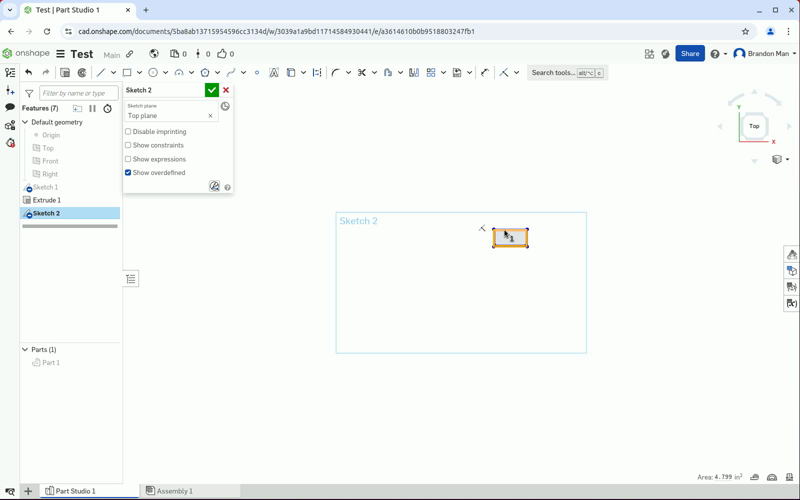
mouse_move(73, 352)
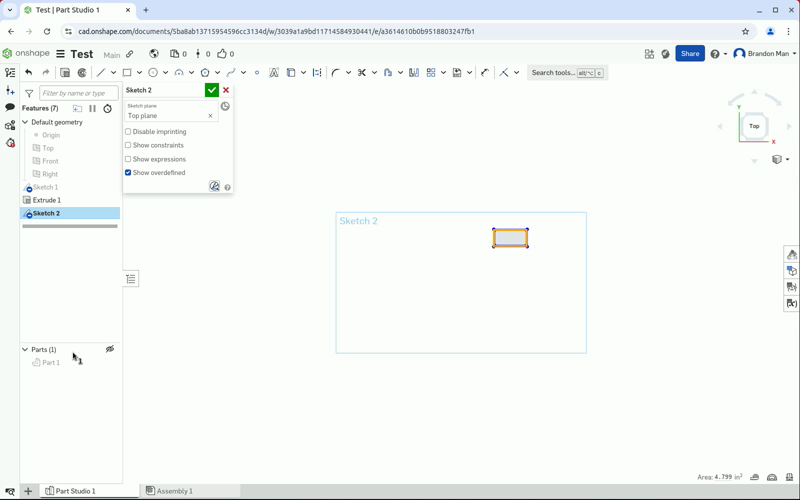
key(shift+y)
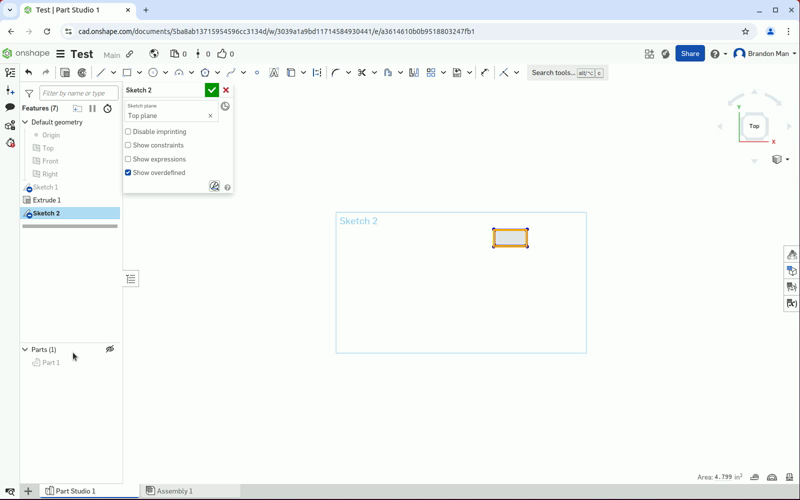
key(shift+e)
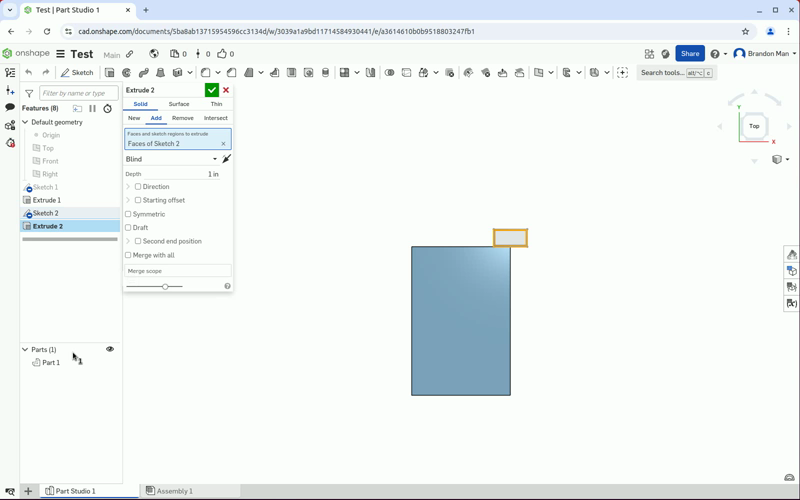
mouse_move(143, 106)
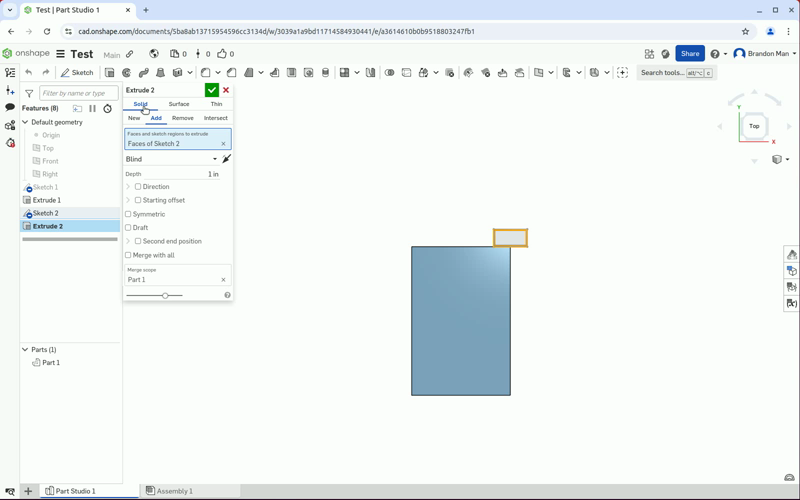
click(143, 106)
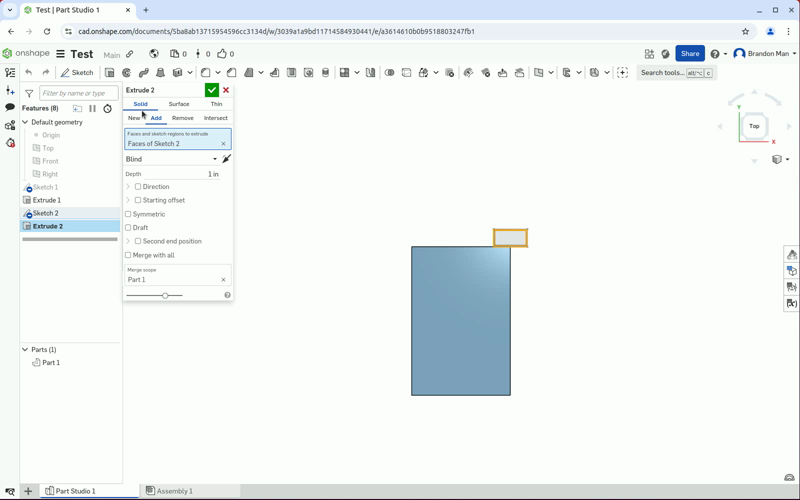
mouse_move(137, 120)
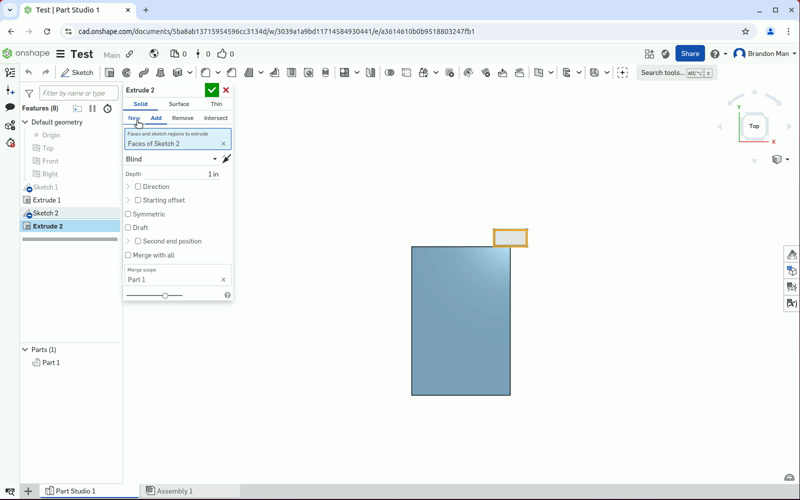
click(137, 120)
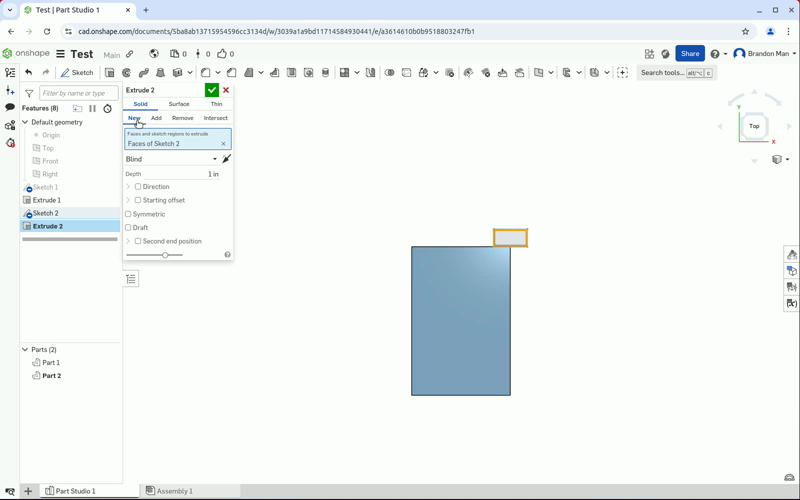
key(tab, 4)
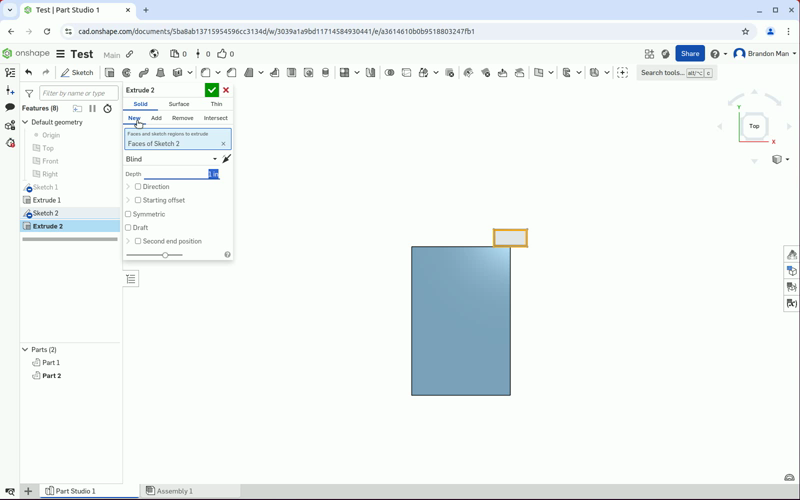
text(6.74)
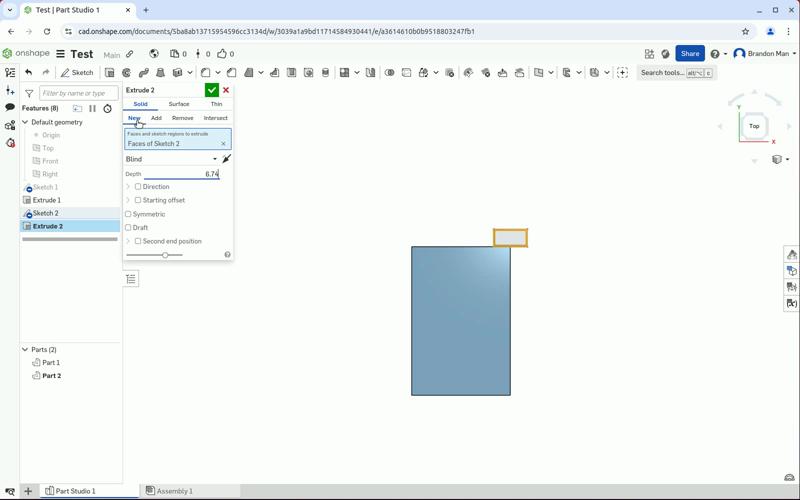
key(tab, 3)
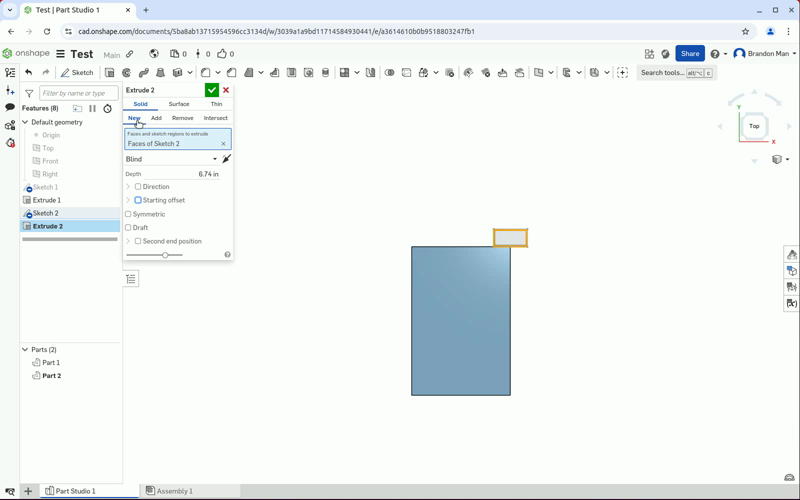
key(tab, 2)
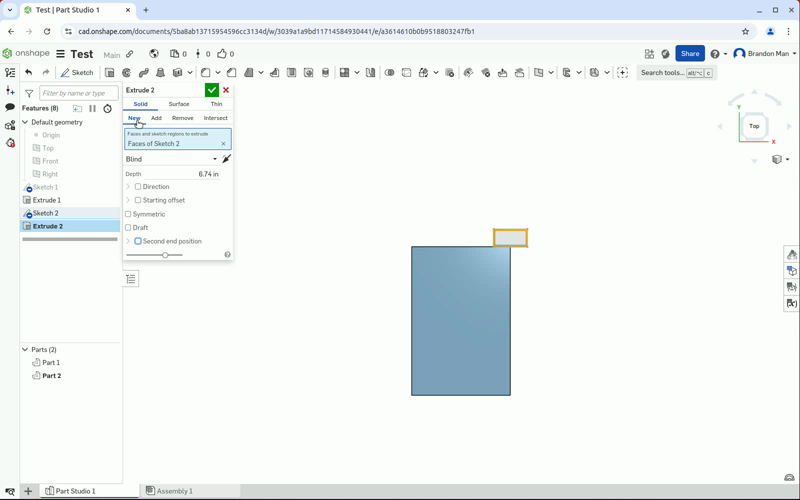
key(space)
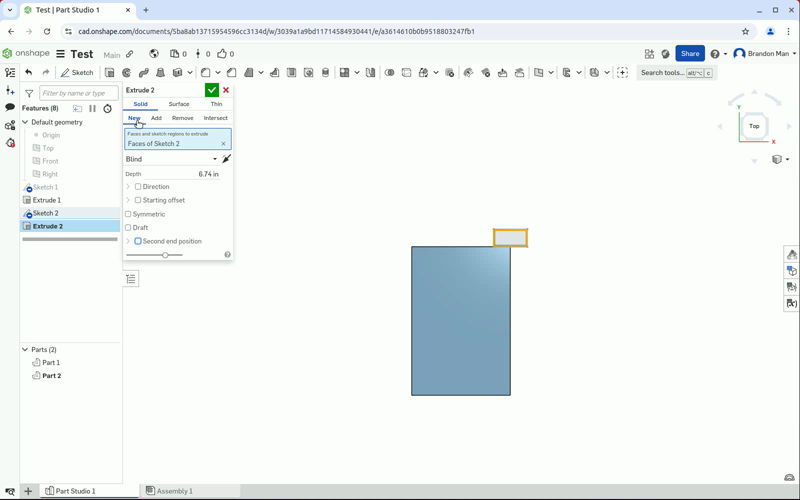
key(tab, 3)
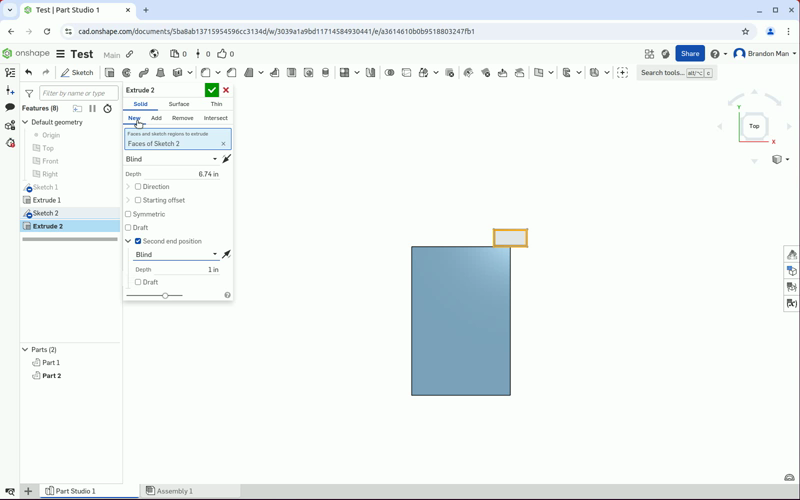
text(5.055)
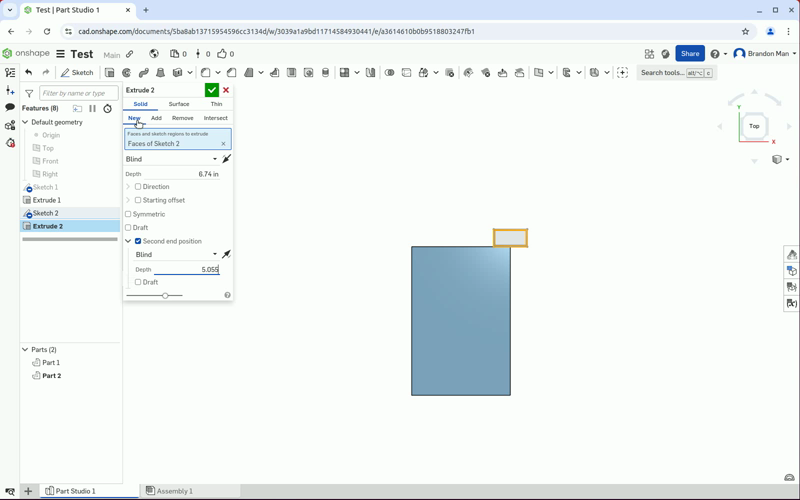
key(enter)
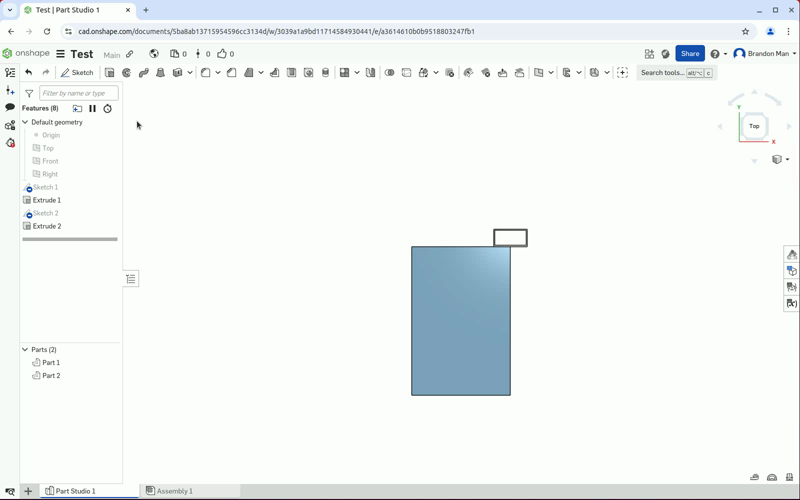
key(shift+h)
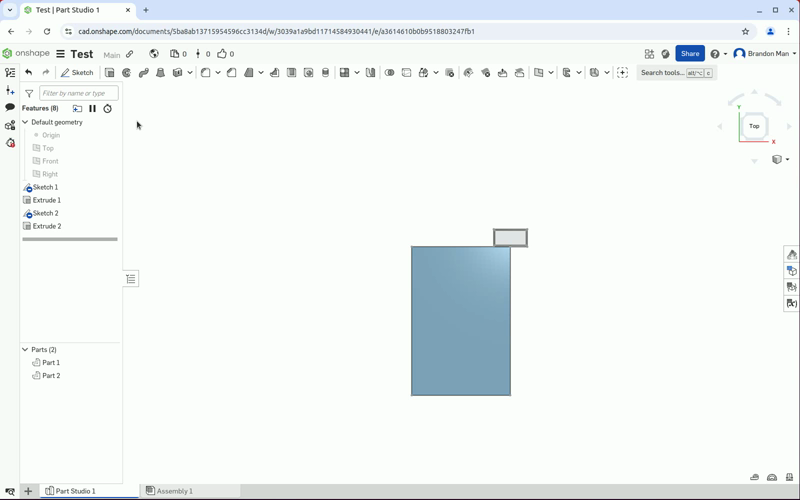
key(shift+h)
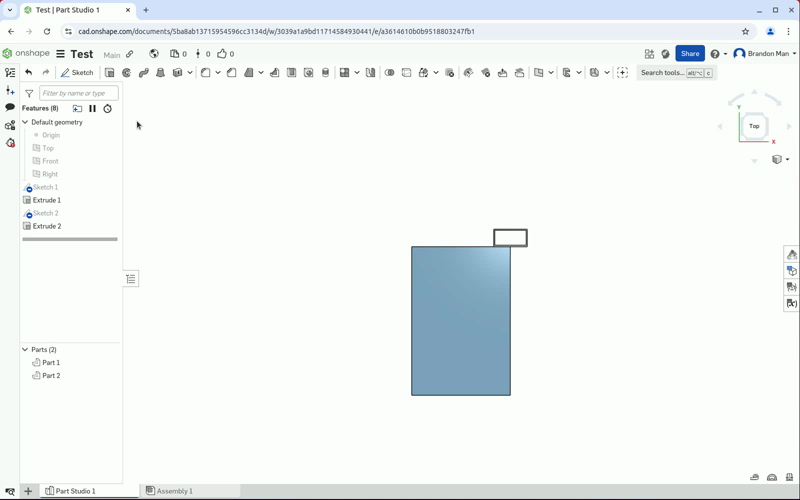
mouse_move(73, 189)
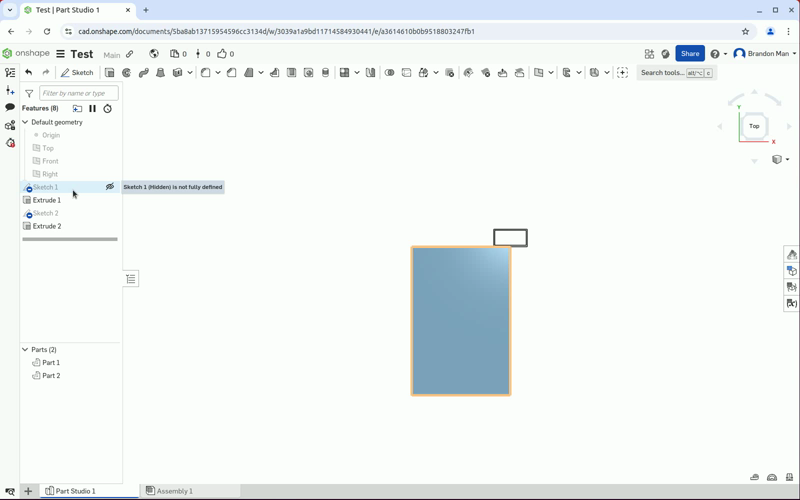
click(73, 189)
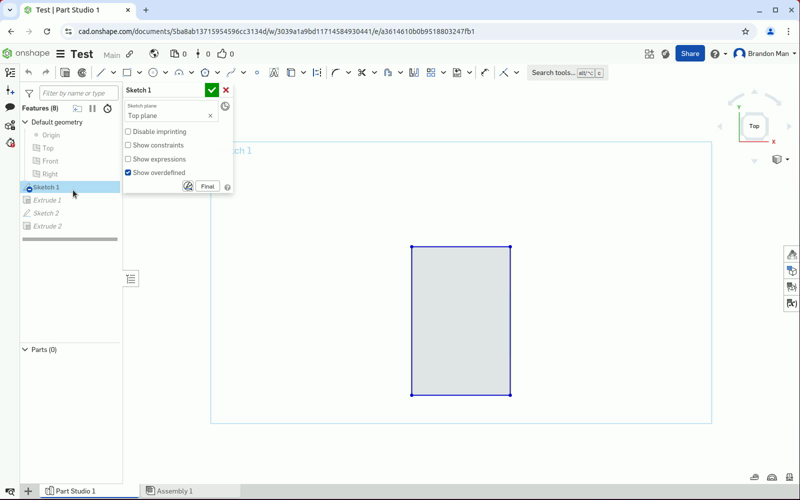
mouse_move(229, 92)
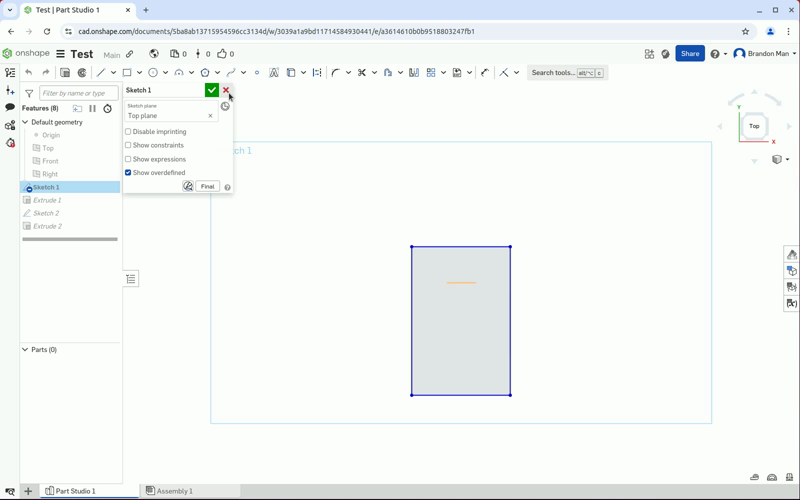
click(229, 92)
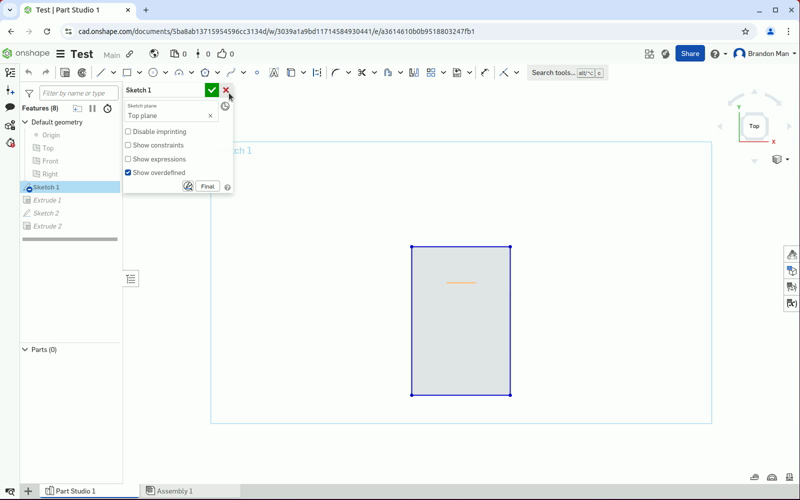
key(shift+s)
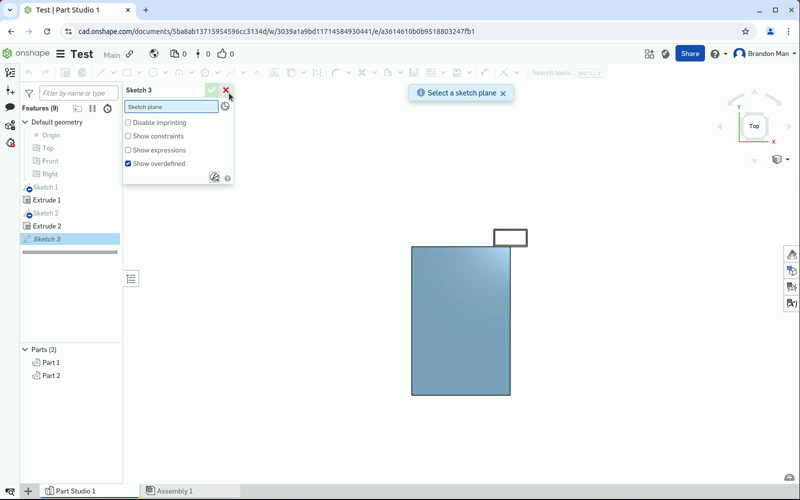
mouse_move(73, 150)
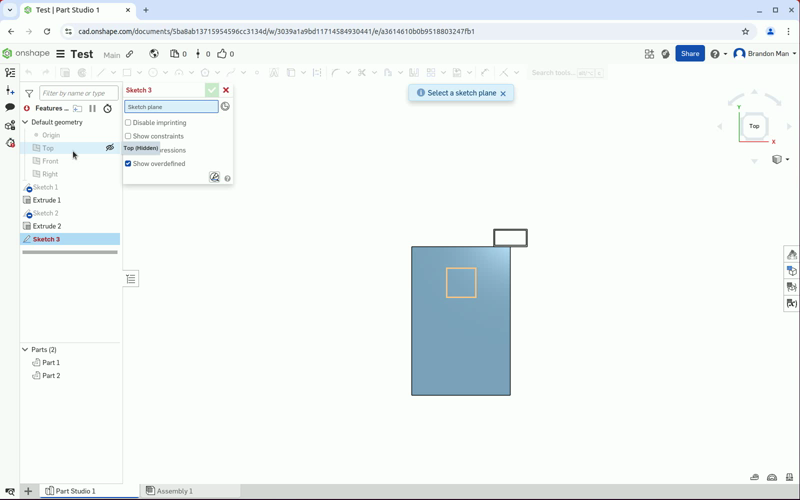
click(73, 150)
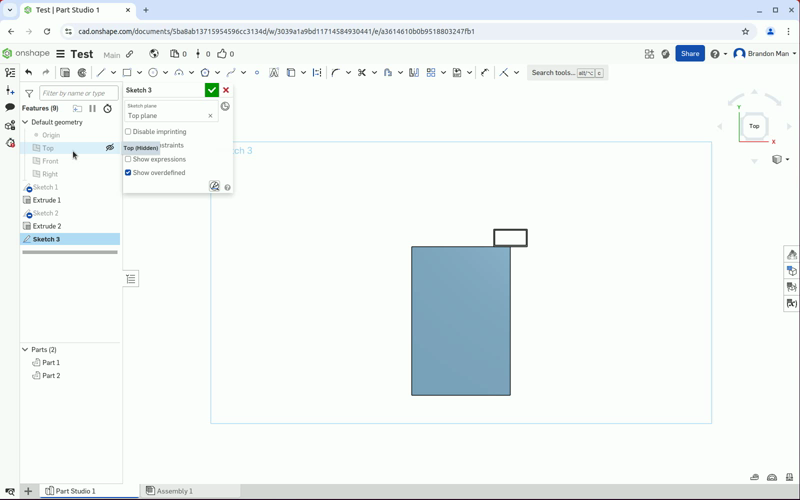
mouse_move(73, 352)
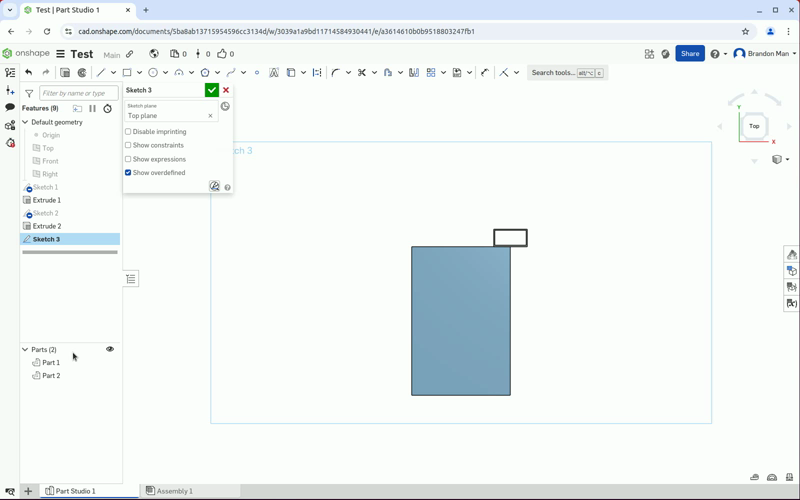
key(y)
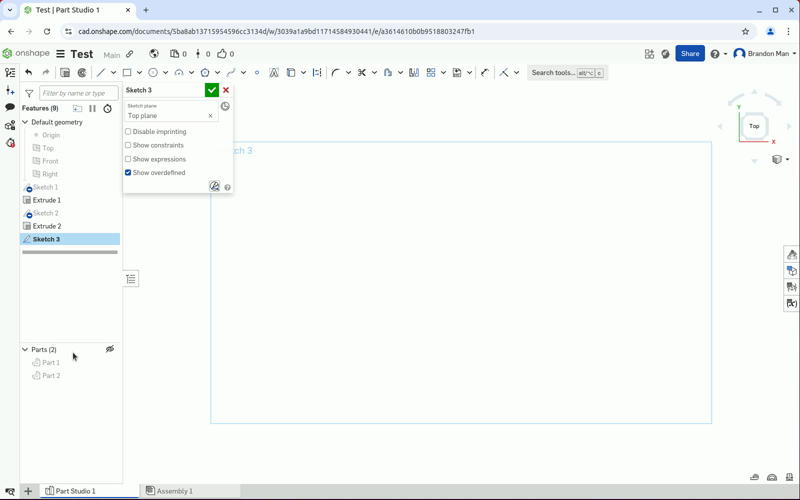
key(l)
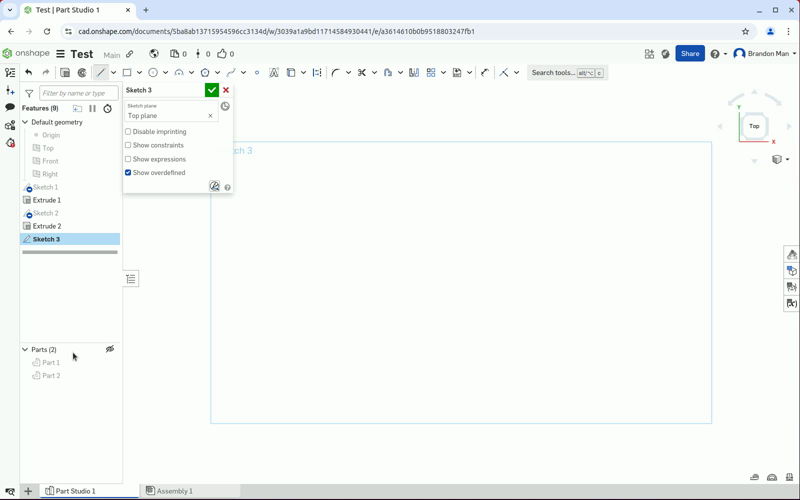
key_down(shift)
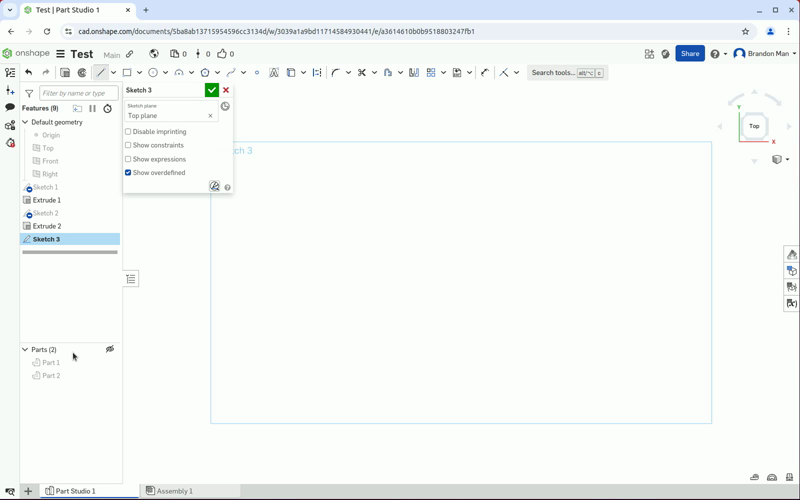
mouse_move(395, 246)
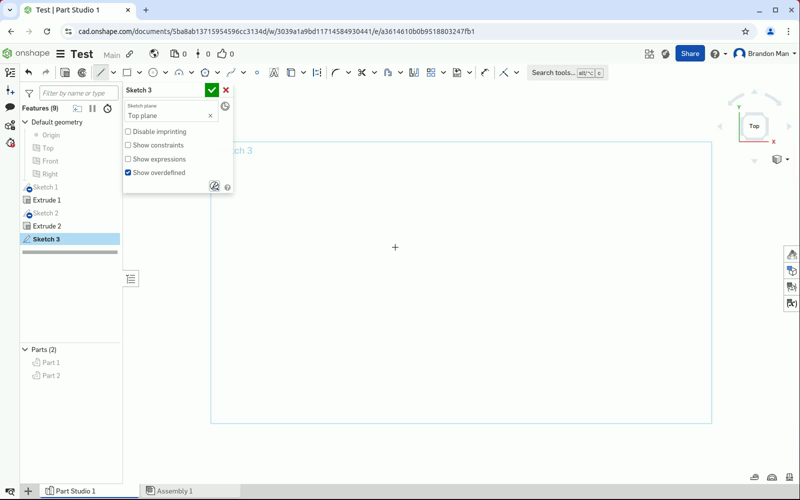
click(395, 246)
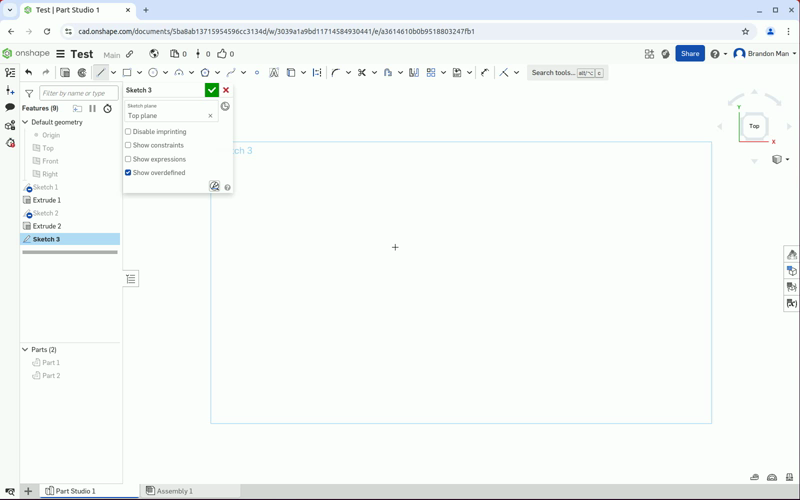
key_up(shift)
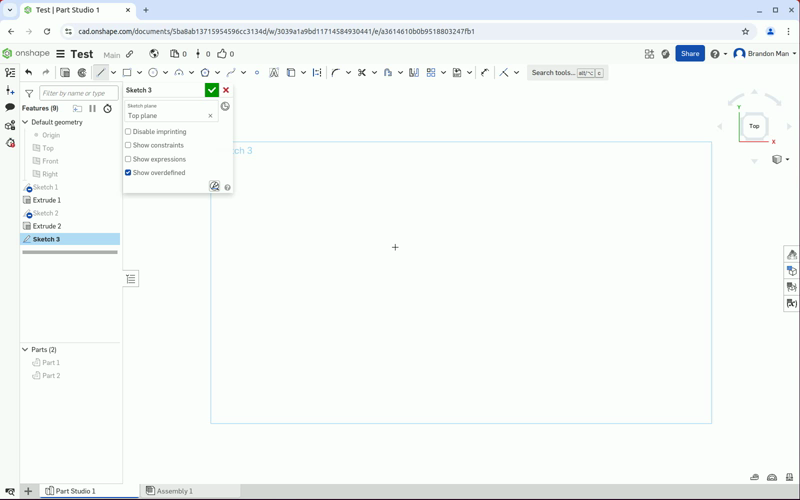
key_down(shift)
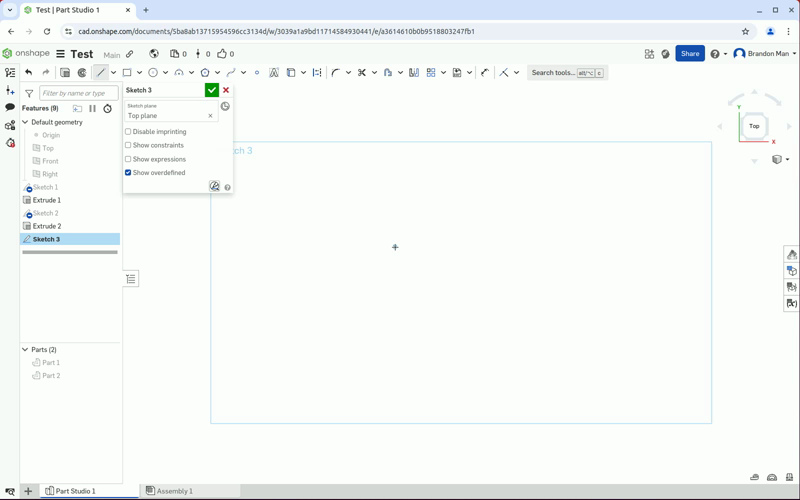
mouse_move(425, 246)
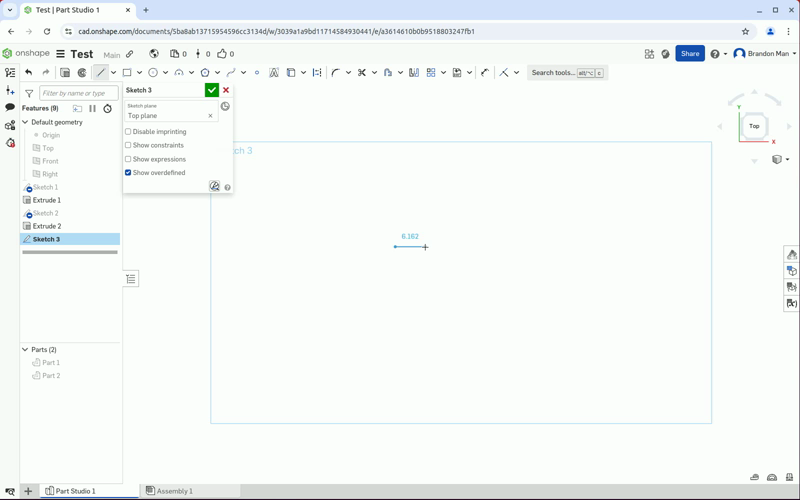
mouse_move(428, 246)
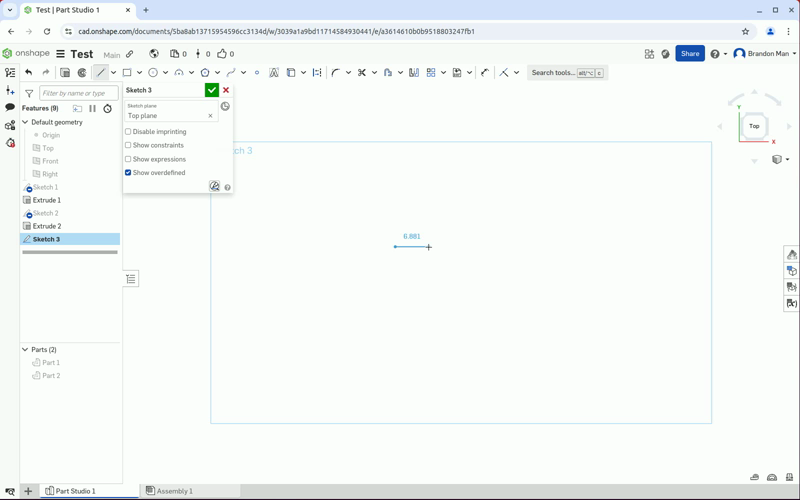
click(428, 246)
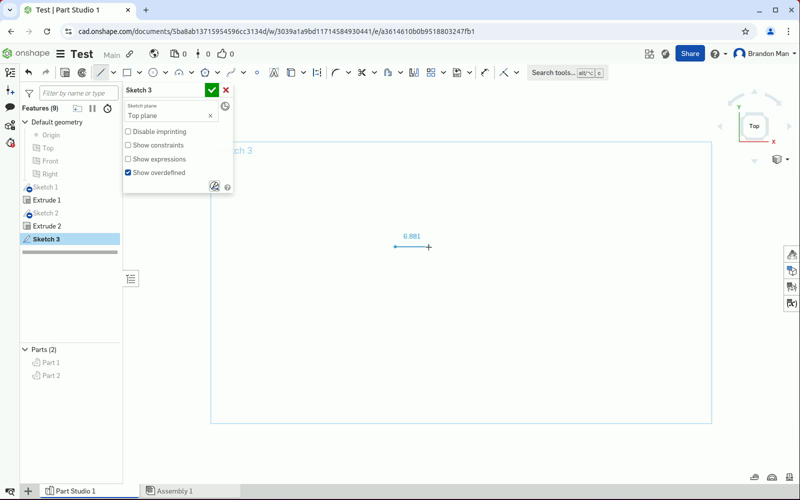
key_up(shift)
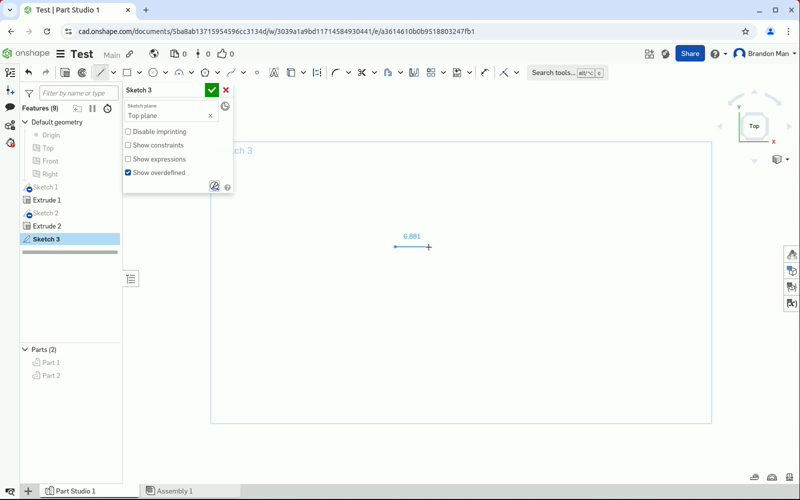
key_down(shift)
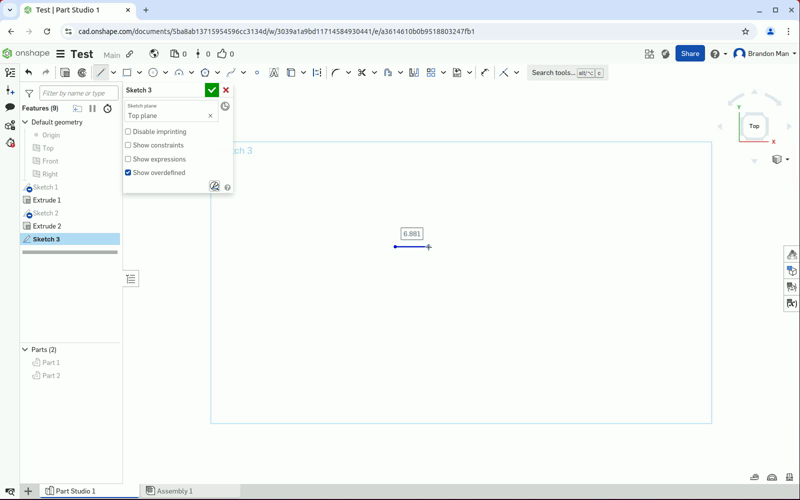
mouse_move(458, 246)
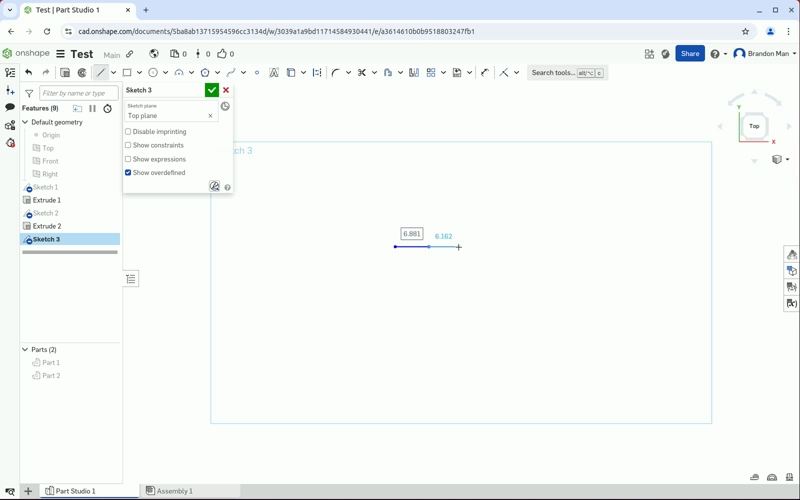
mouse_move(428, 229)
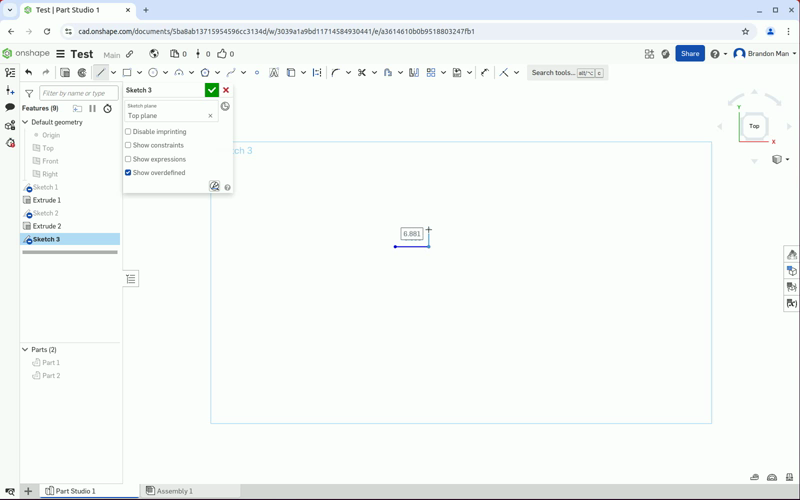
click(428, 229)
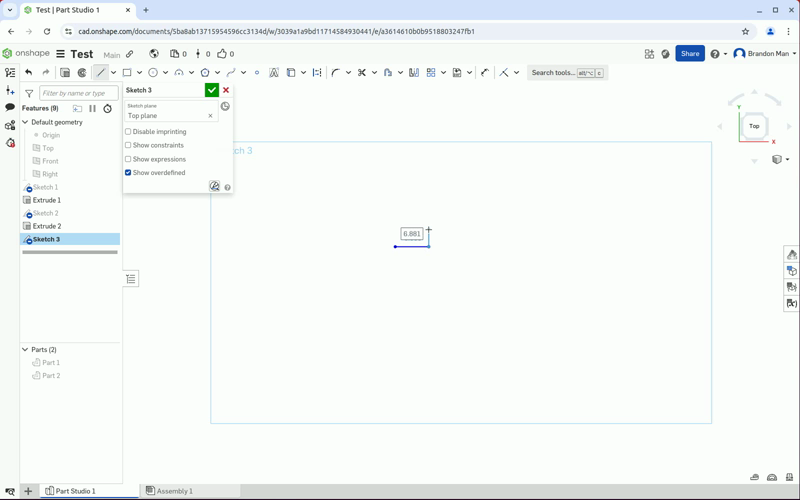
key_up(shift)
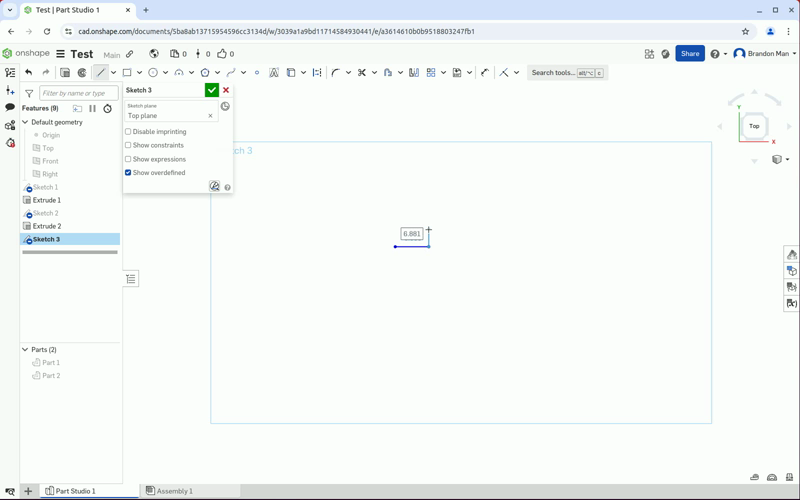
key_down(shift)
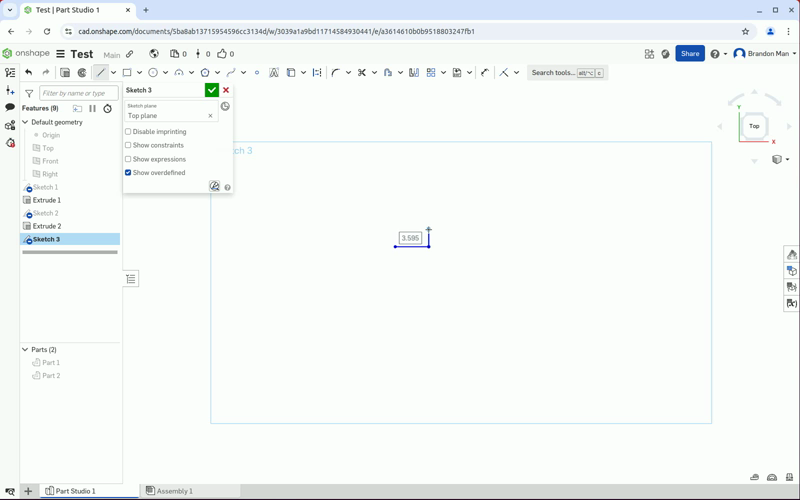
mouse_move(458, 229)
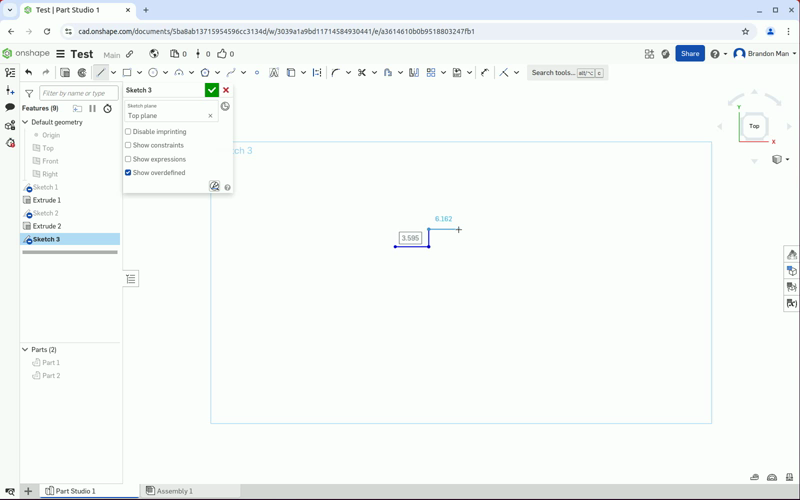
mouse_move(395, 229)
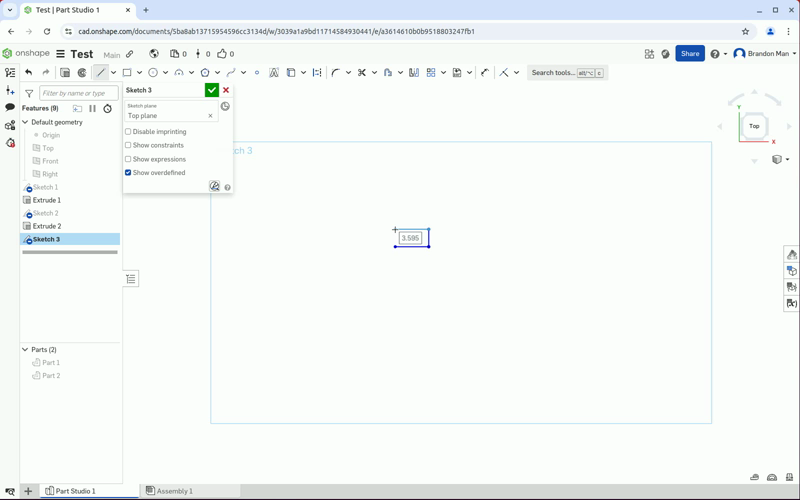
click(395, 229)
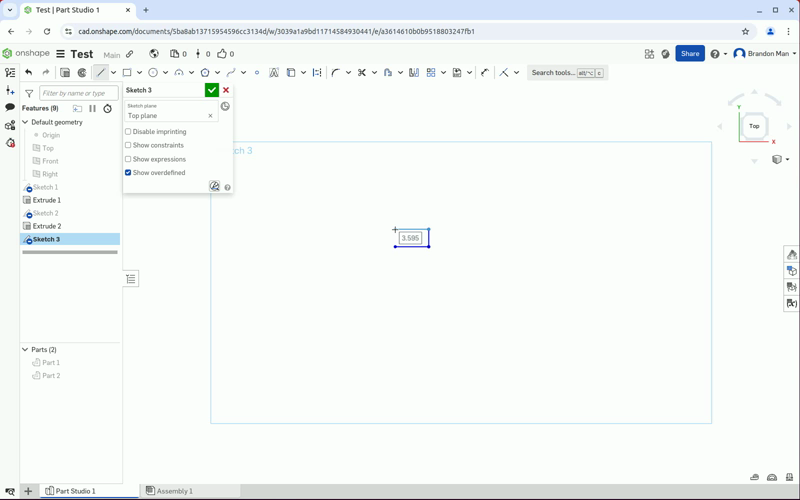
key_up(shift)
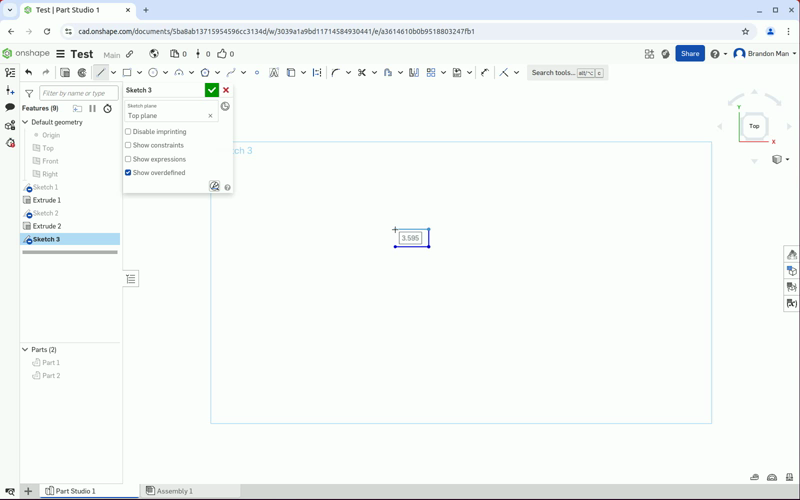
mouse_move(425, 229)
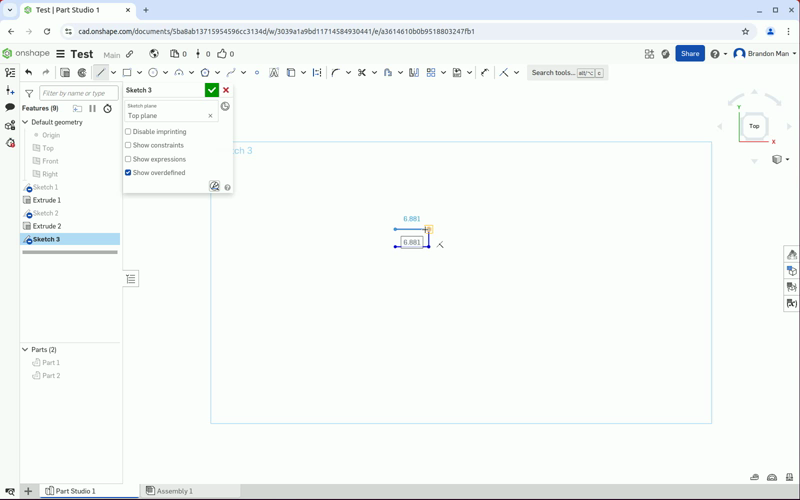
key_down(shift)
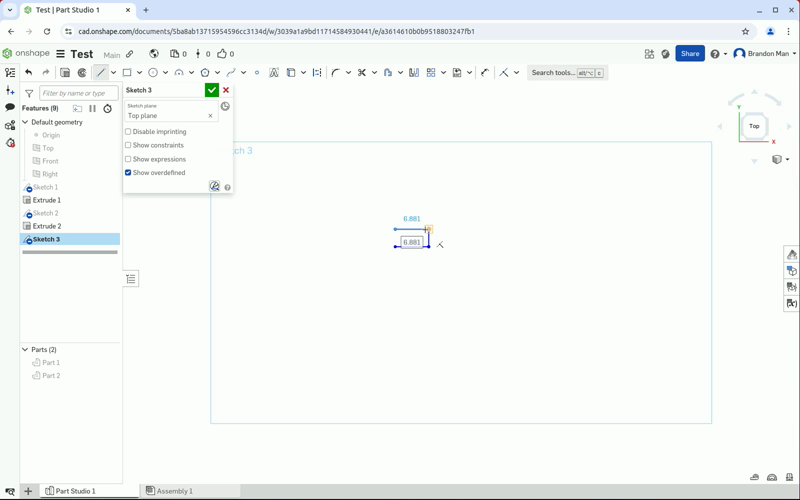
mouse_move(395, 246)
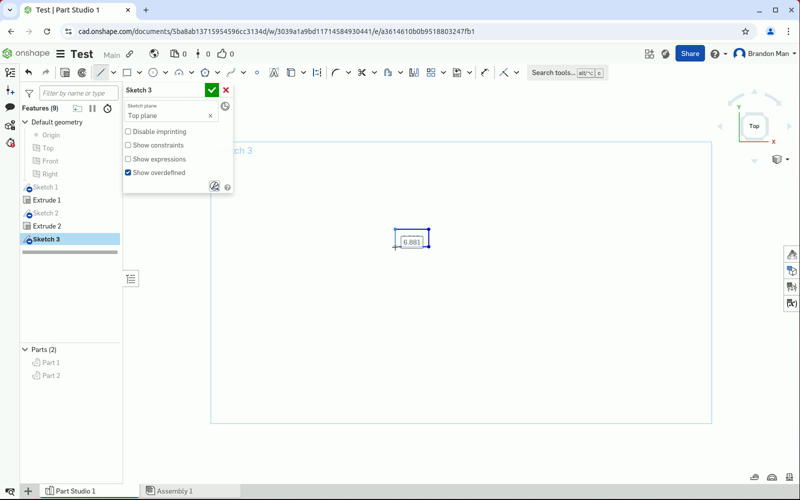
key_up(shift)
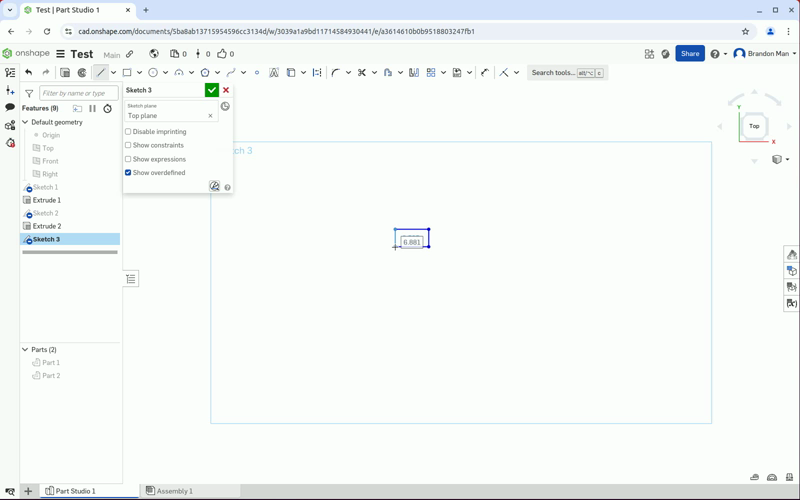
click(395, 246)
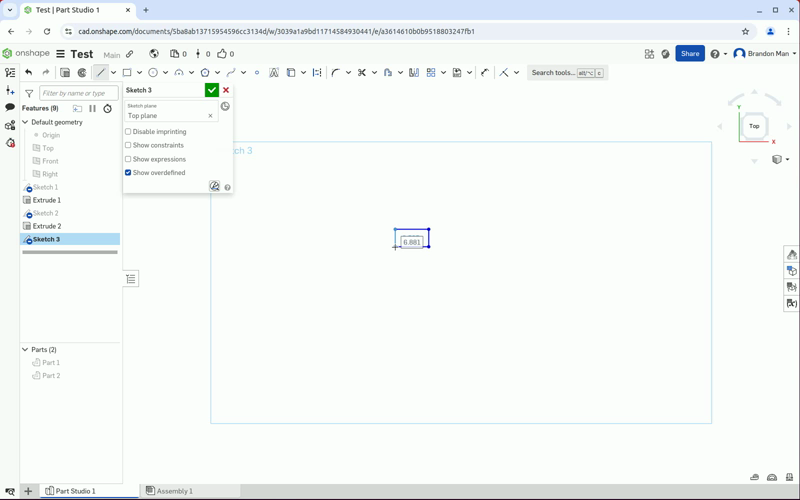
key(esc)
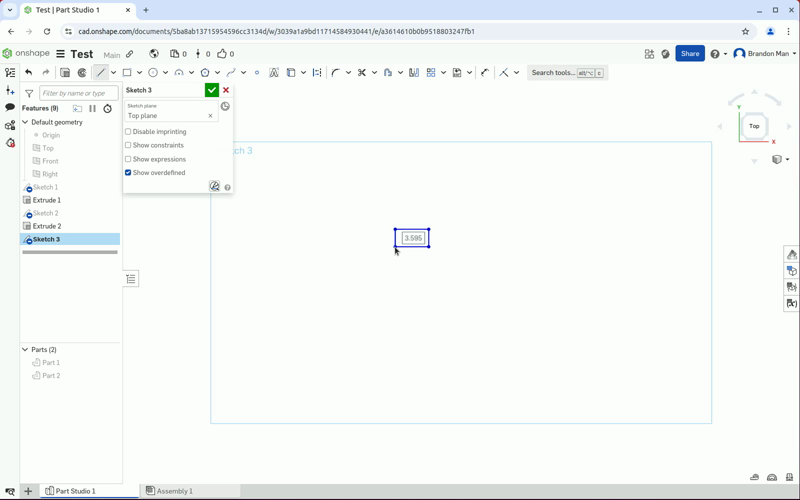
key(l)
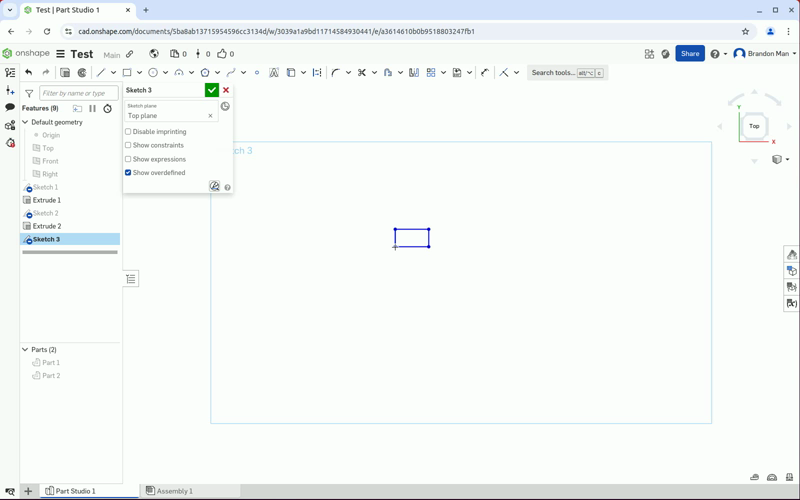
key_down(shift)
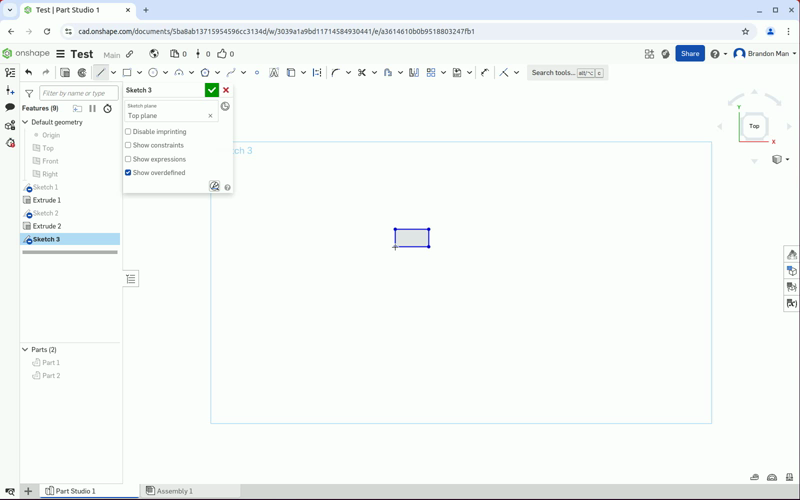
mouse_move(396, 245)
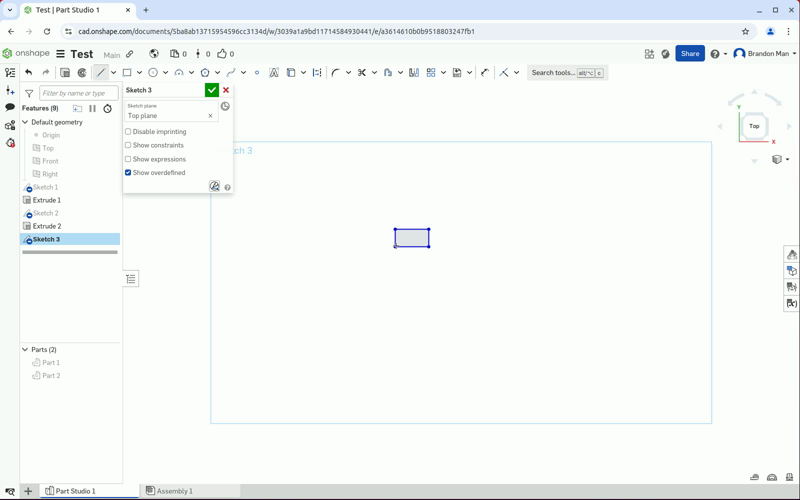
scroll(6)
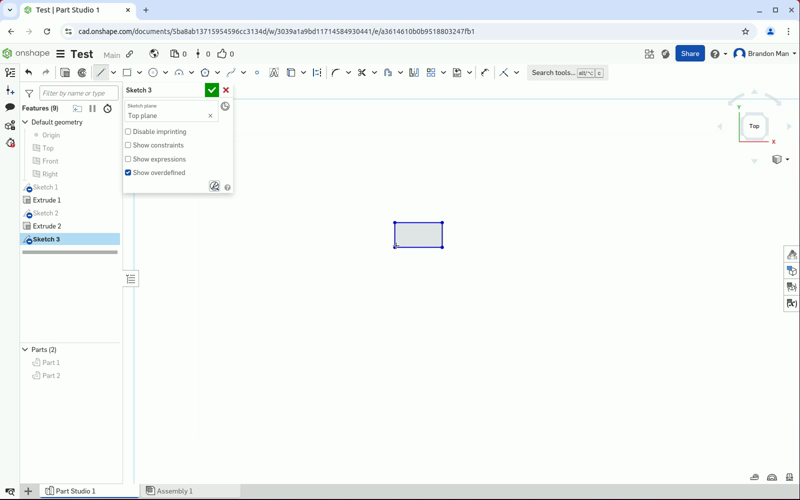
scroll(6)
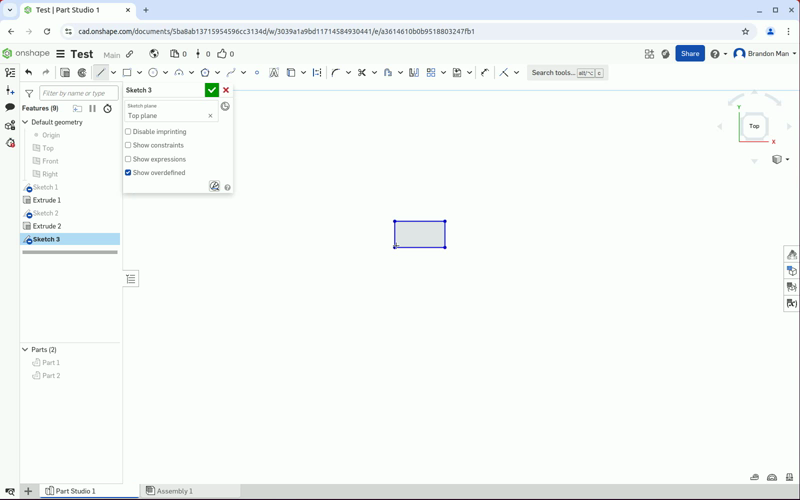
scroll(6)
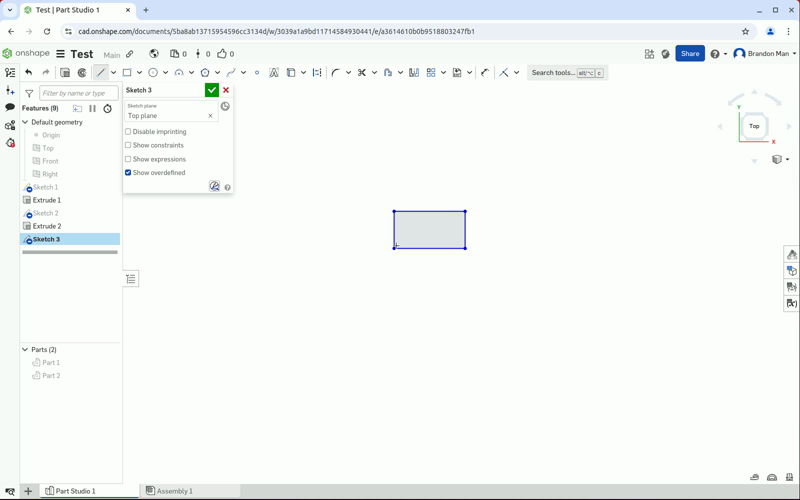
scroll(6)
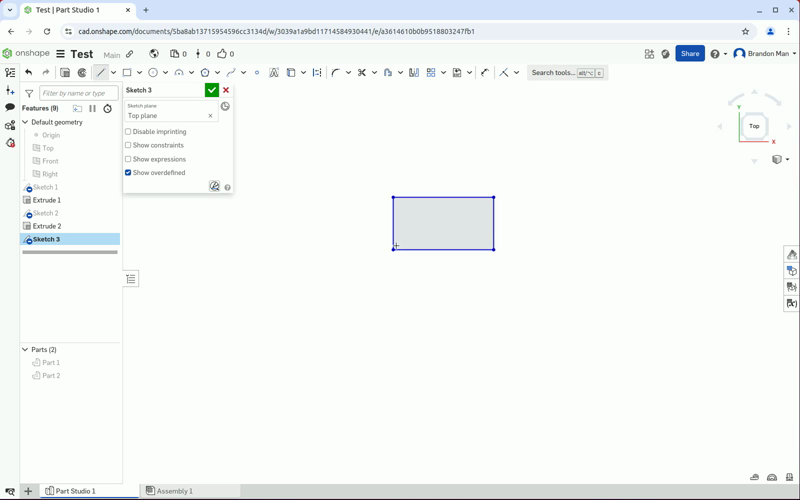
scroll(6)
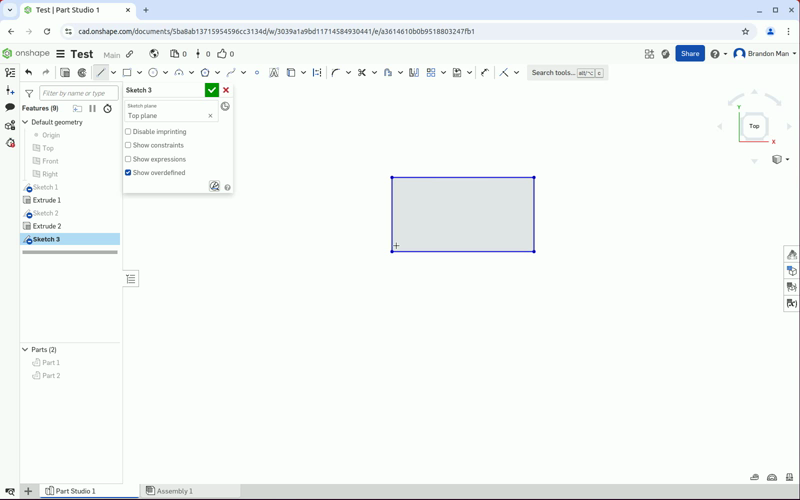
scroll(6)
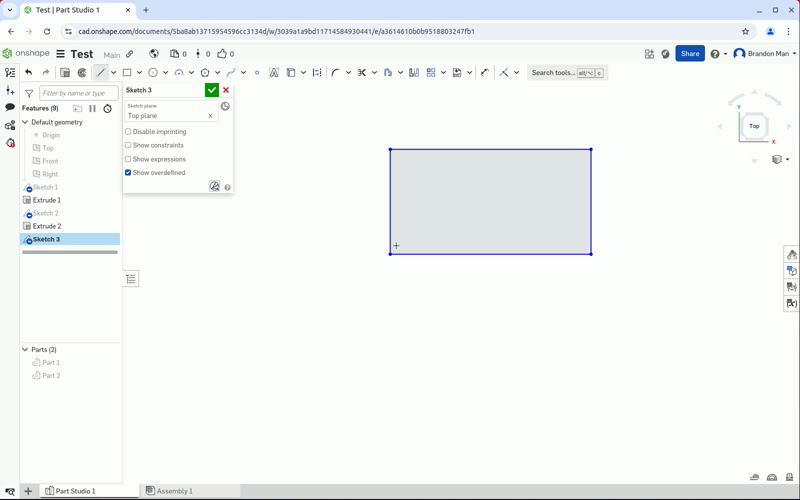
scroll(6)
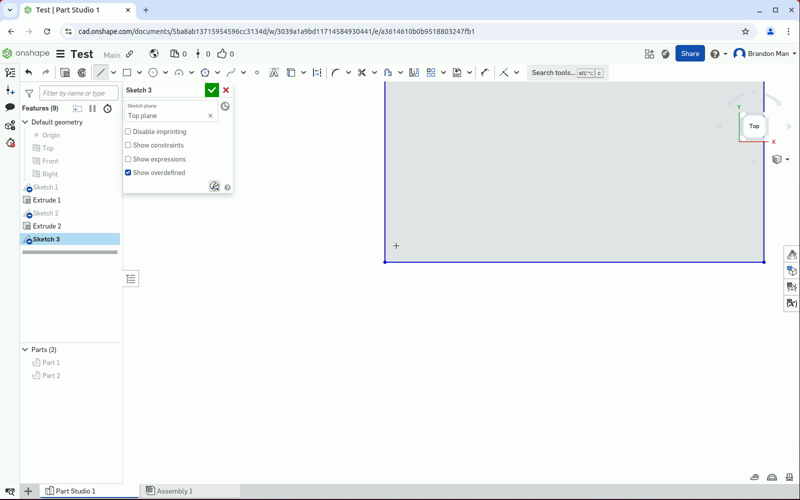
click(396, 245)
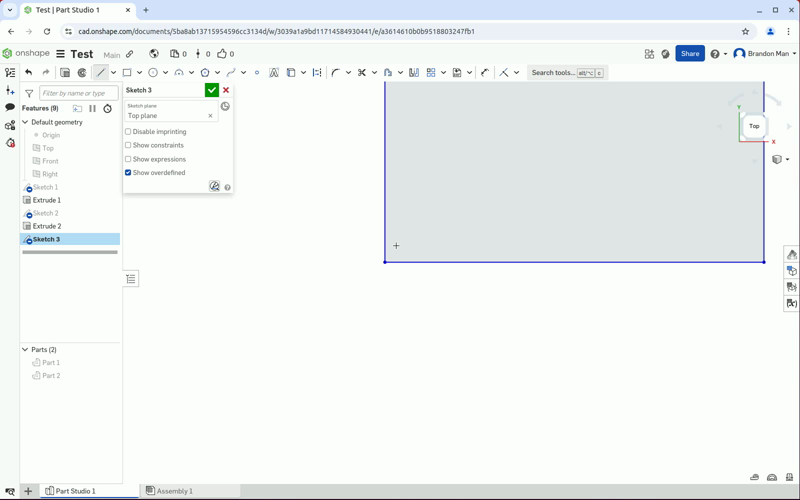
scroll(-6)
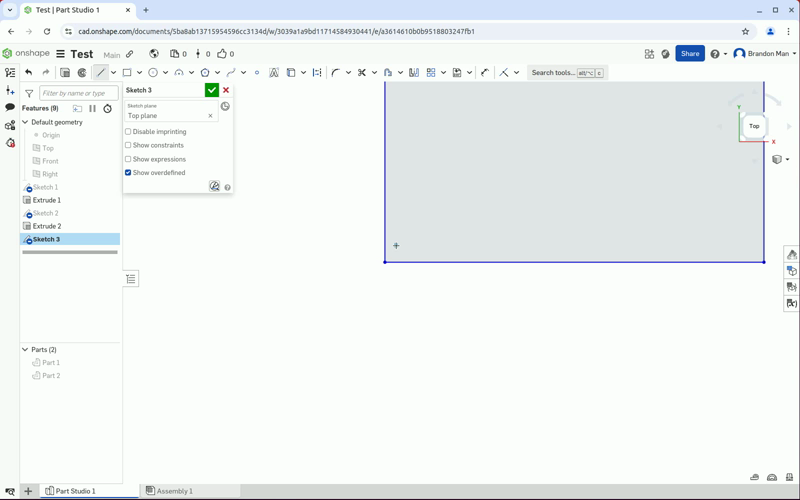
scroll(-6)
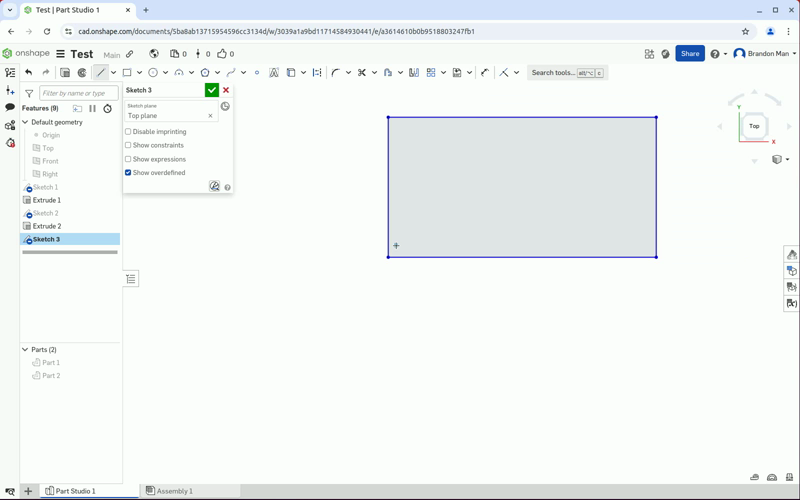
scroll(-6)
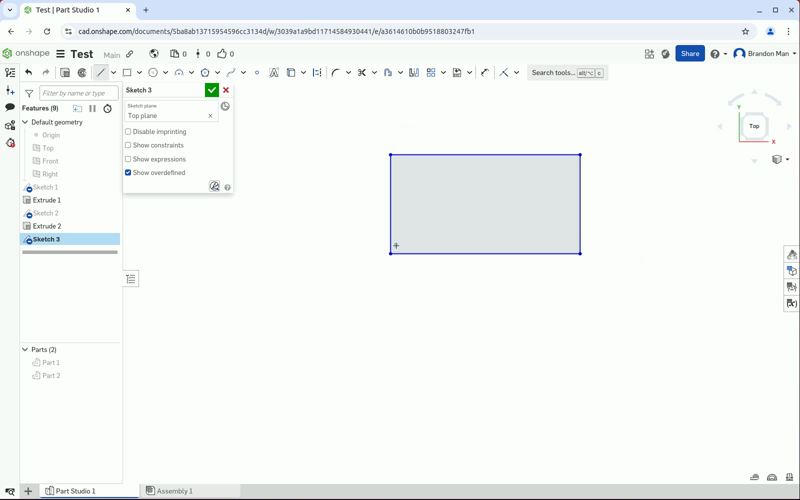
scroll(-6)
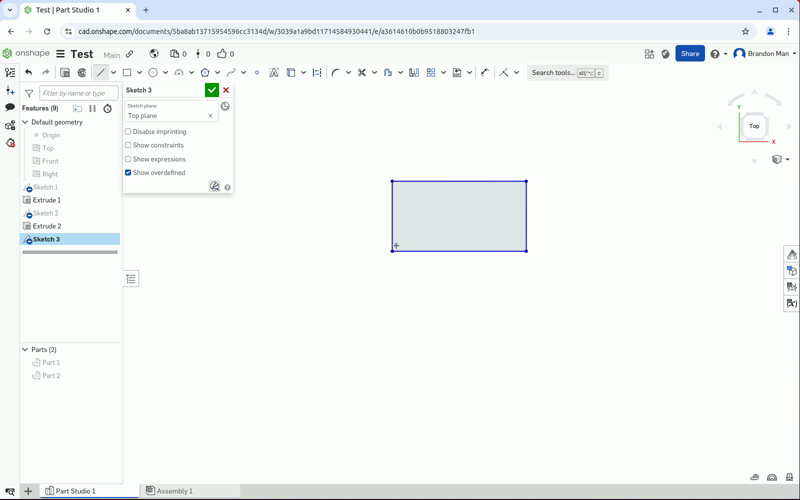
scroll(-6)
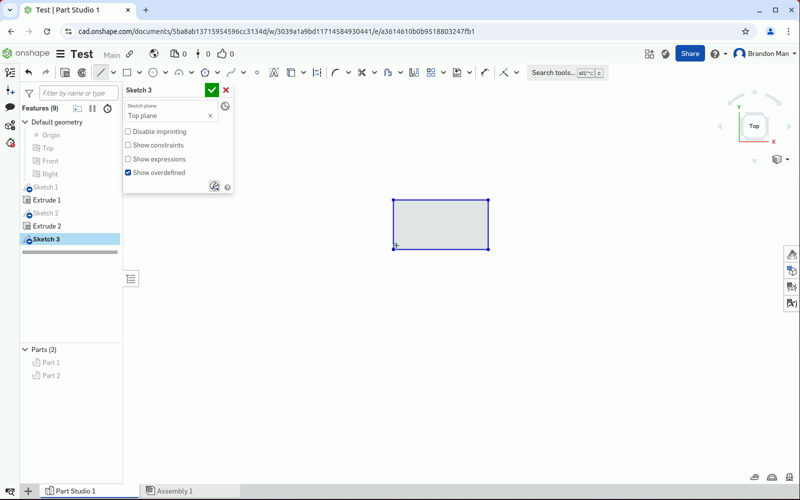
scroll(-6)
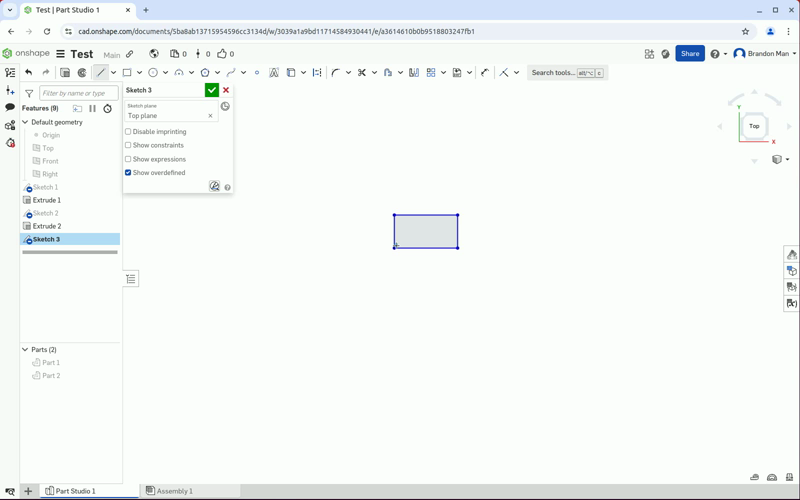
scroll(-6)
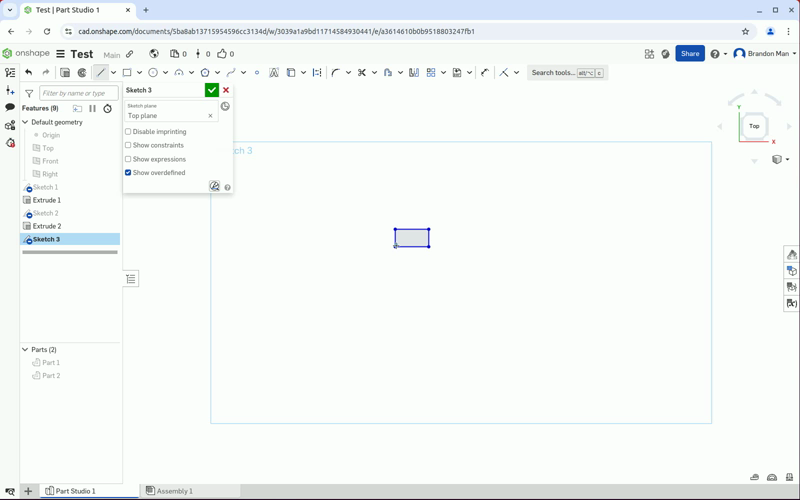
key_up(shift)
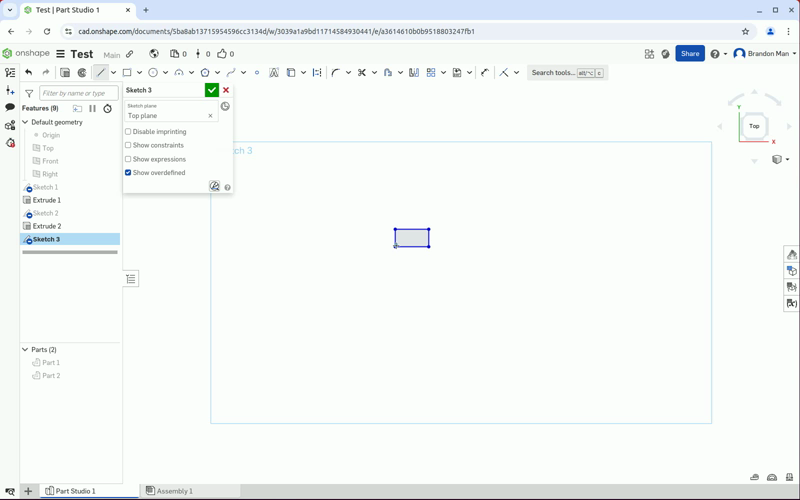
key_down(shift)
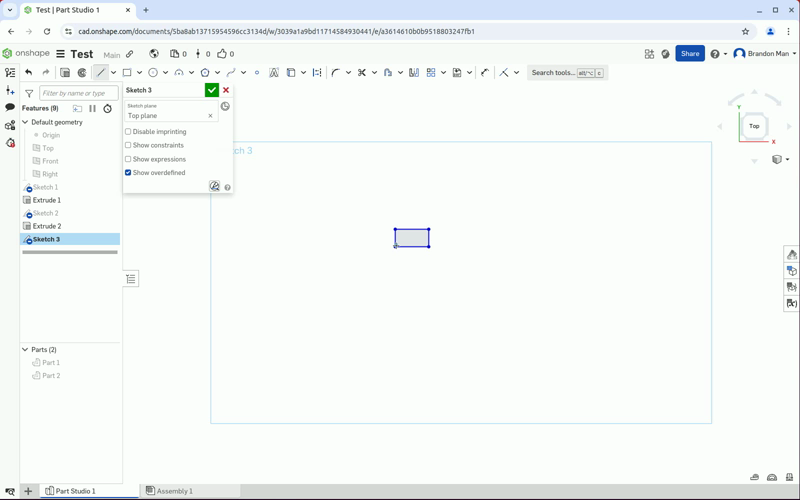
mouse_move(426, 245)
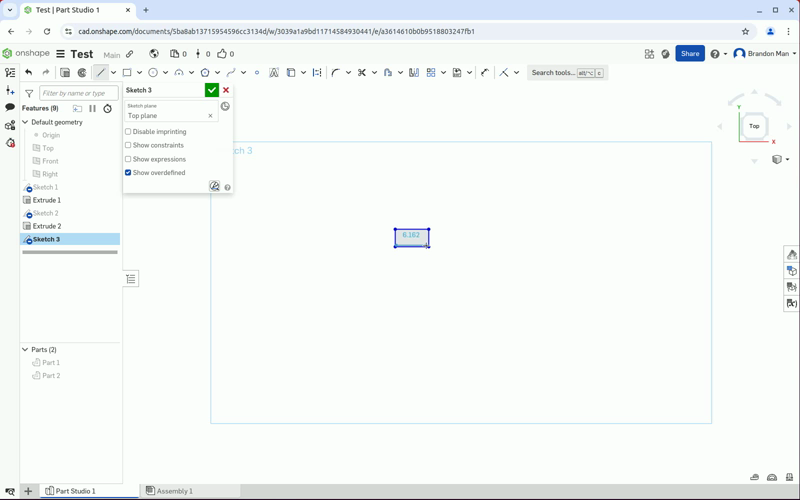
mouse_move(427, 245)
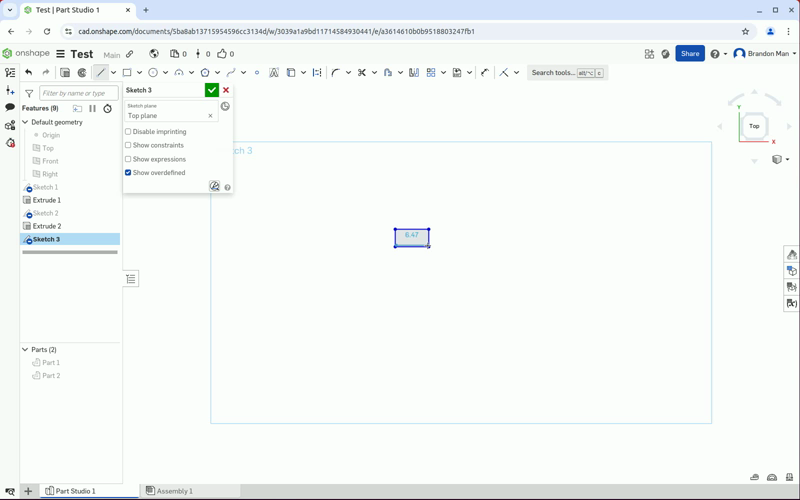
scroll(6)
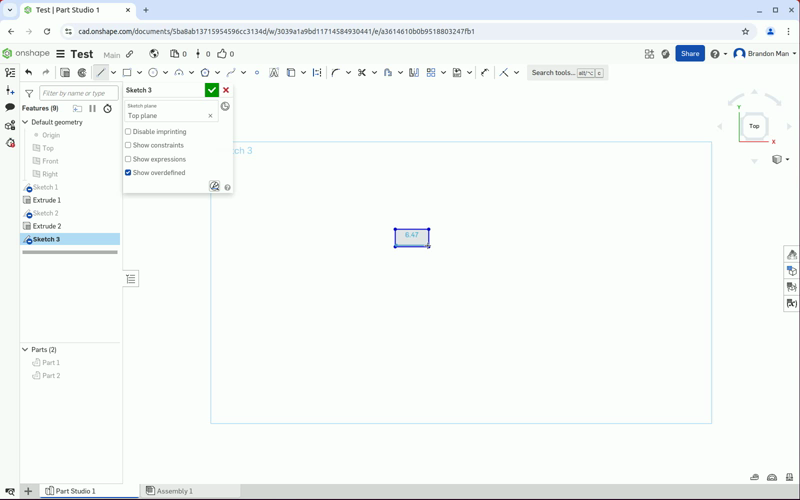
scroll(6)
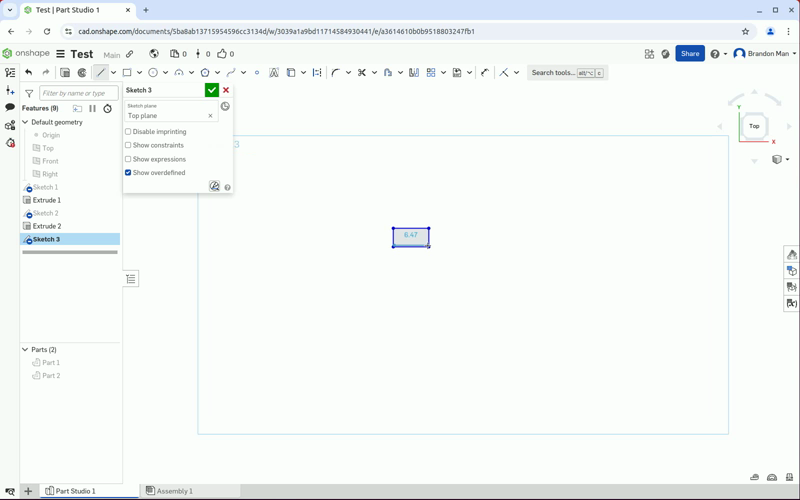
scroll(6)
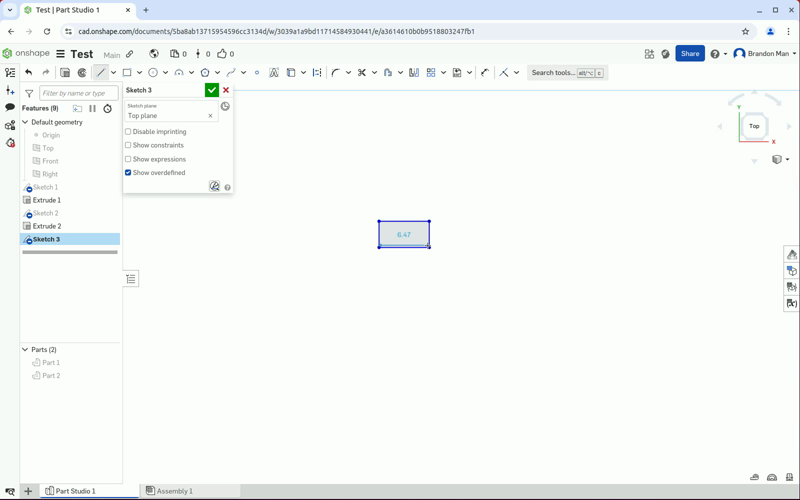
scroll(6)
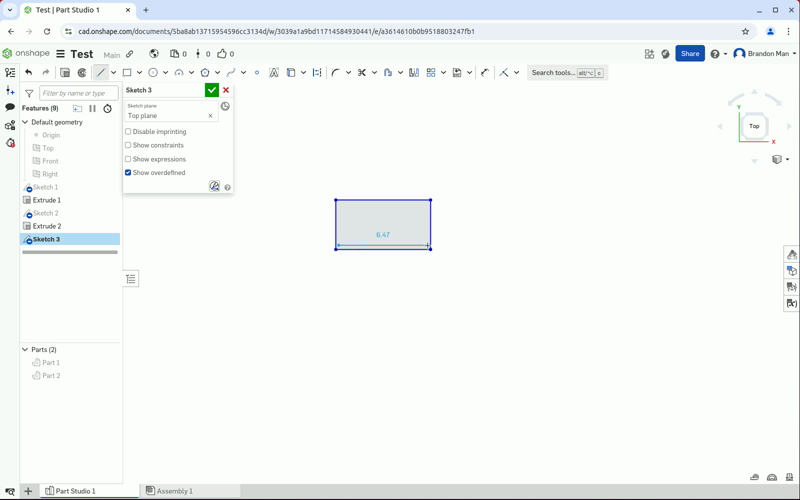
scroll(6)
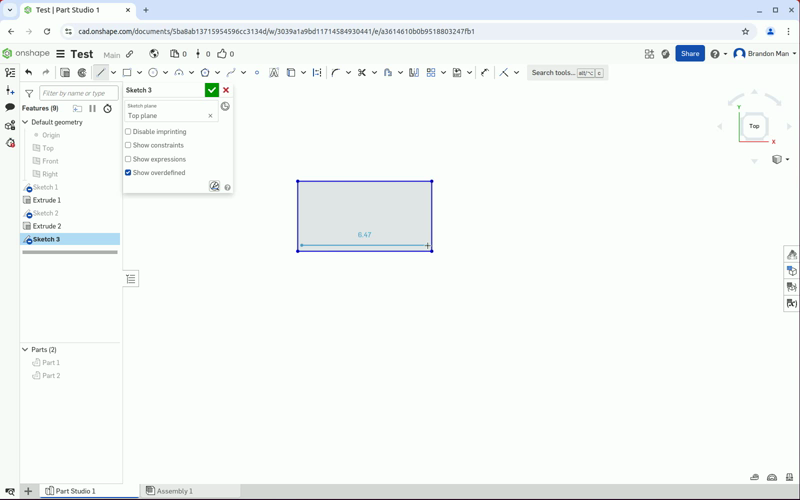
scroll(6)
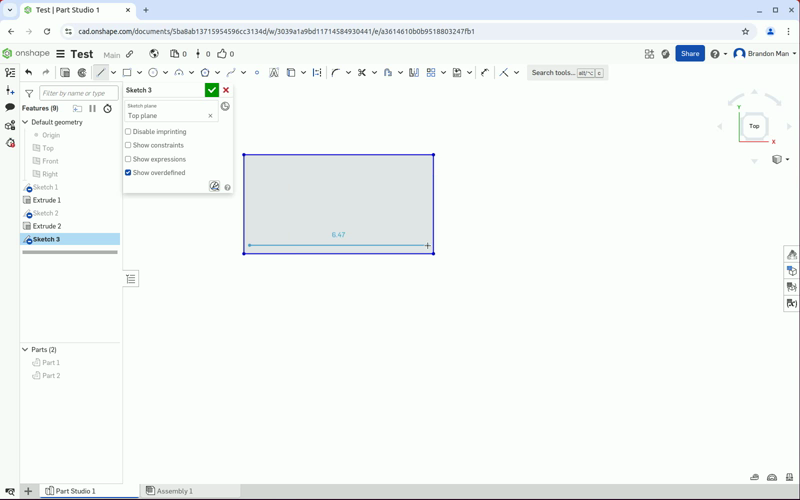
scroll(6)
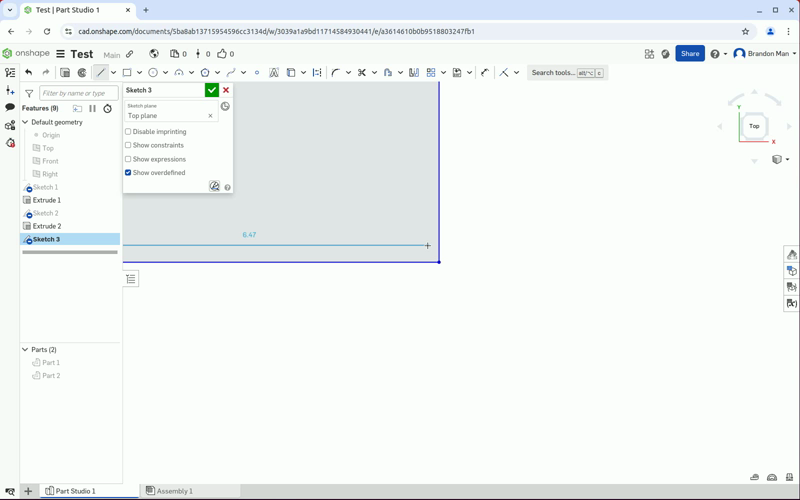
click(427, 245)
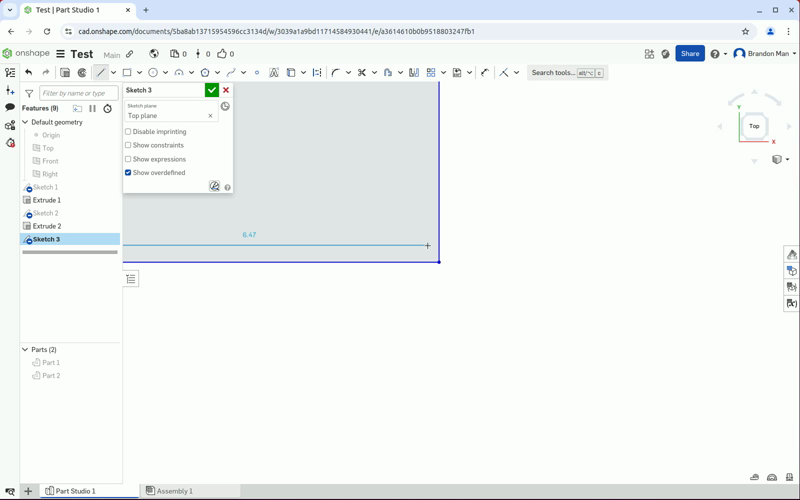
scroll(-6)
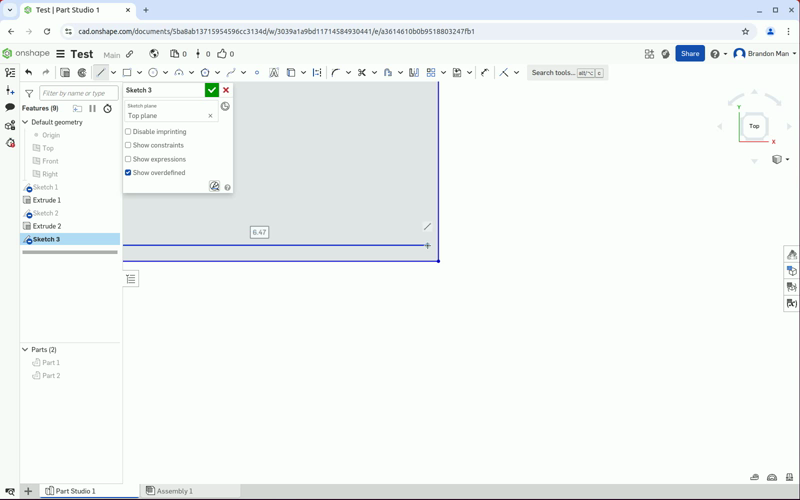
scroll(-6)
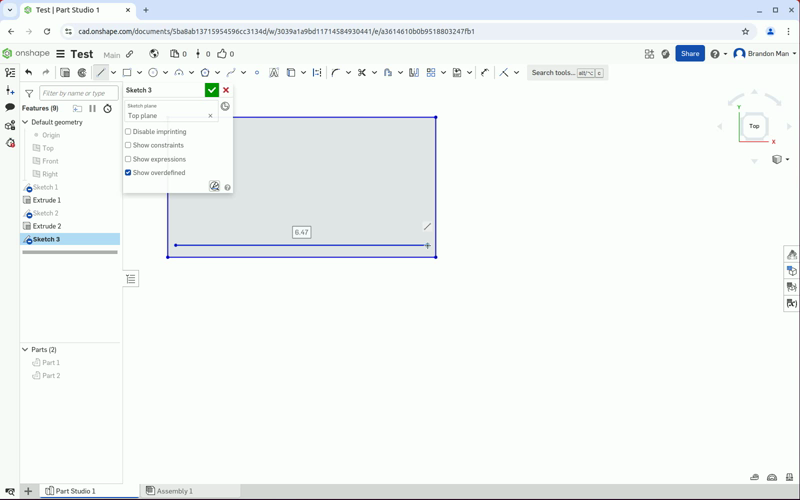
scroll(-6)
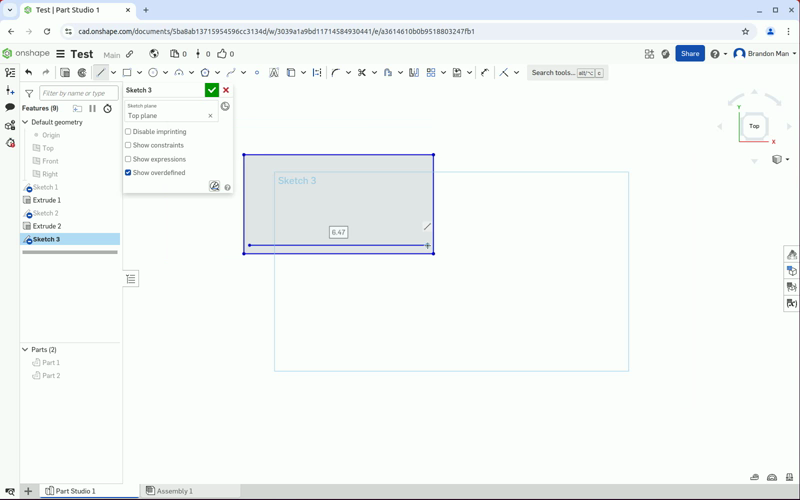
scroll(-6)
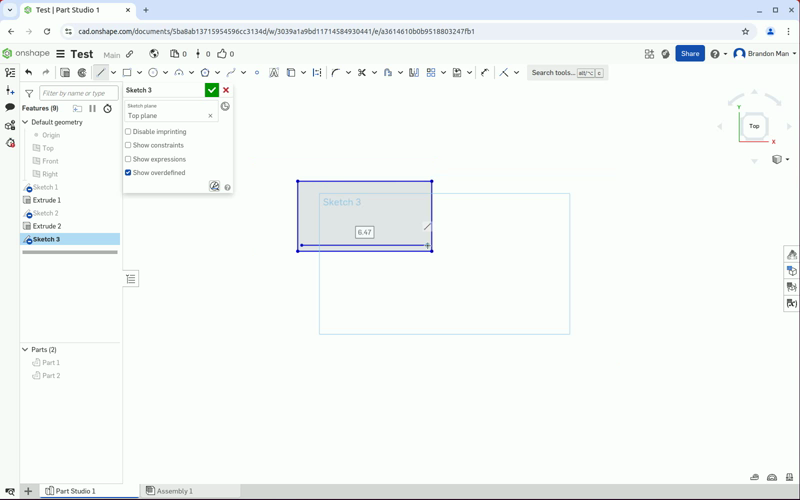
scroll(-6)
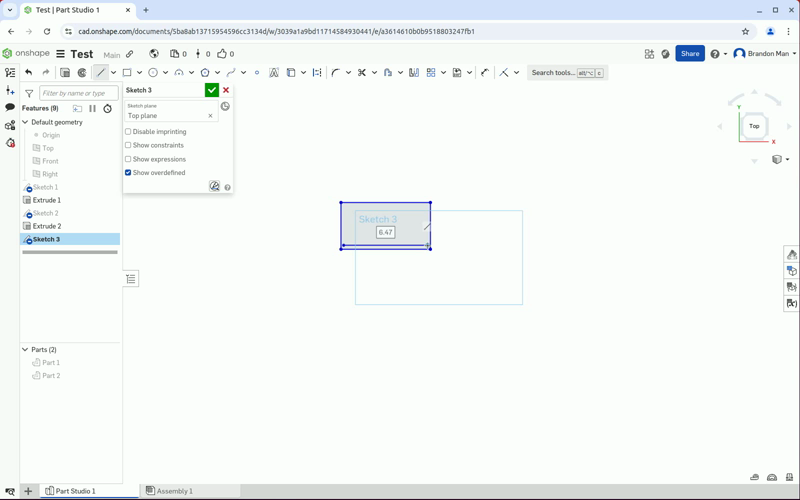
scroll(-6)
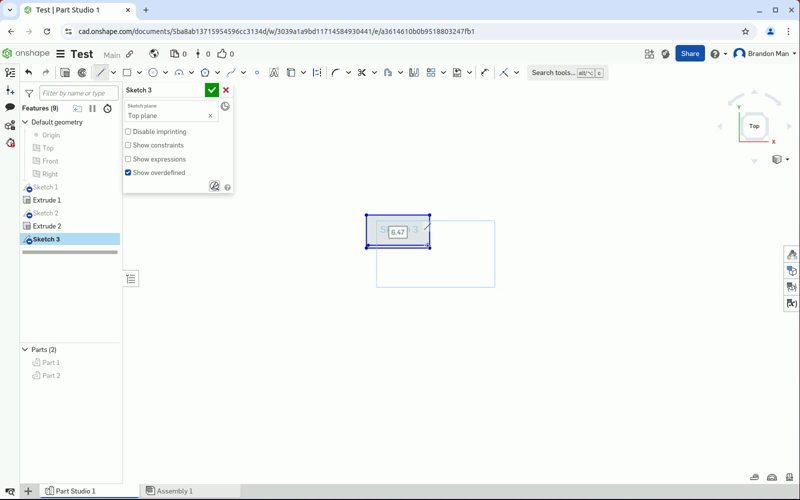
scroll(-6)
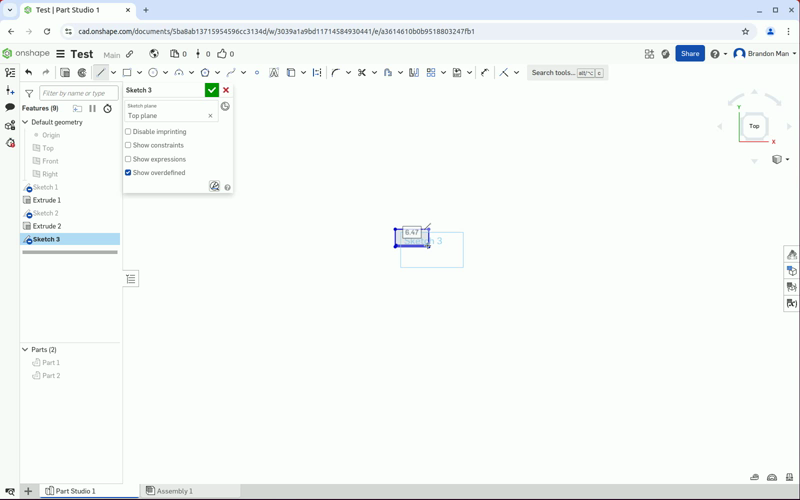
key_up(shift)
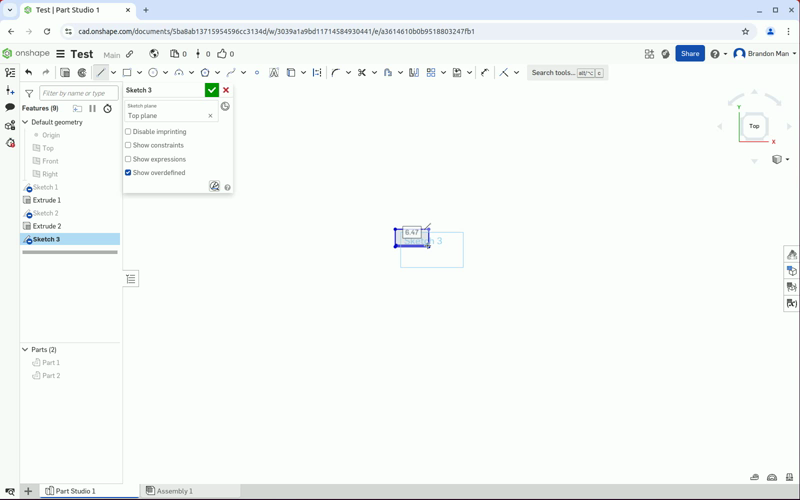
key_down(shift)
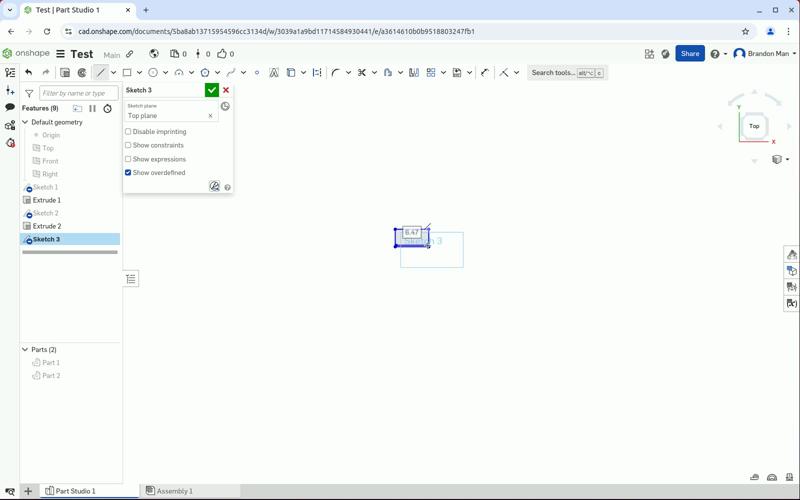
mouse_move(457, 245)
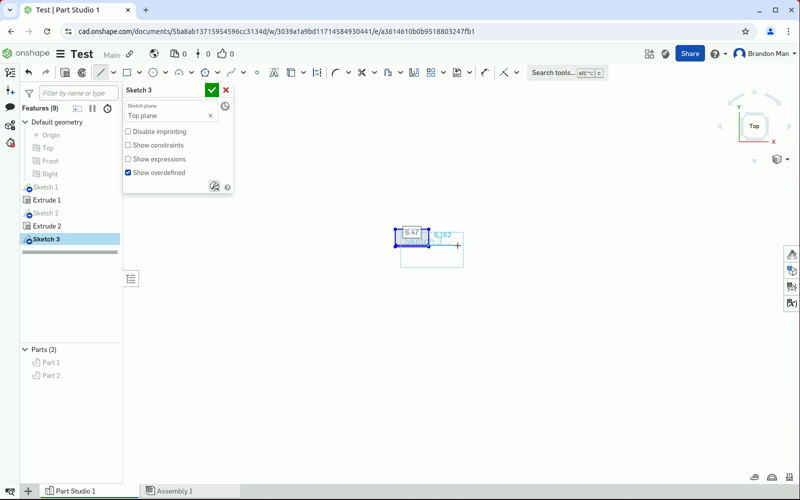
mouse_move(427, 230)
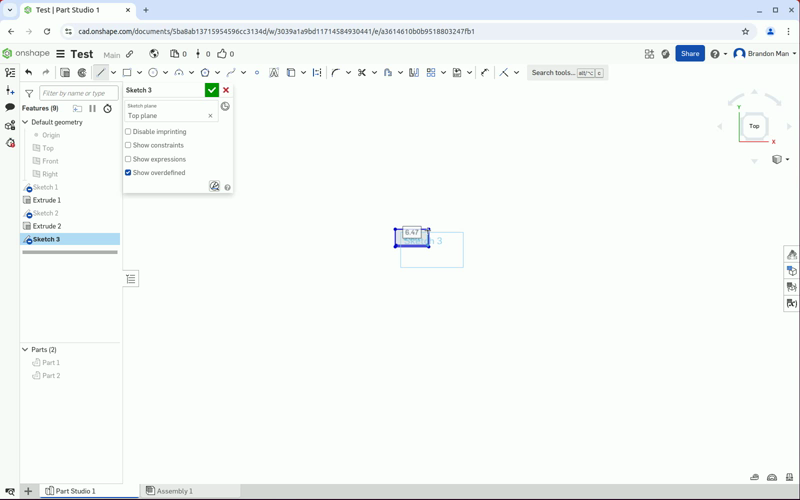
scroll(6)
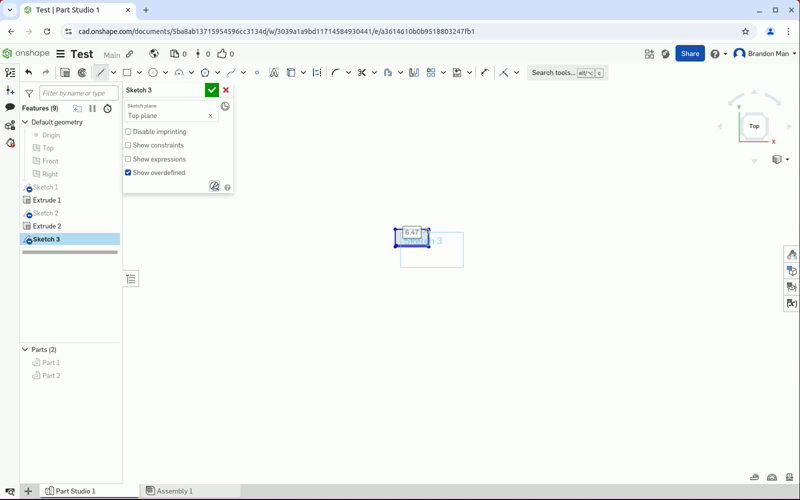
scroll(6)
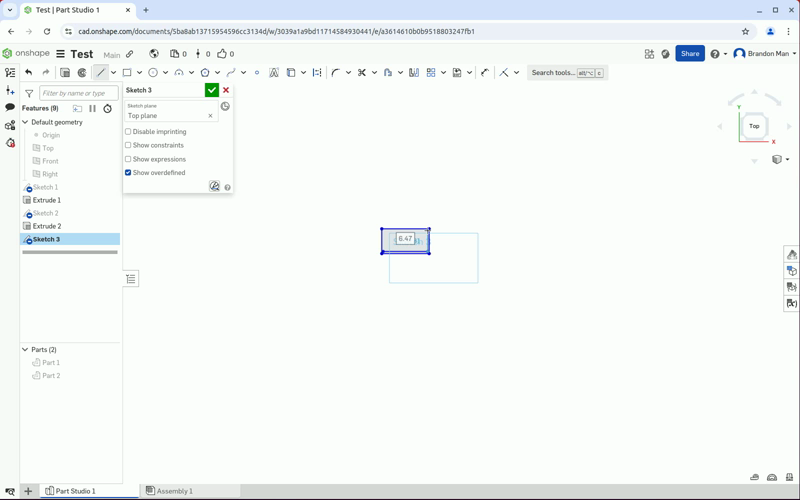
scroll(6)
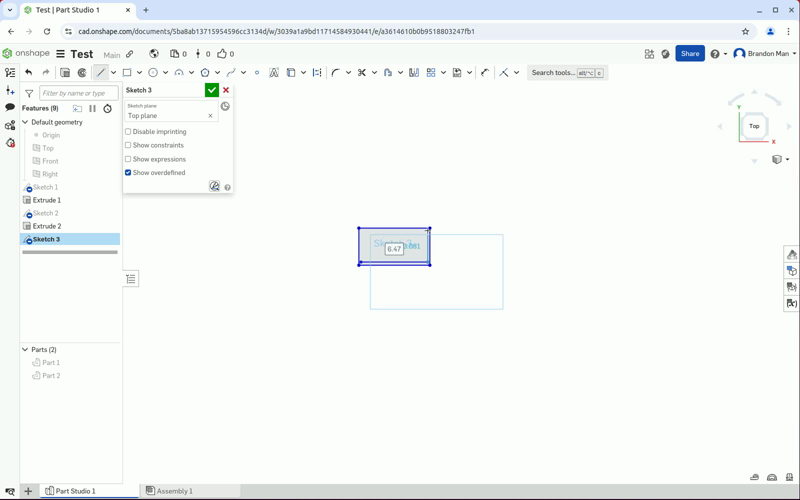
scroll(6)
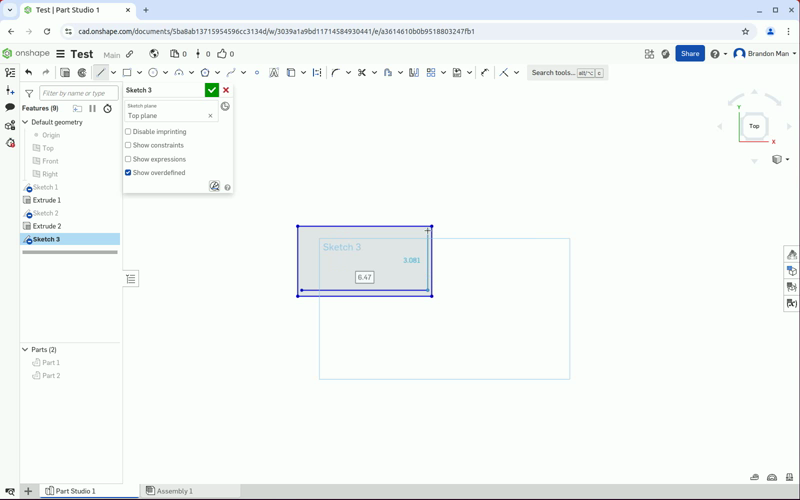
scroll(6)
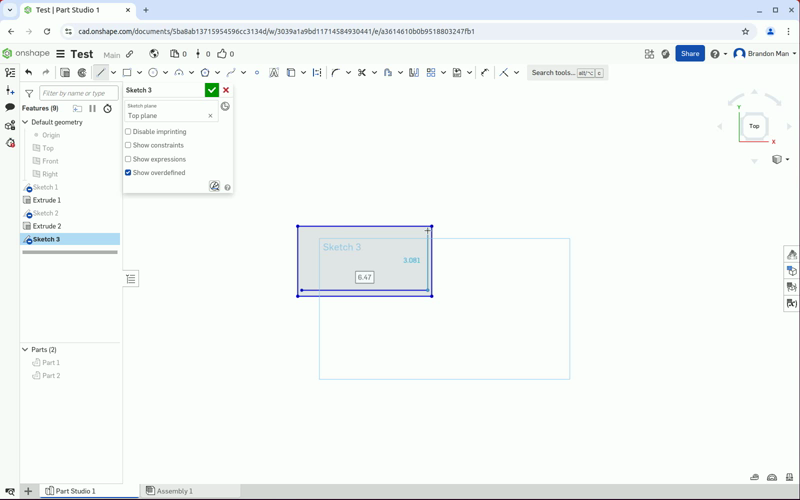
scroll(6)
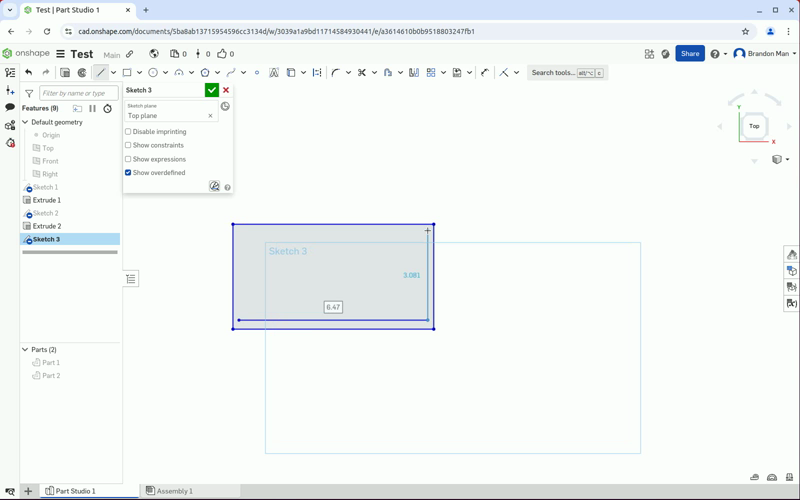
scroll(6)
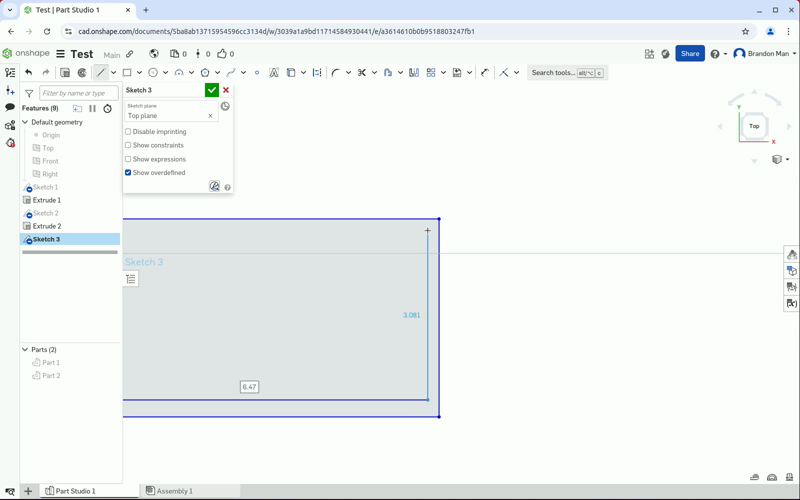
click(427, 230)
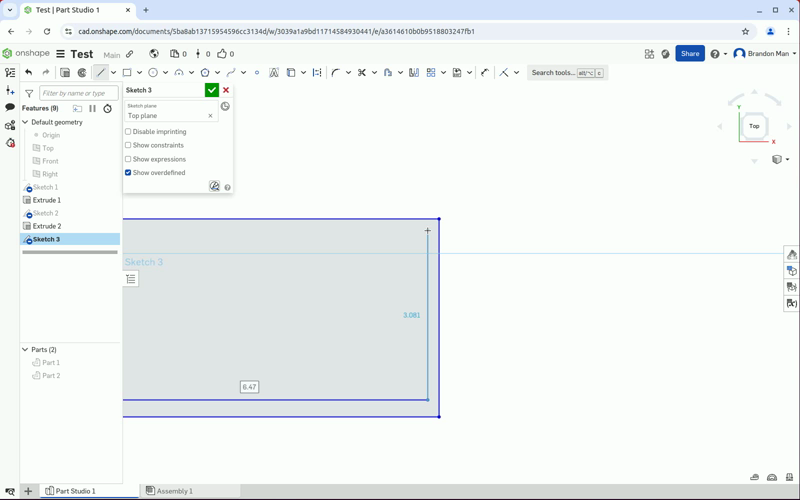
scroll(-6)
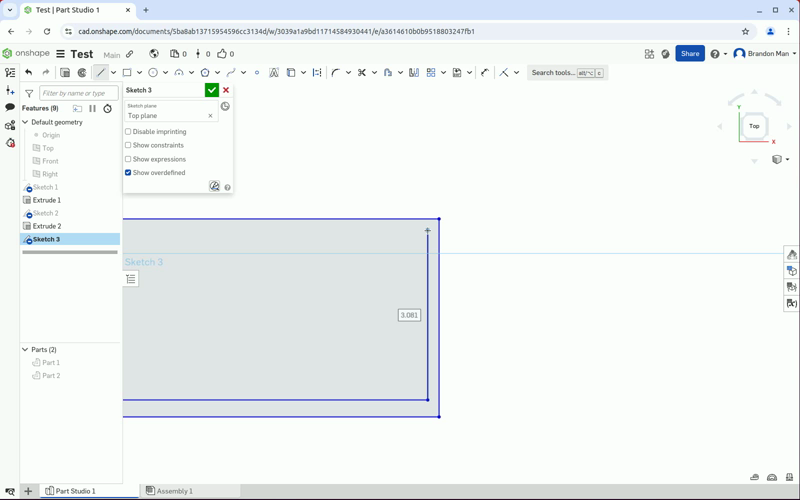
scroll(-6)
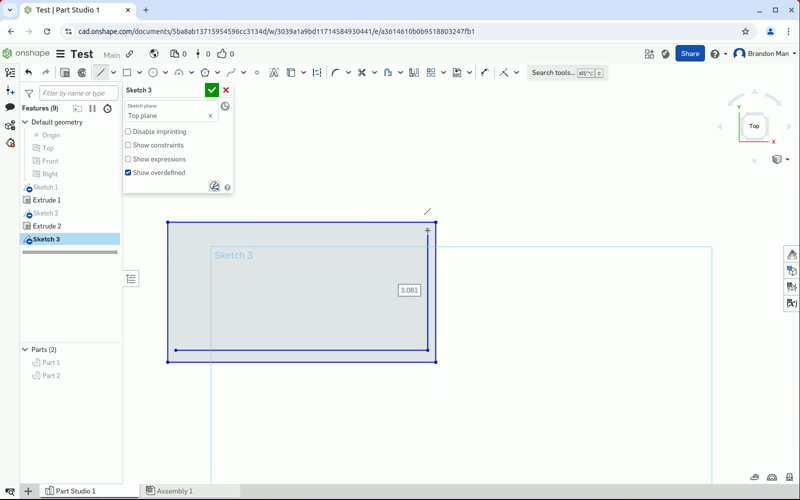
scroll(-6)
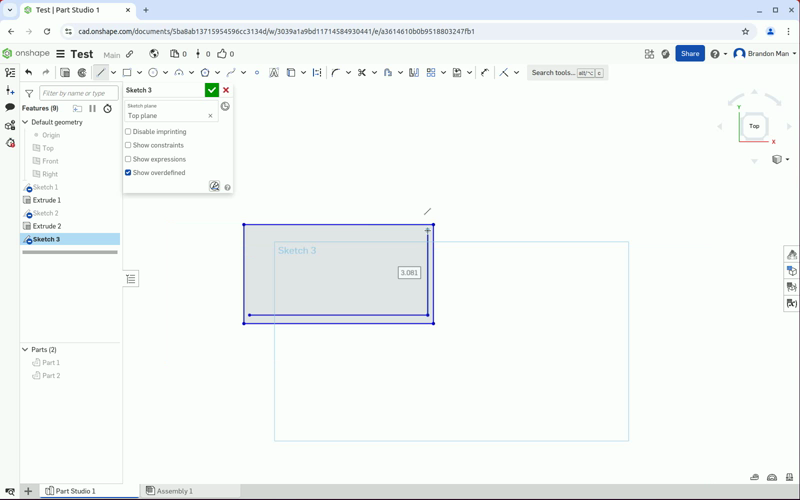
scroll(-6)
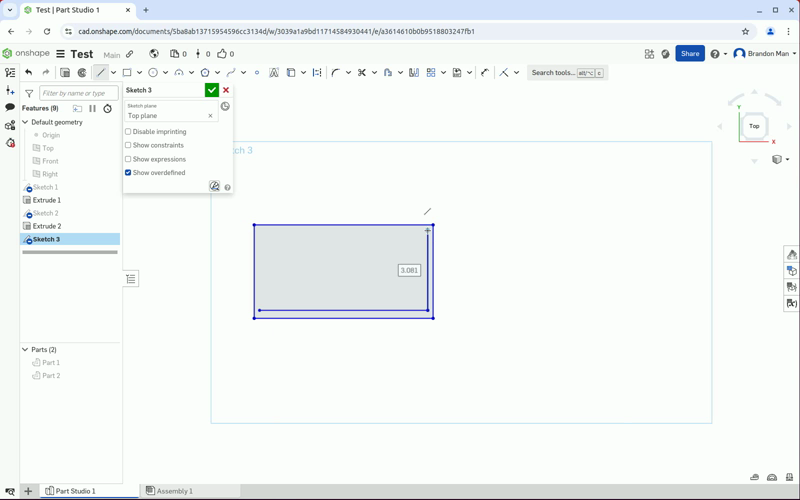
scroll(-6)
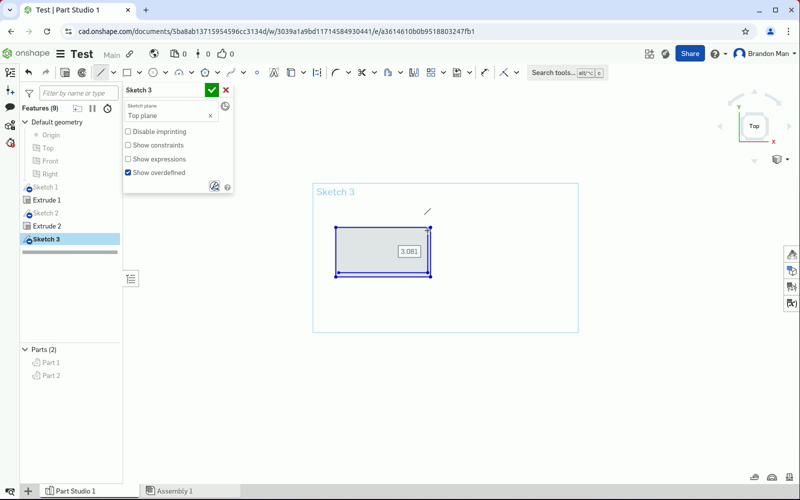
scroll(-6)
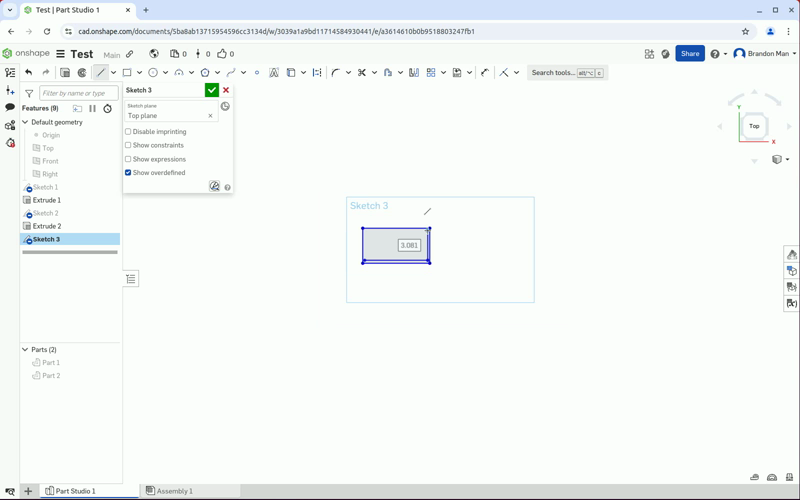
scroll(-6)
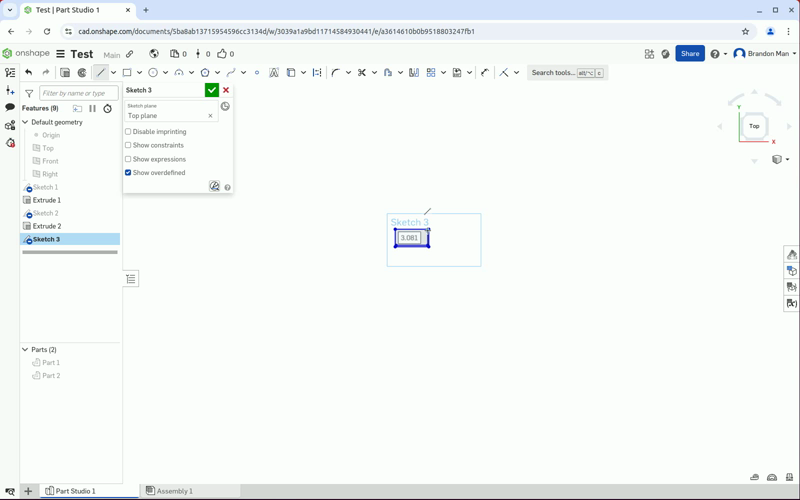
key_up(shift)
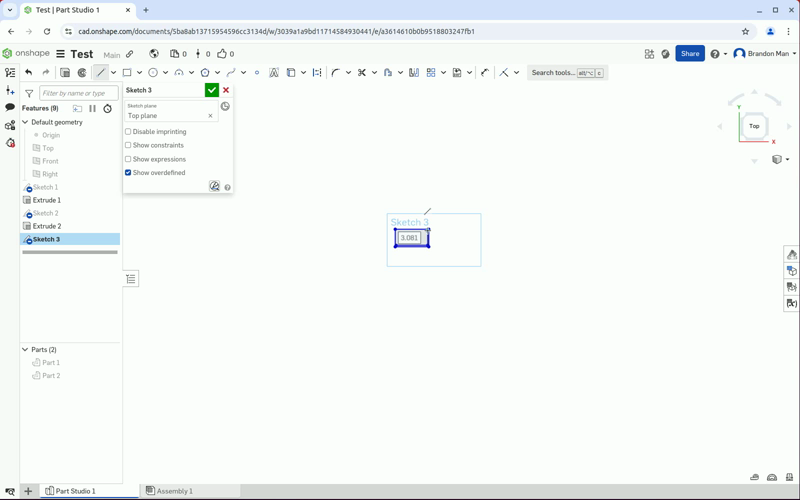
key_down(shift)
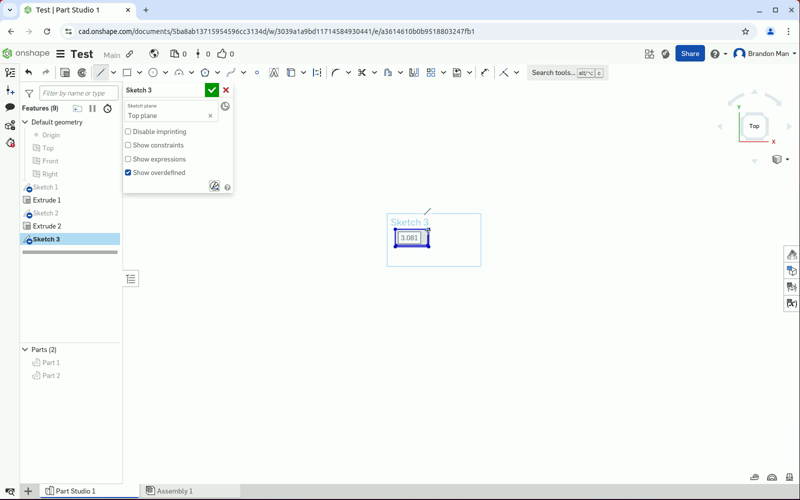
mouse_move(457, 230)
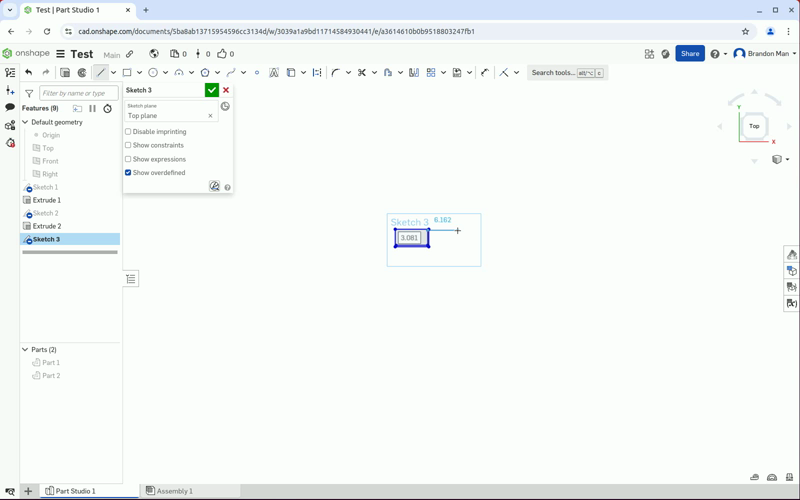
mouse_move(396, 230)
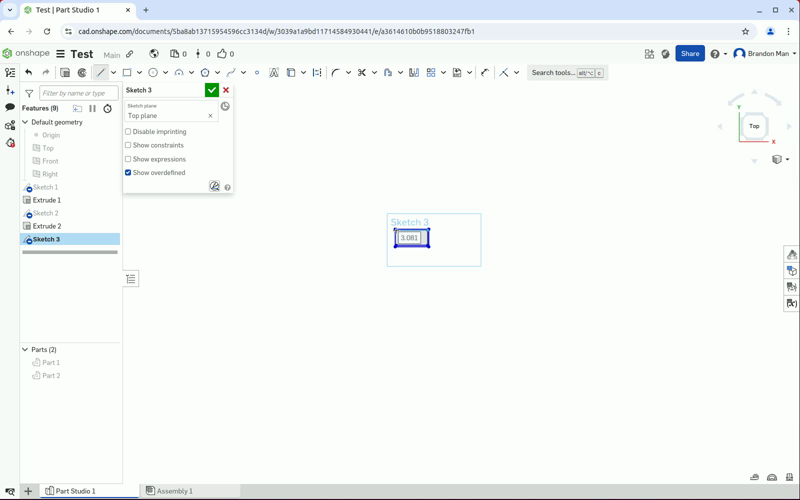
scroll(6)
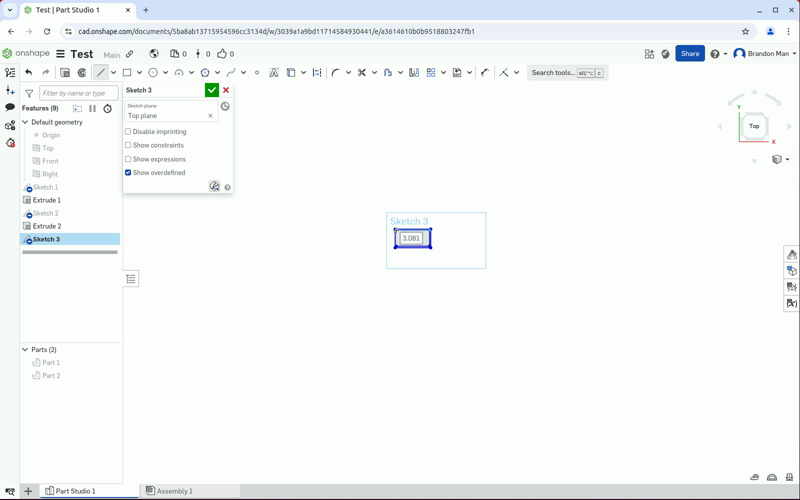
scroll(6)
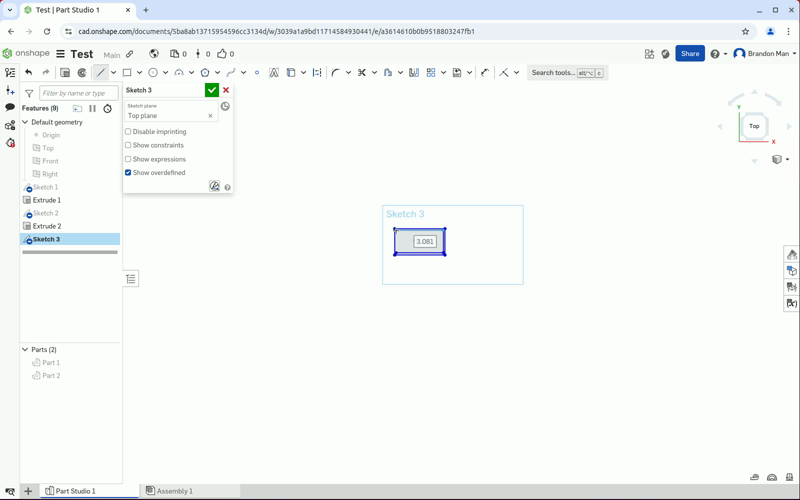
scroll(6)
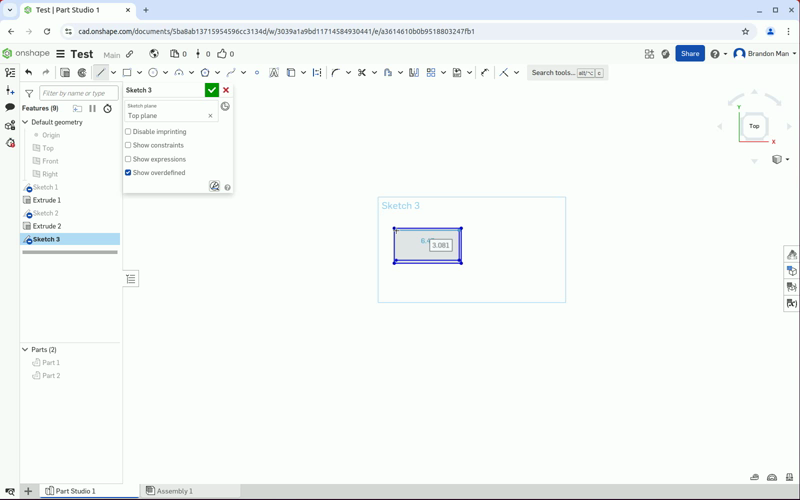
scroll(6)
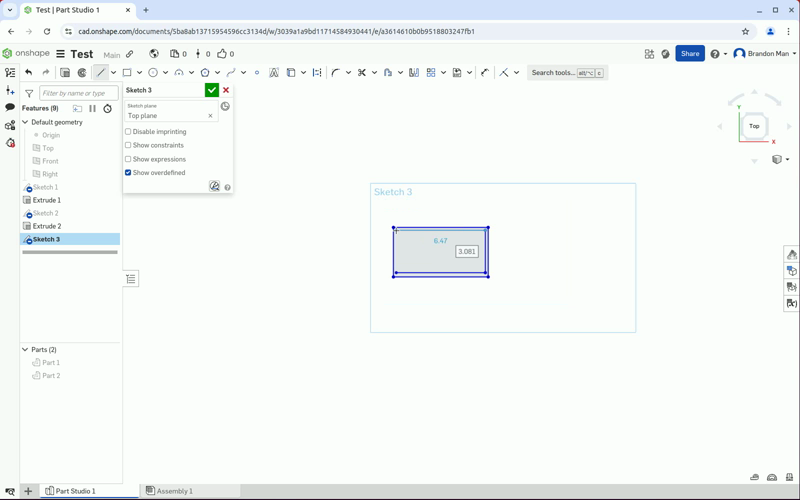
scroll(6)
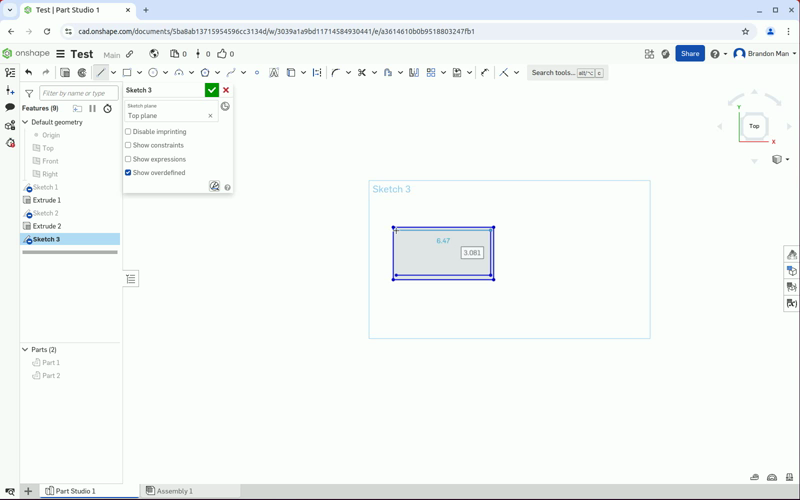
scroll(6)
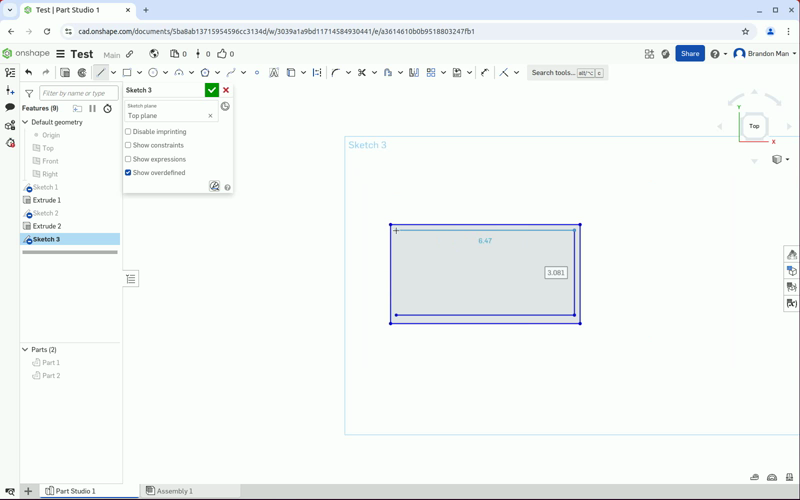
scroll(6)
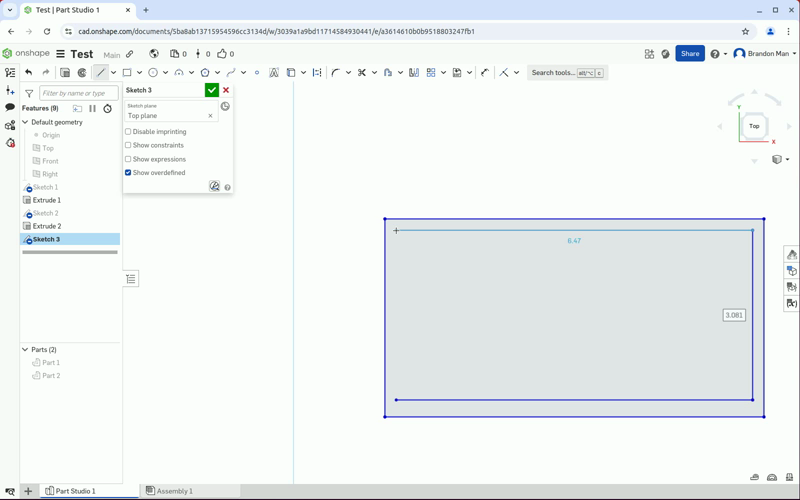
click(396, 230)
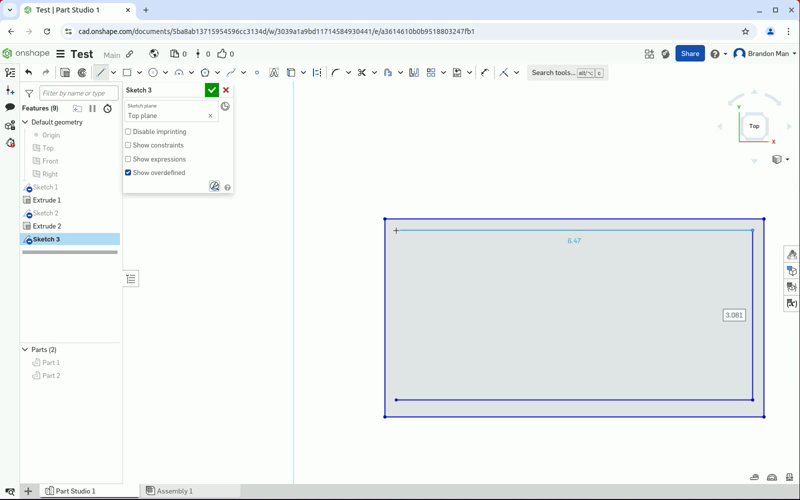
scroll(-6)
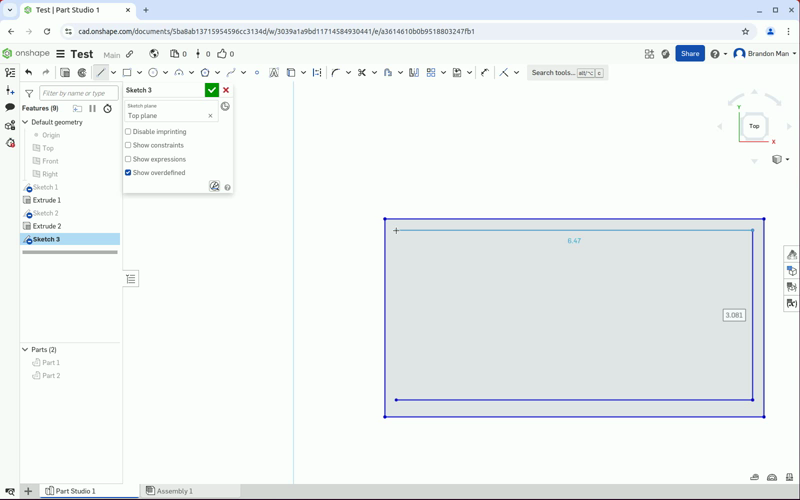
scroll(-6)
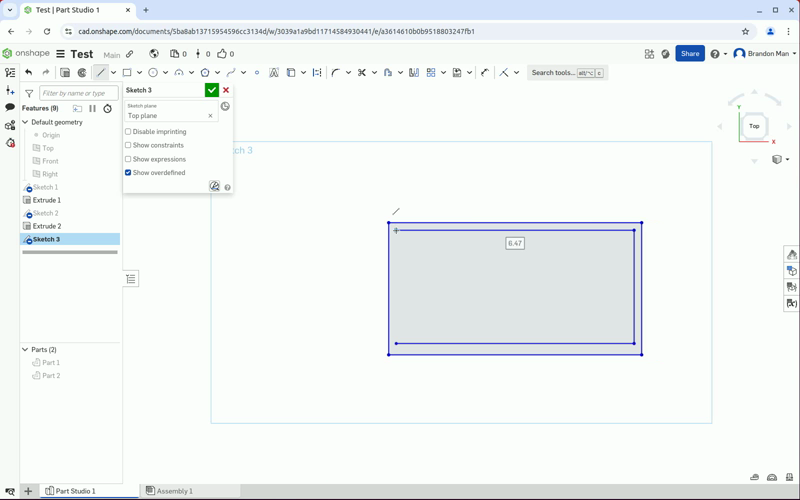
scroll(-6)
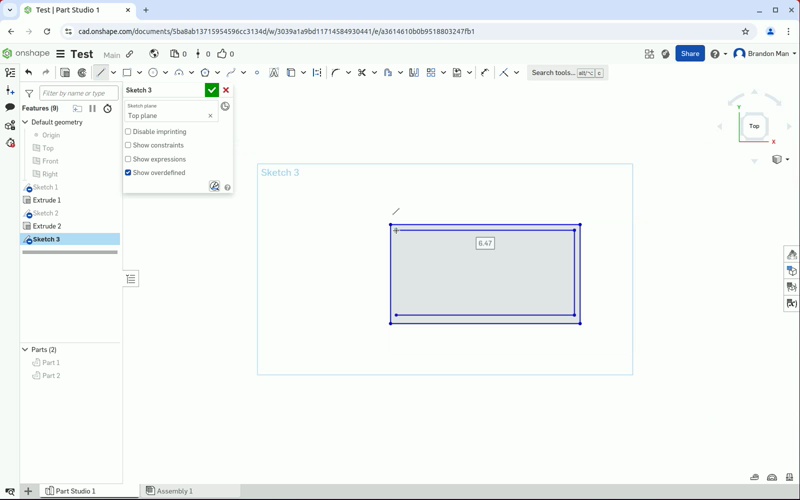
scroll(-6)
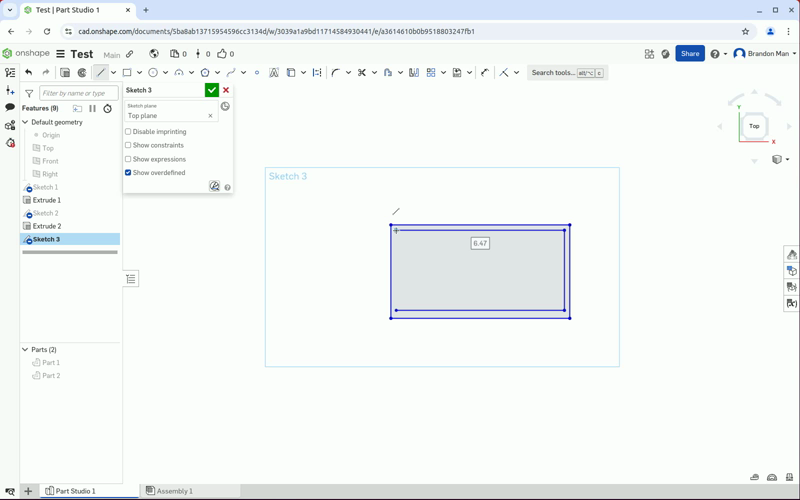
scroll(-6)
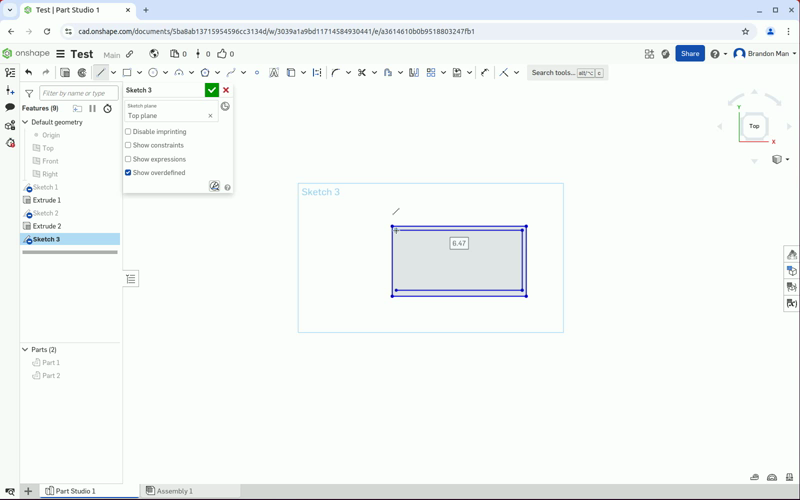
scroll(-6)
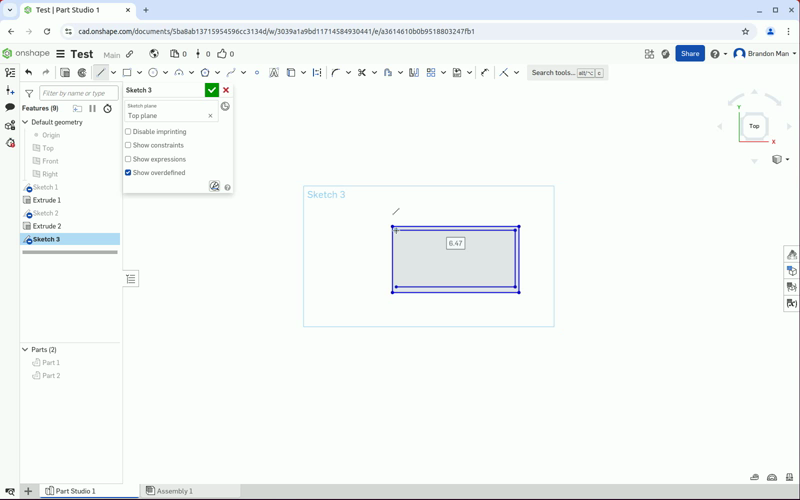
scroll(-6)
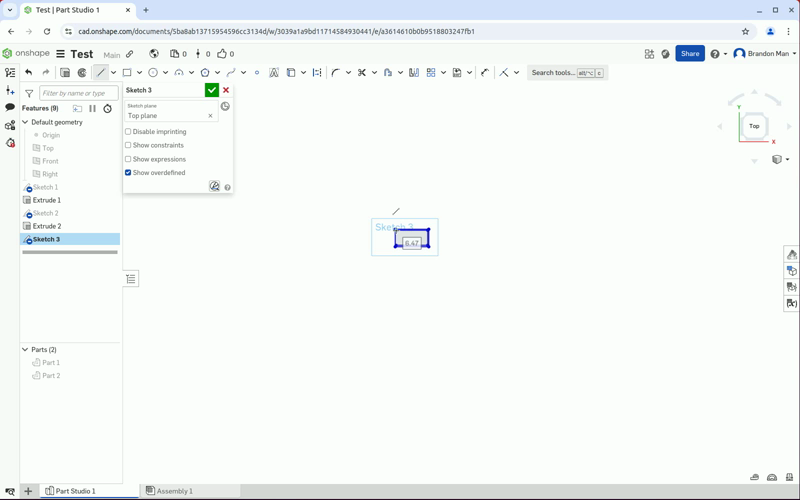
key_up(shift)
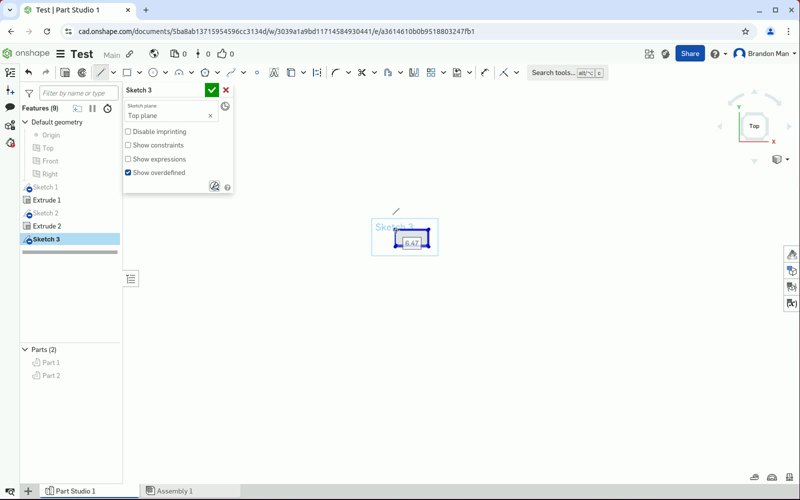
mouse_move(426, 230)
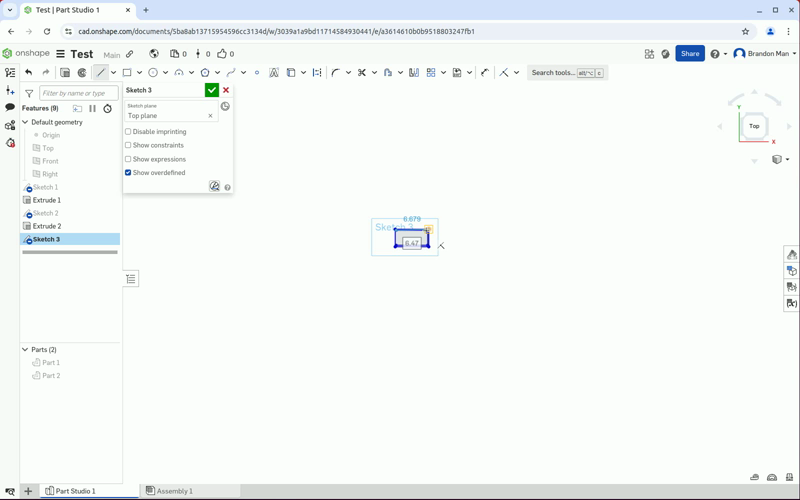
key_down(shift)
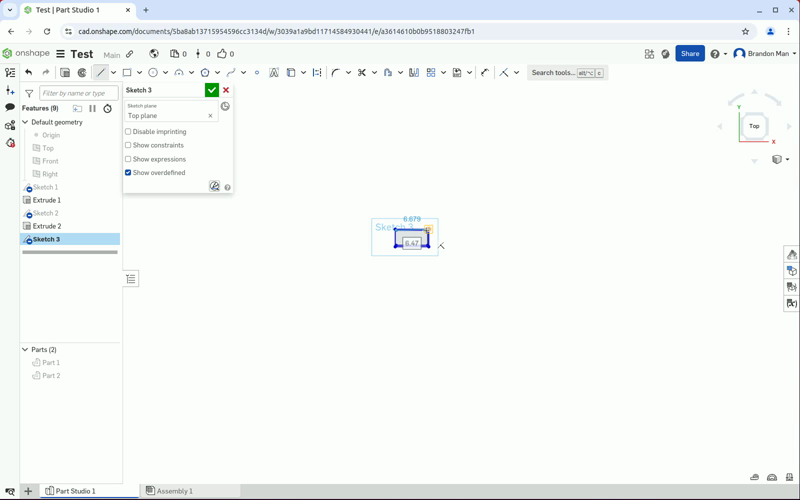
mouse_move(396, 245)
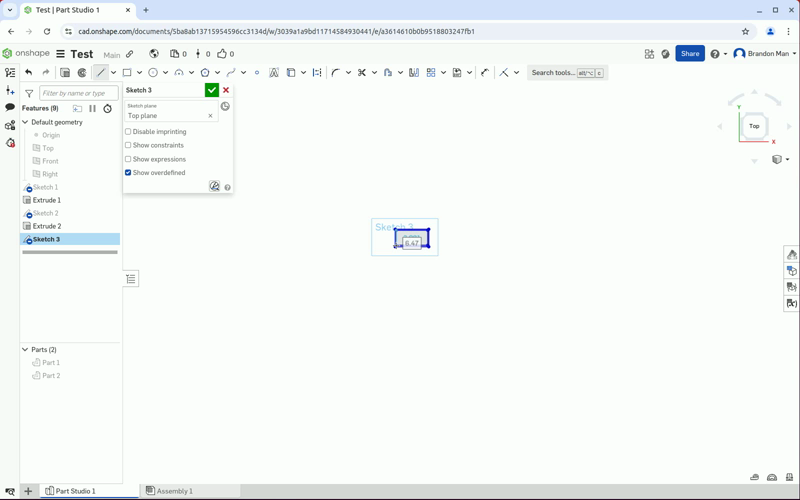
scroll(6)
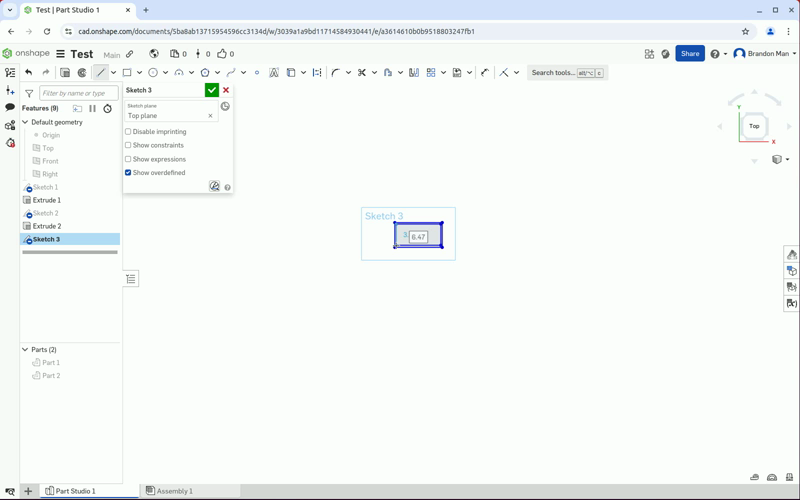
scroll(6)
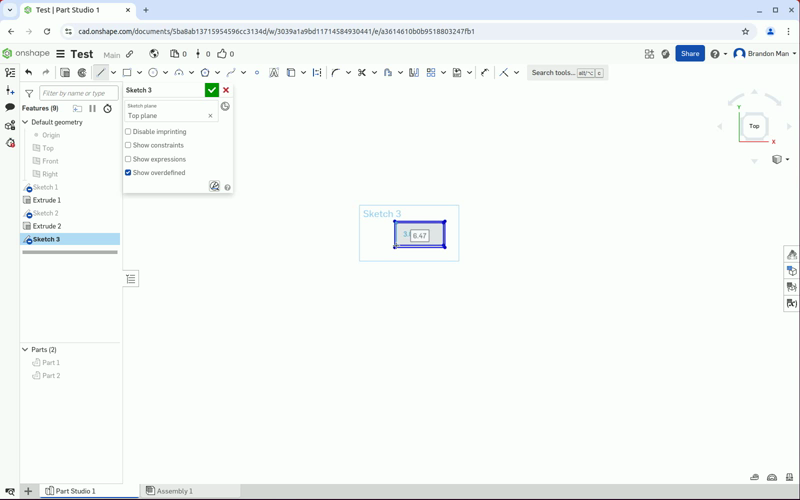
scroll(6)
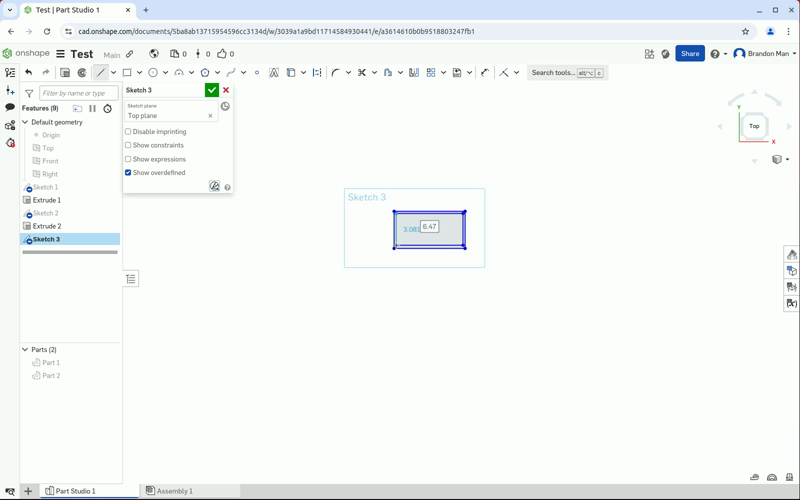
scroll(6)
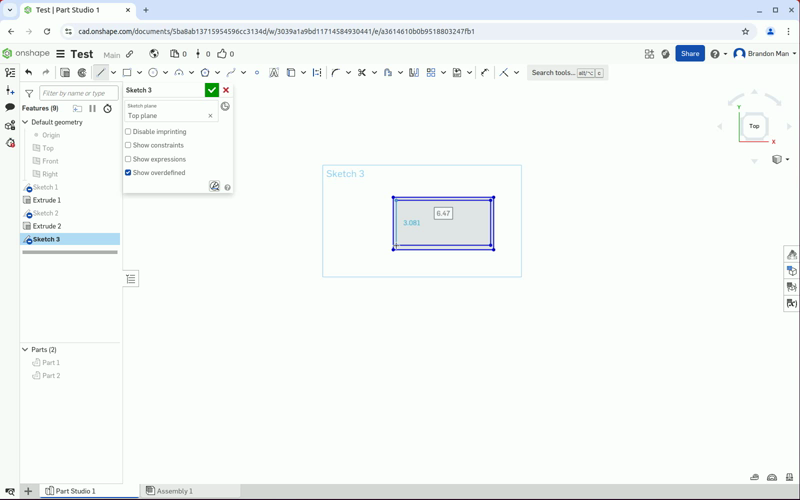
scroll(6)
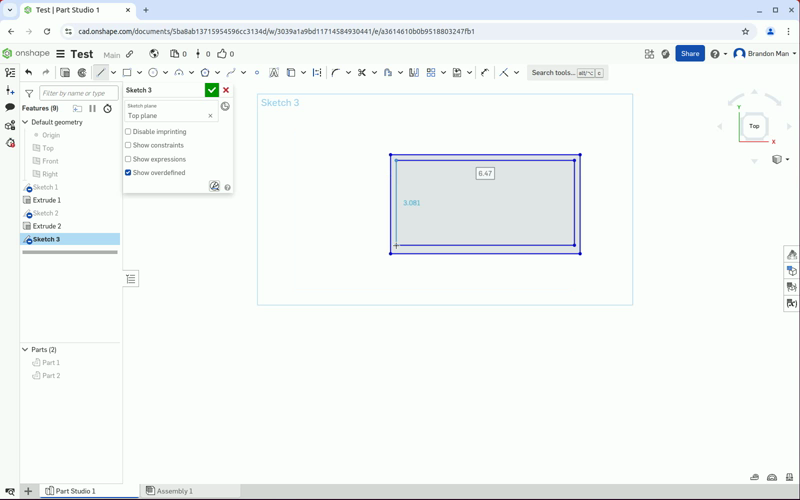
scroll(6)
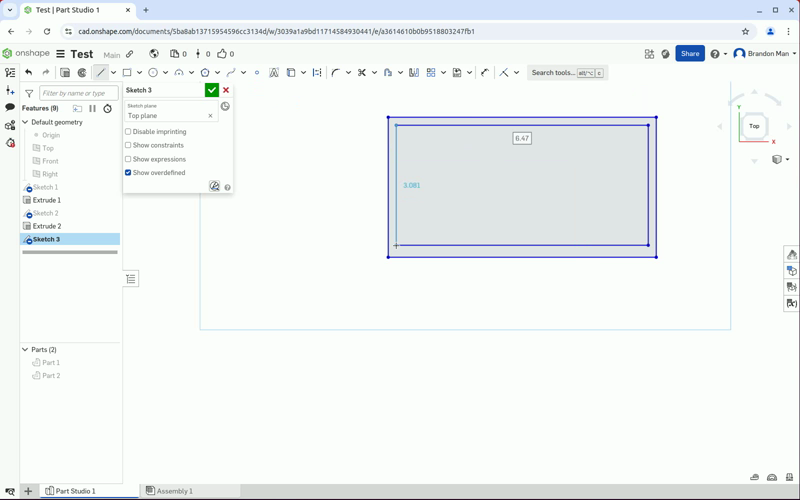
scroll(6)
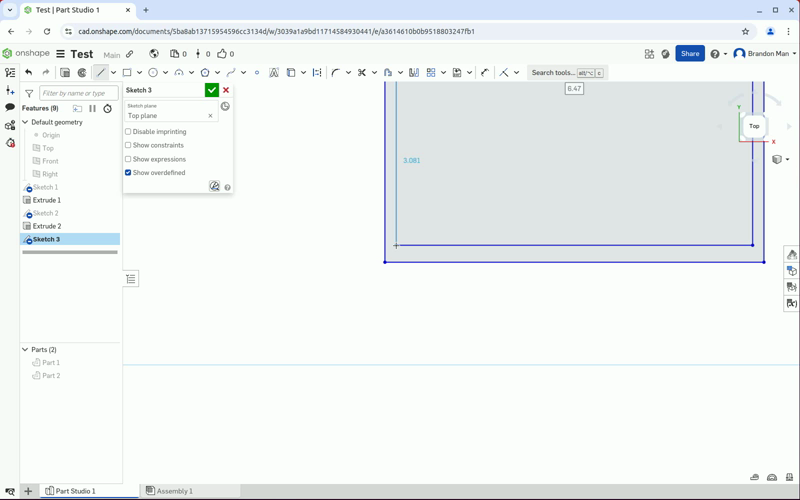
key_up(shift)
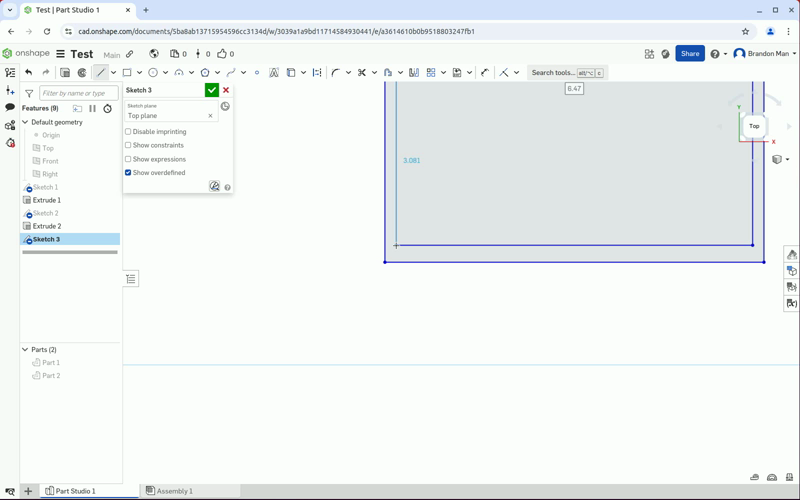
click(396, 245)
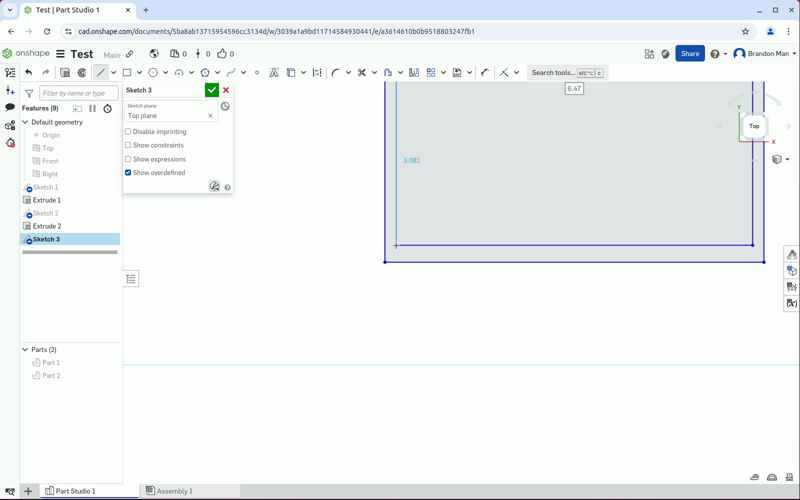
scroll(-6)
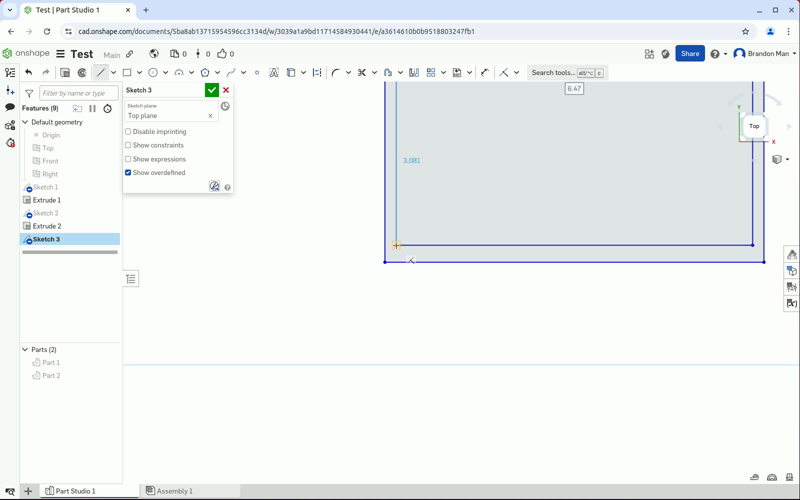
scroll(-6)
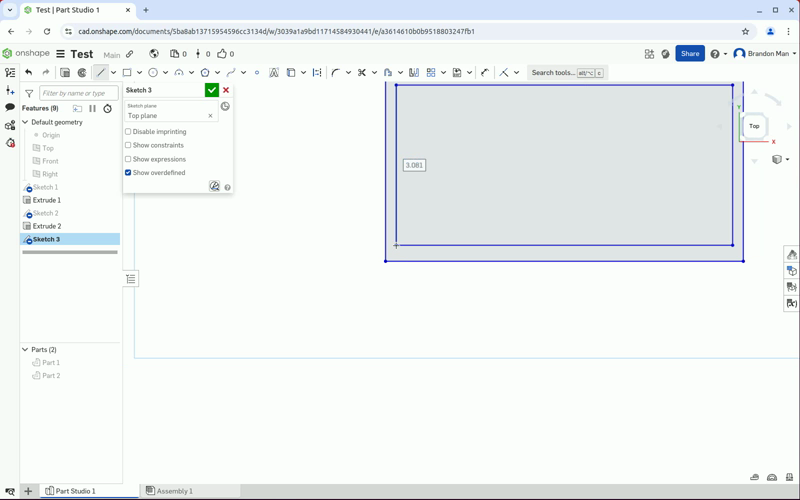
scroll(-6)
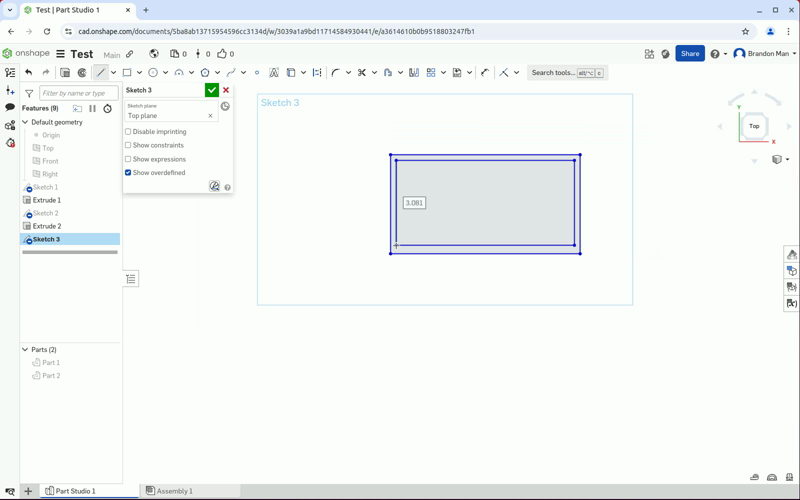
scroll(-6)
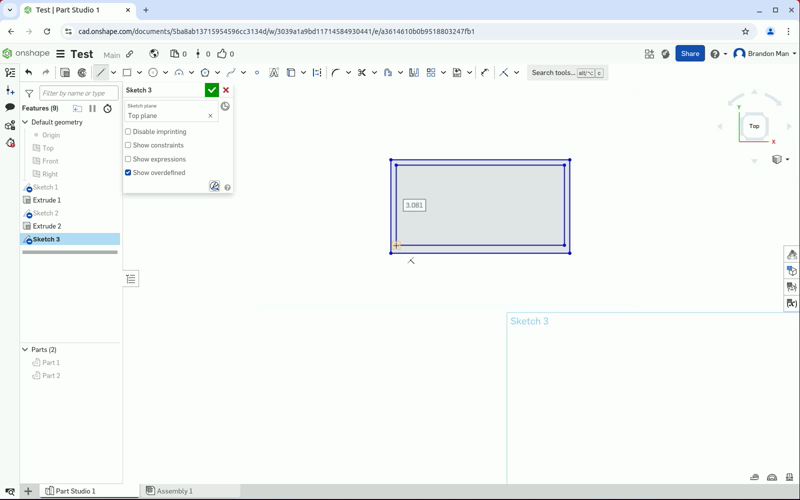
scroll(-6)
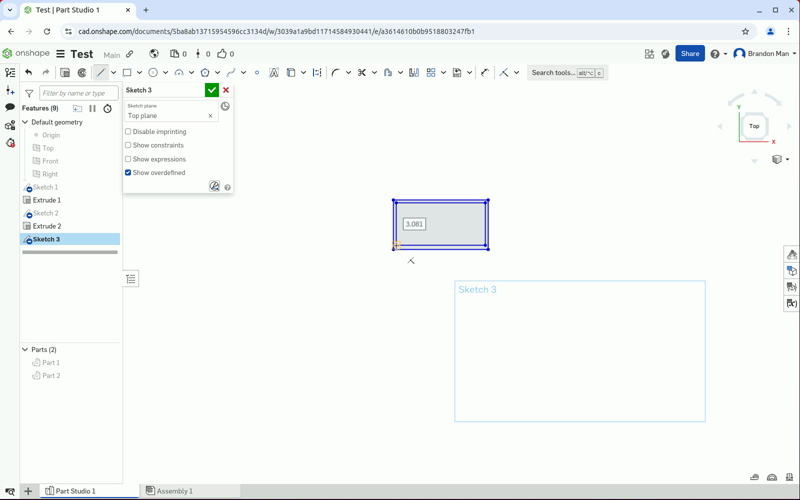
scroll(-6)
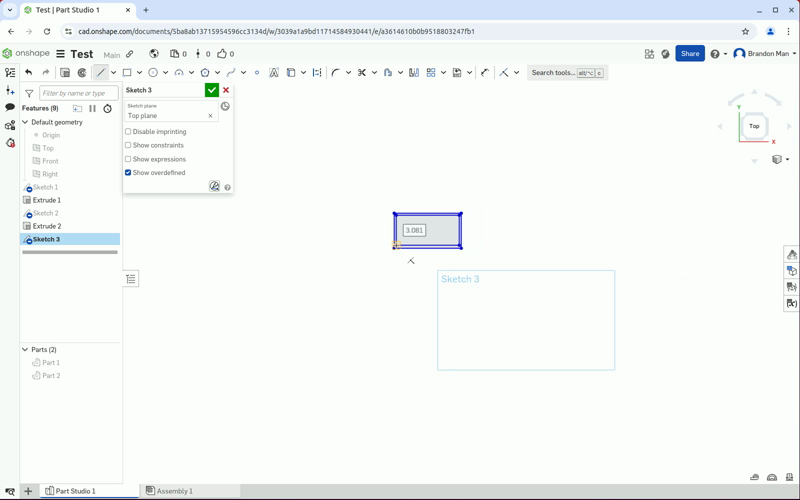
scroll(-6)
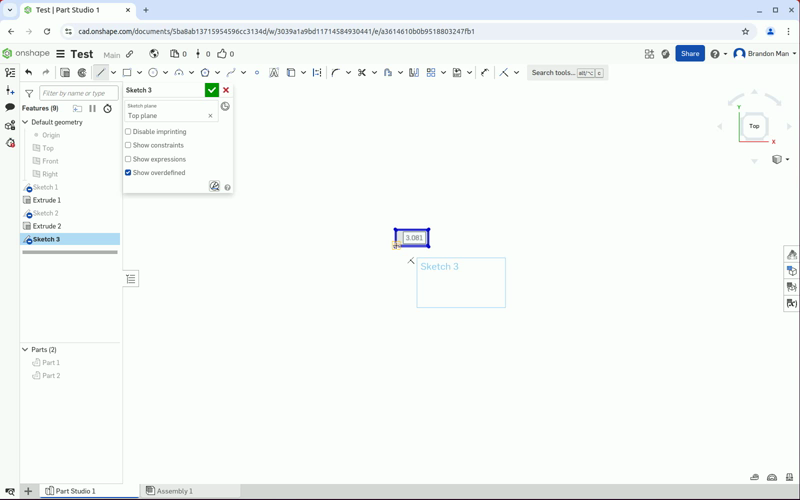
key(esc)
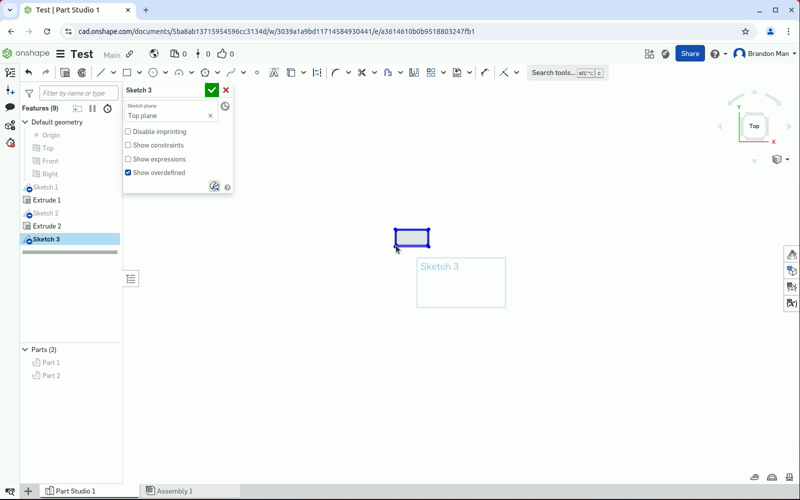
mouse_move(399, 229)
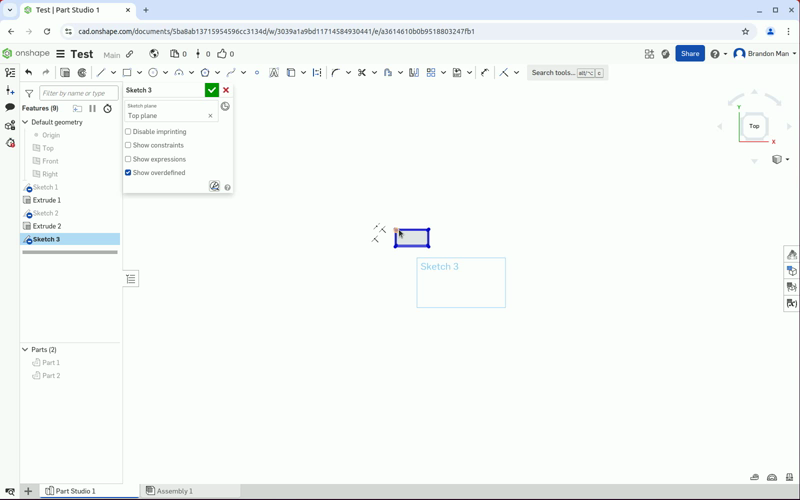
scroll(6)
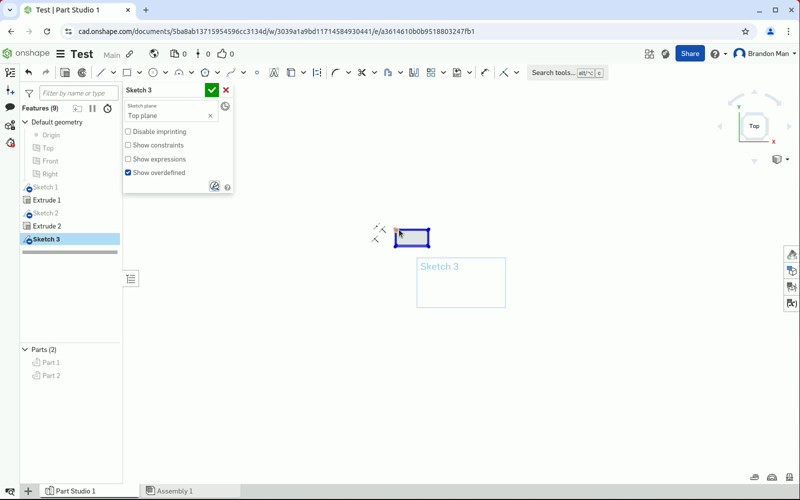
scroll(6)
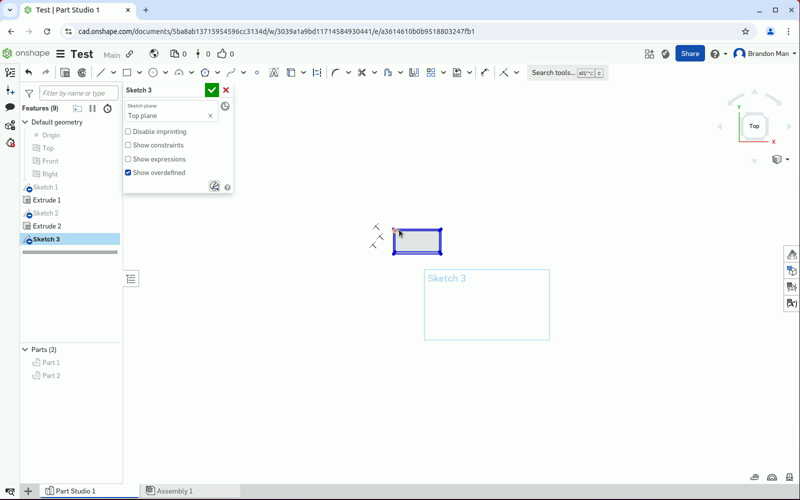
scroll(6)
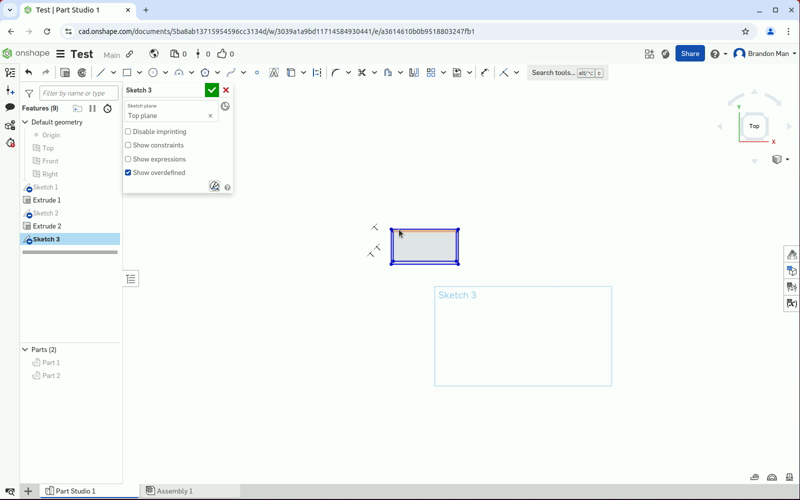
scroll(6)
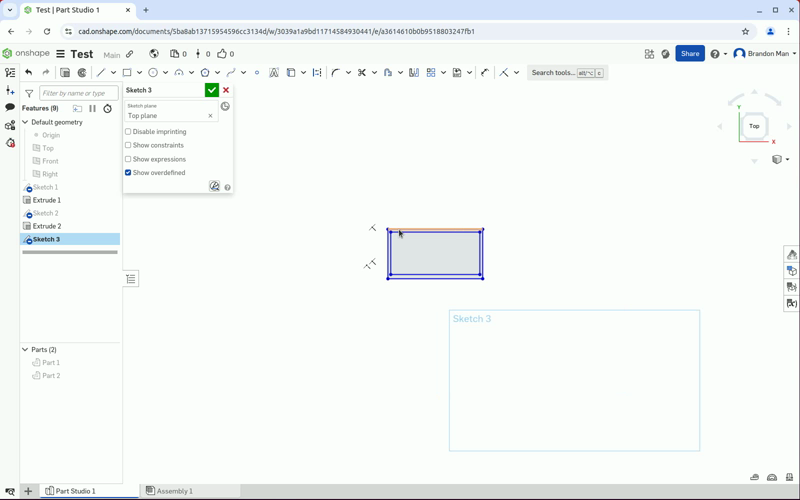
scroll(6)
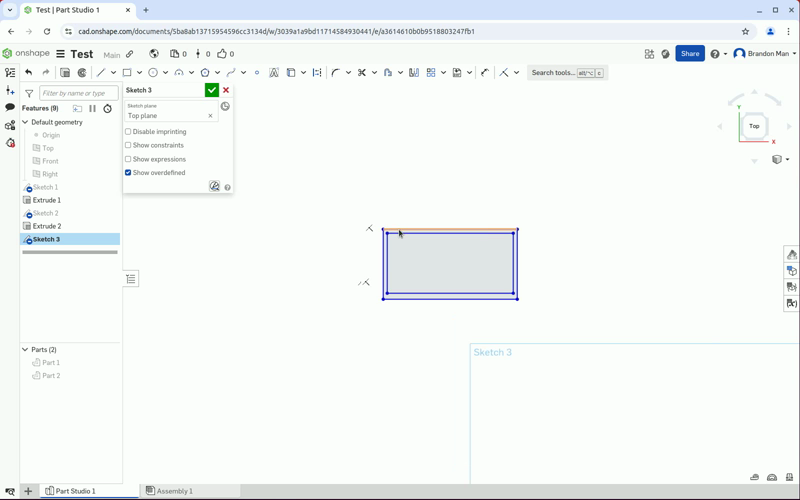
scroll(6)
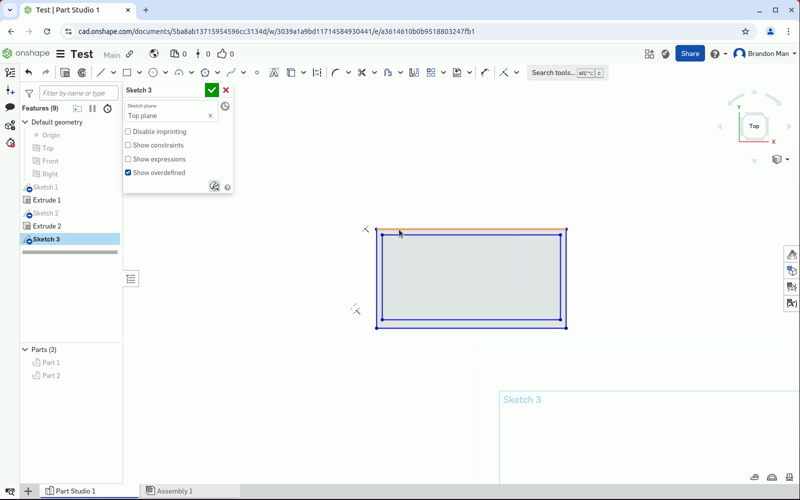
scroll(6)
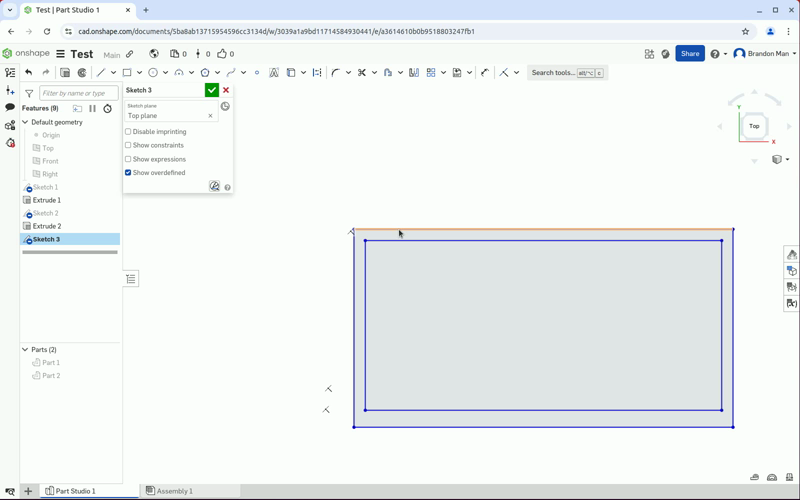
click(399, 229)
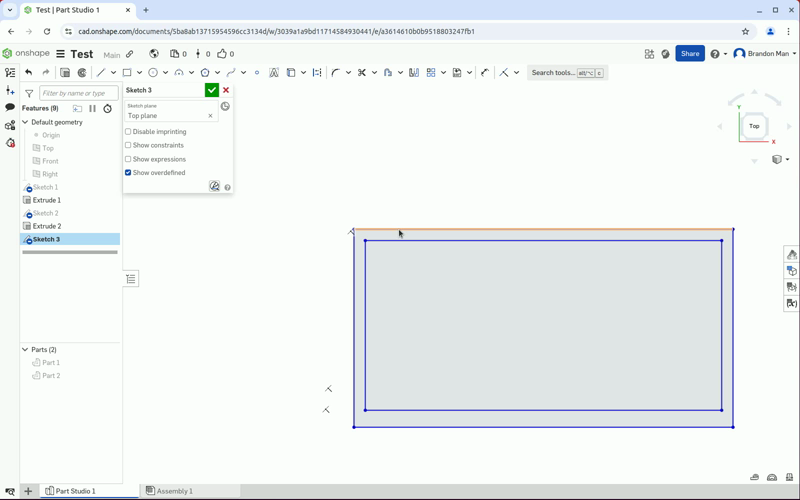
scroll(-6)
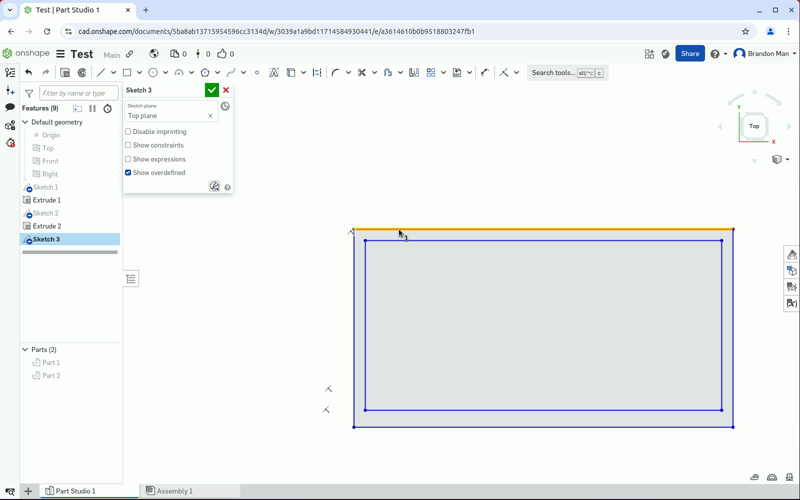
scroll(-6)
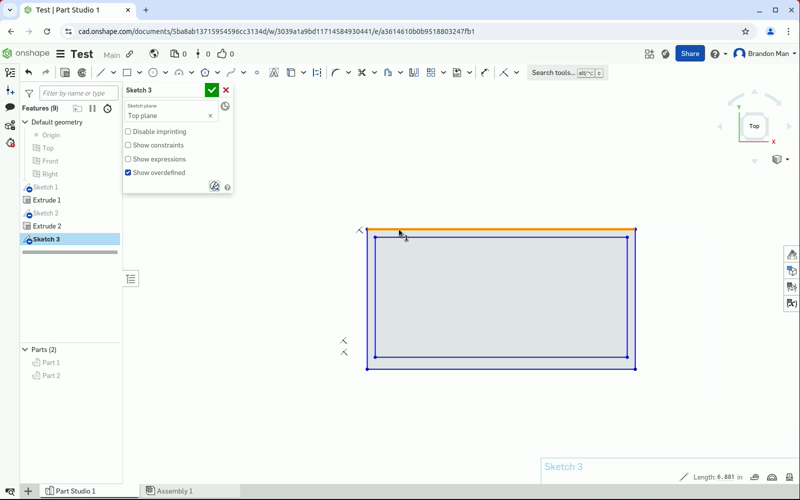
scroll(-6)
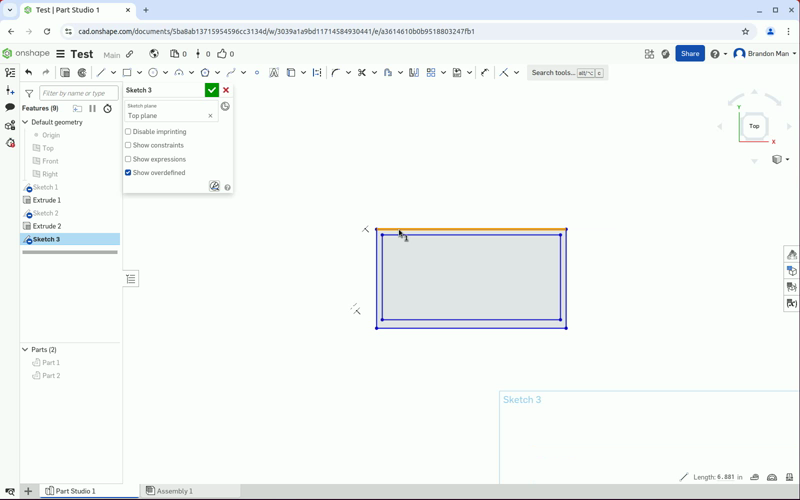
scroll(-6)
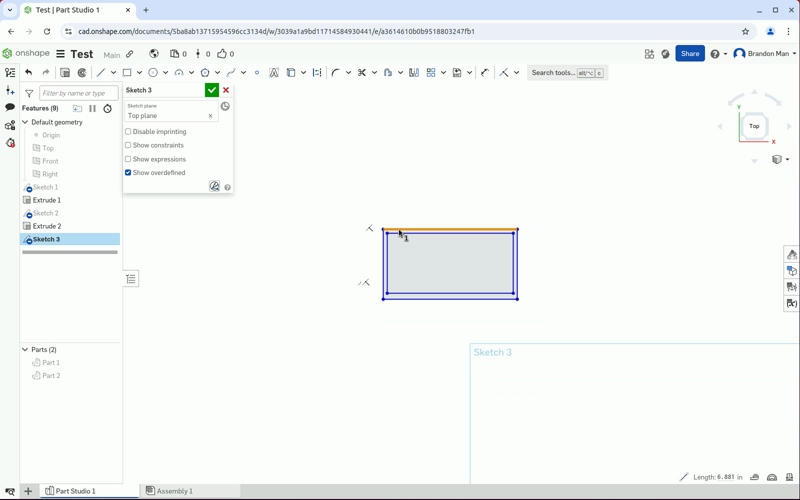
scroll(-6)
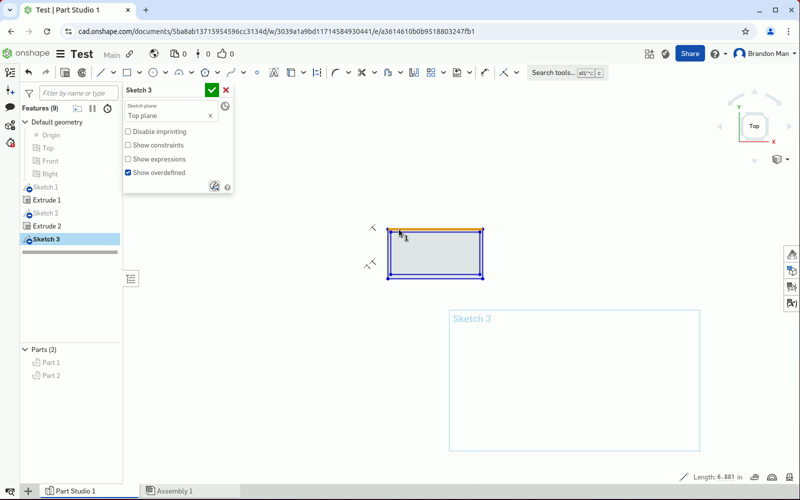
scroll(-6)
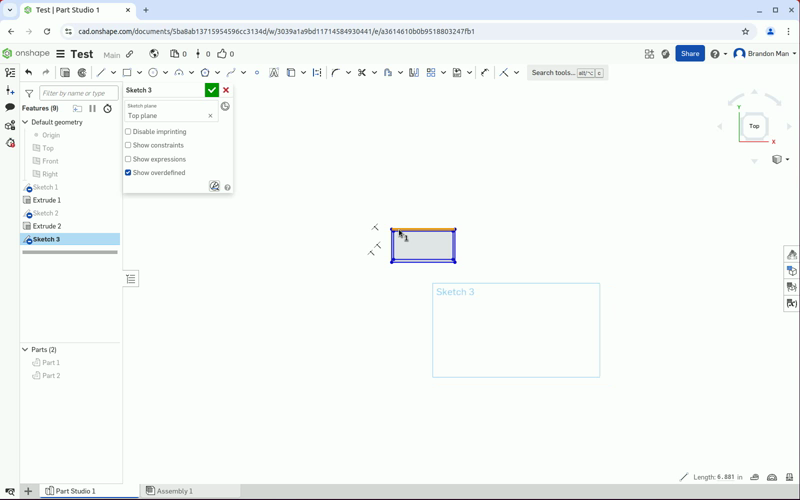
scroll(-6)
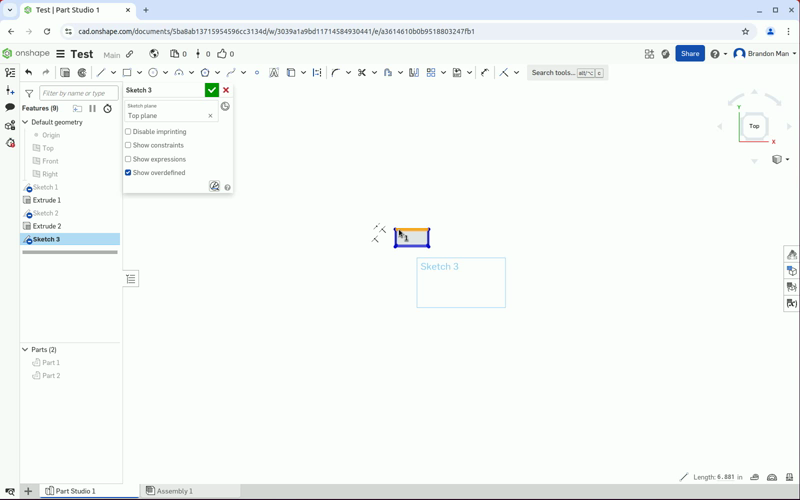
mouse_move(73, 352)
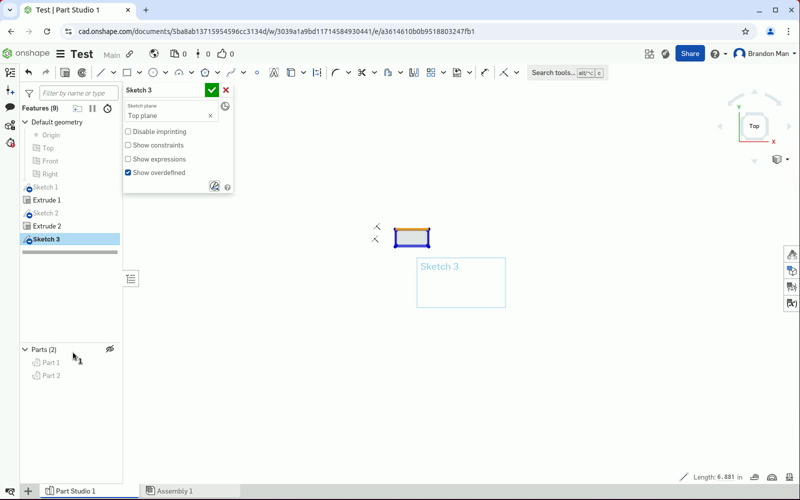
key(shift+y)
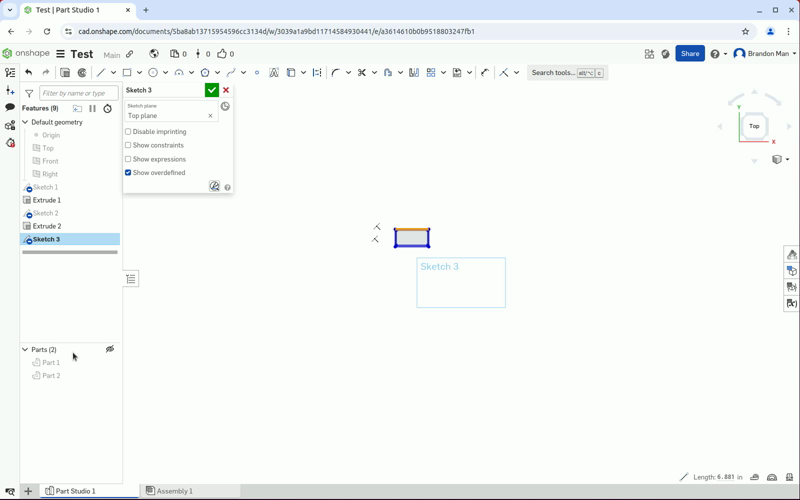
key(shift+e)
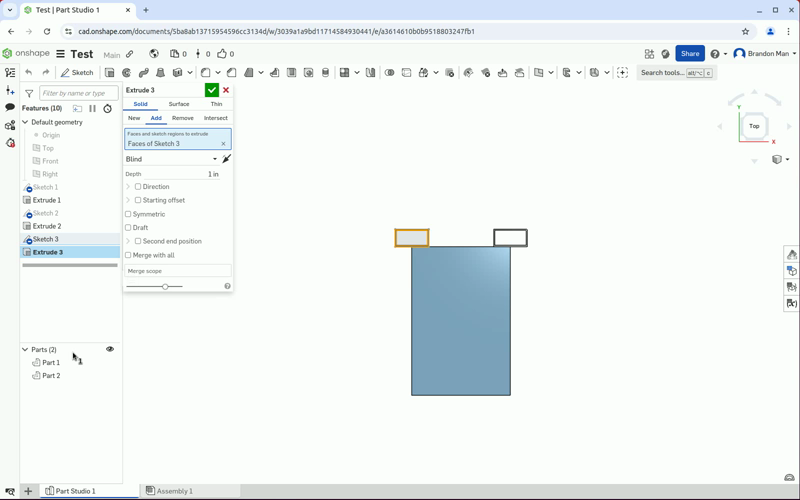
mouse_move(143, 106)
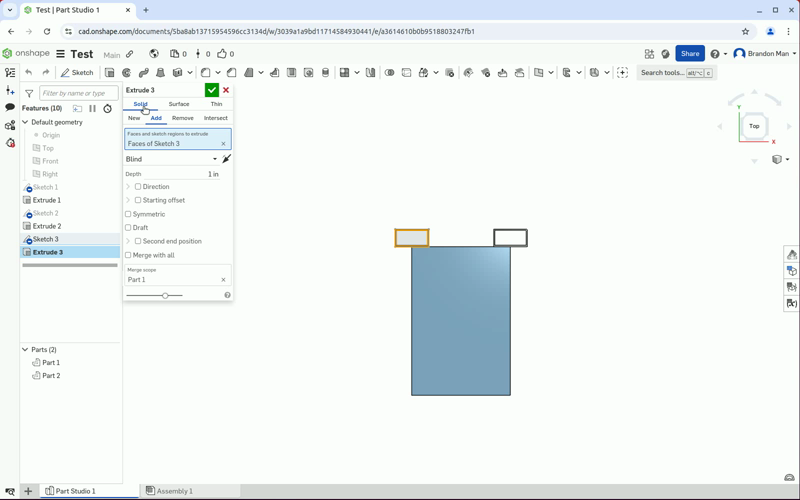
click(143, 106)
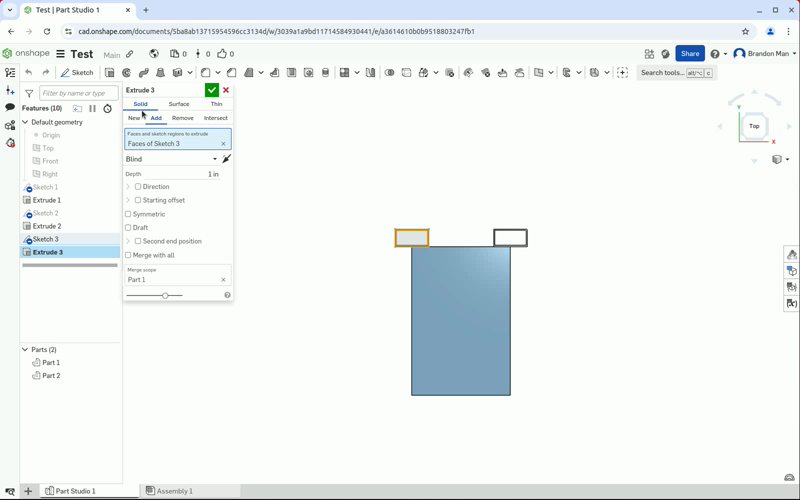
mouse_move(137, 120)
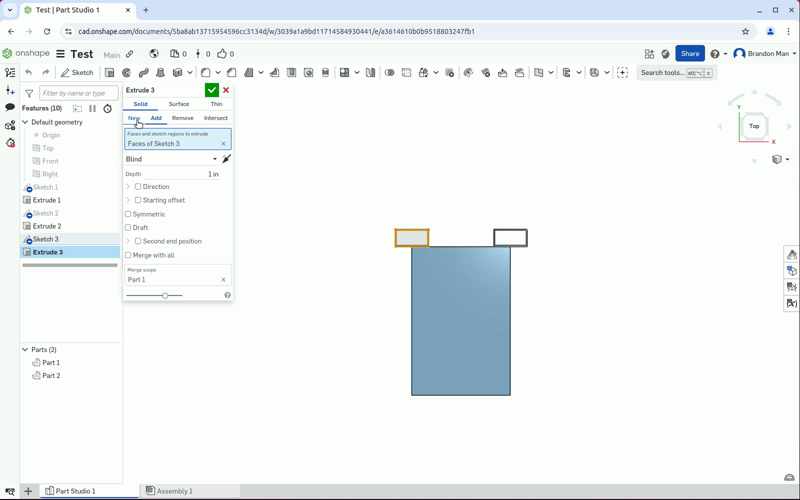
click(137, 120)
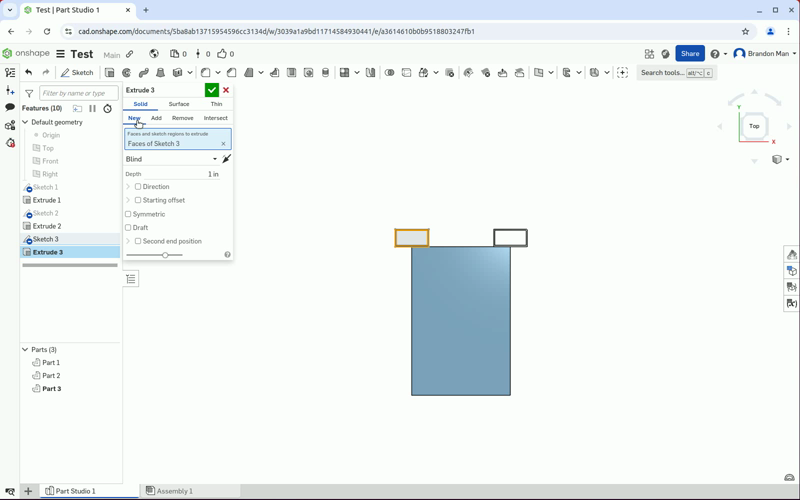
key(tab, 4)
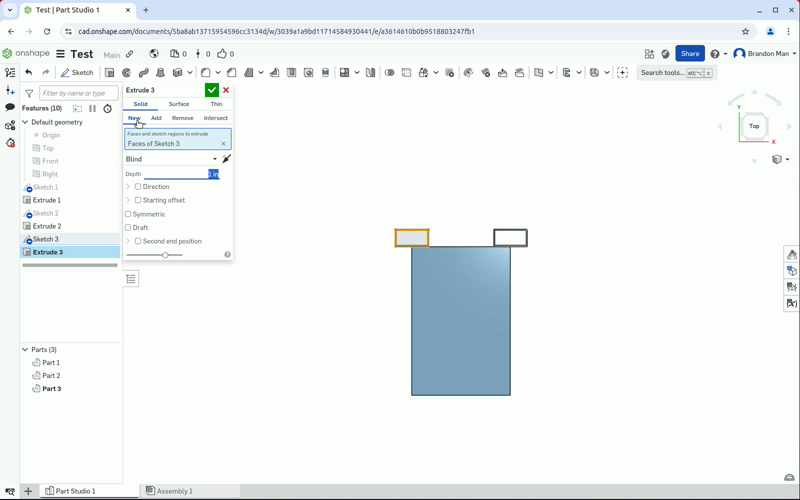
text(6.74)
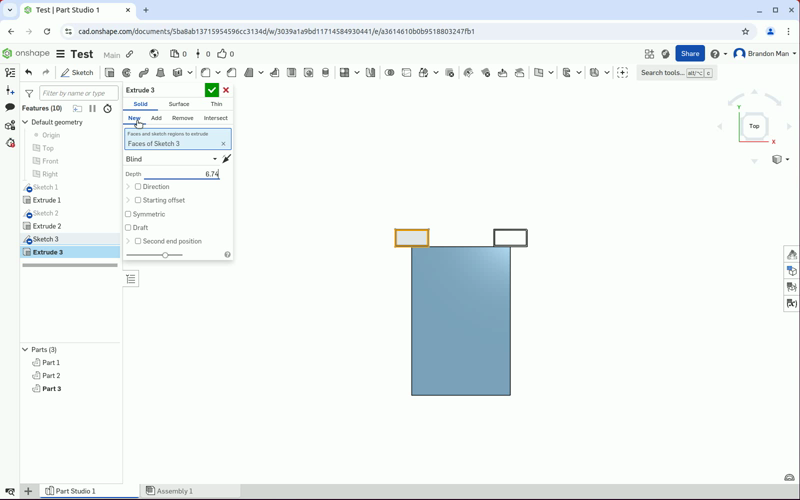
key(tab, 3)
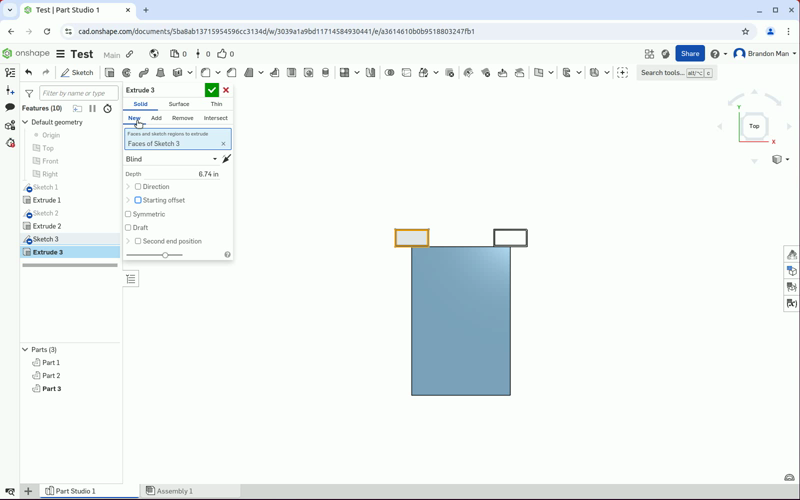
key(tab, 2)
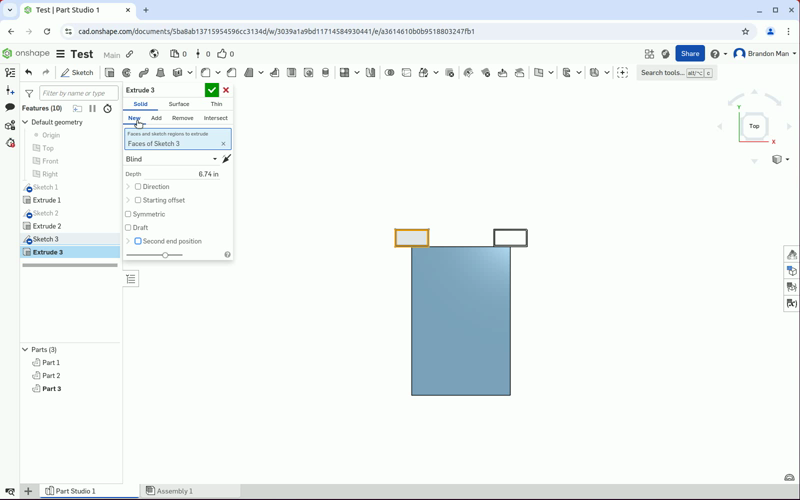
key(space)
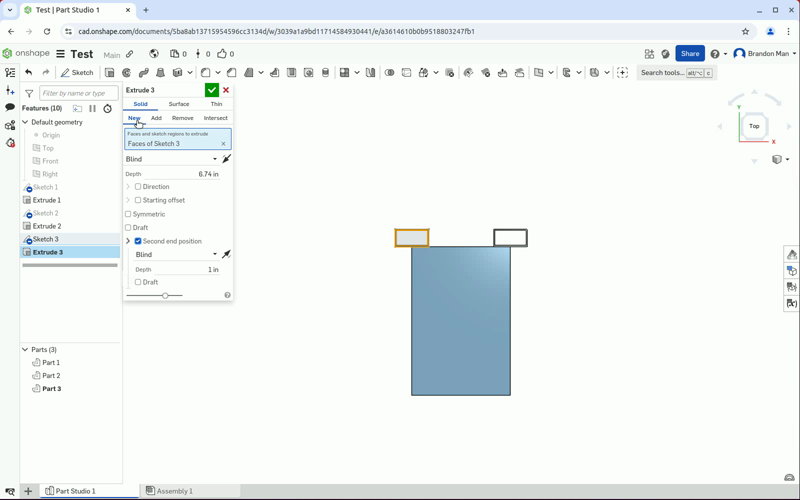
key(tab, 3)
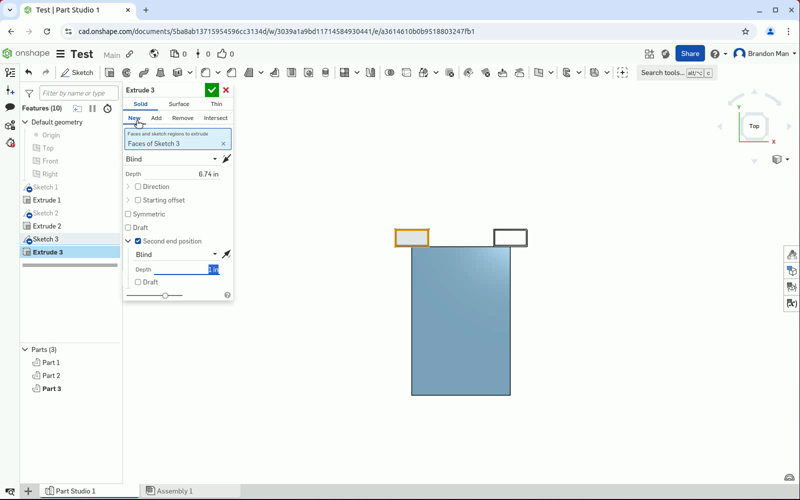
text(5.055)
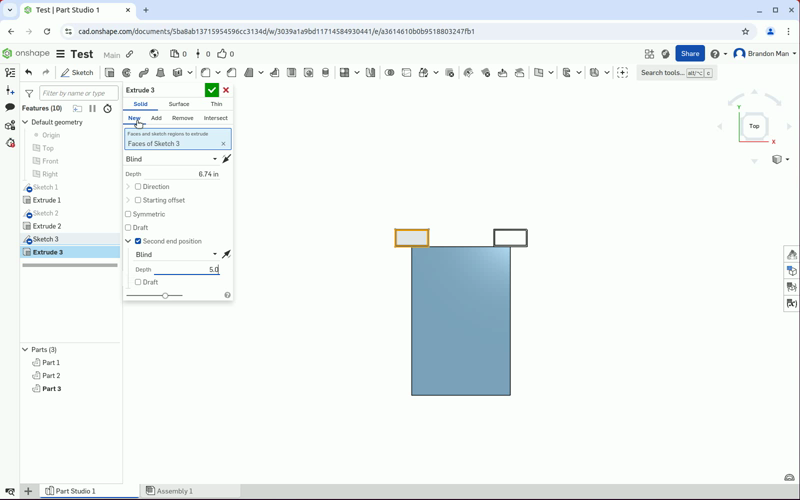
key(enter)
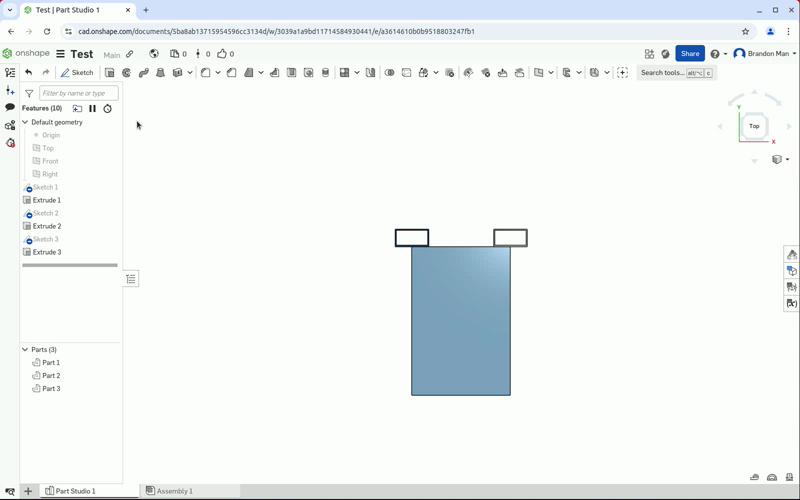
key(shift+h)
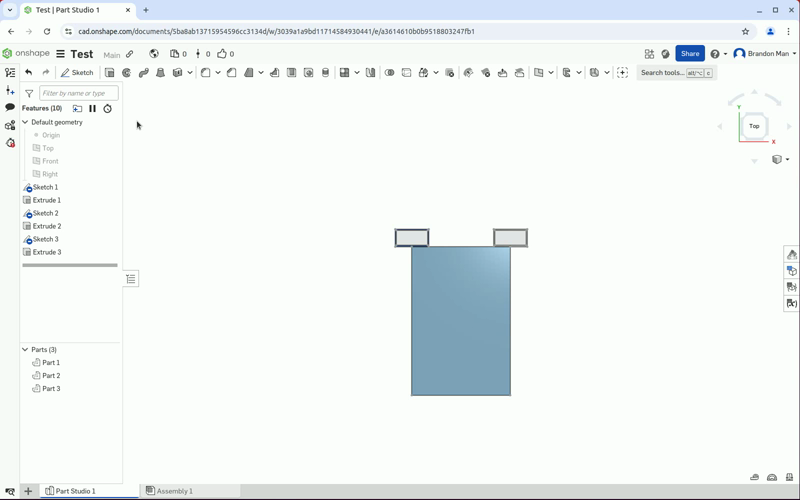
key(shift+h)
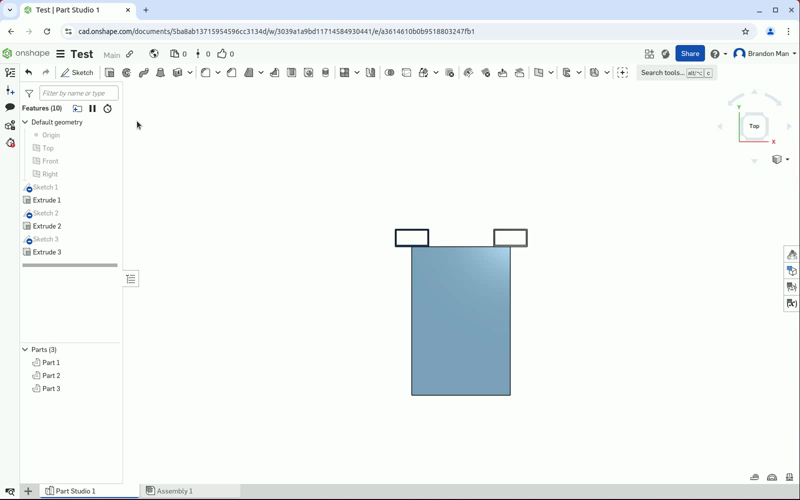
mouse_move(73, 189)
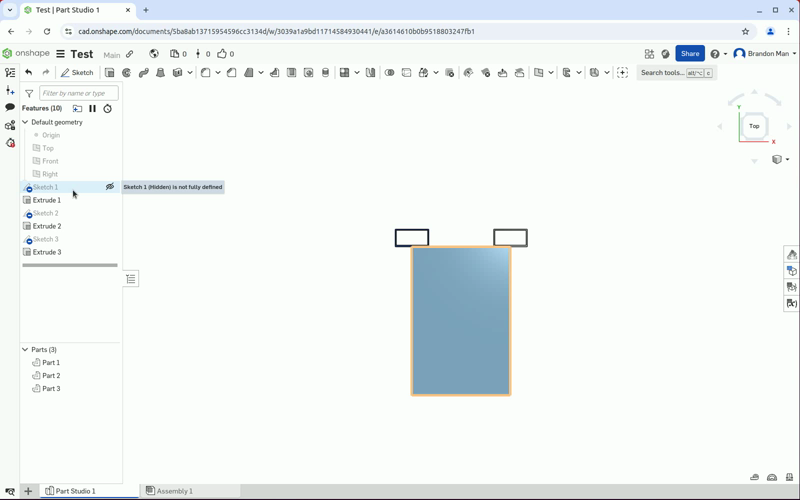
click(73, 189)
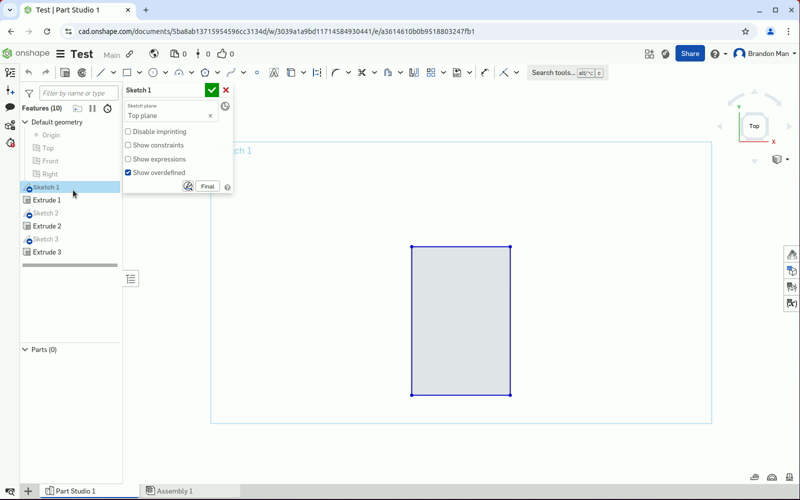
mouse_move(229, 92)
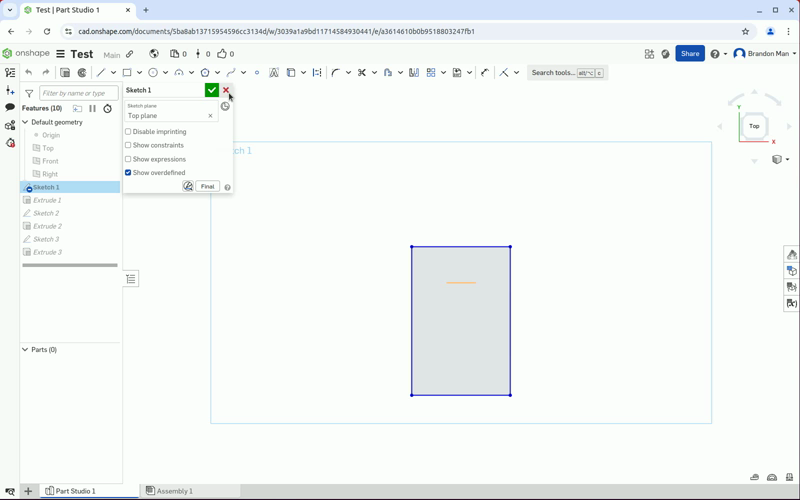
click(229, 92)
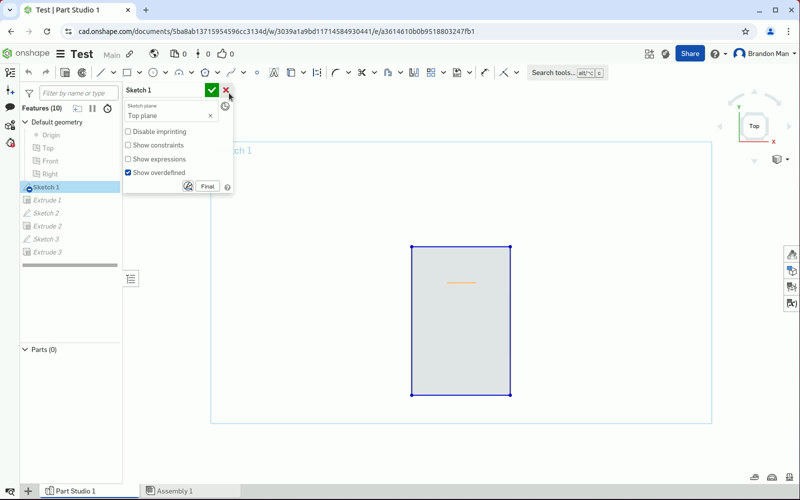
key(shift+s)
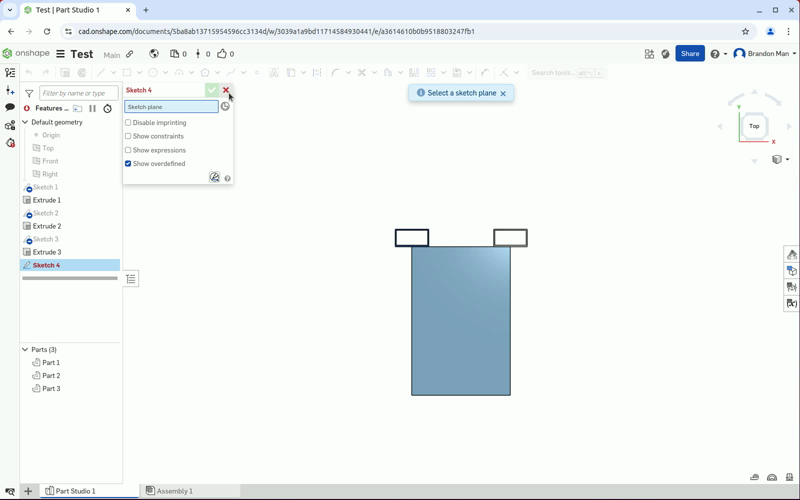
mouse_move(73, 150)
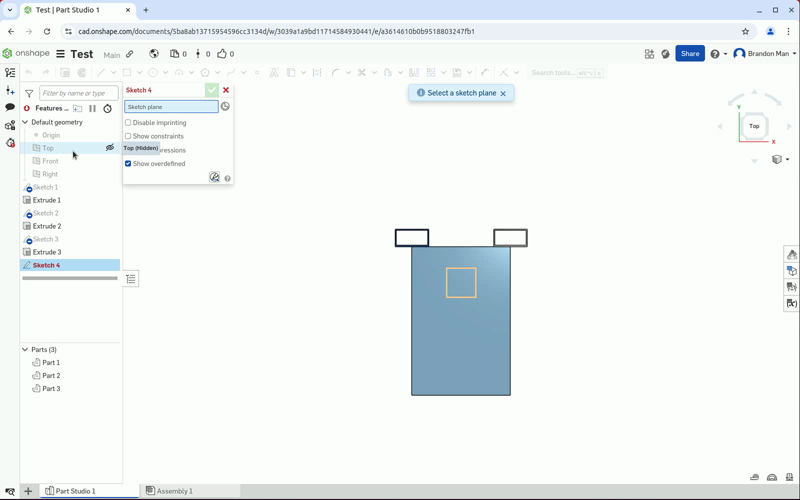
click(73, 150)
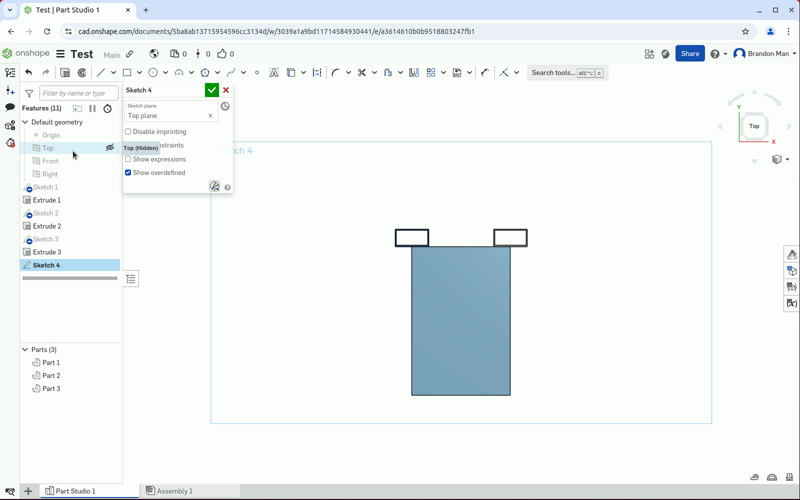
mouse_move(73, 352)
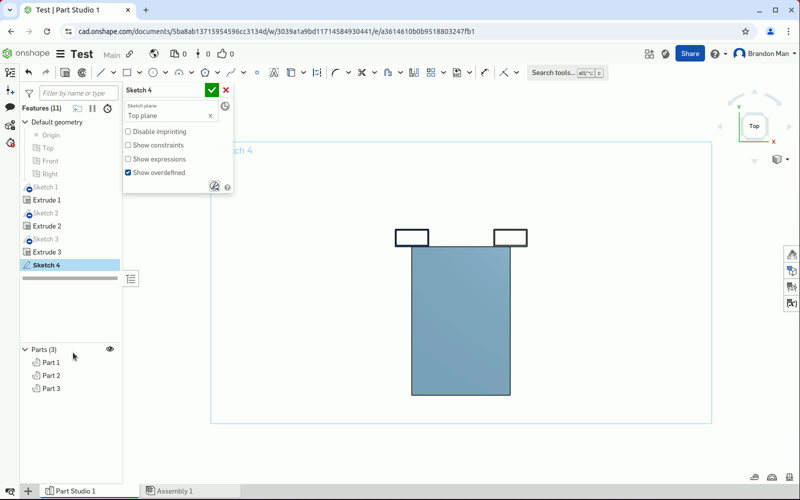
key(y)
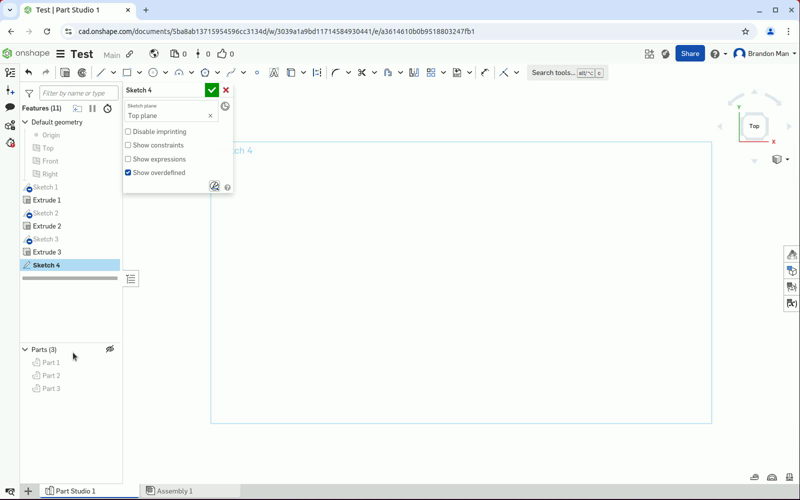
key(c)
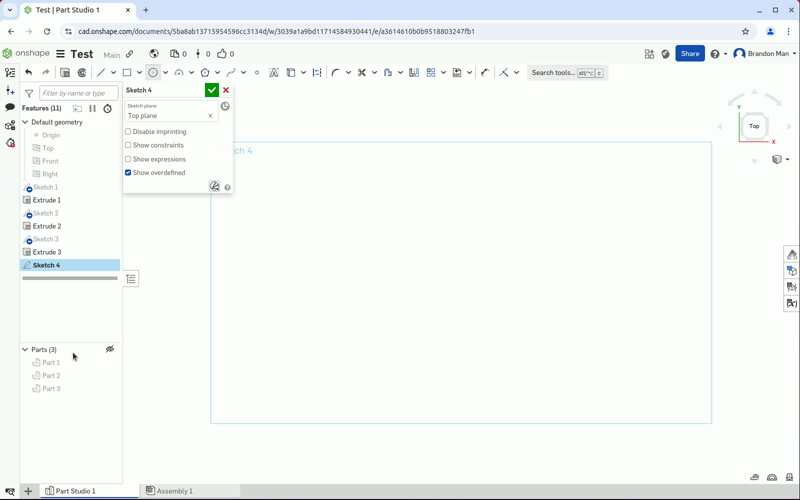
key_down(shift)
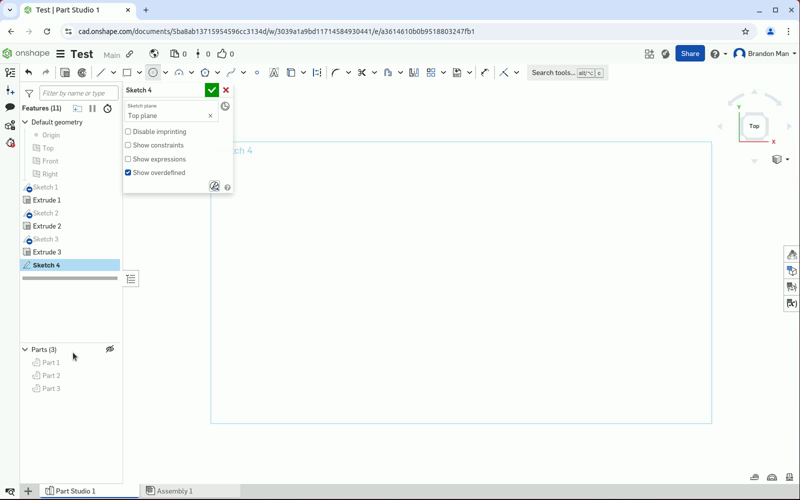
mouse_move(461, 375)
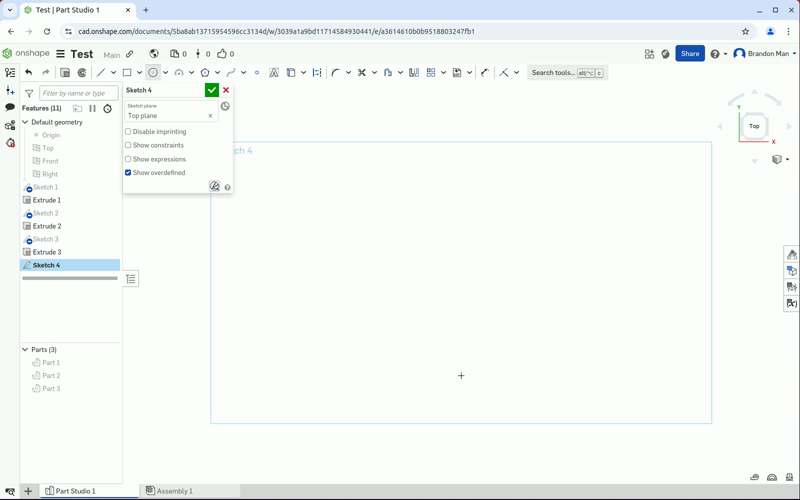
click(461, 375)
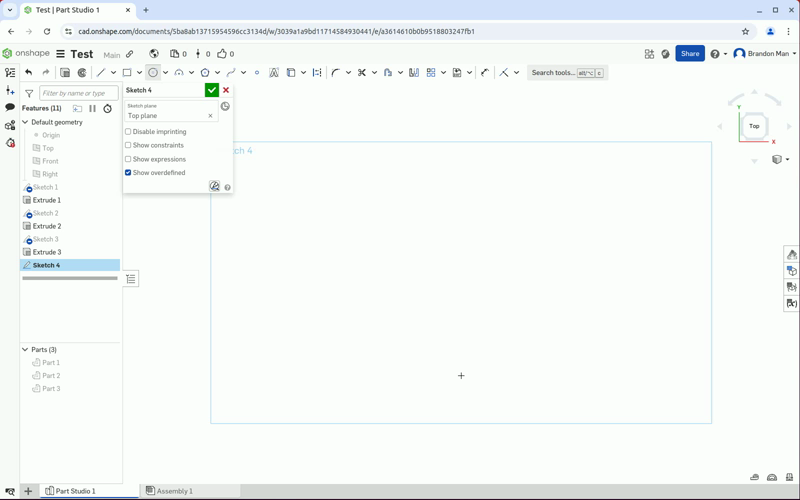
key_up(shift)
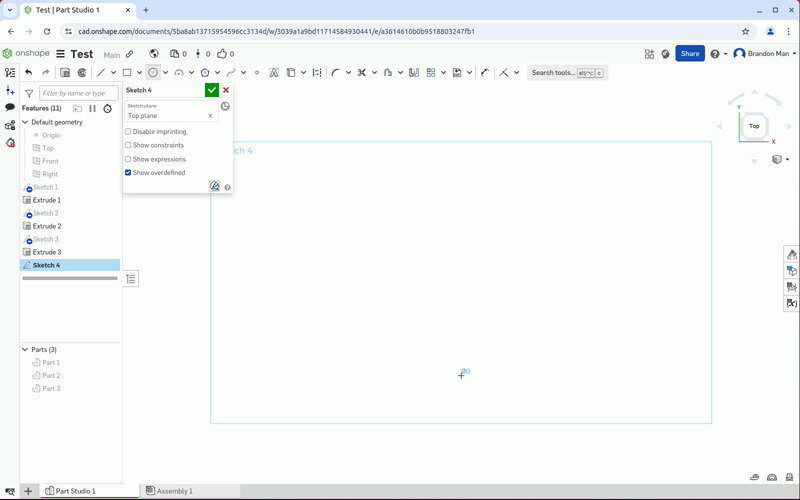
mouse_move(466, 375)
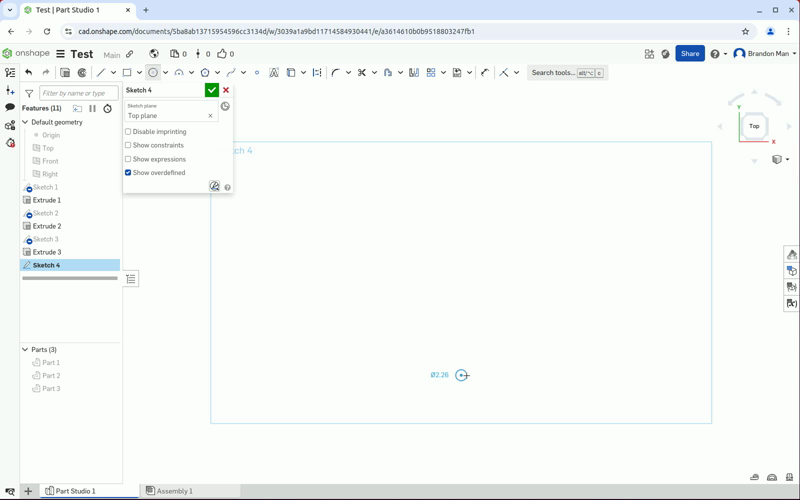
click(466, 375)
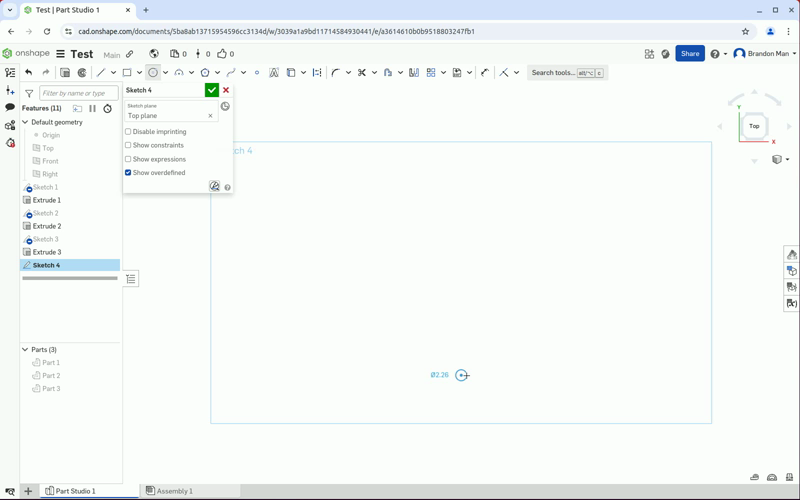
key(esc)
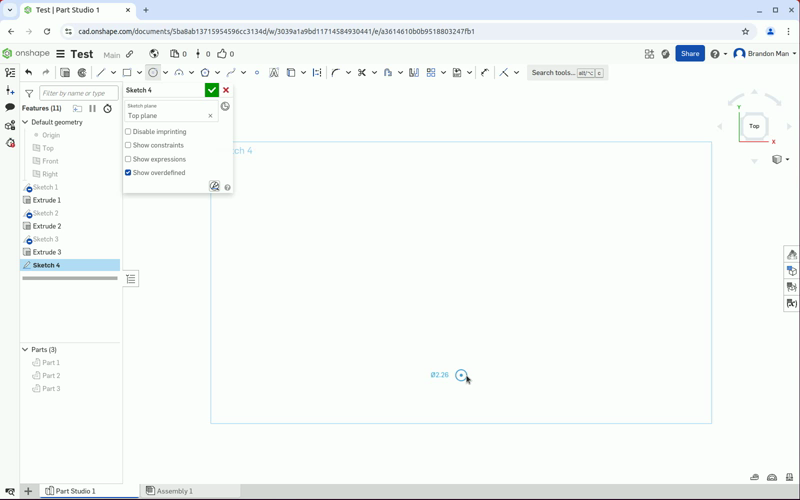
mouse_move(460, 377)
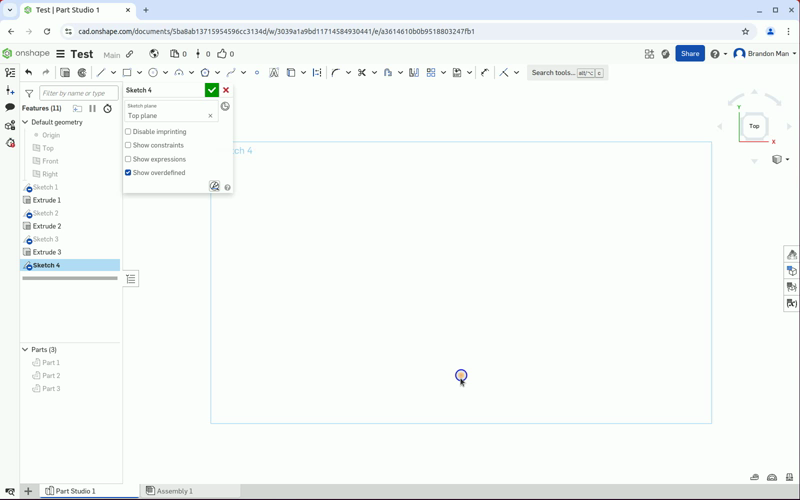
scroll(6)
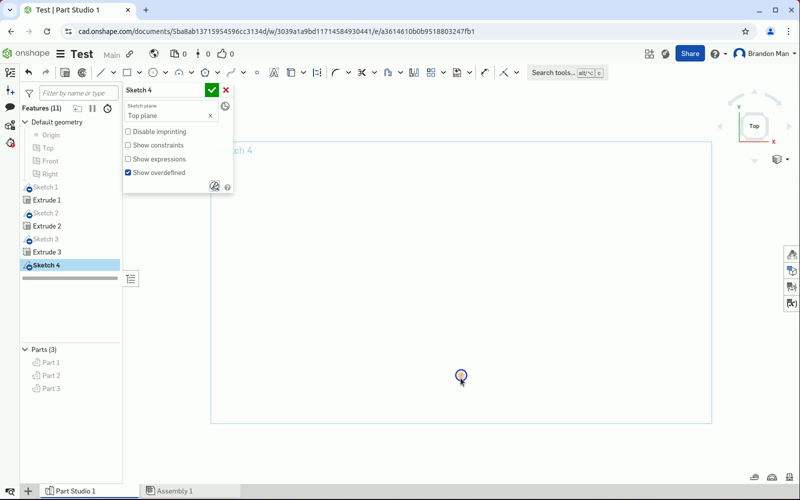
scroll(6)
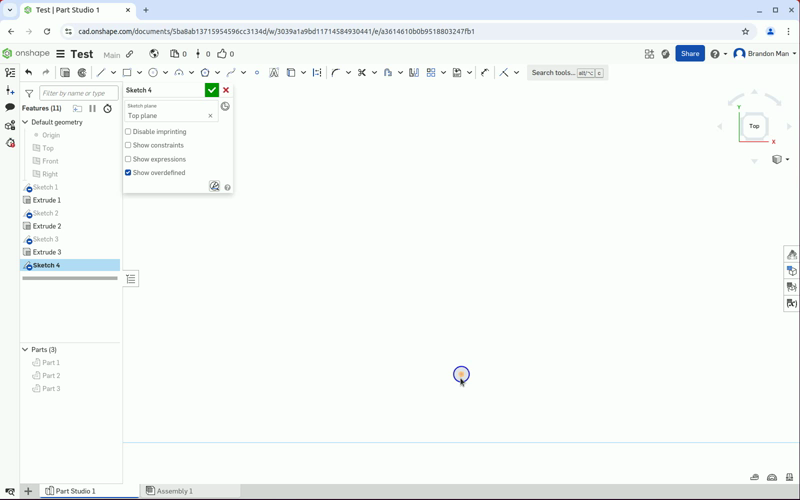
scroll(6)
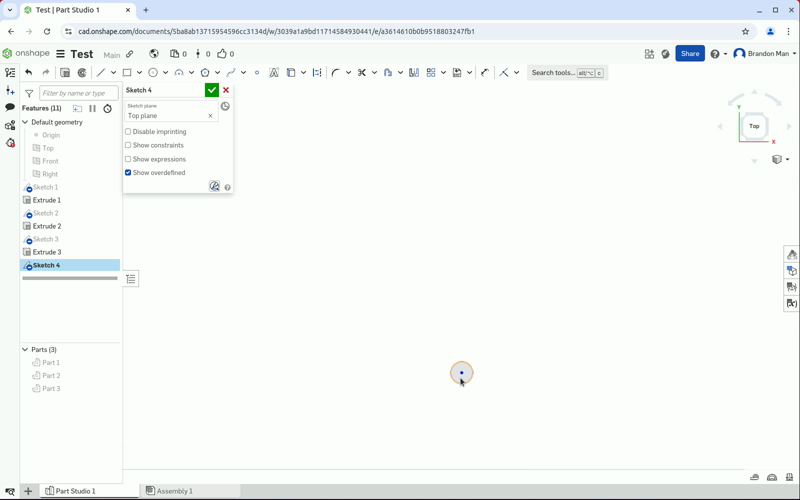
scroll(6)
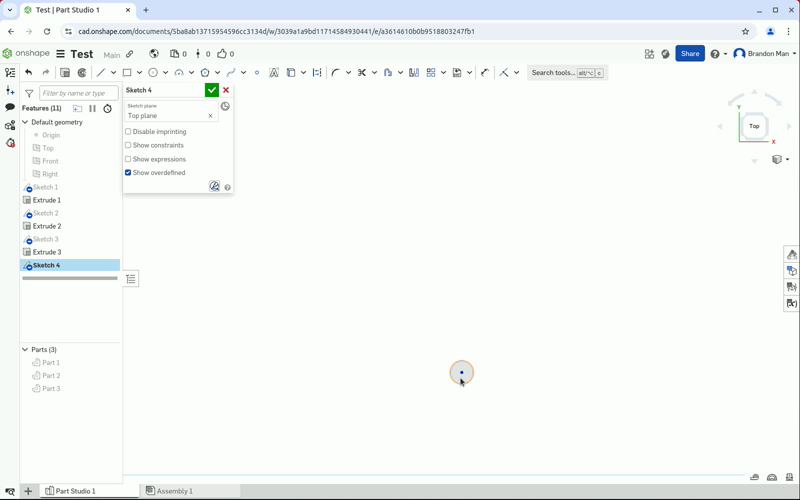
scroll(6)
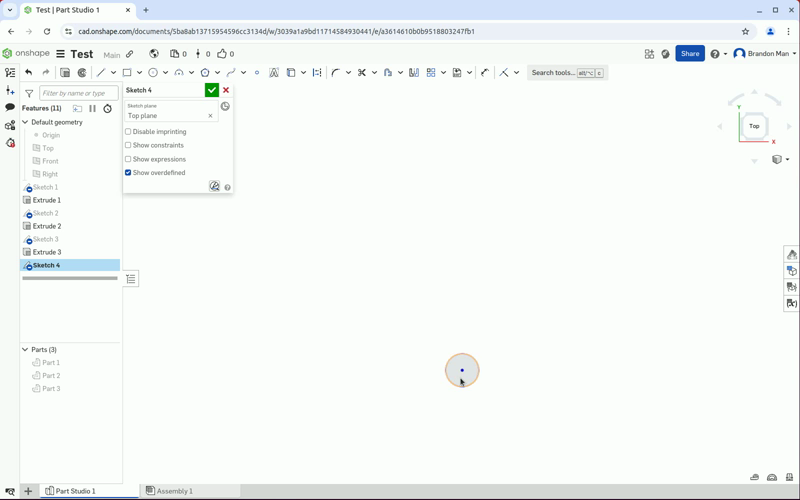
scroll(6)
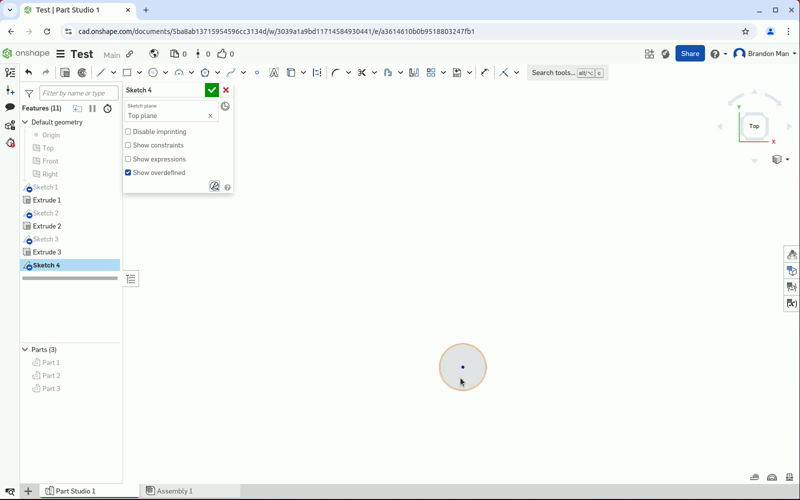
scroll(6)
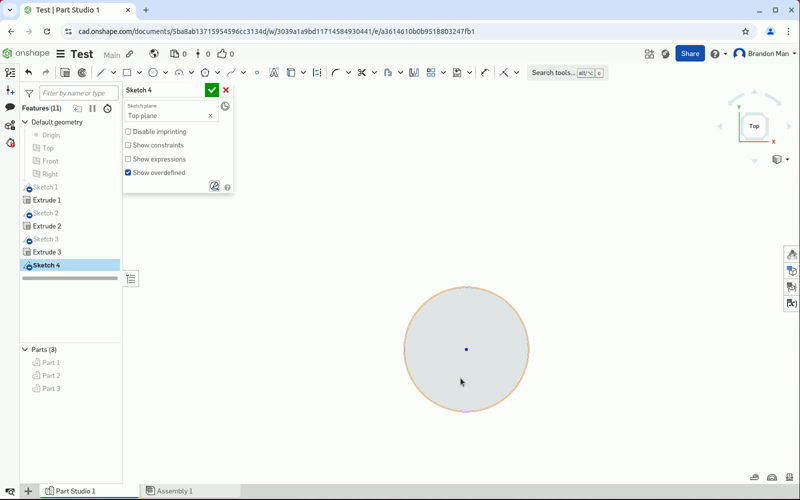
click(460, 377)
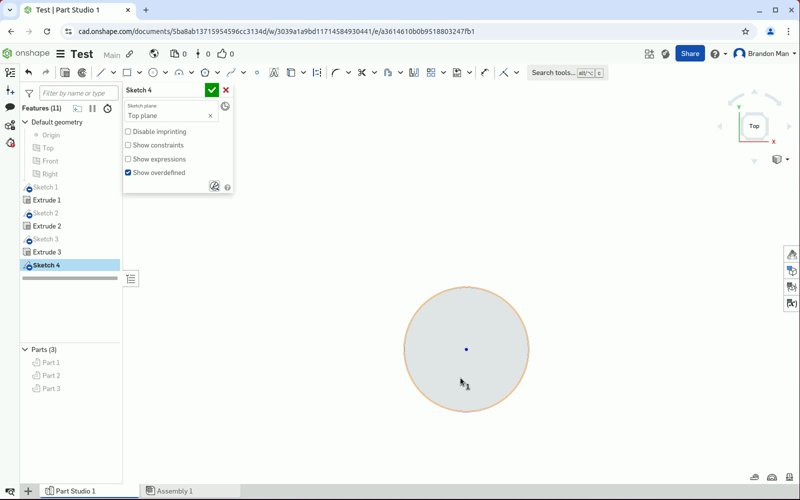
scroll(-6)
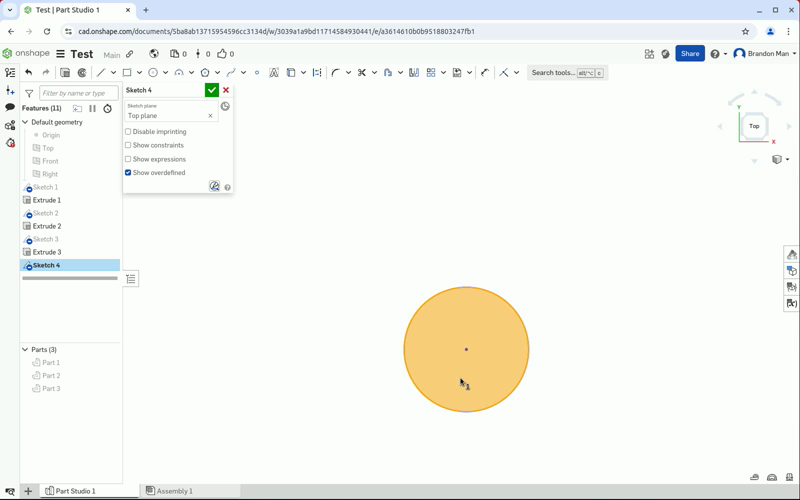
scroll(-6)
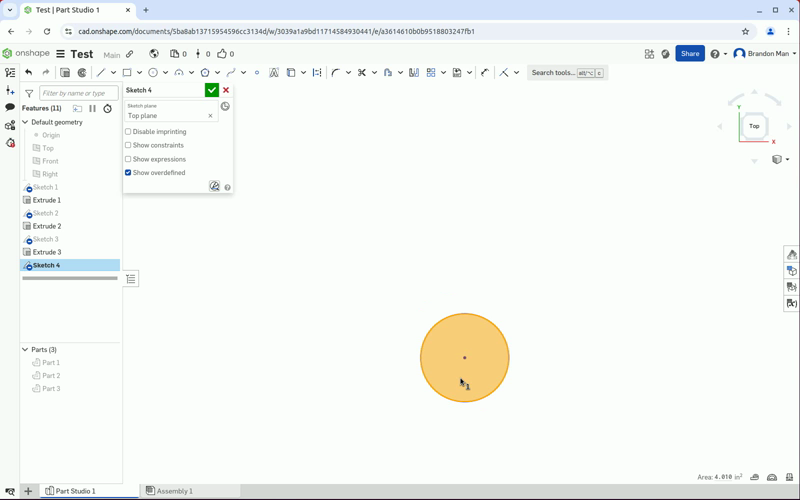
scroll(-6)
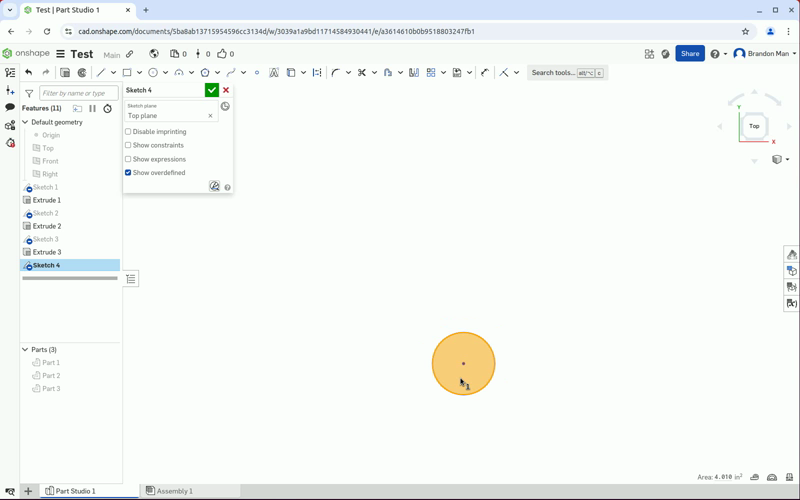
scroll(-6)
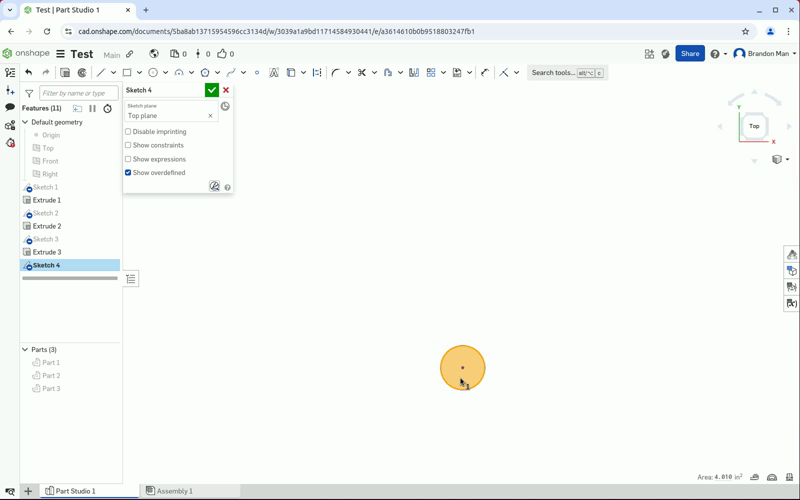
scroll(-6)
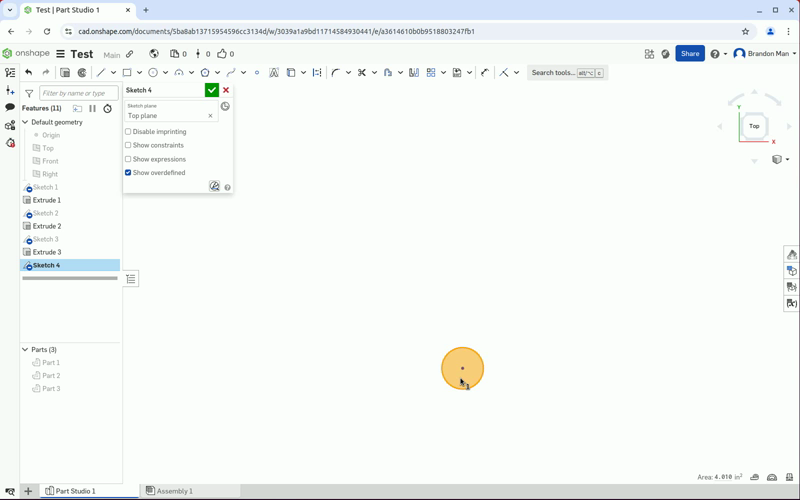
scroll(-6)
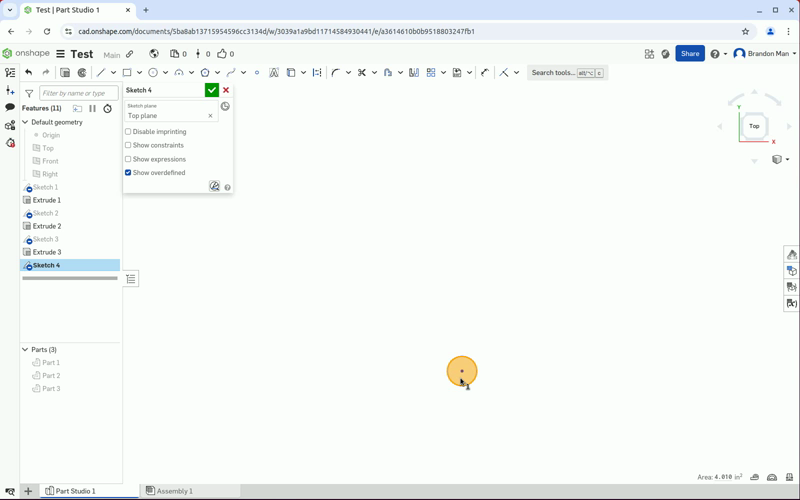
scroll(-6)
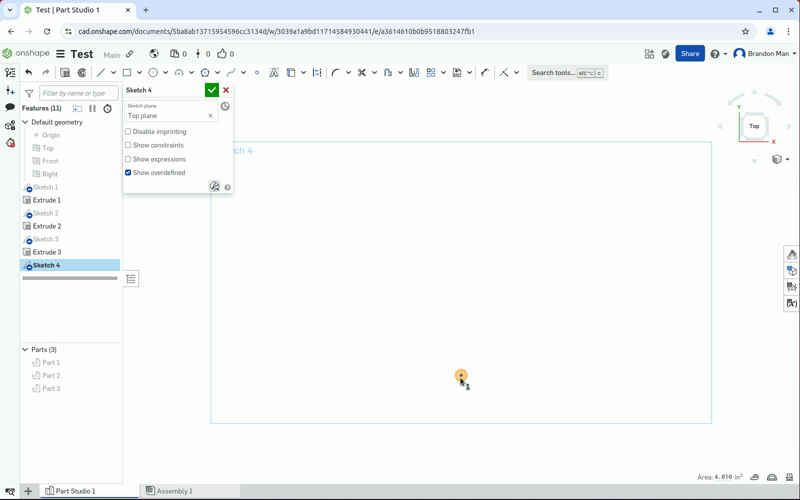
mouse_move(73, 352)
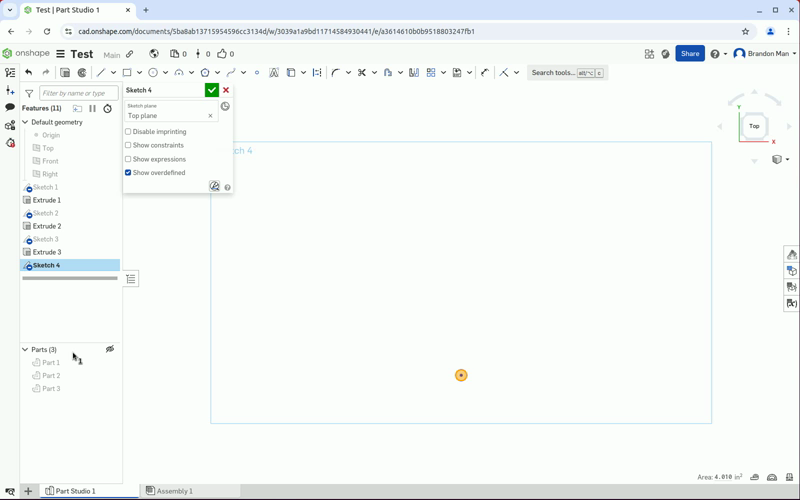
key(shift+y)
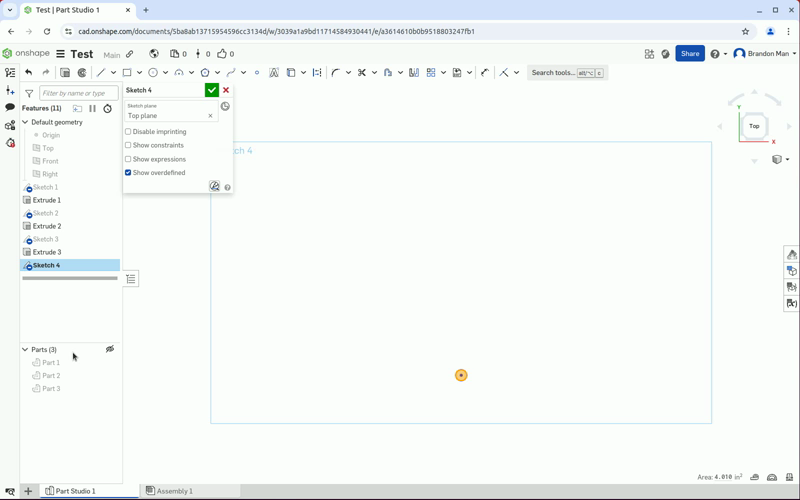
key(shift+e)
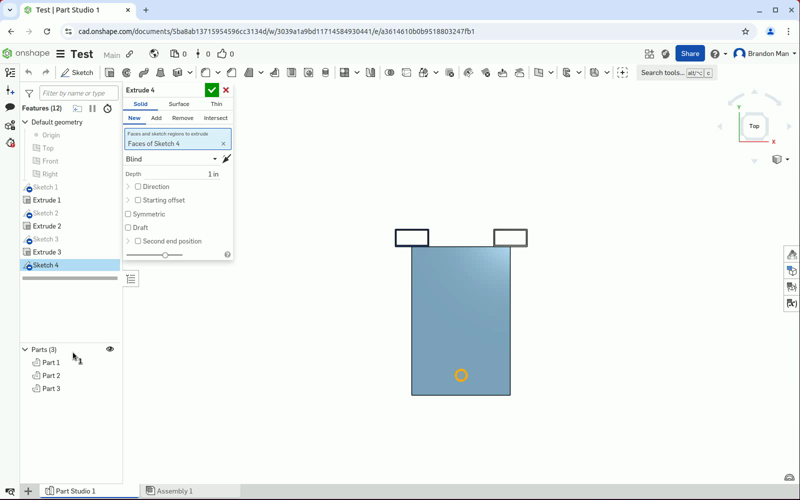
mouse_move(143, 106)
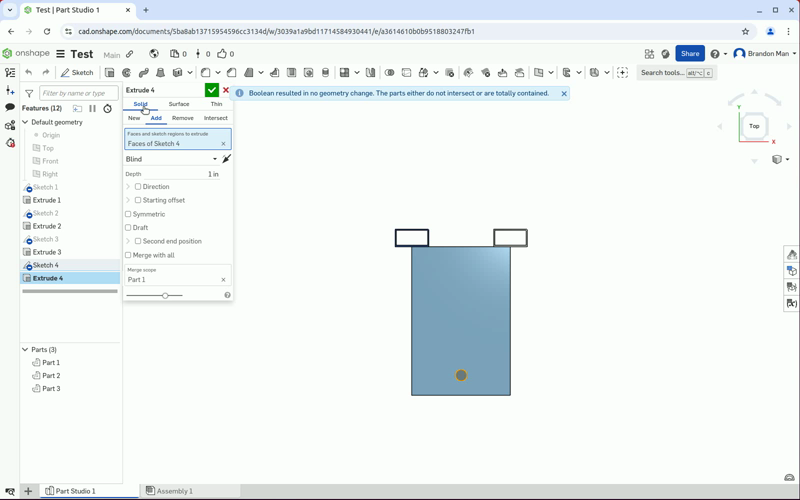
click(143, 106)
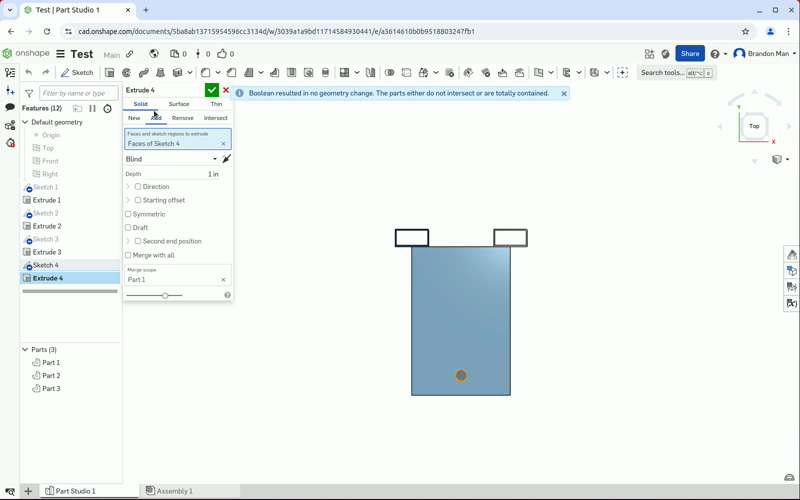
mouse_move(186, 120)
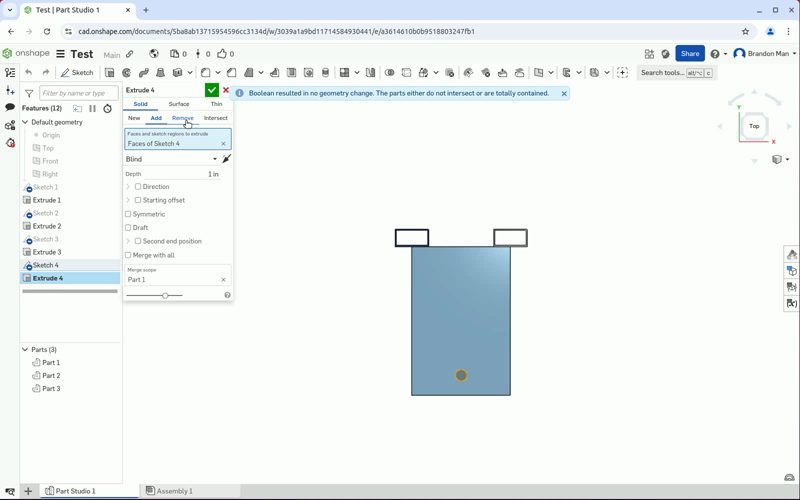
click(186, 120)
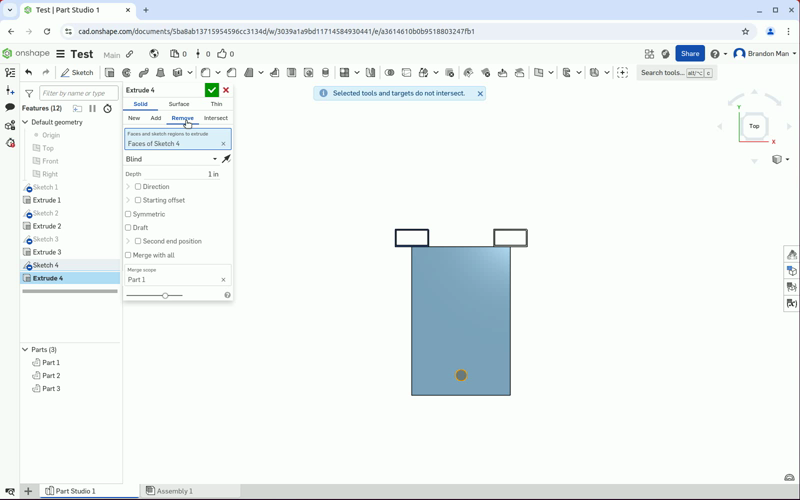
key(tab, 4)
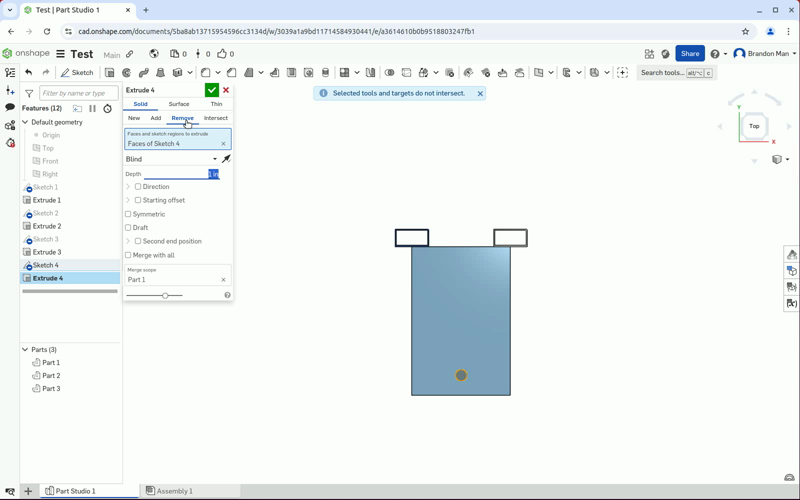
text(-30.57)
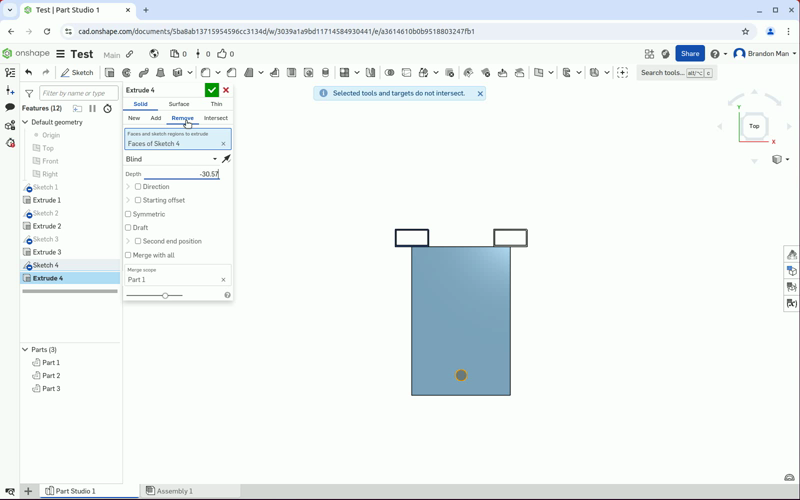
key(tab, 6)
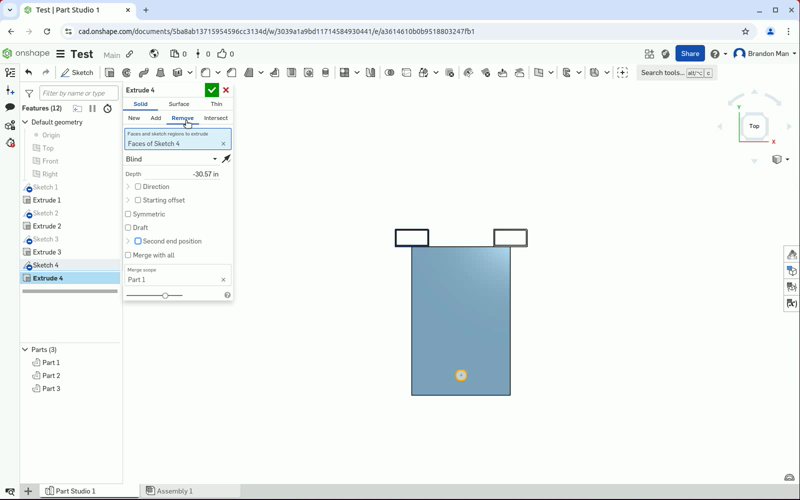
key(space)
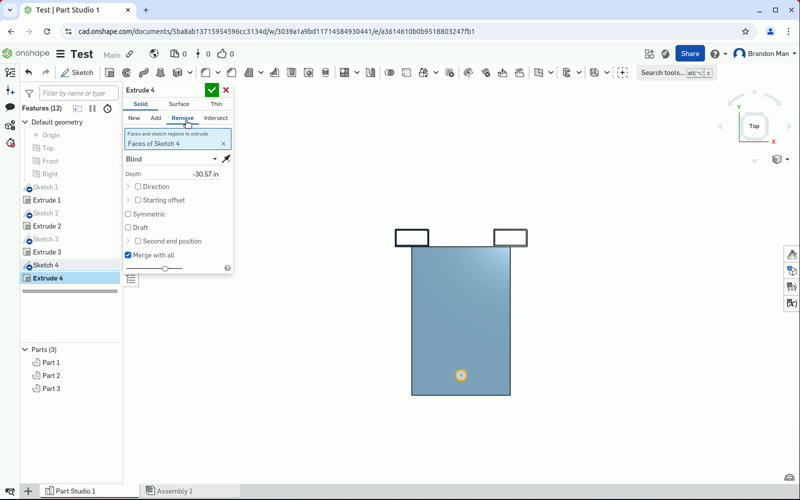
key(enter)
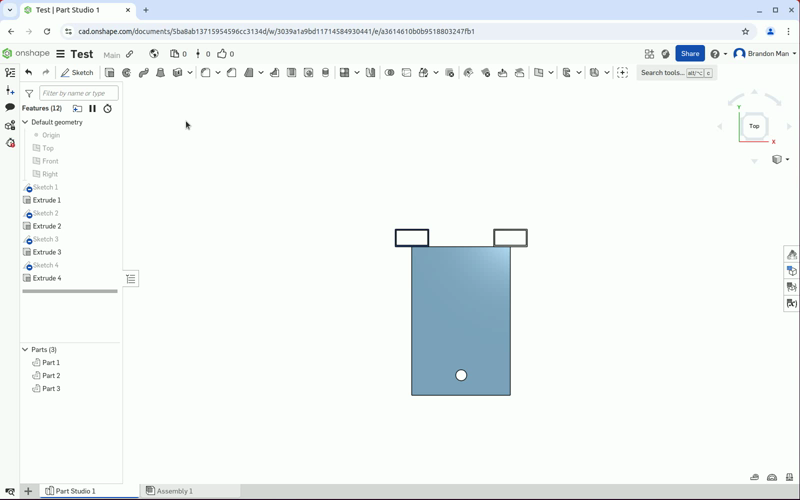
key(shift+h)
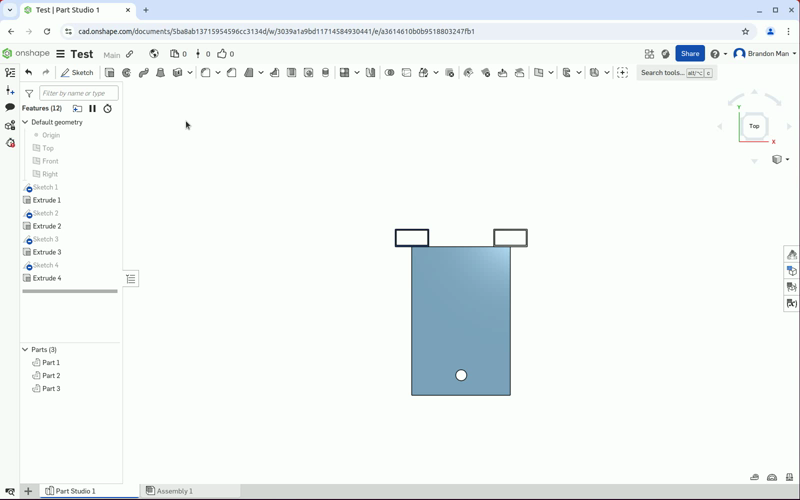
key(shift+h)
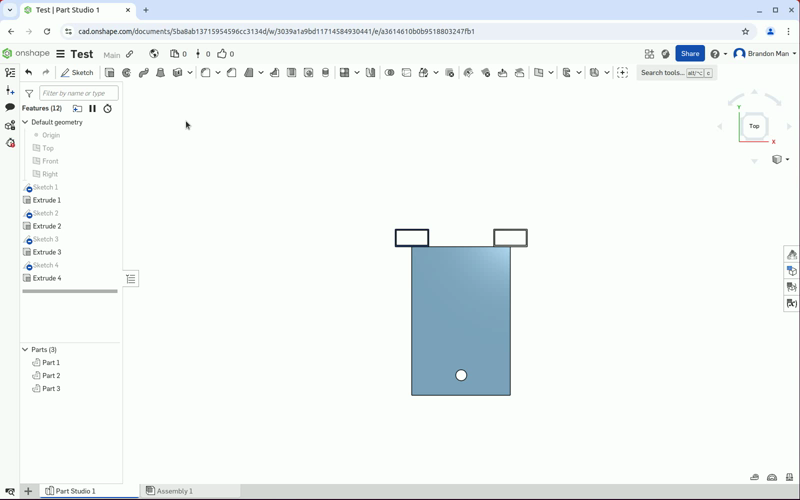
mouse_move(73, 189)
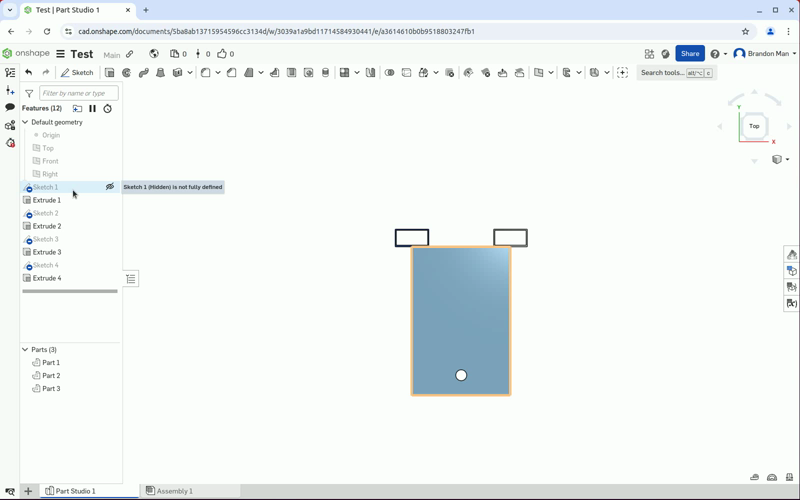
click(73, 189)
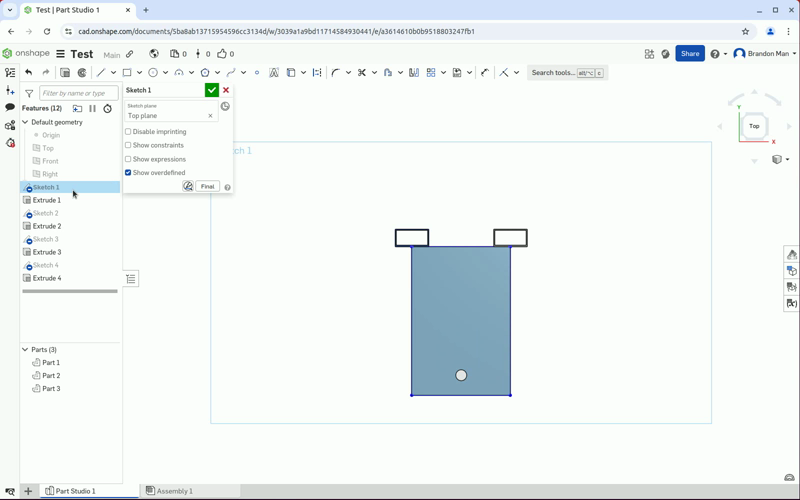
mouse_move(229, 92)
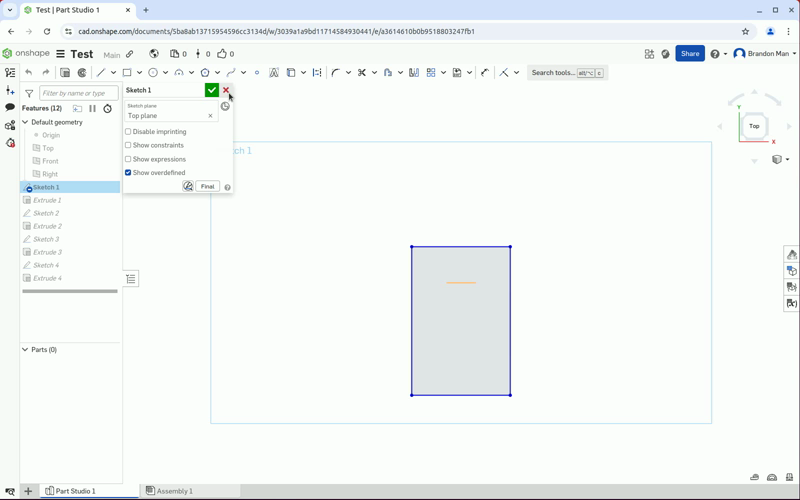
click(229, 92)
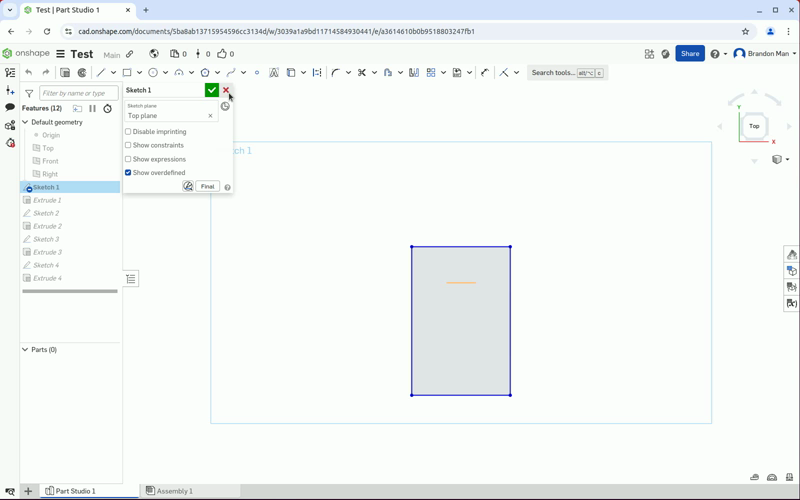
key(shift+s)
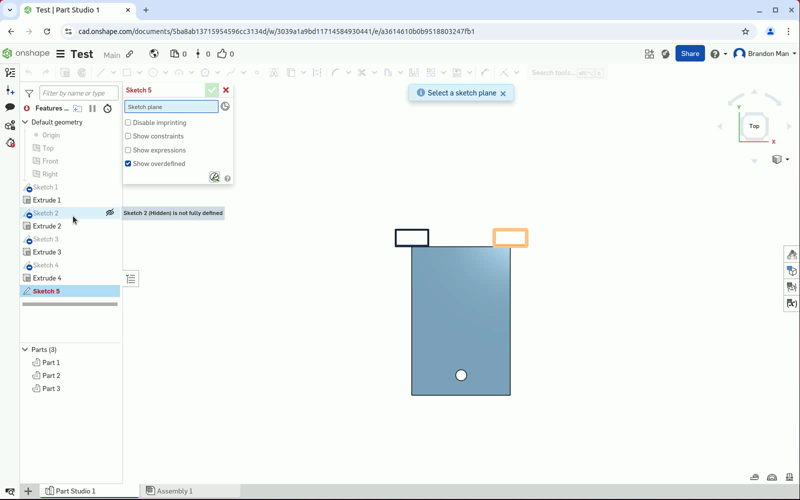
scroll(3)
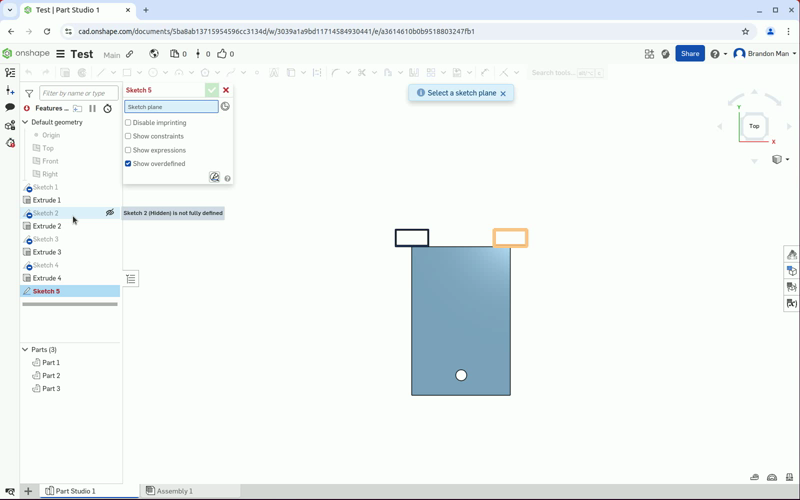
mouse_move(73, 150)
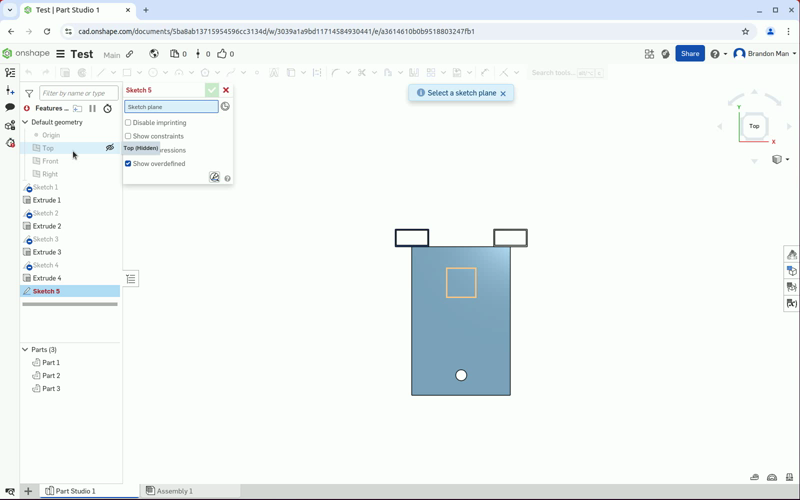
click(73, 150)
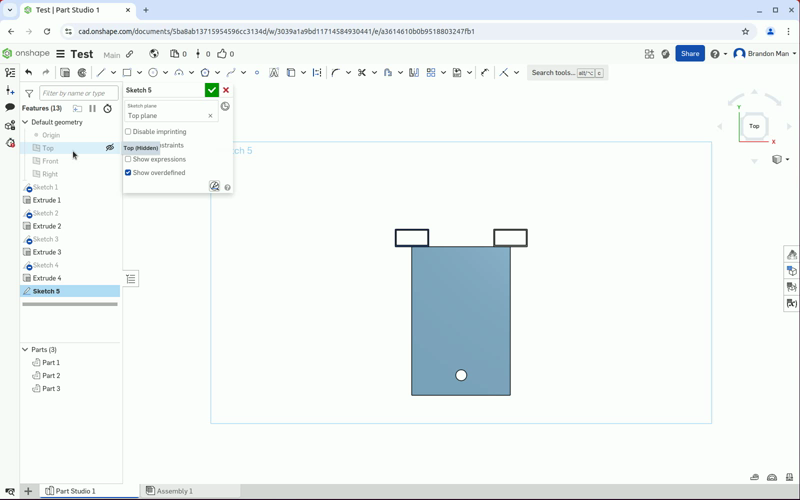
mouse_move(73, 352)
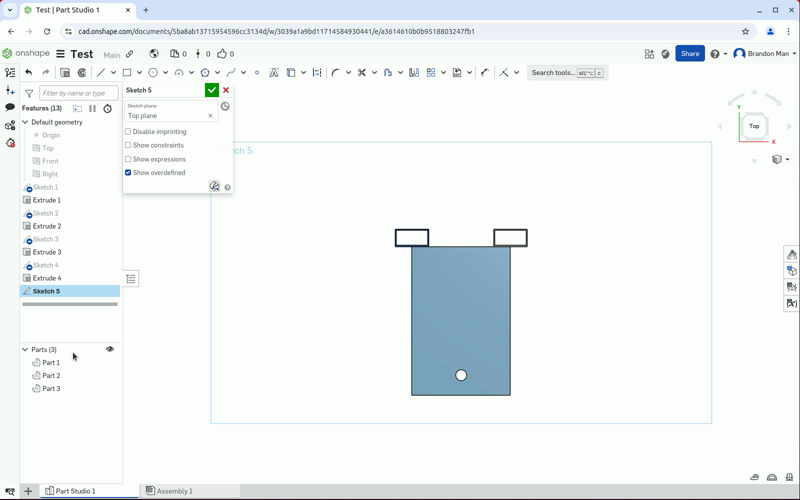
key(y)
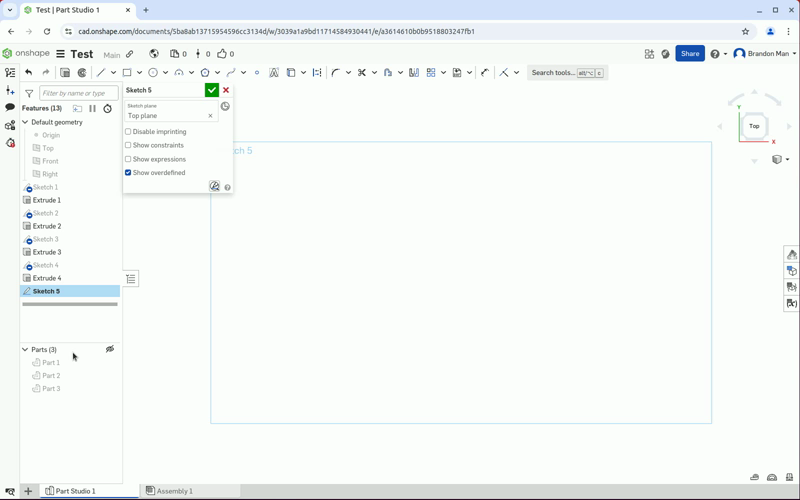
key(c)
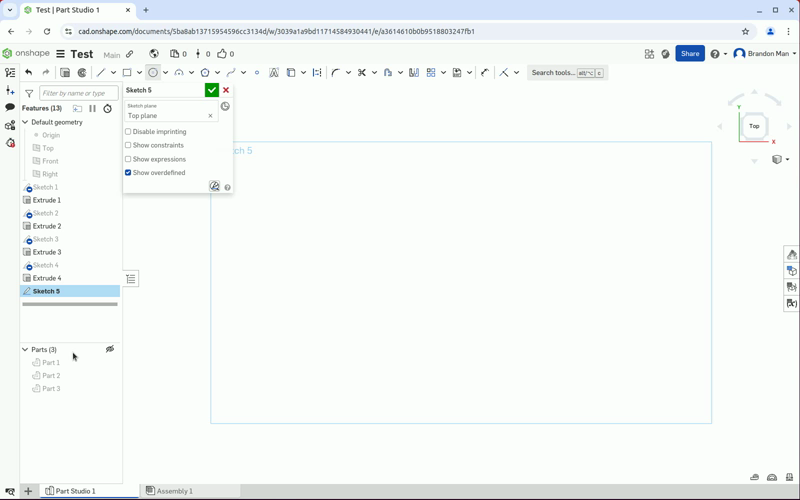
key_down(shift)
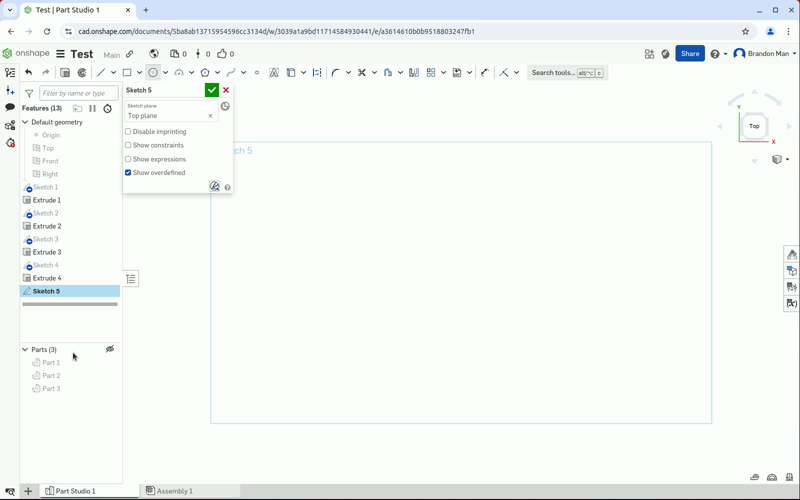
mouse_move(461, 355)
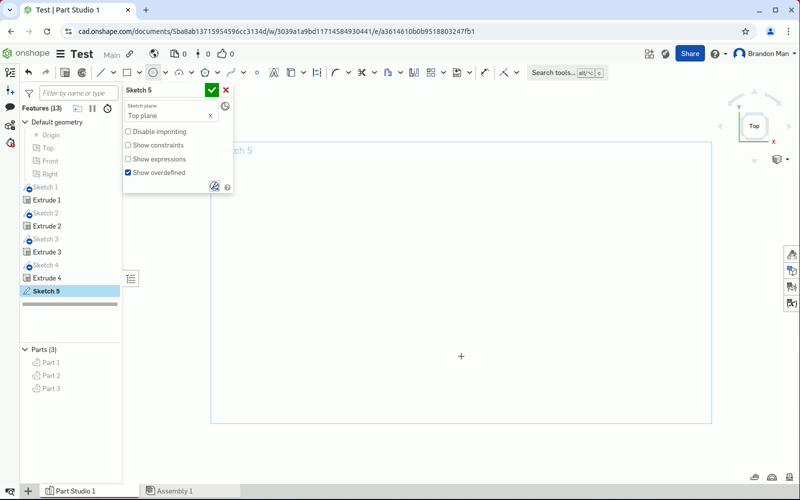
click(461, 355)
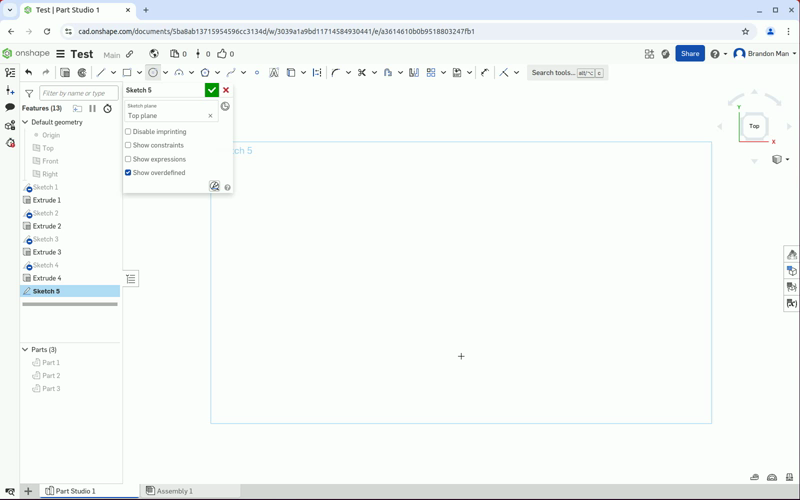
key_up(shift)
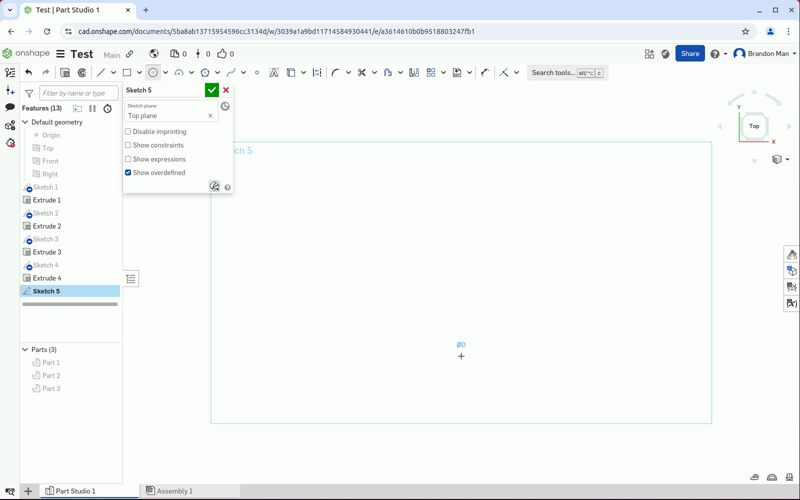
mouse_move(466, 355)
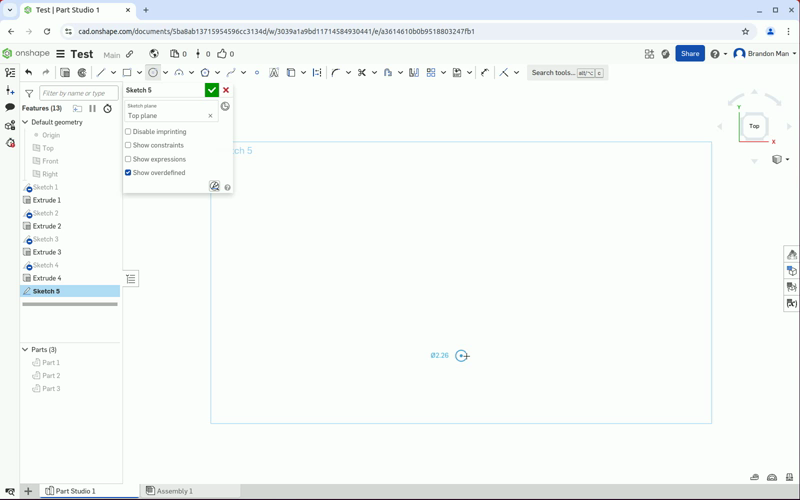
click(466, 355)
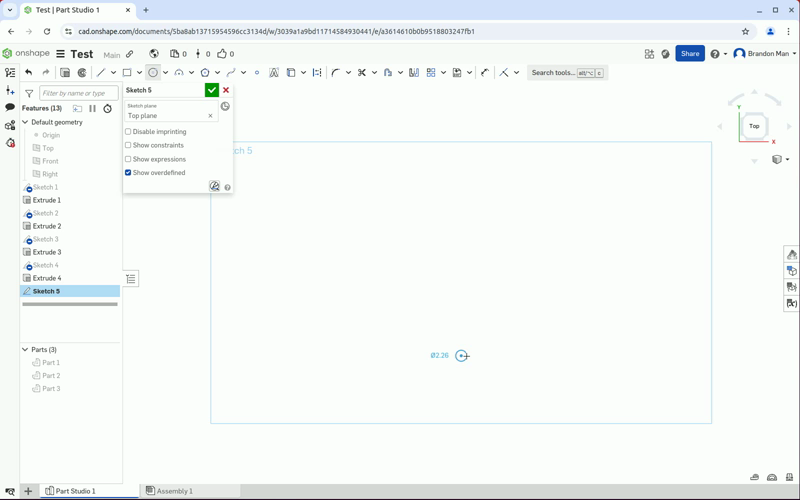
key(esc)
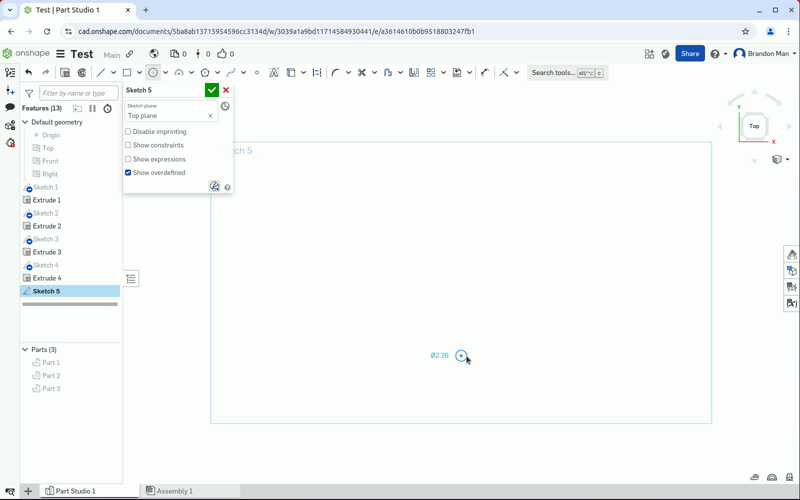
mouse_move(462, 353)
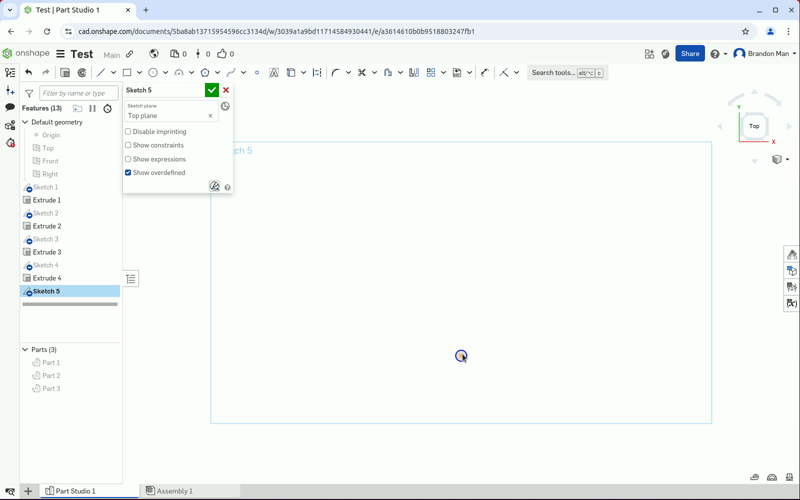
scroll(6)
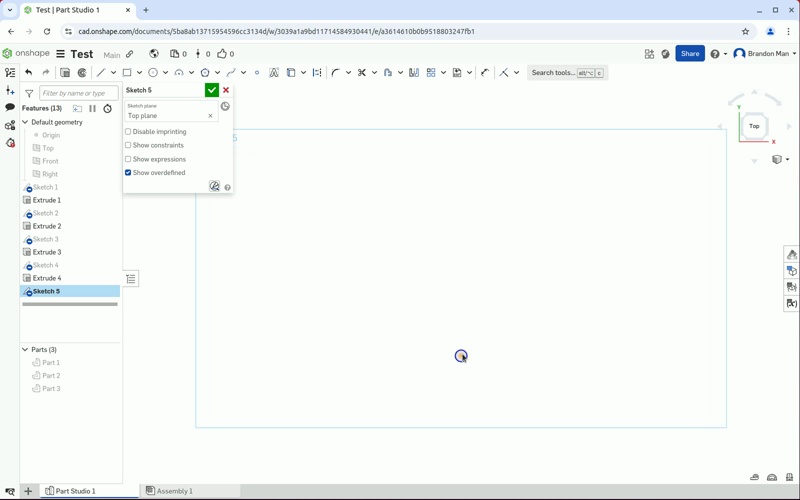
scroll(6)
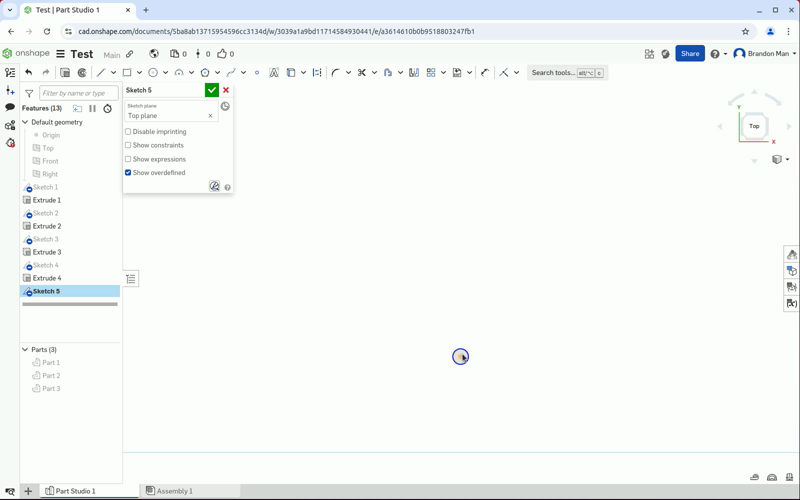
scroll(6)
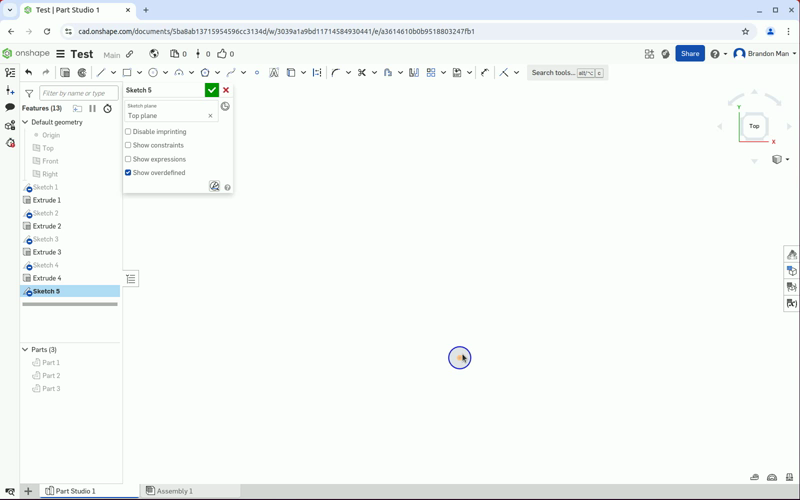
scroll(6)
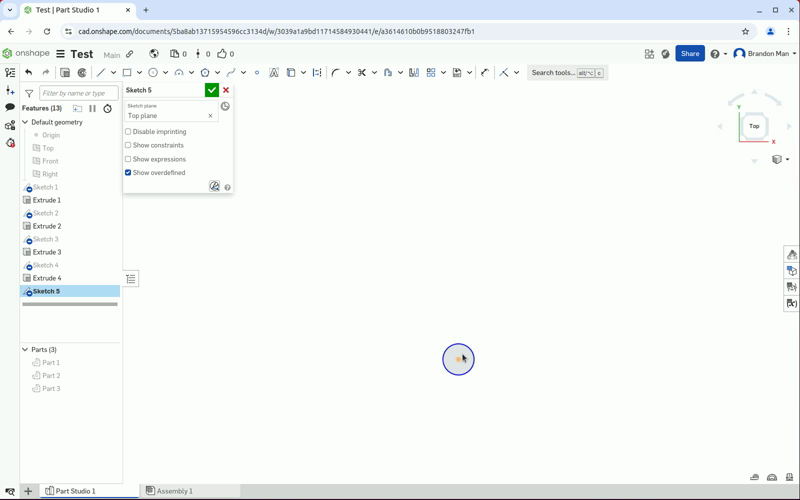
scroll(6)
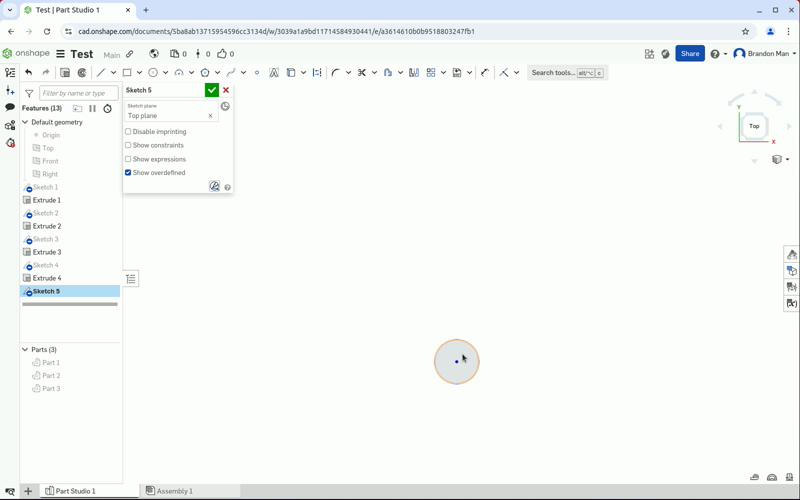
scroll(6)
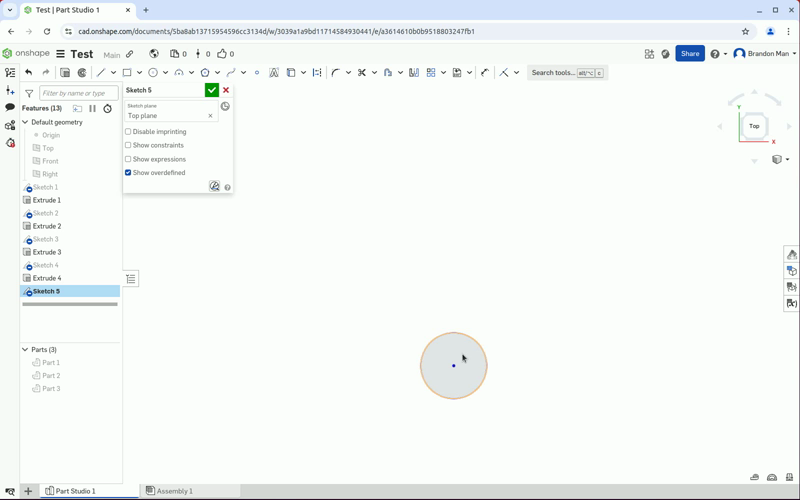
scroll(6)
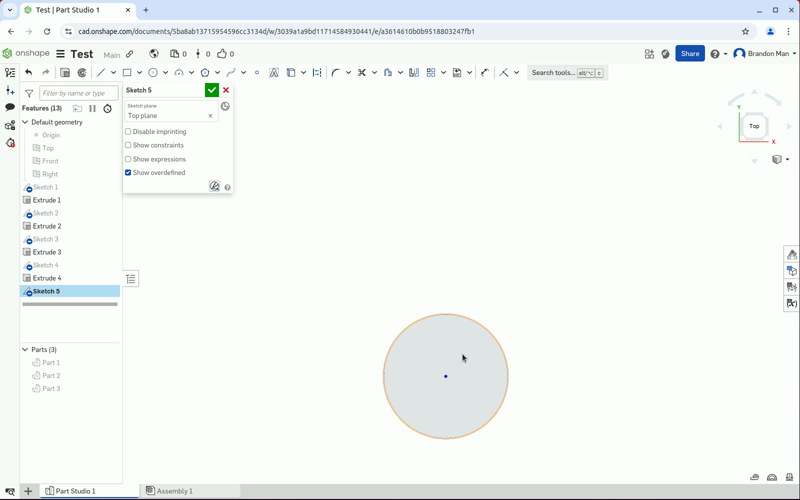
click(462, 353)
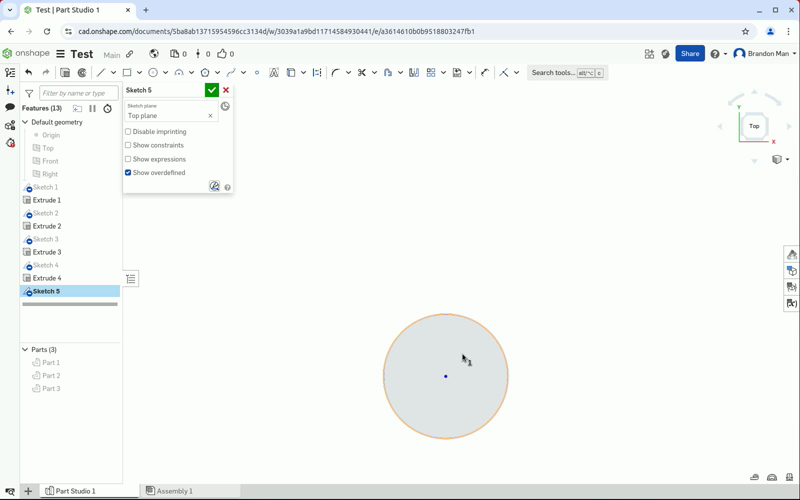
scroll(-6)
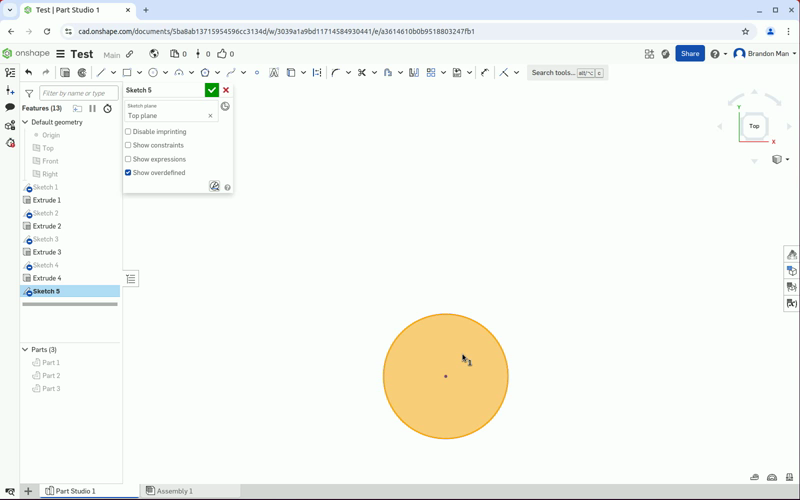
scroll(-6)
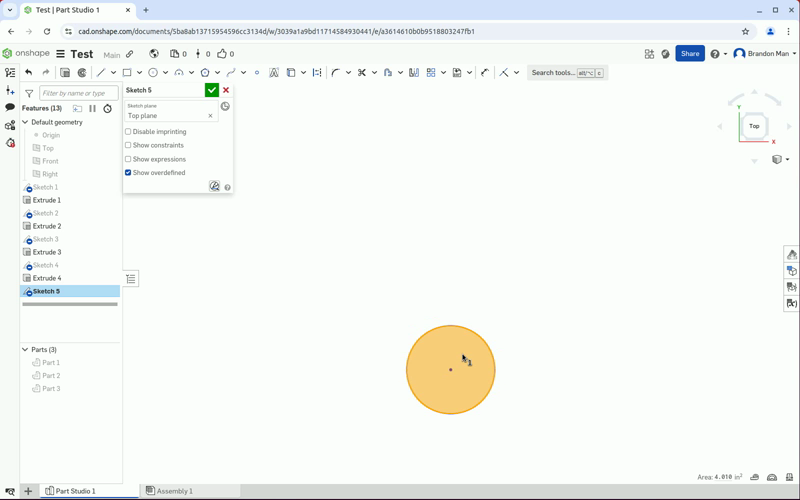
scroll(-6)
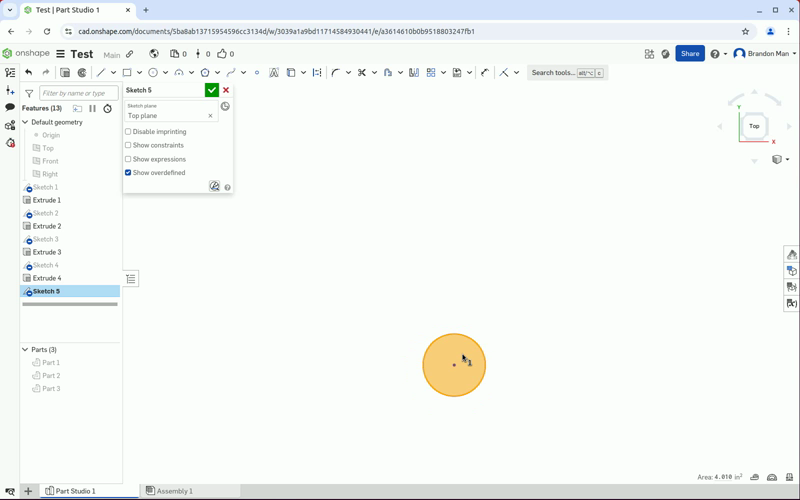
scroll(-6)
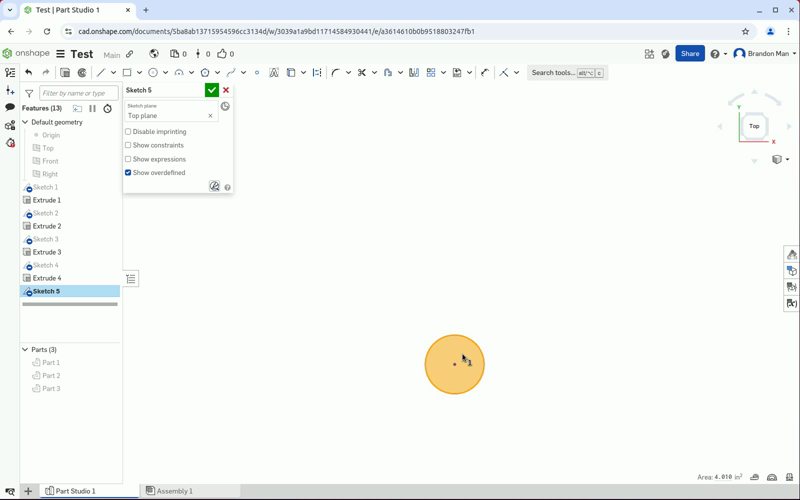
scroll(-6)
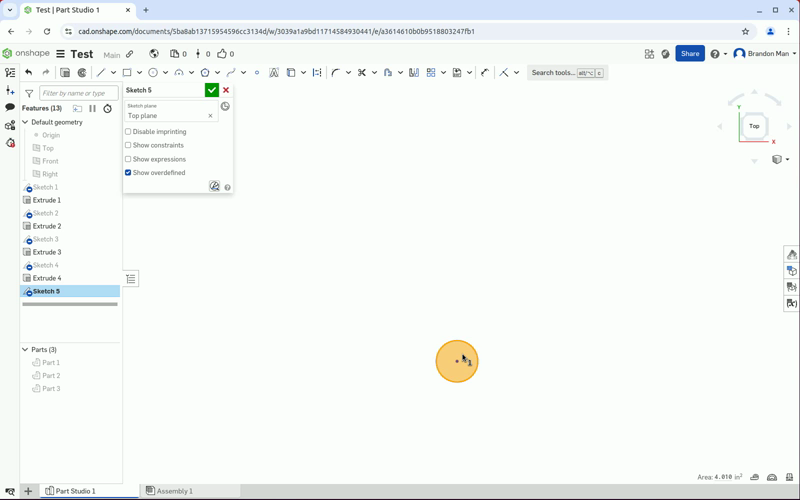
scroll(-6)
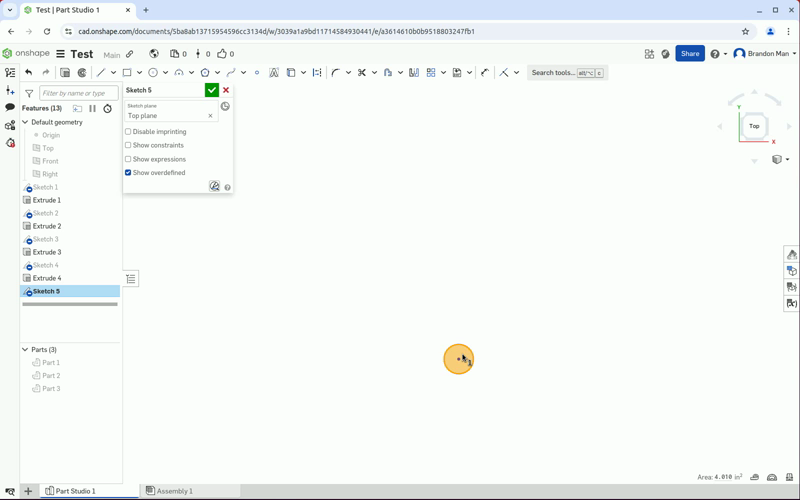
scroll(-6)
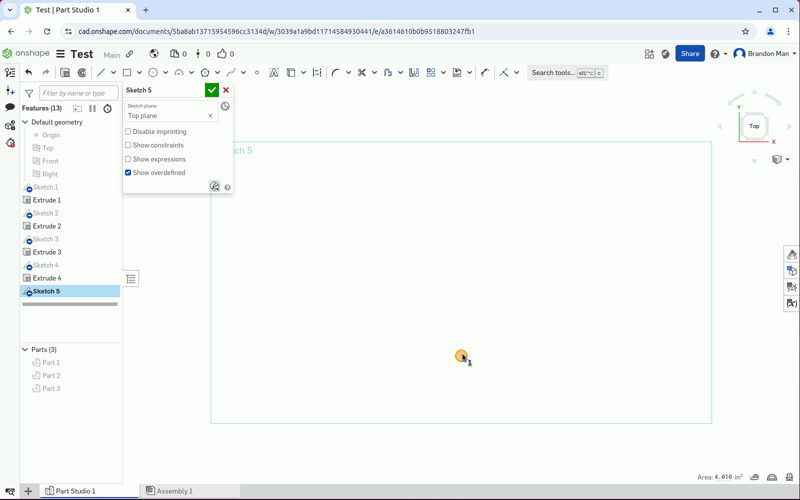
mouse_move(73, 352)
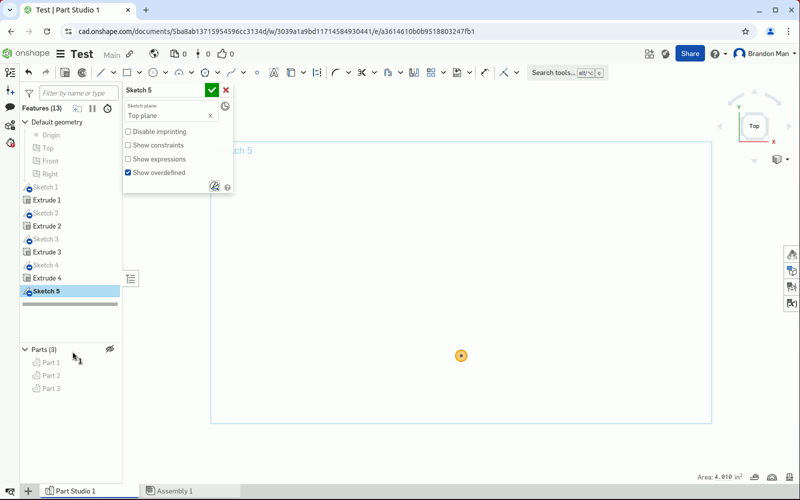
key(shift+y)
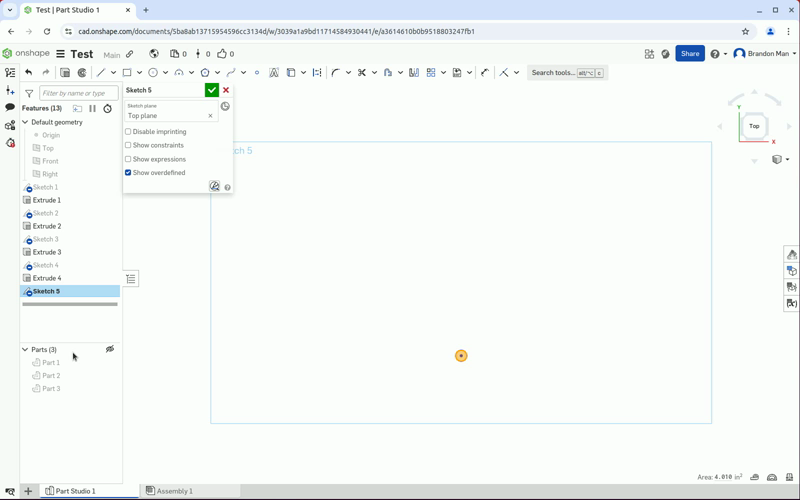
key(shift+e)
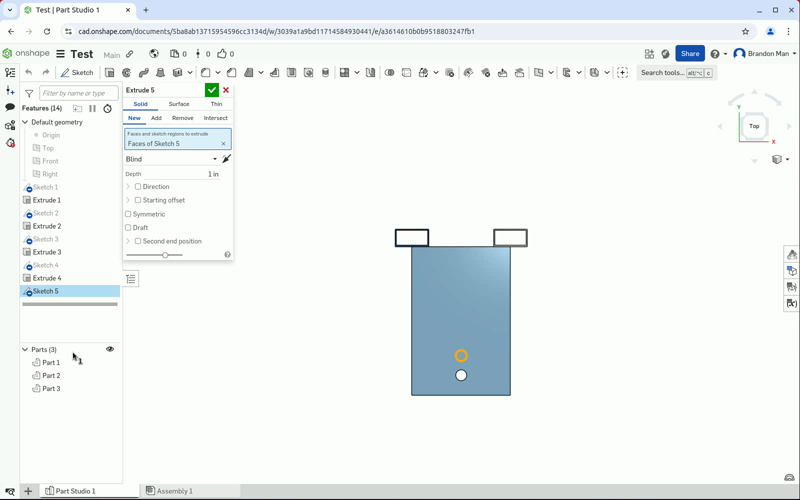
mouse_move(143, 106)
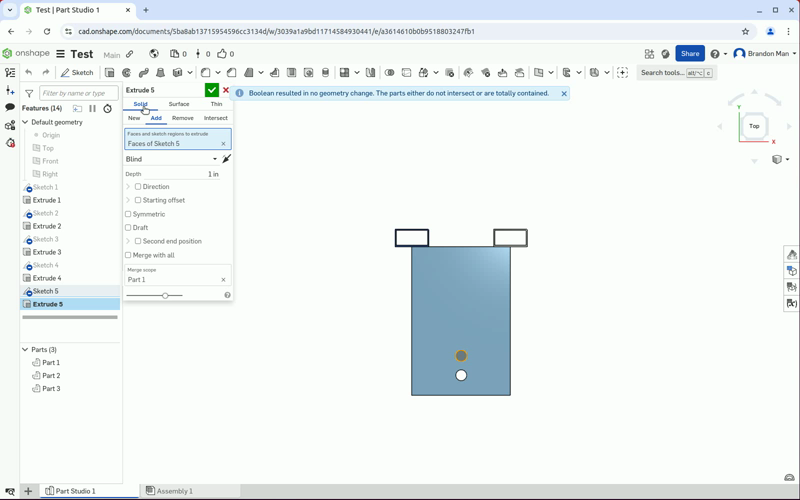
click(143, 106)
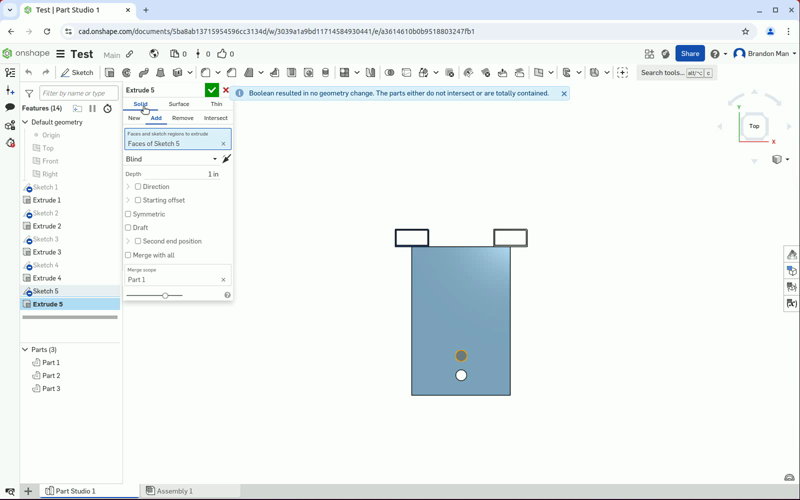
mouse_move(186, 120)
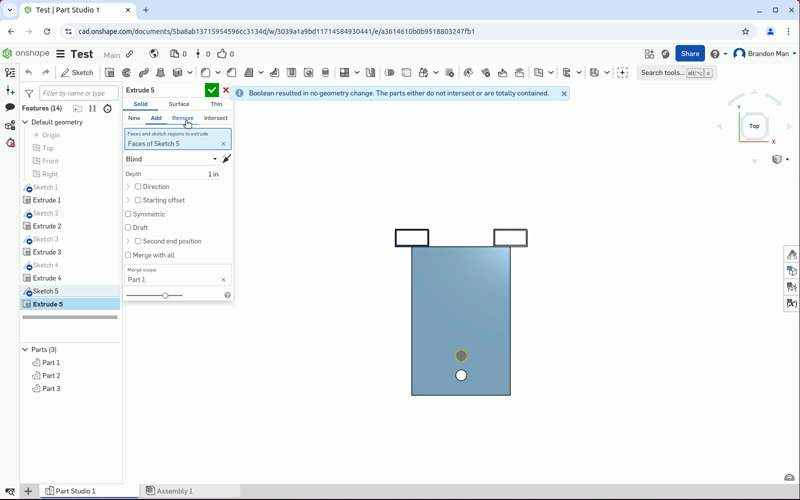
click(186, 120)
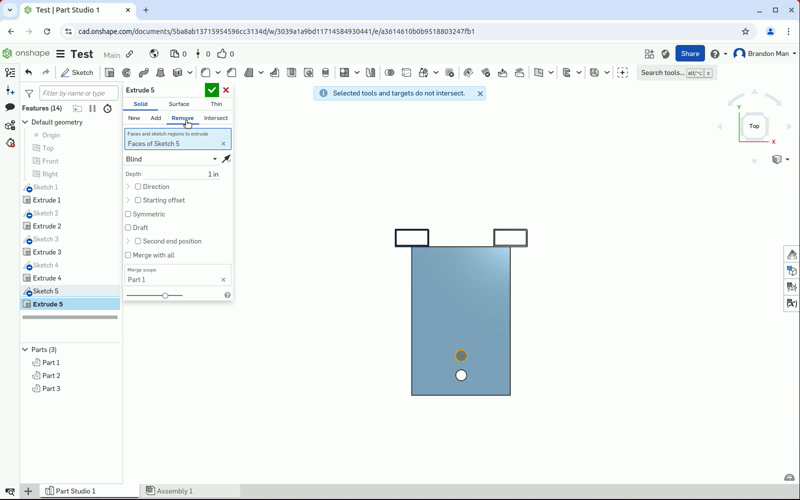
key(tab, 4)
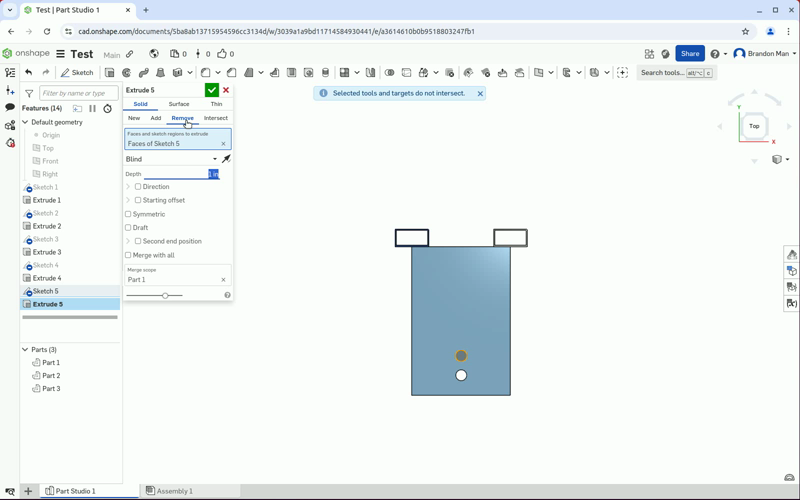
text(-30.57)
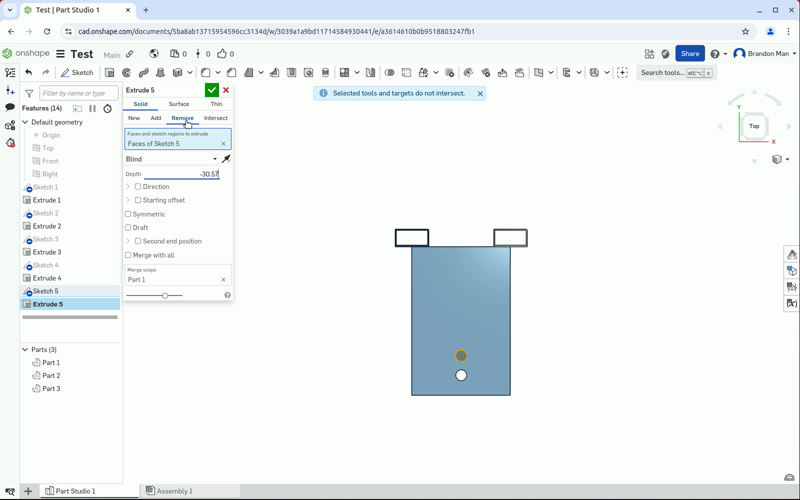
key(tab, 6)
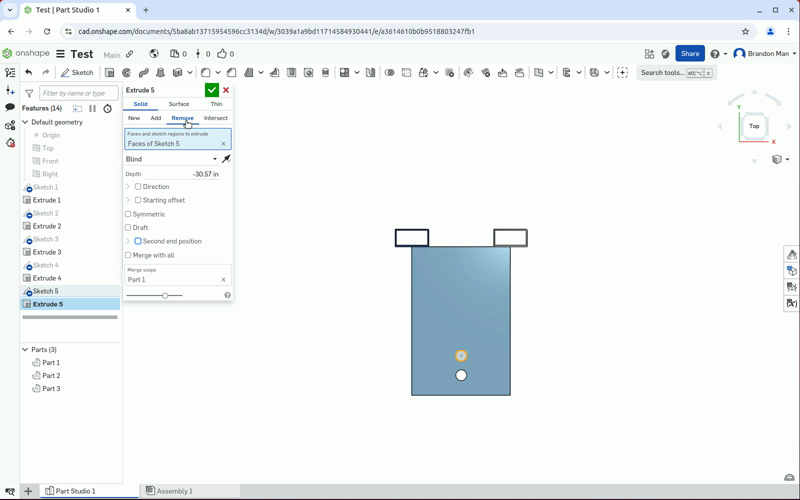
key(space)
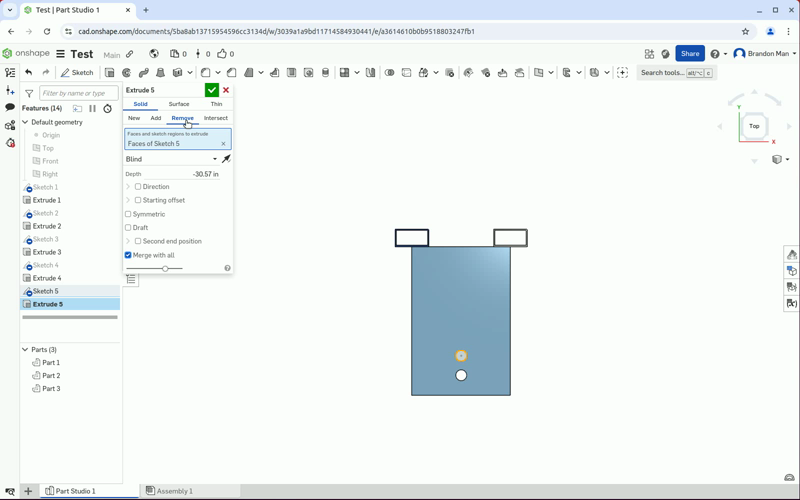
key(enter)
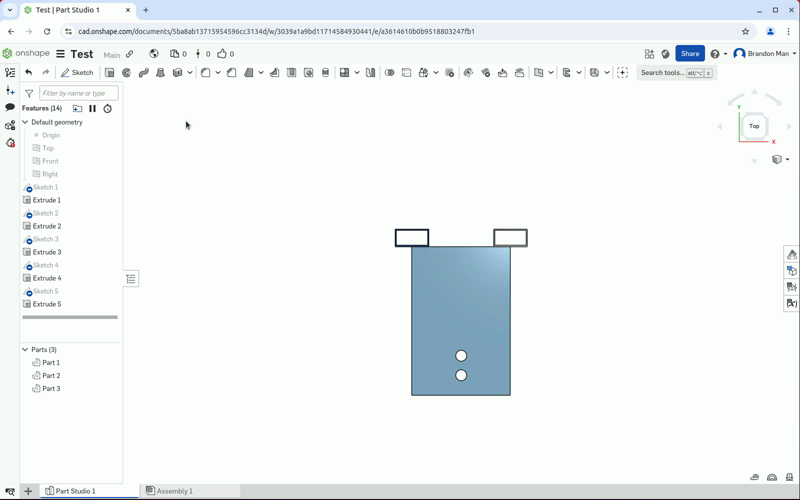
key(shift+h)
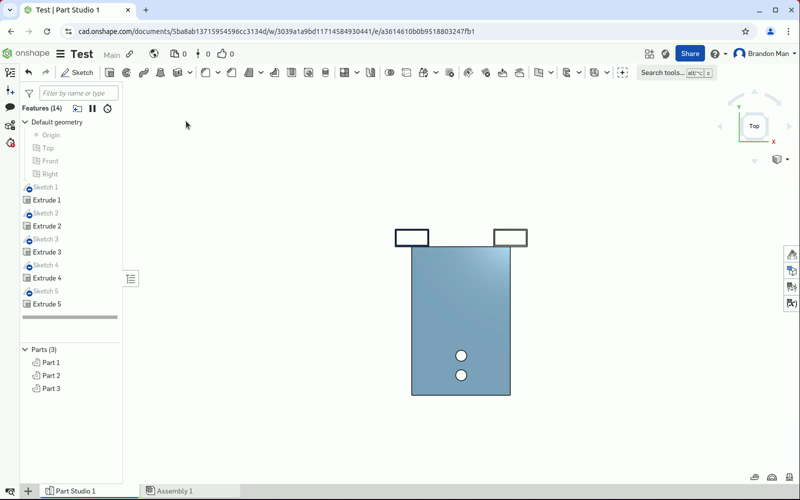
key(shift+h)
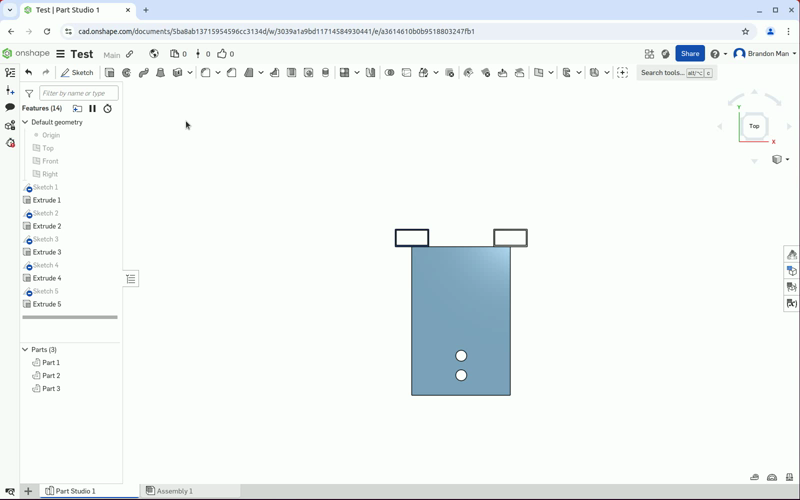
mouse_move(73, 189)
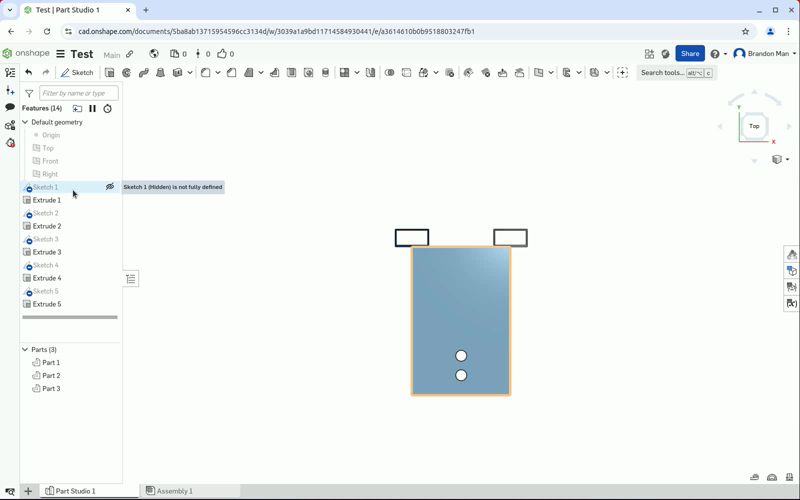
click(73, 189)
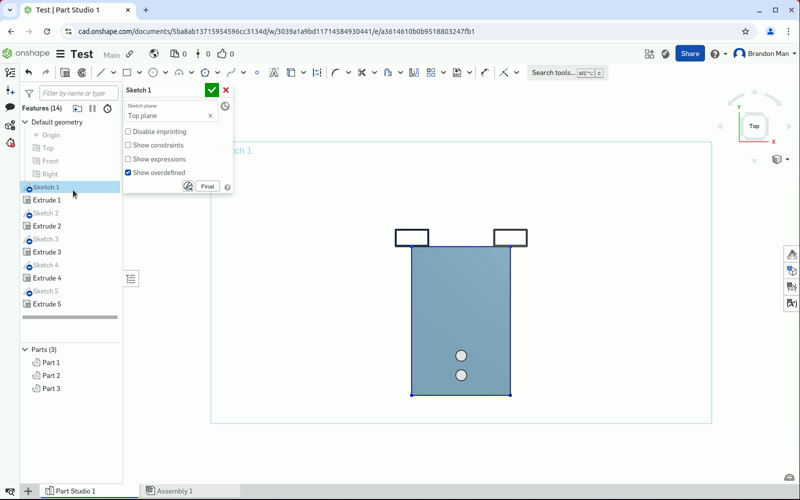
mouse_move(229, 92)
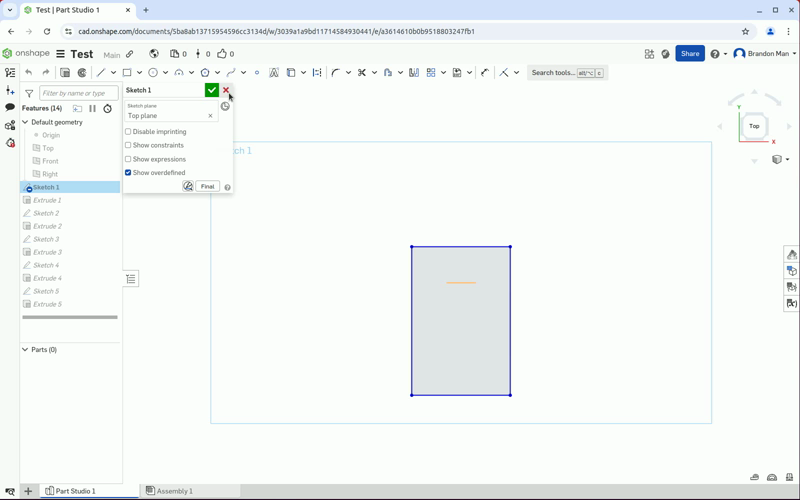
click(229, 92)
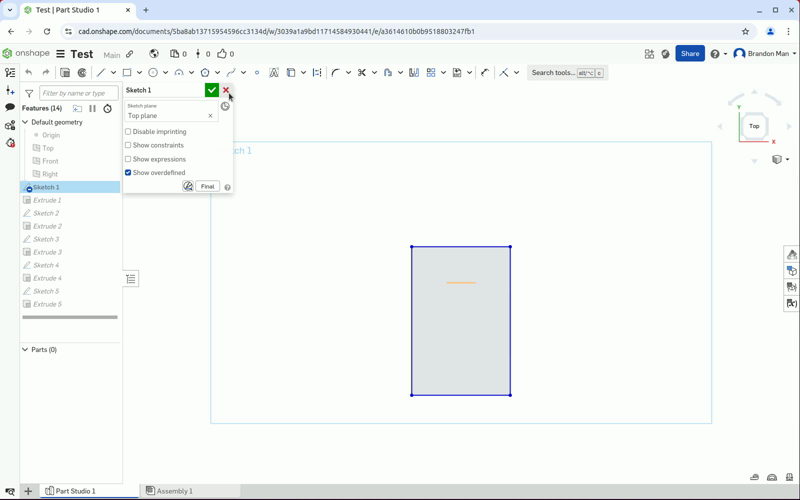
key(shift+s)
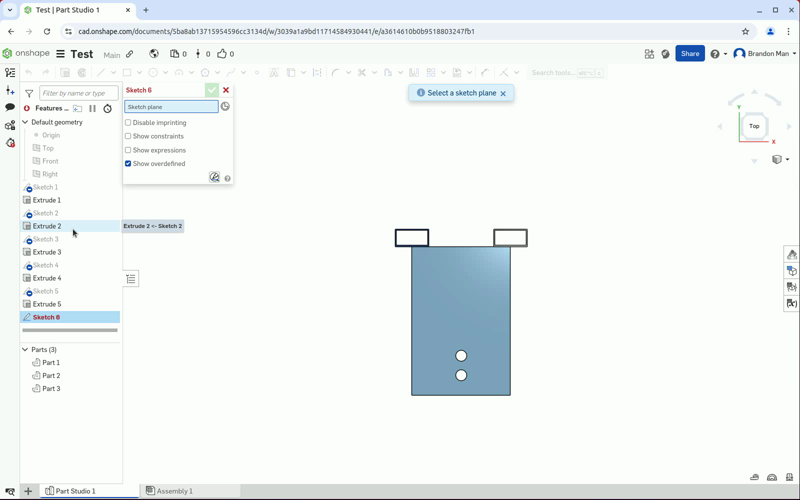
scroll(3)
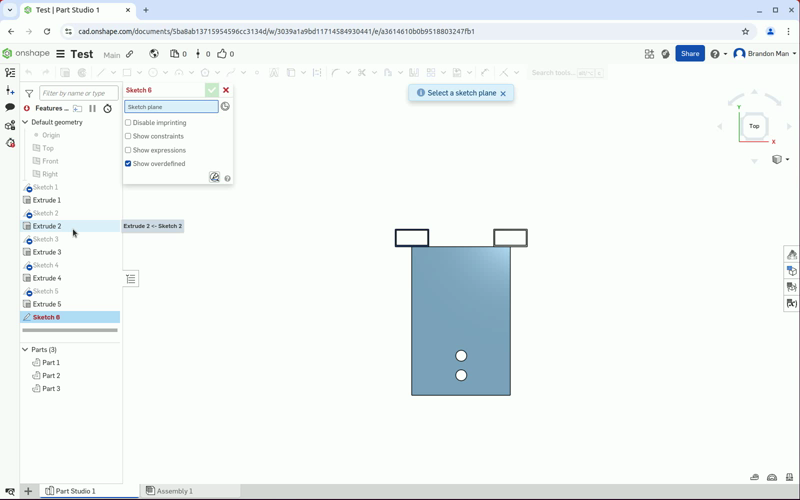
mouse_move(73, 150)
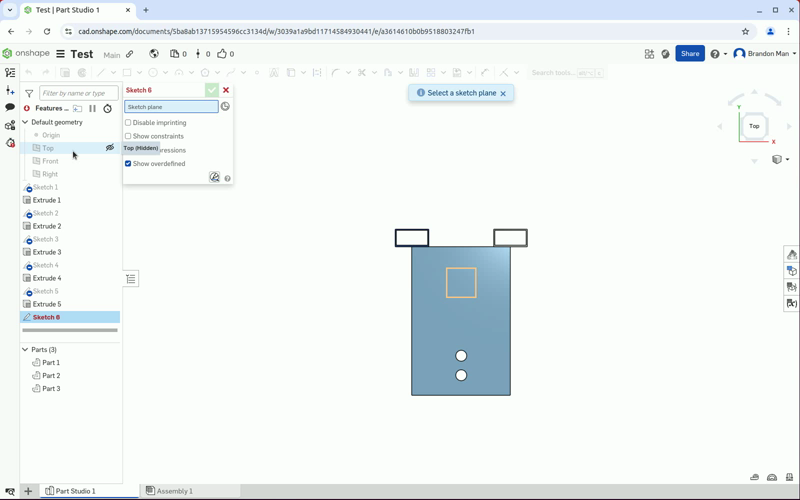
click(73, 150)
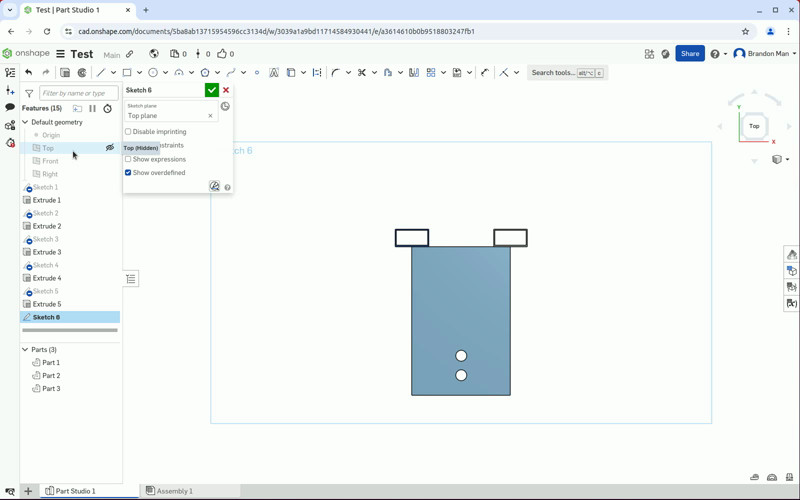
mouse_move(73, 352)
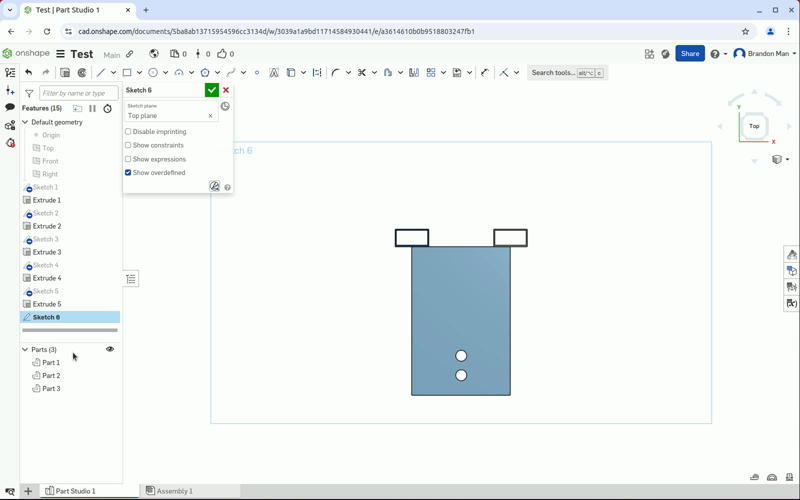
key(y)
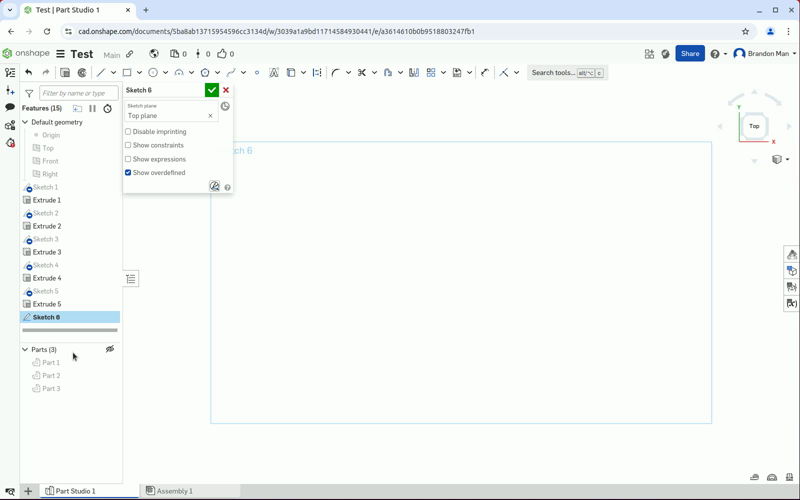
key(c)
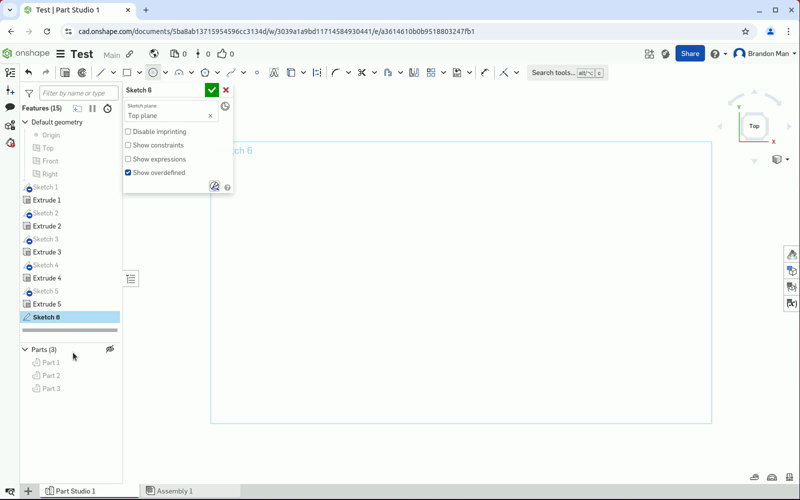
key_down(shift)
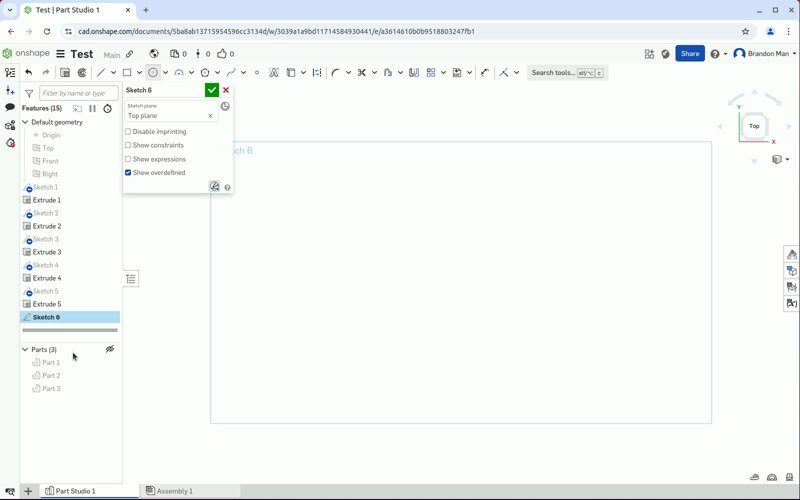
mouse_move(461, 335)
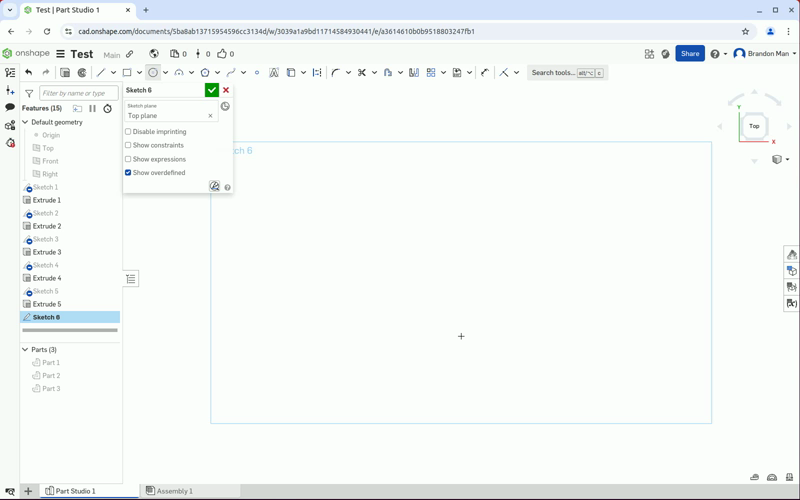
click(461, 335)
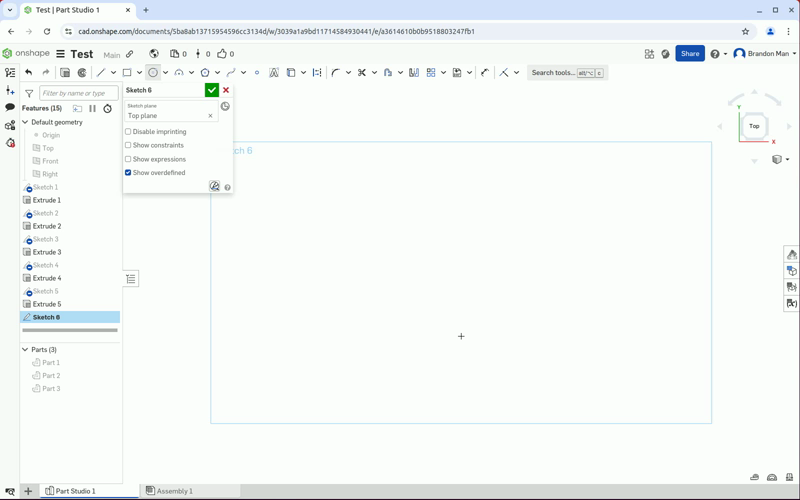
key_up(shift)
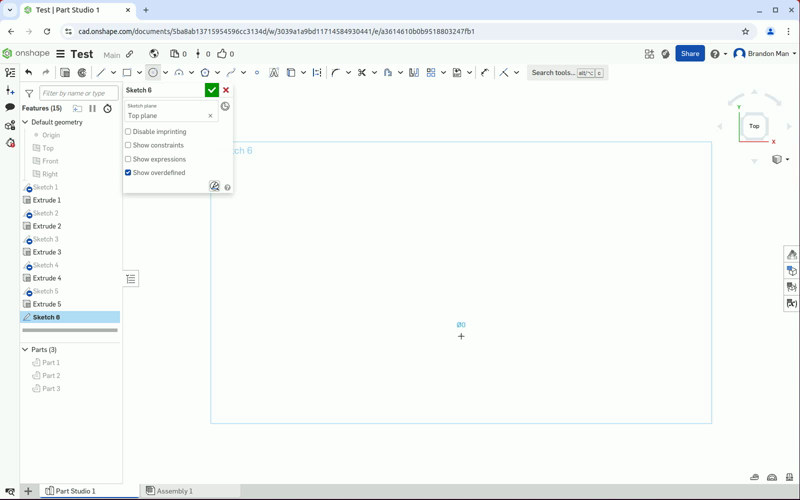
mouse_move(466, 335)
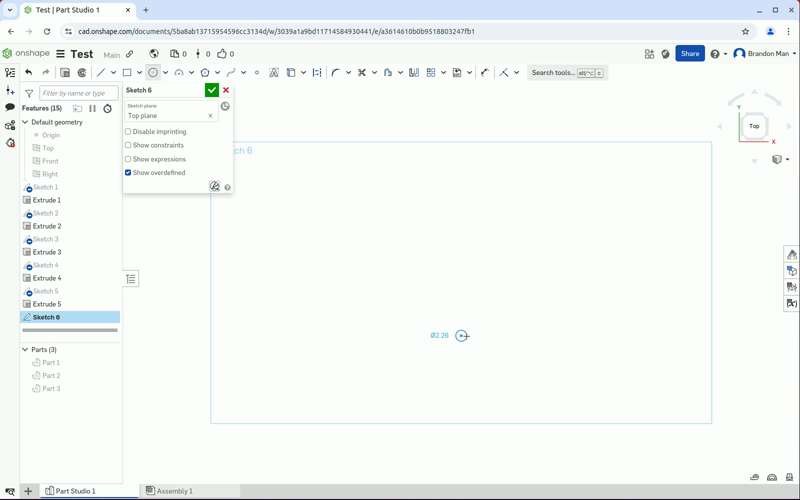
click(466, 335)
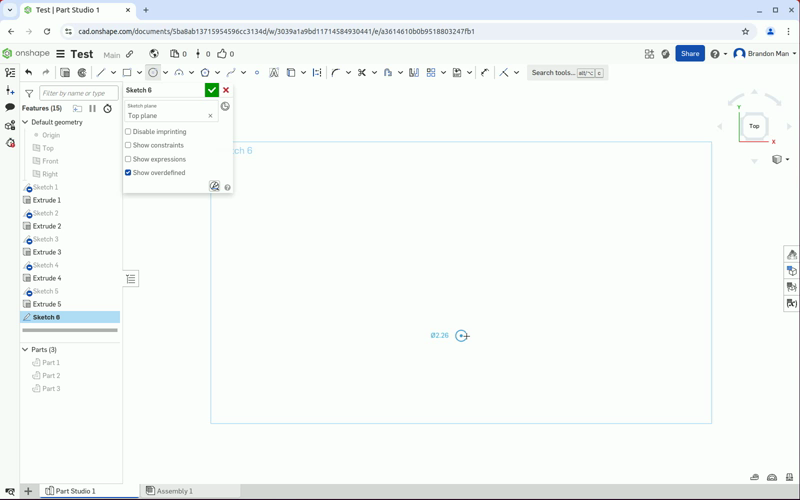
key(esc)
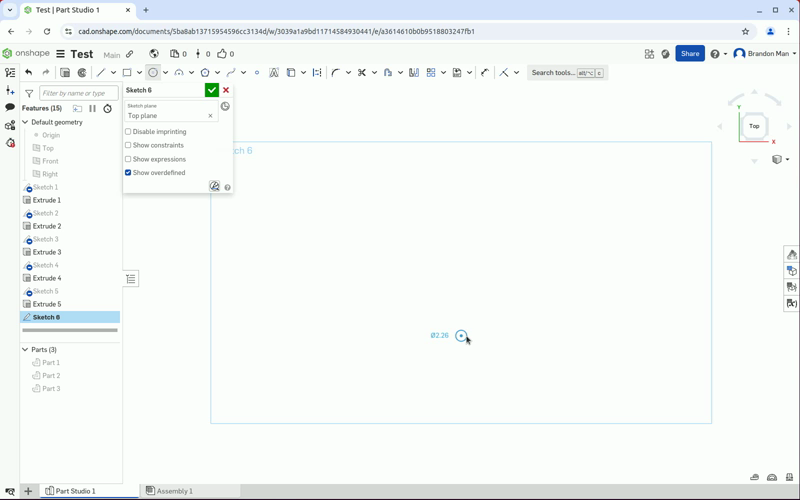
mouse_move(465, 336)
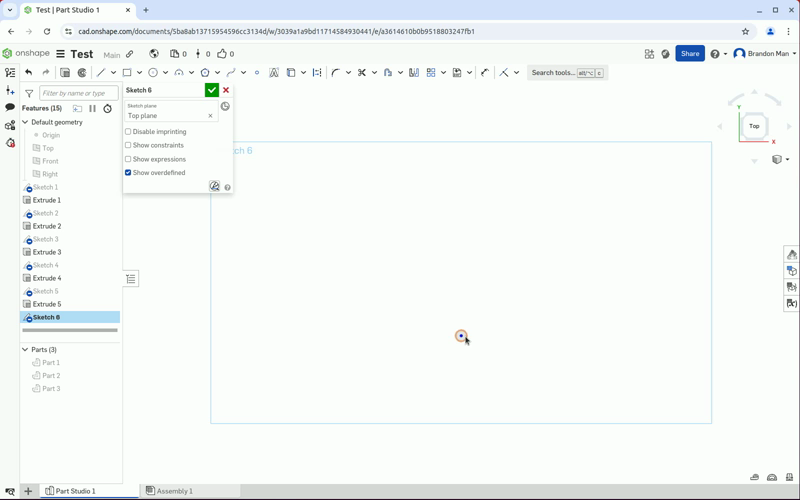
scroll(6)
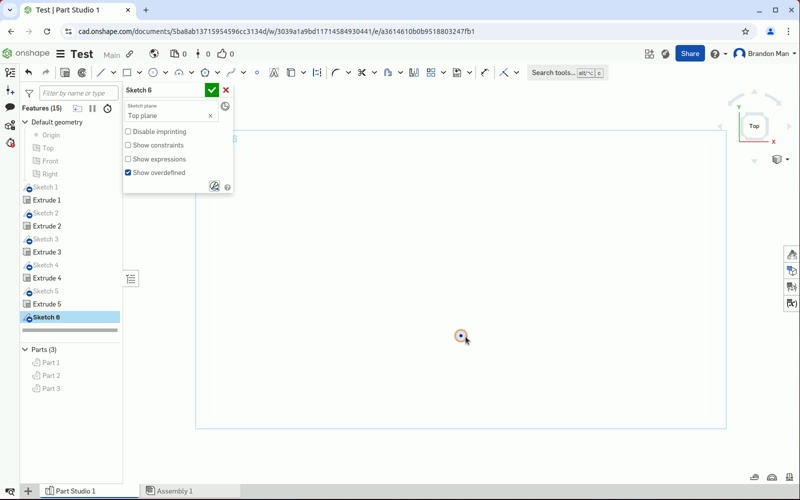
scroll(6)
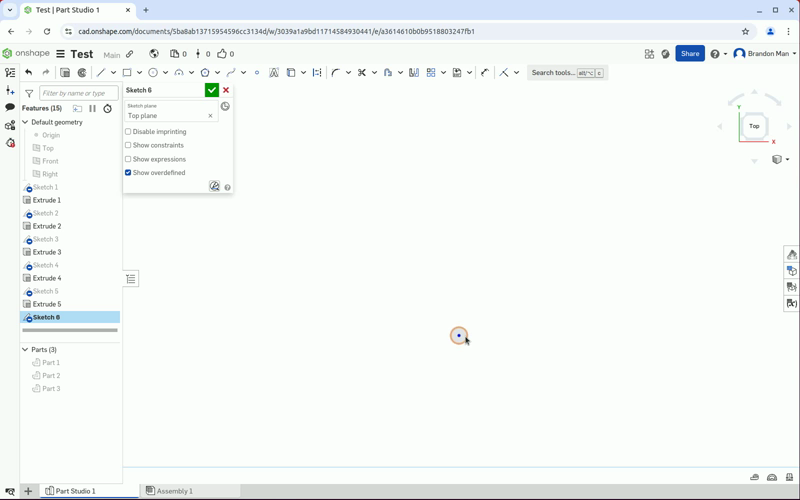
scroll(6)
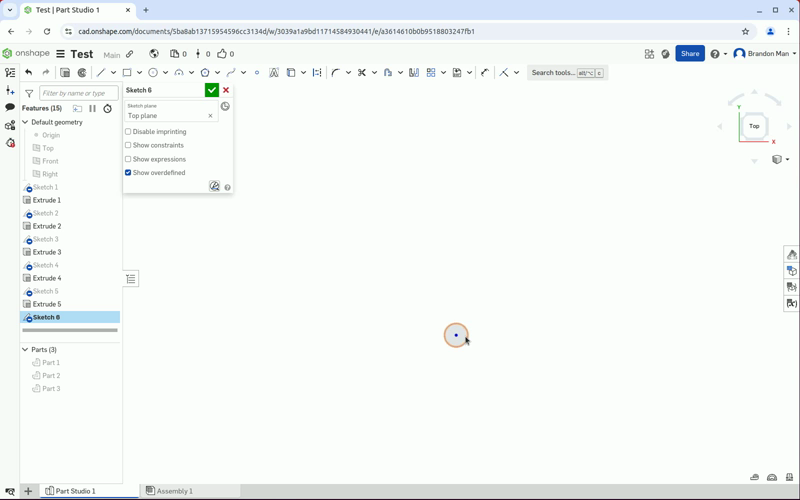
scroll(6)
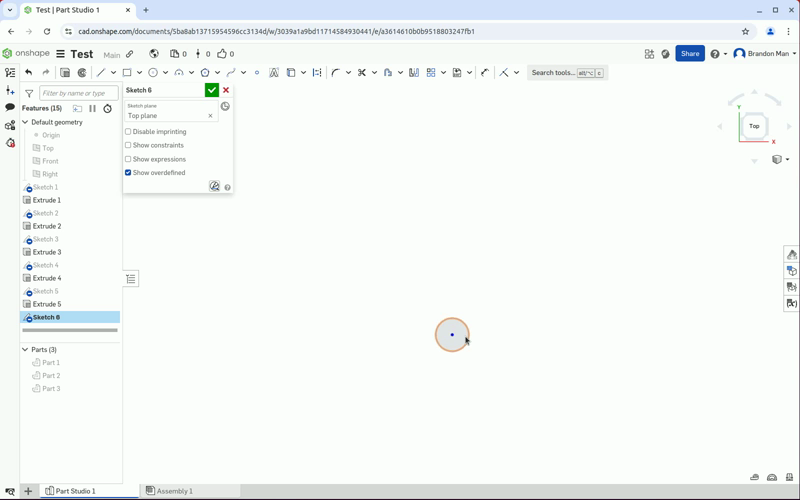
scroll(6)
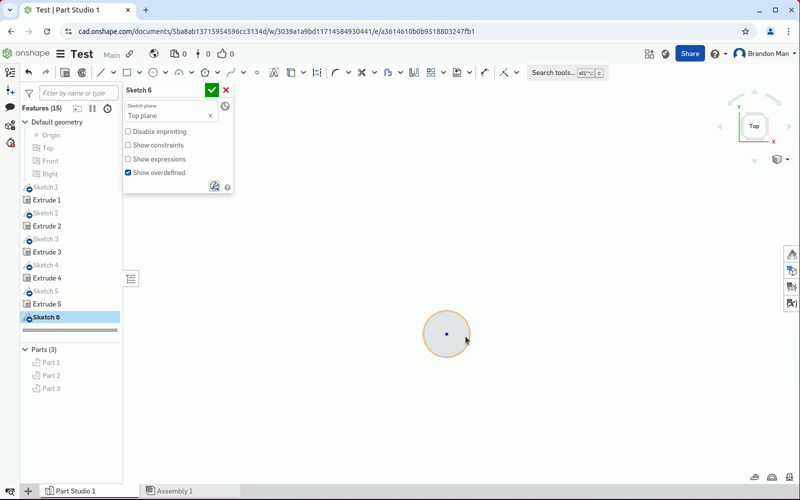
scroll(6)
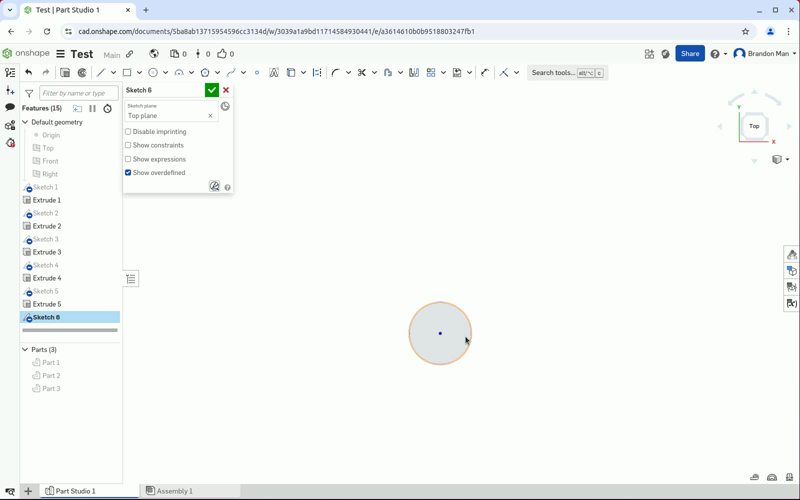
scroll(6)
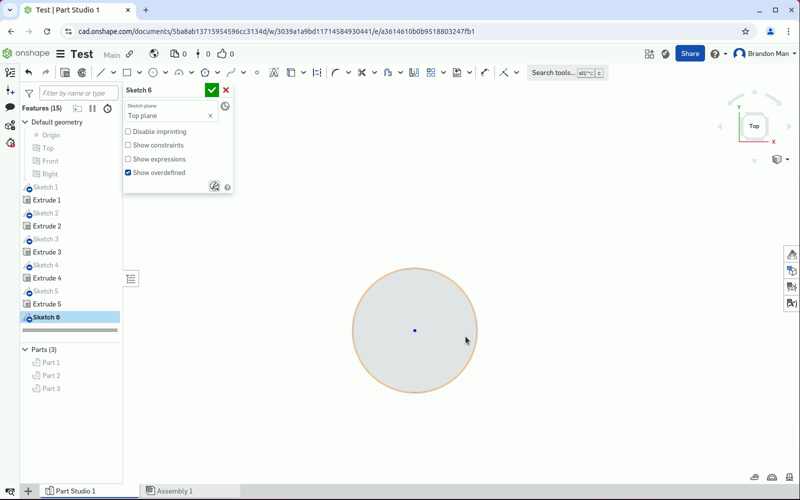
click(465, 336)
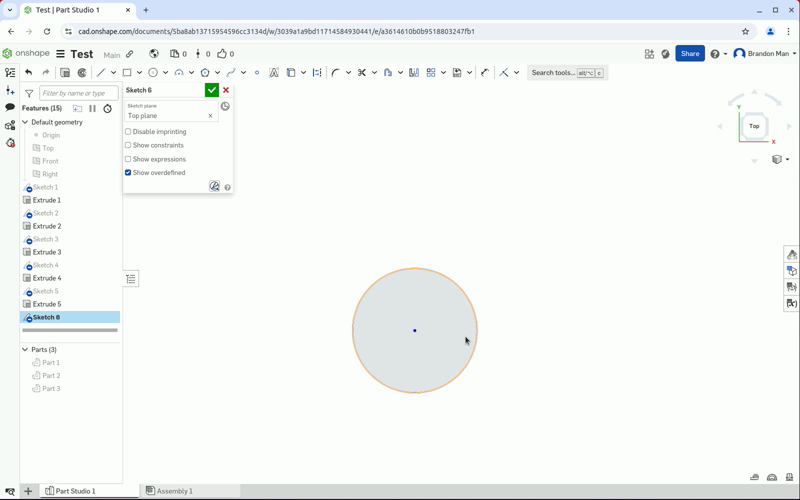
scroll(-6)
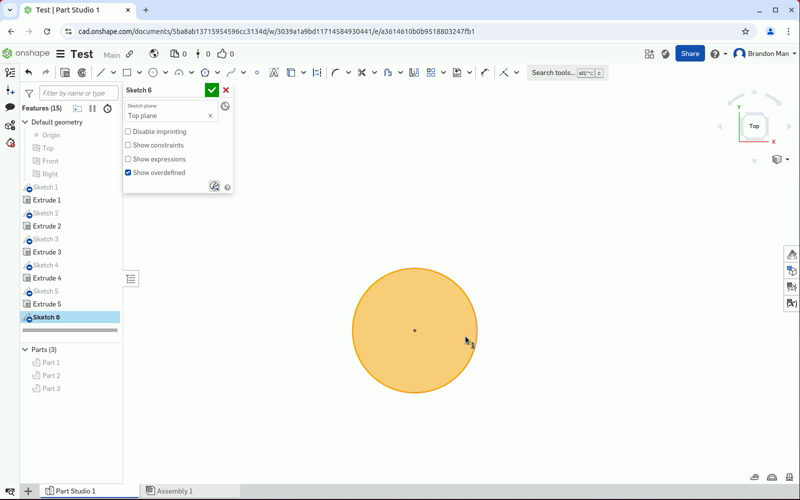
scroll(-6)
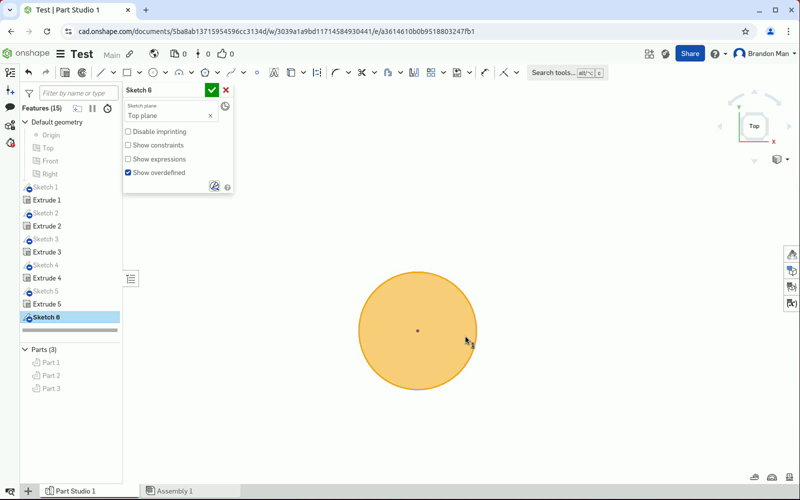
scroll(-6)
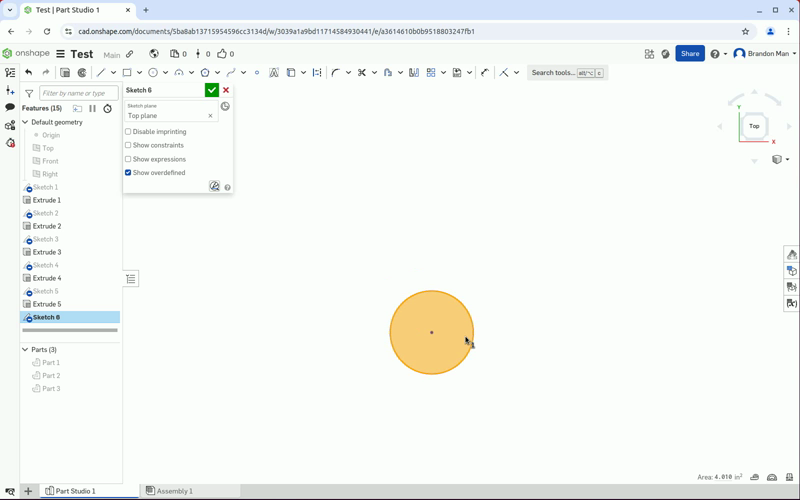
scroll(-6)
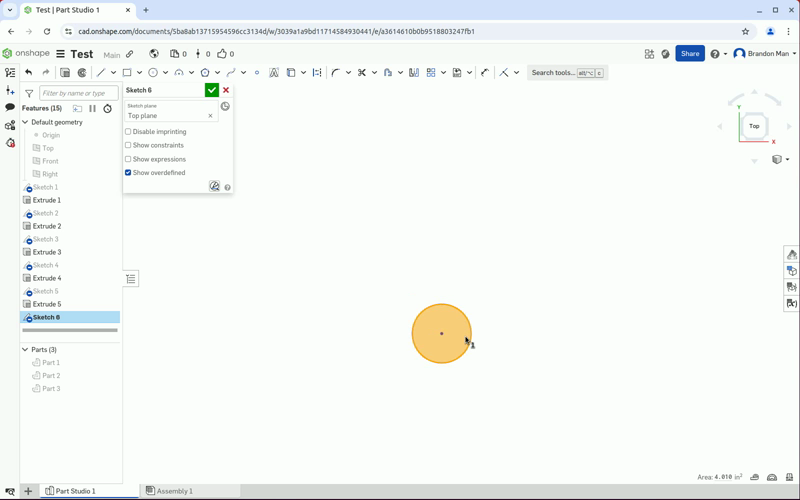
scroll(-6)
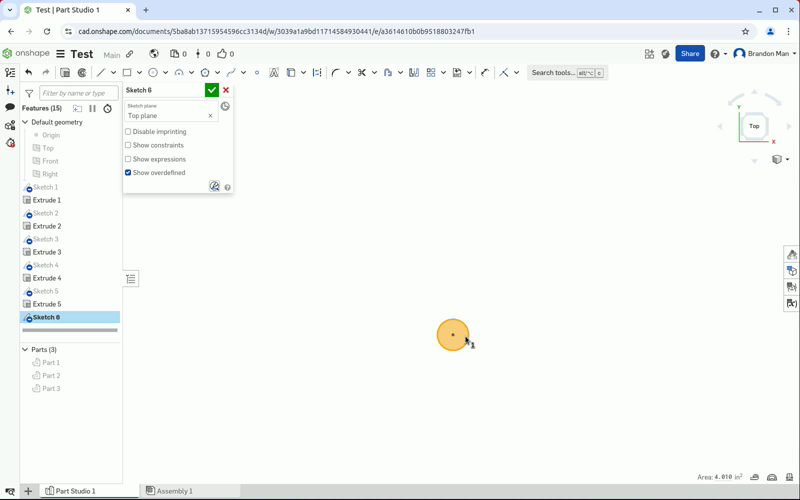
scroll(-6)
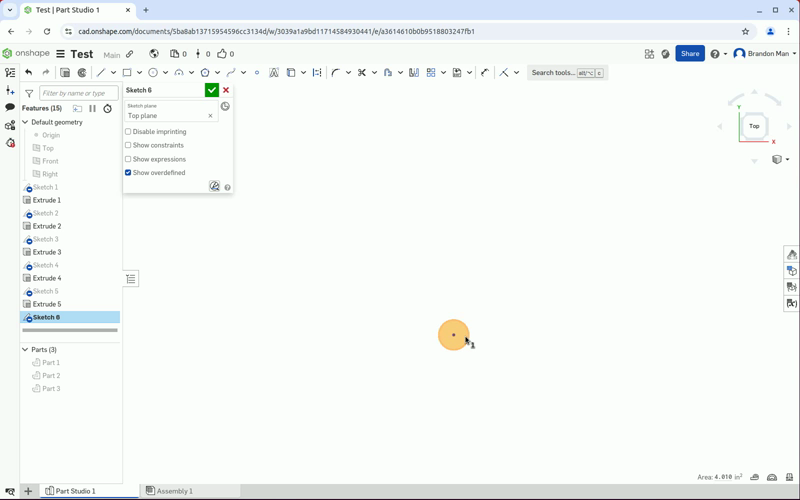
scroll(-6)
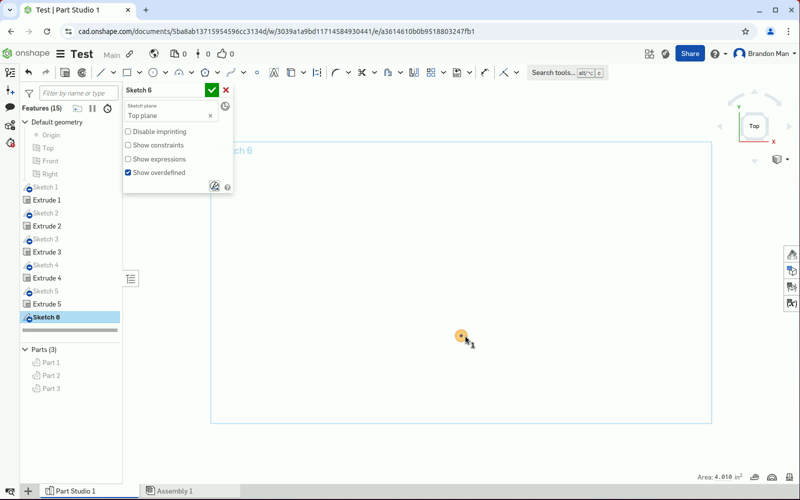
mouse_move(73, 352)
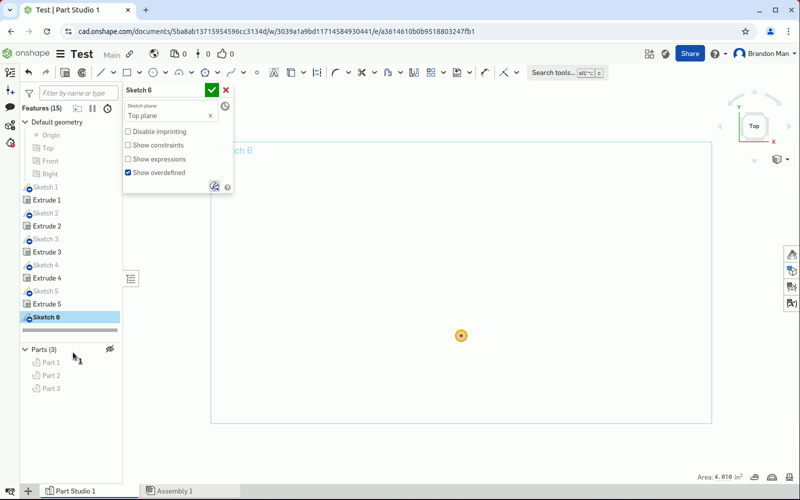
key(shift+y)
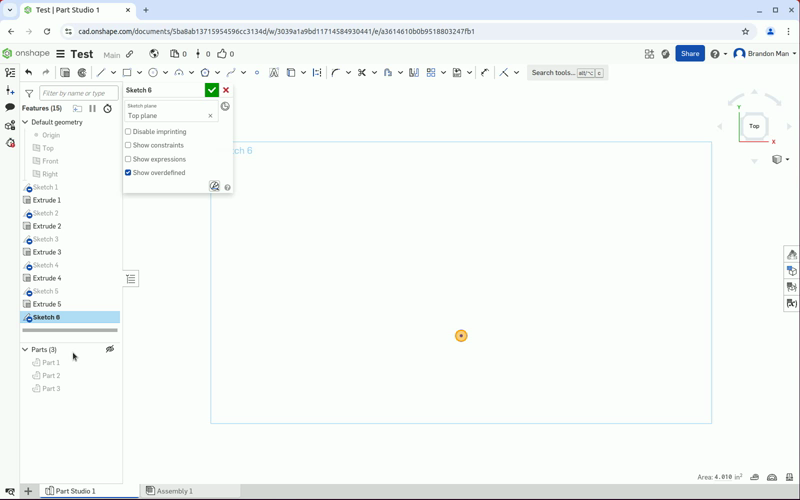
key(shift+e)
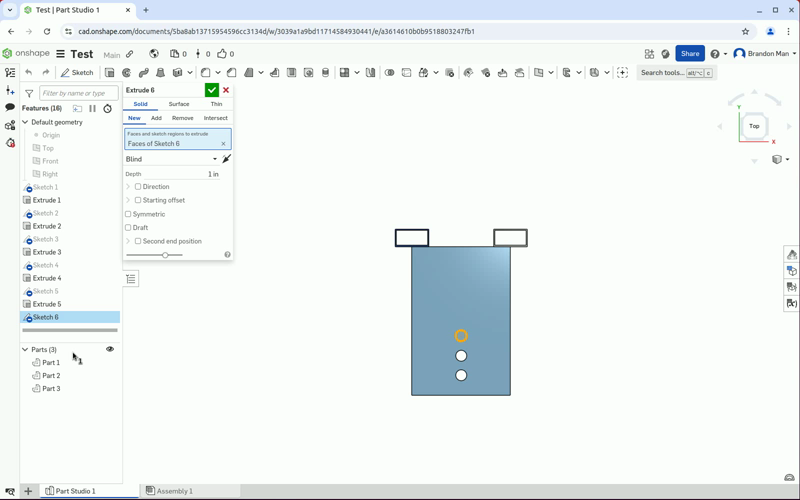
mouse_move(143, 106)
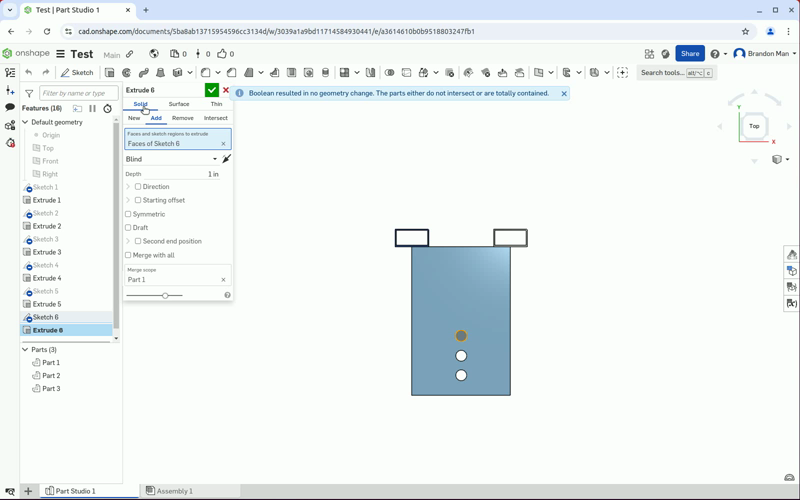
click(143, 106)
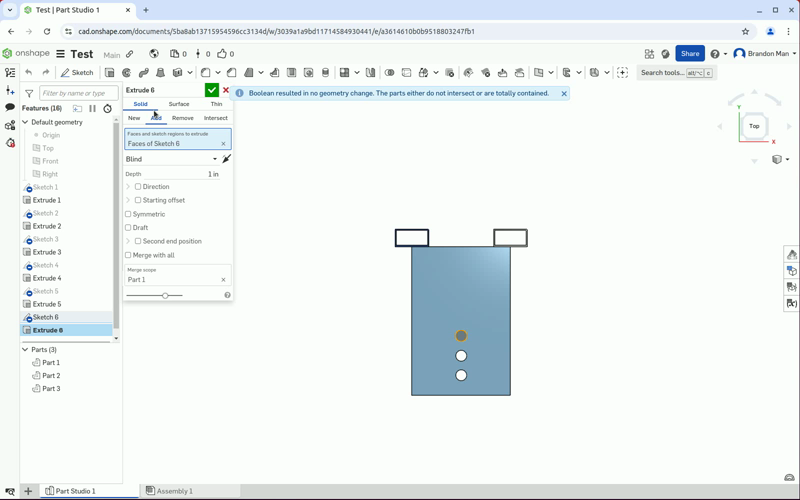
mouse_move(186, 120)
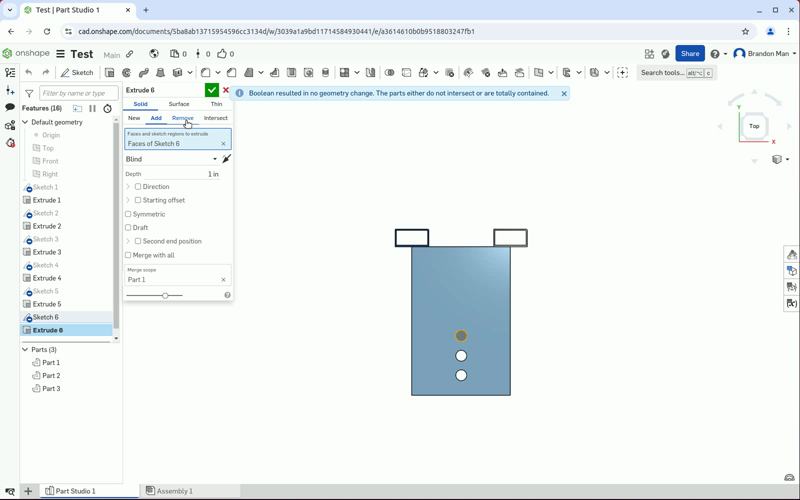
click(186, 120)
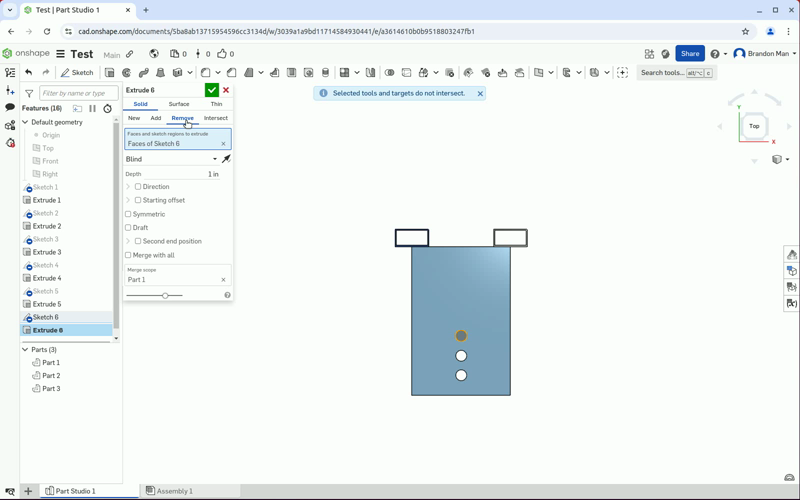
key(tab, 4)
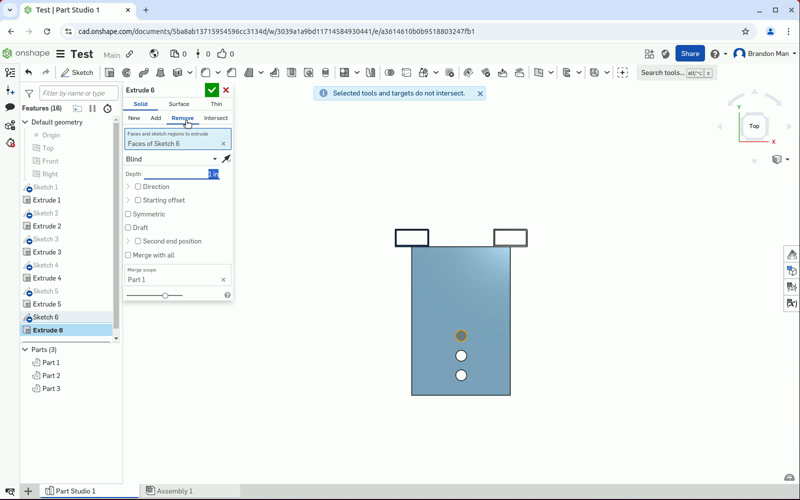
text(-30.57)
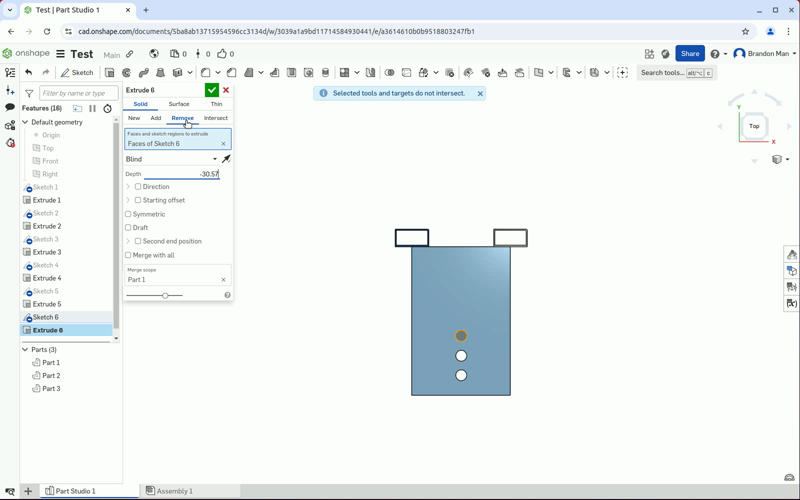
key(tab, 6)
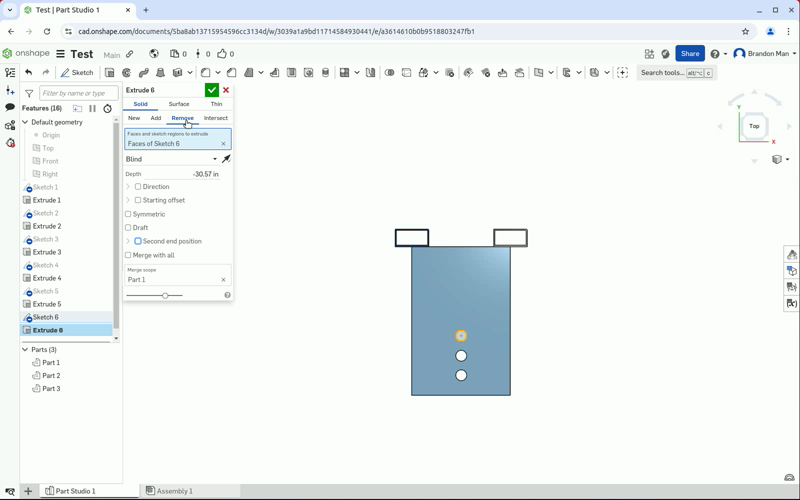
key(space)
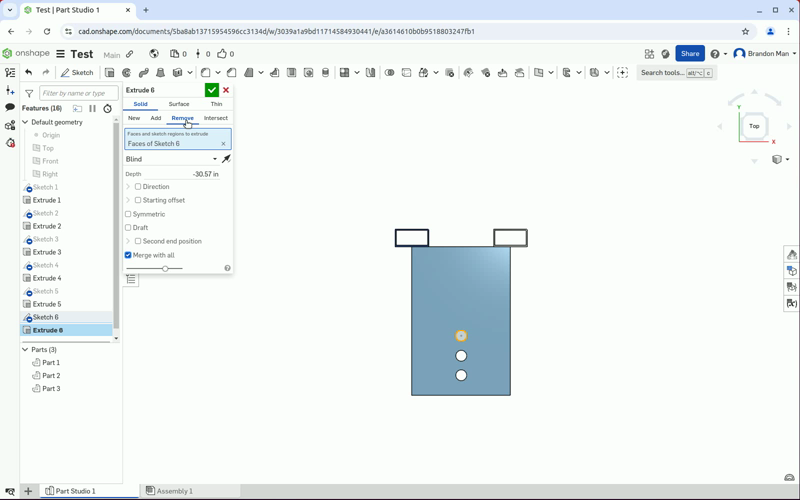
key(enter)
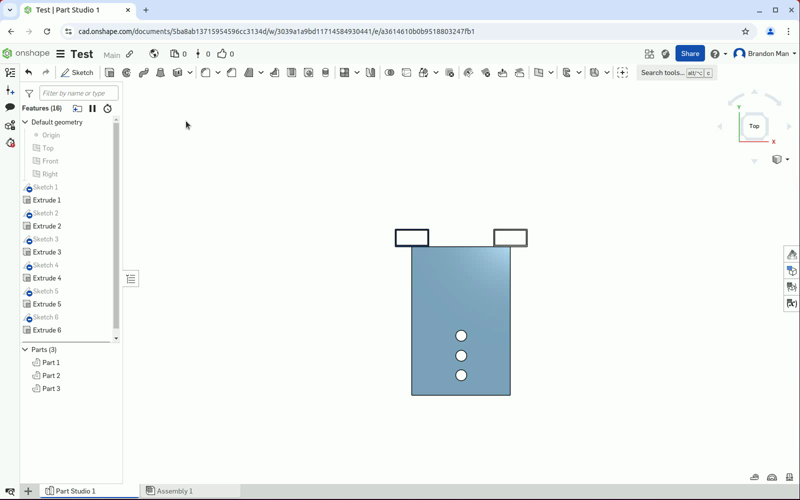
key(shift+h)
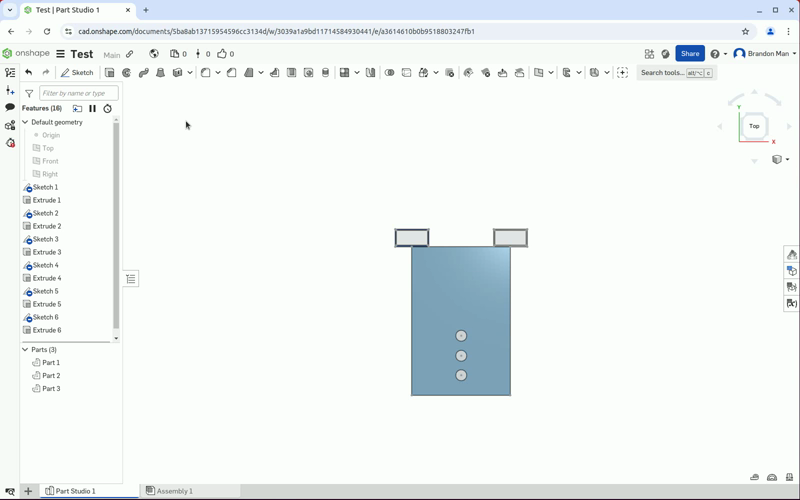
key(shift+h)
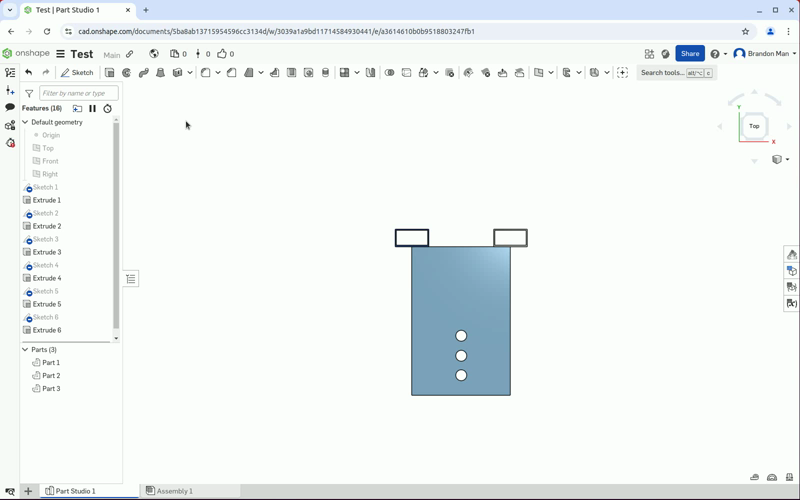
mouse_move(69, 189)
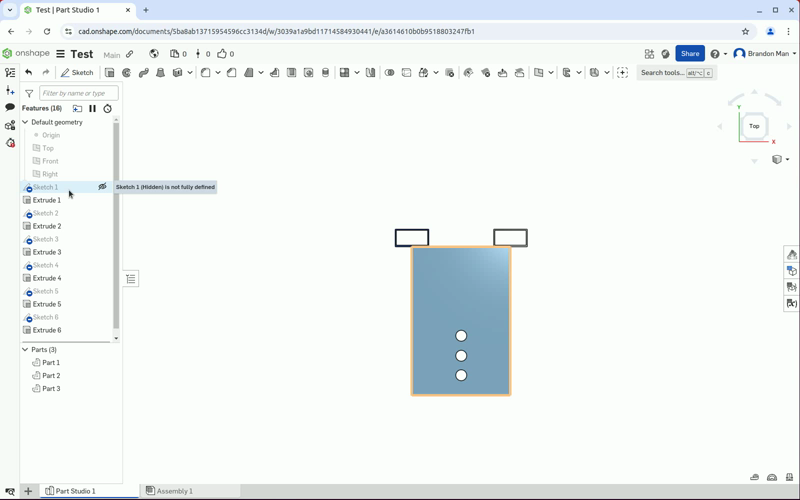
click(69, 189)
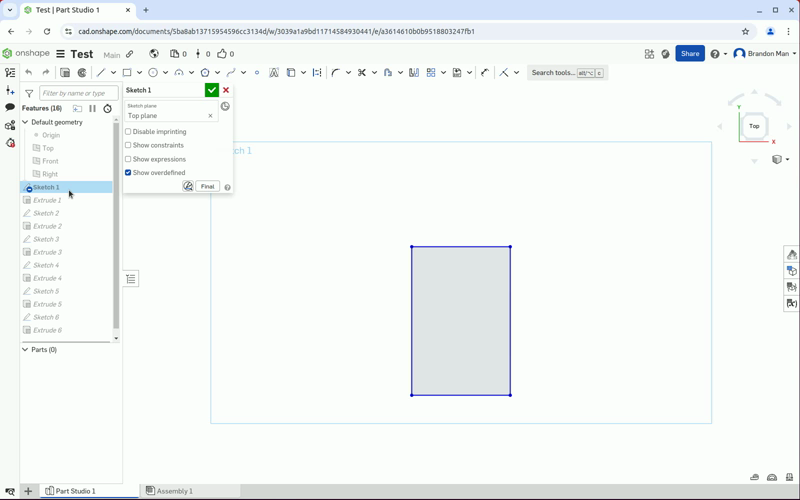
mouse_move(229, 92)
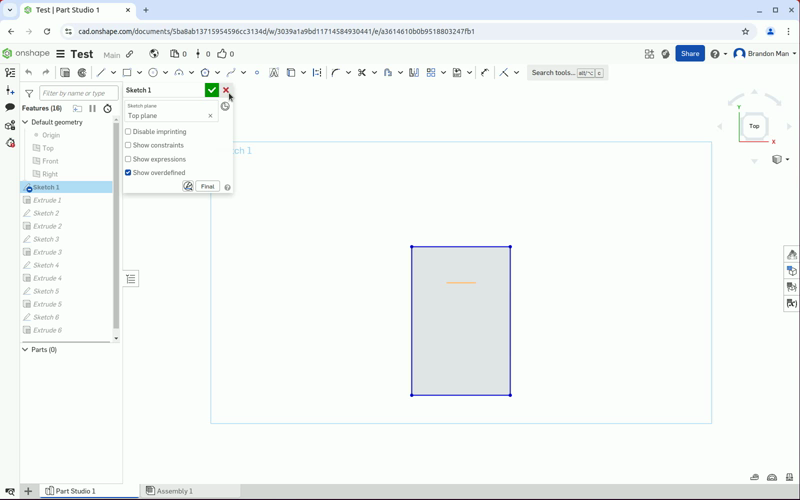
click(229, 92)
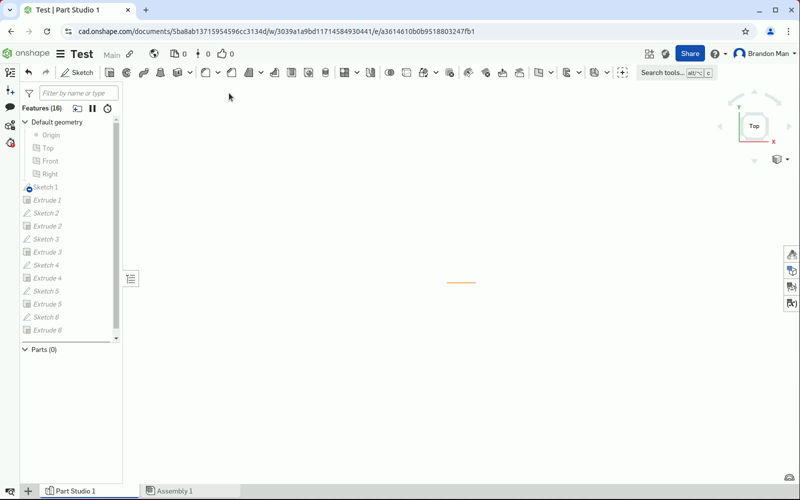
mouse_move(73, 352)
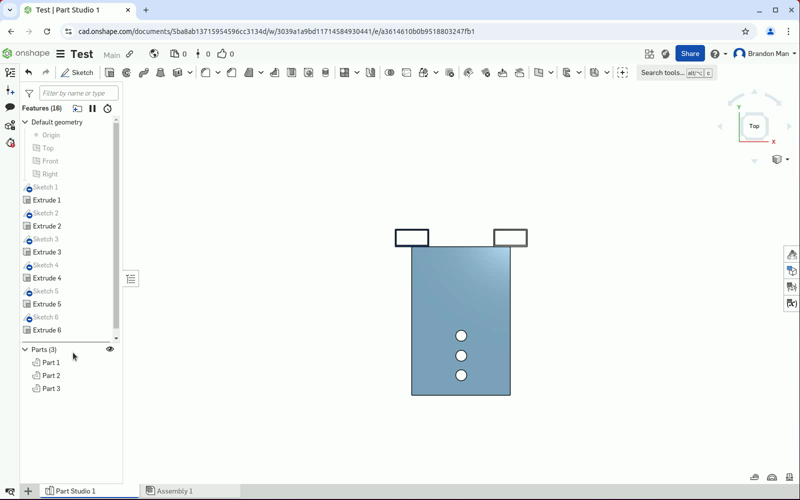
key(y)
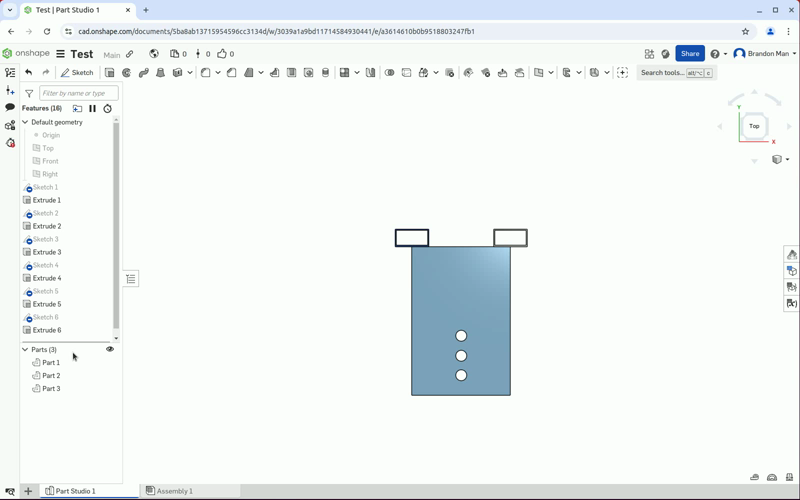
key(shift+p)
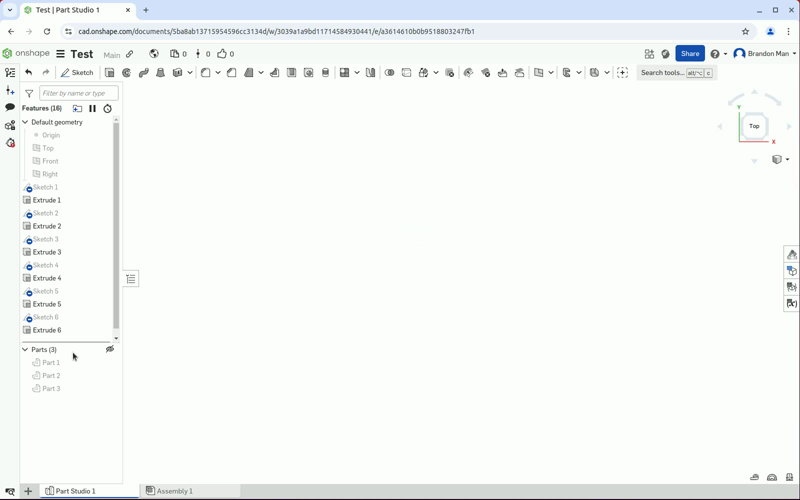
key(space)
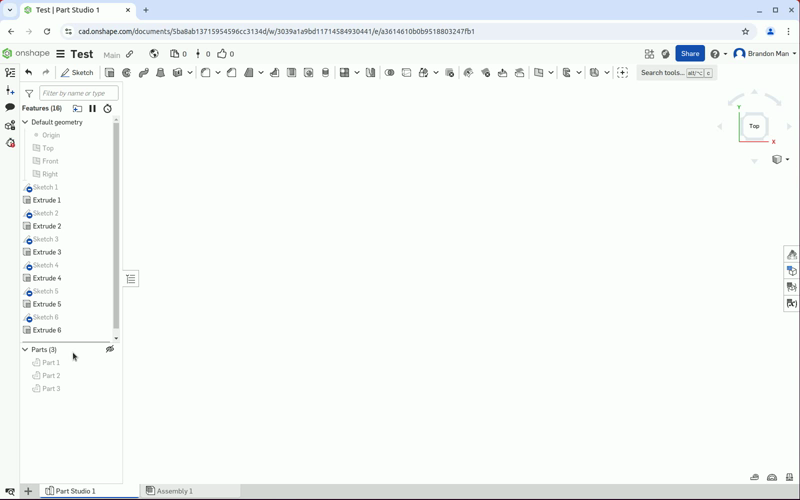
key_down(shift)
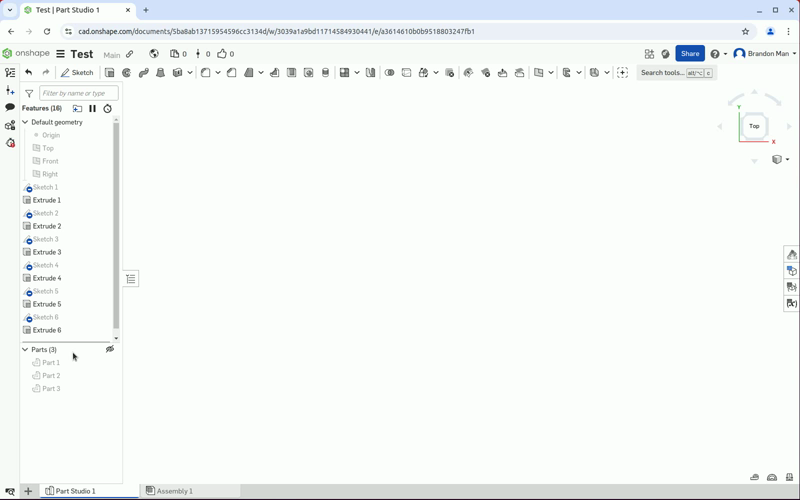
key(up)
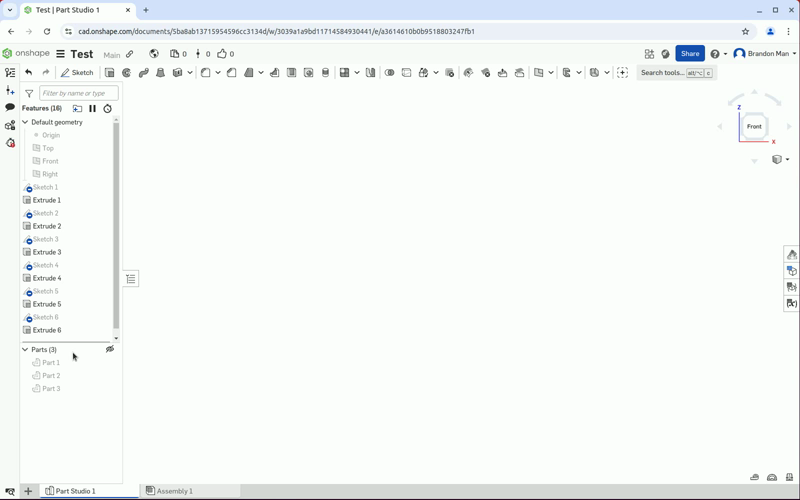
key_up(shift)
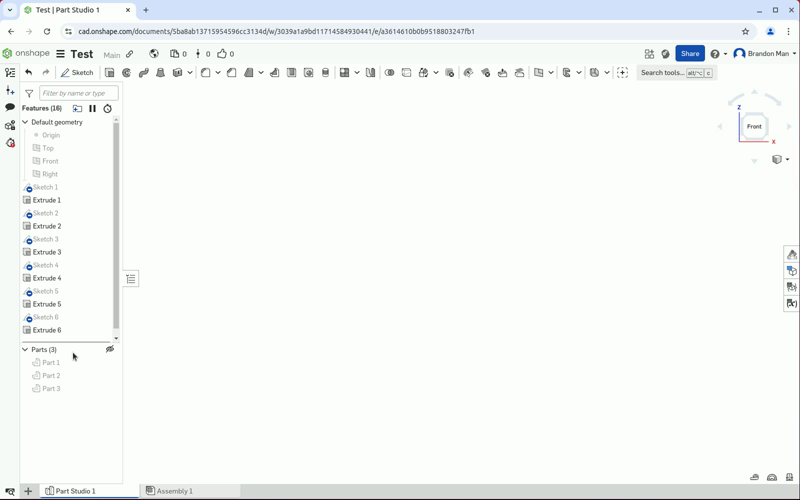
key(space)
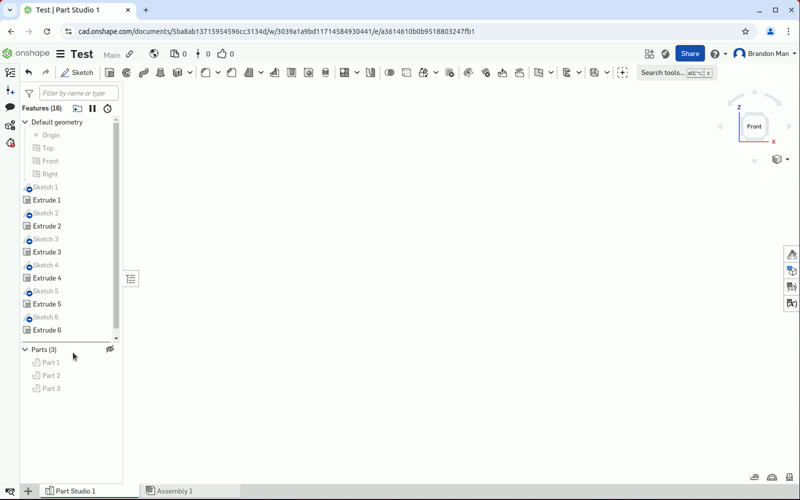
key_down(shift)
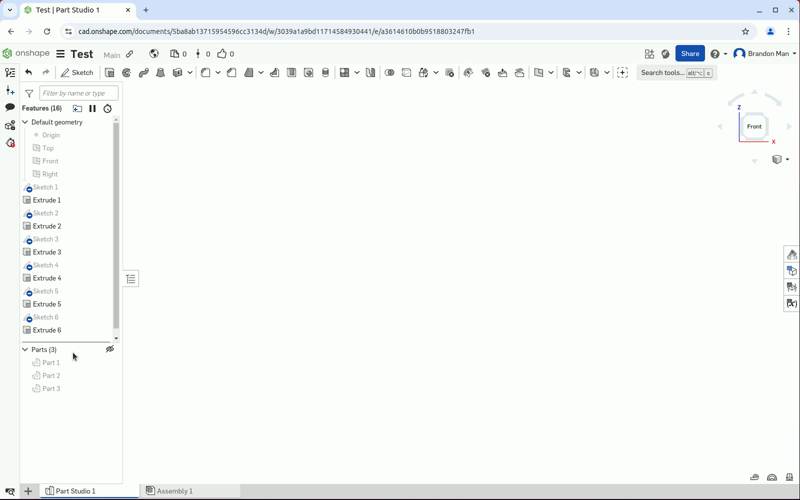
key(left)
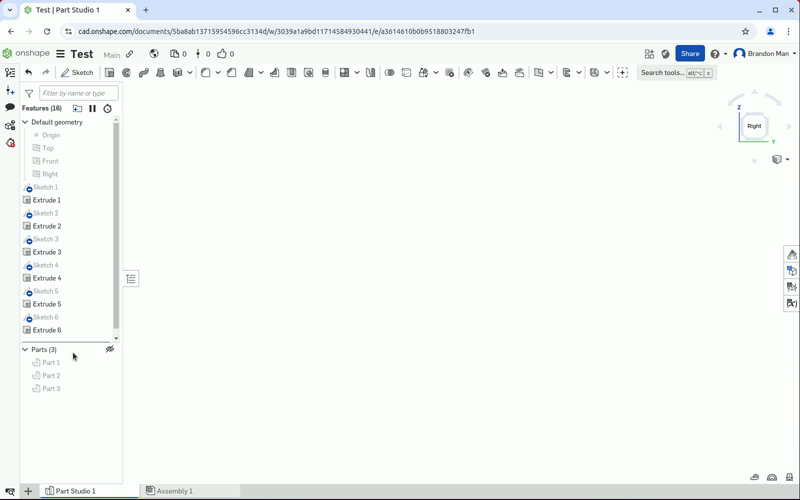
key_up(shift)
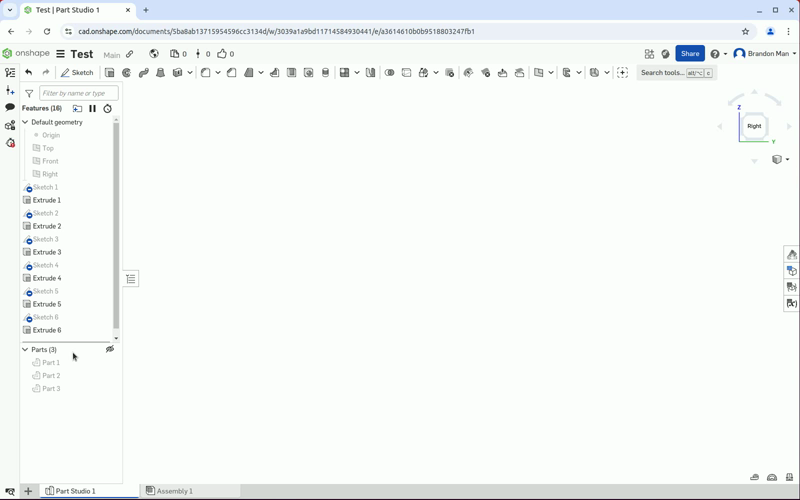
mouse_move(73, 352)
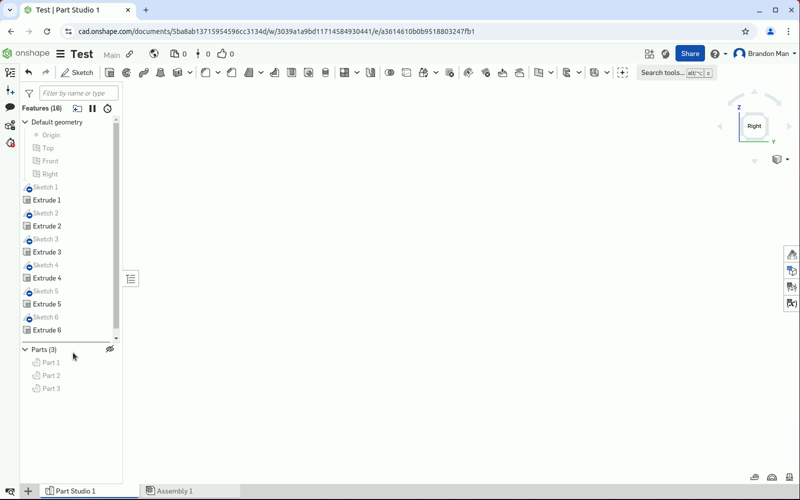
key(shift+y)
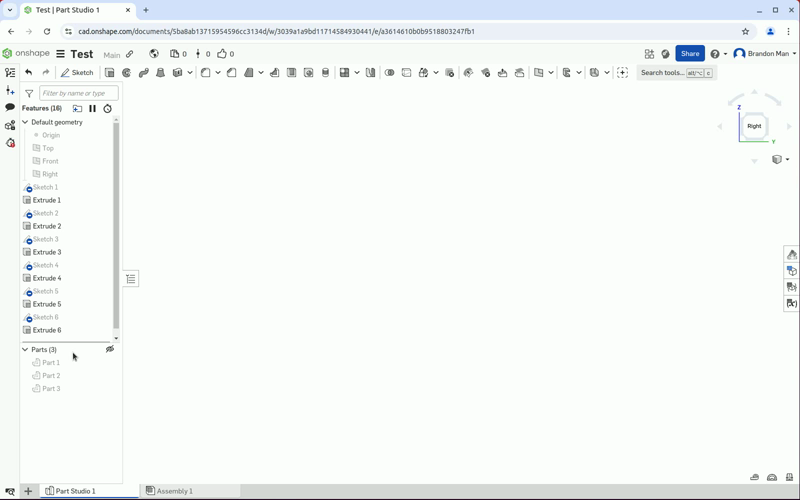
key(shift+s)
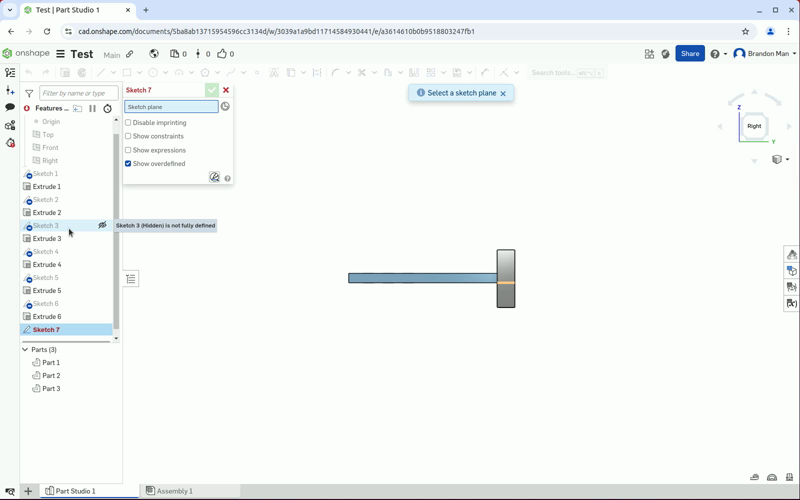
scroll(3)
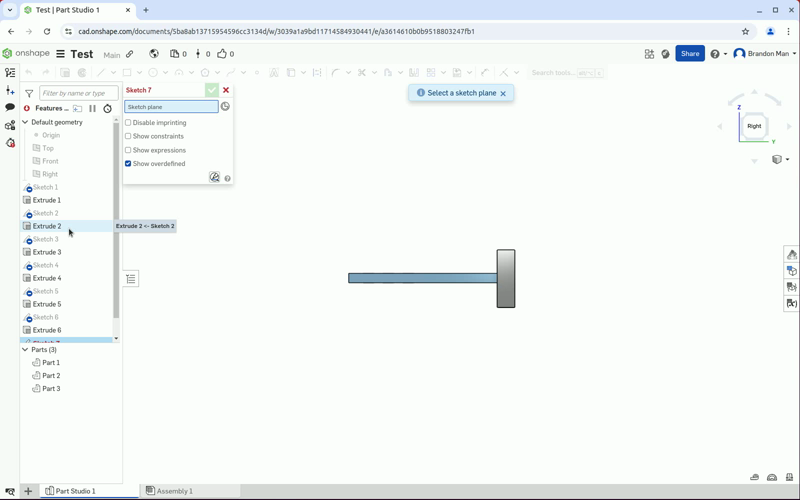
mouse_move(69, 176)
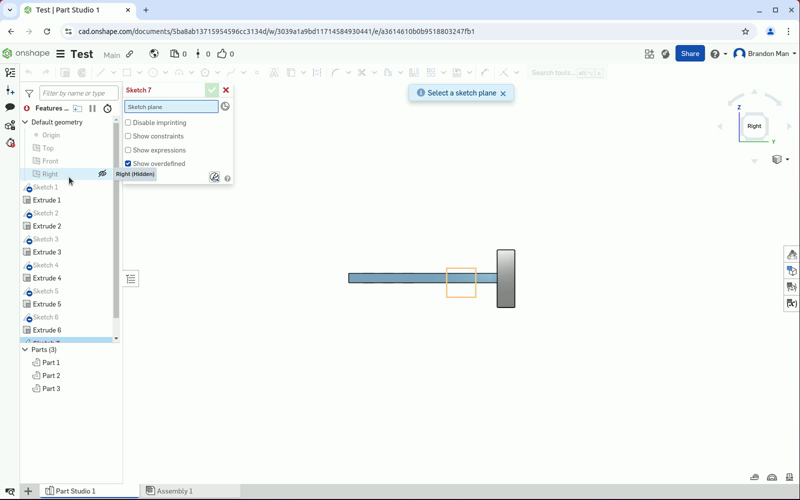
click(69, 176)
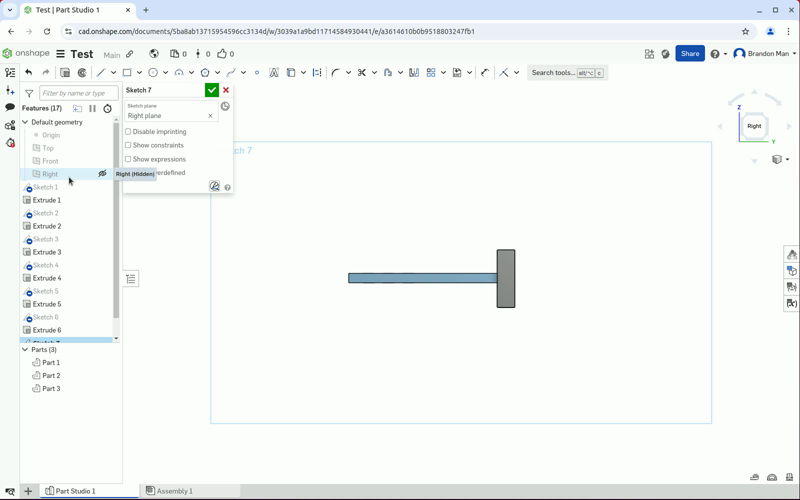
mouse_move(73, 352)
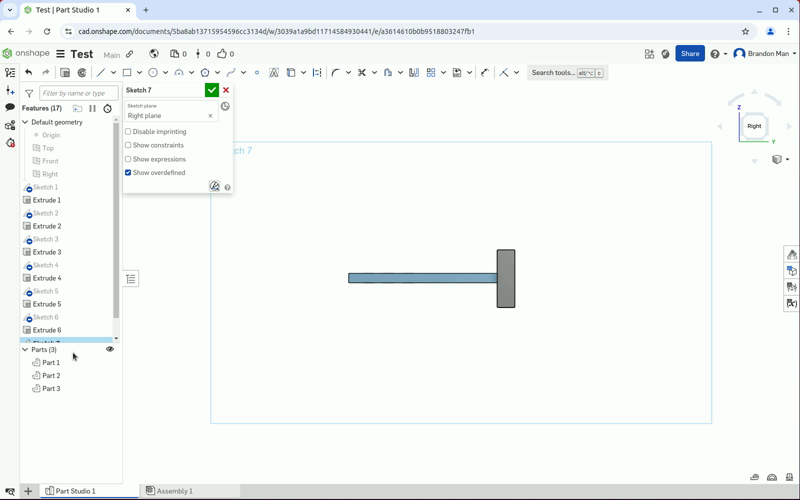
key(y)
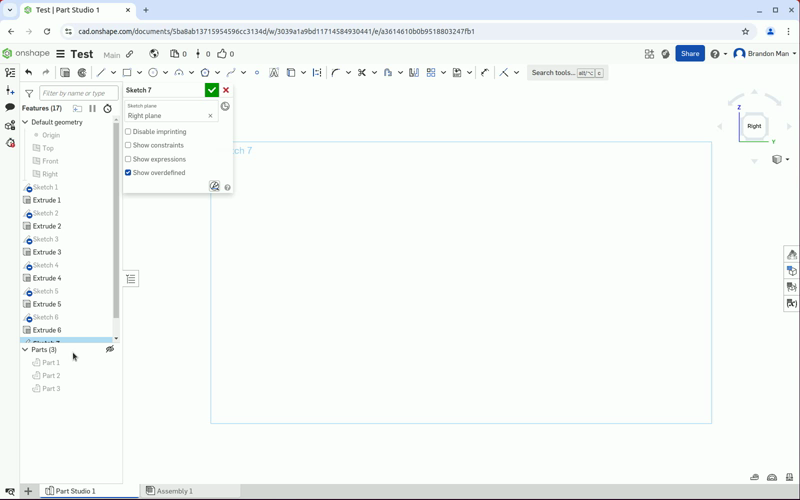
key(l)
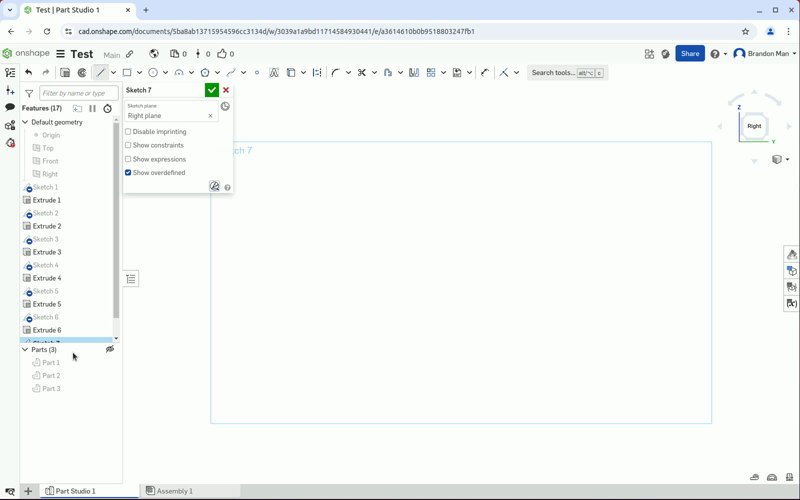
key_down(shift)
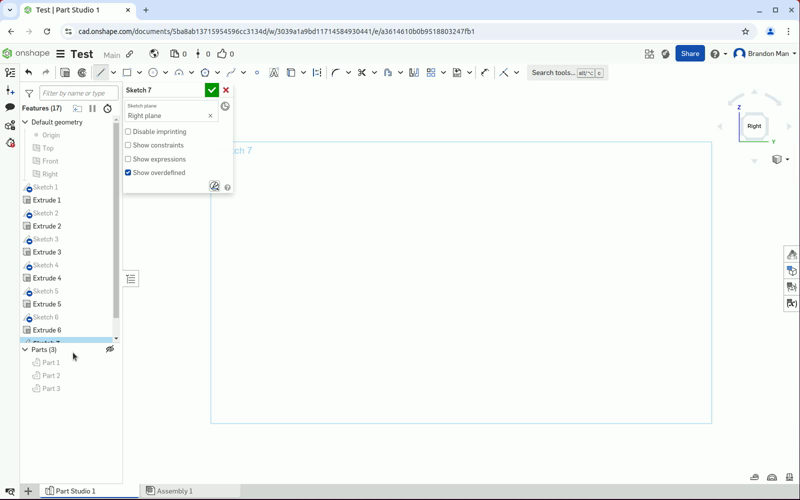
mouse_move(491, 315)
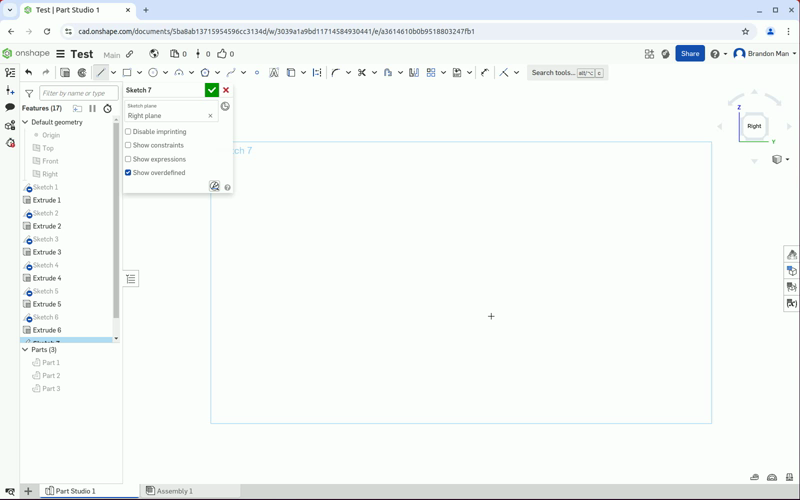
click(491, 315)
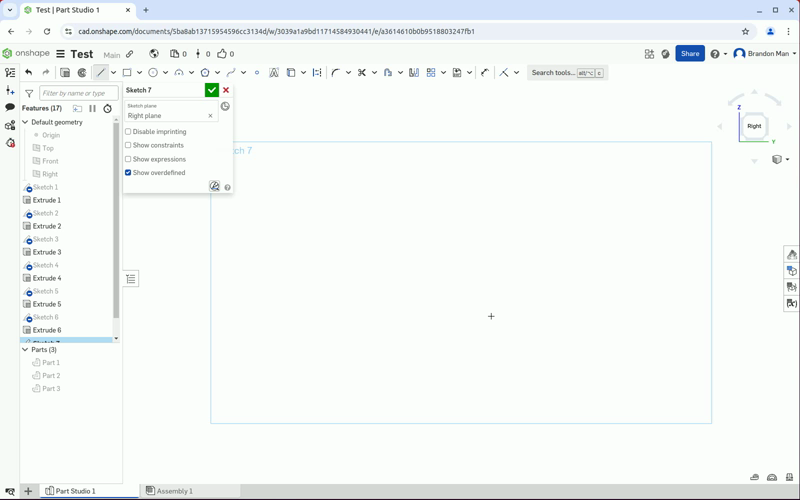
key_up(shift)
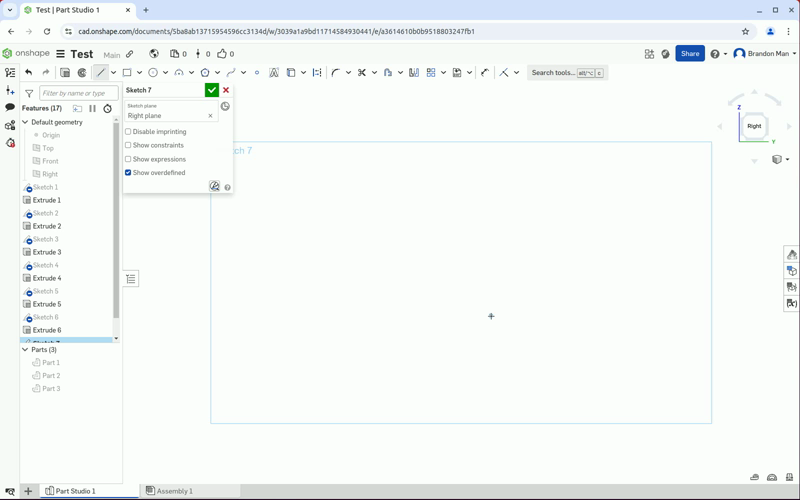
key_down(shift)
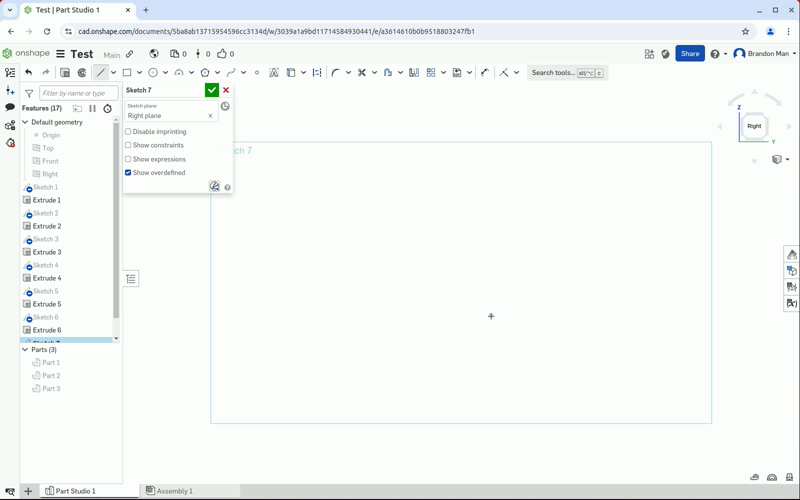
mouse_move(521, 315)
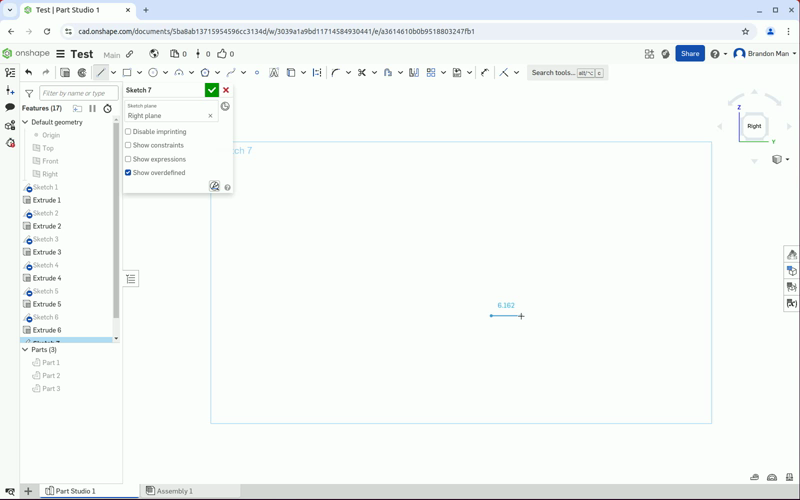
mouse_move(534, 315)
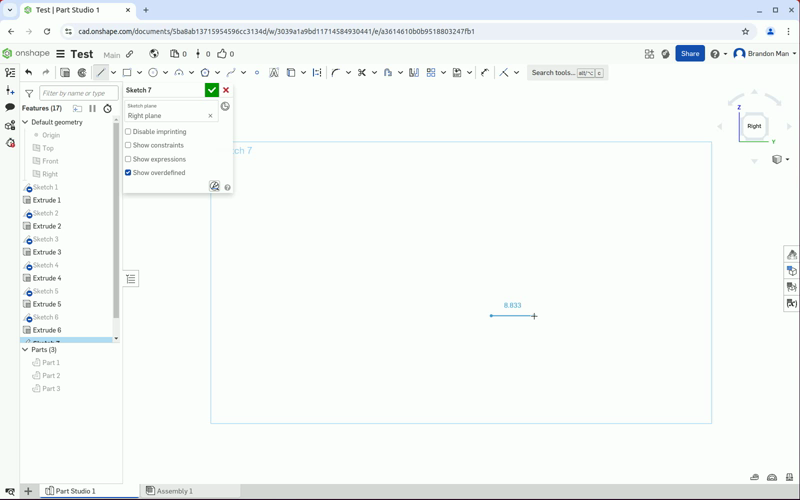
click(534, 315)
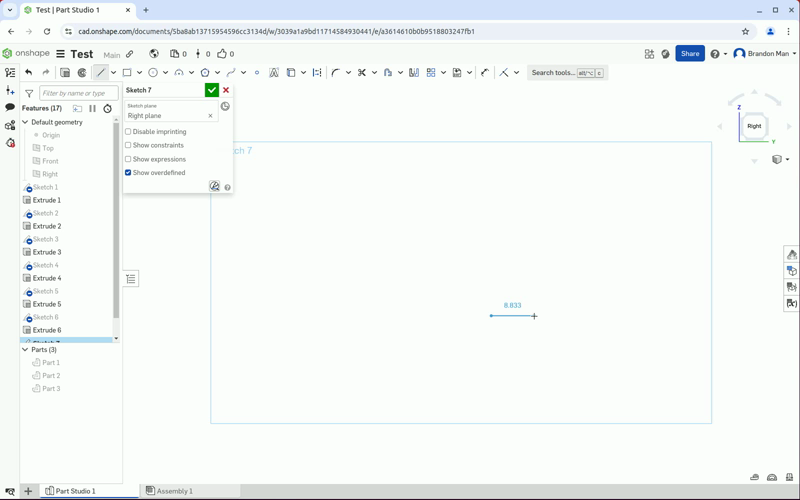
key_up(shift)
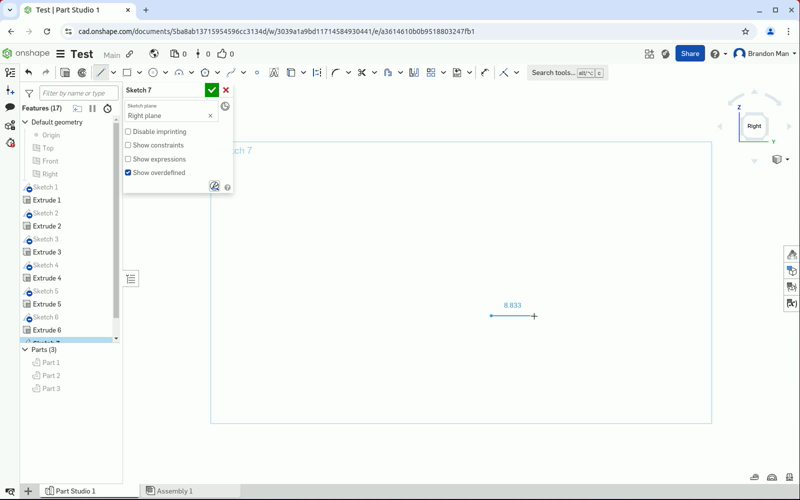
key_down(shift)
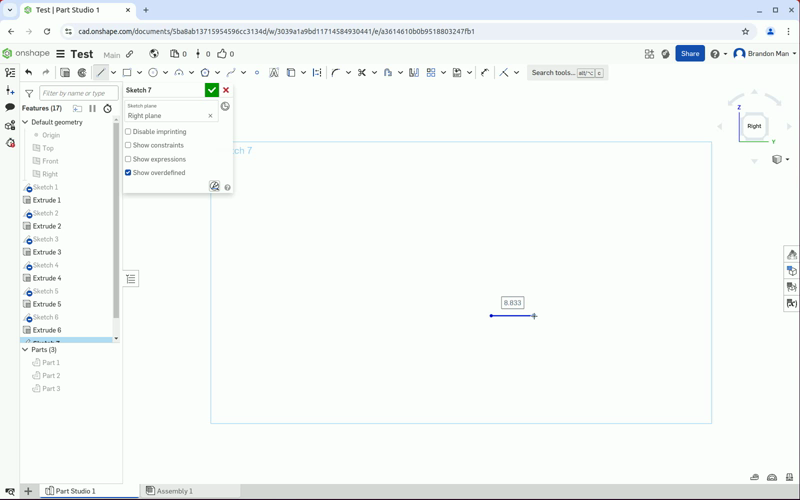
mouse_move(534, 242)
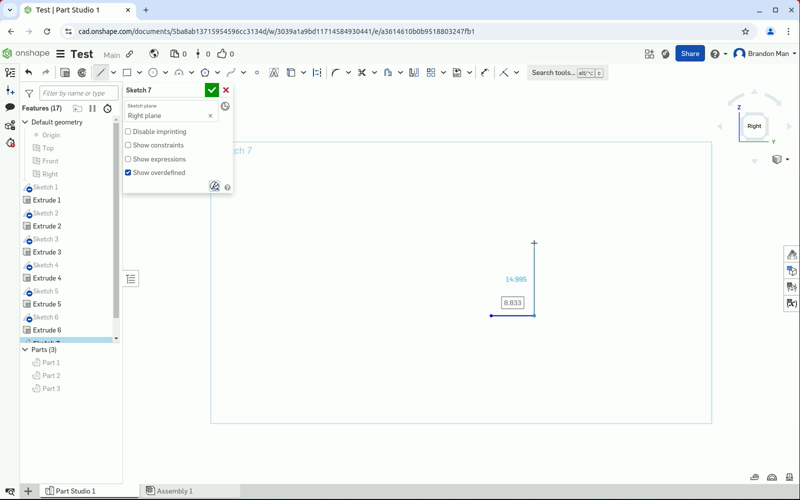
click(534, 242)
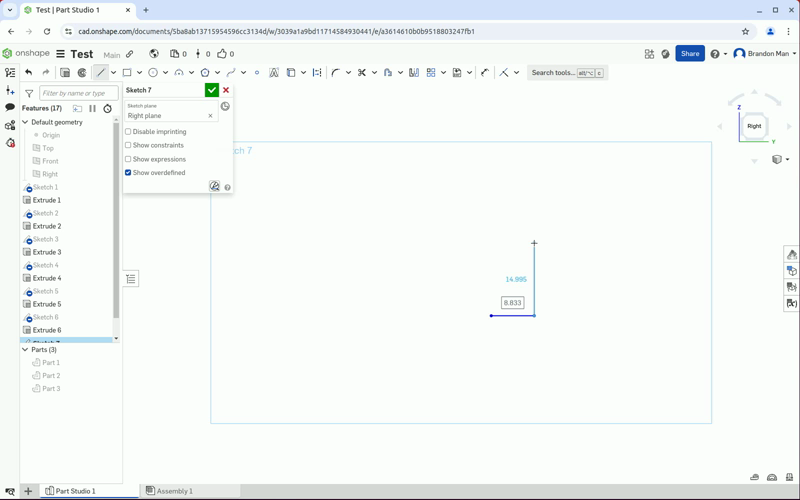
key_up(shift)
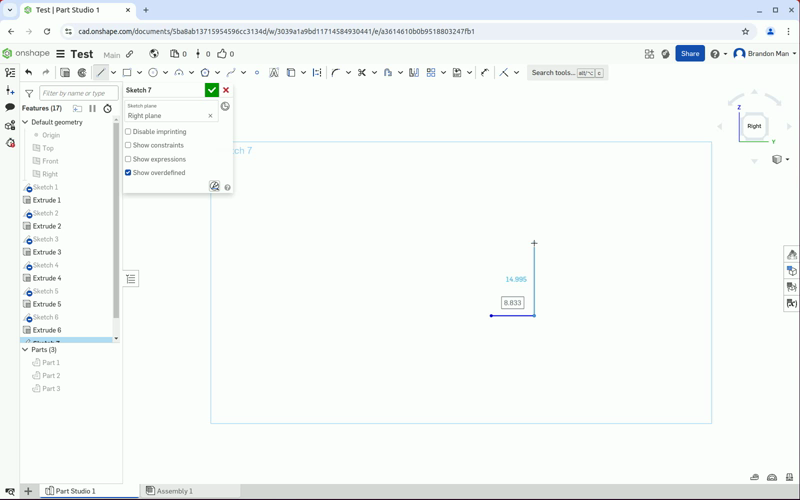
key_down(shift)
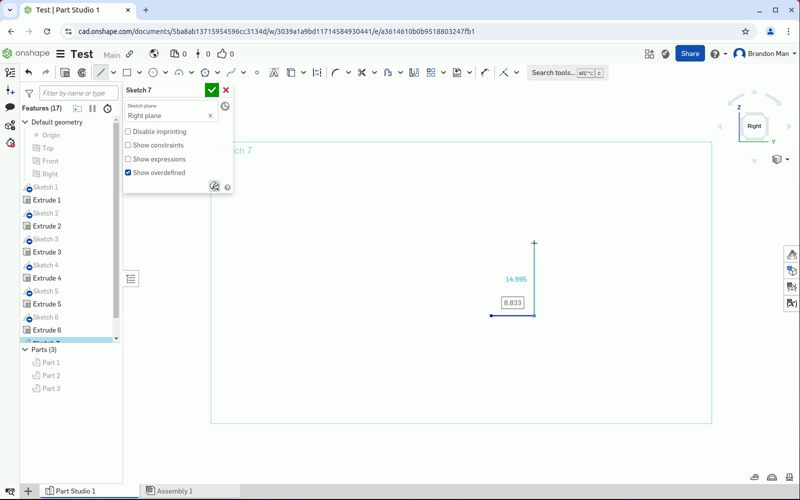
mouse_move(564, 242)
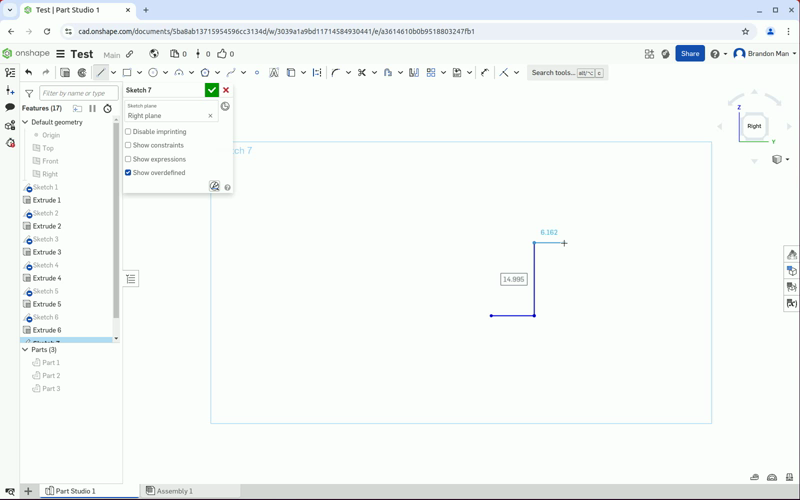
mouse_move(491, 242)
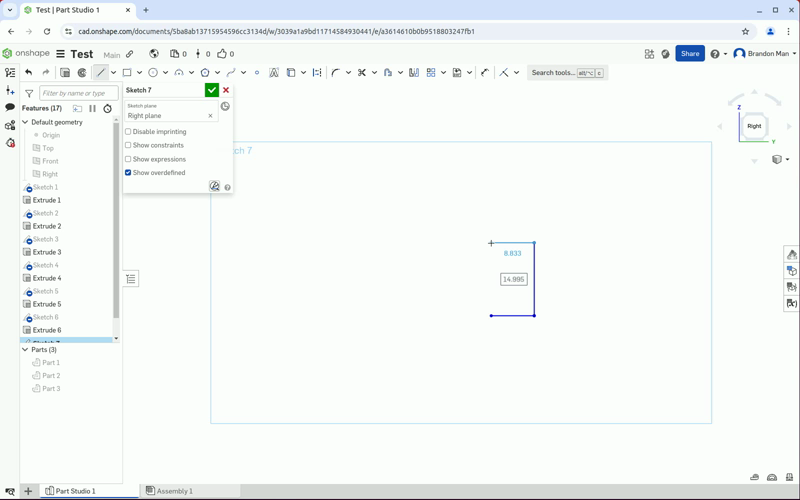
click(491, 242)
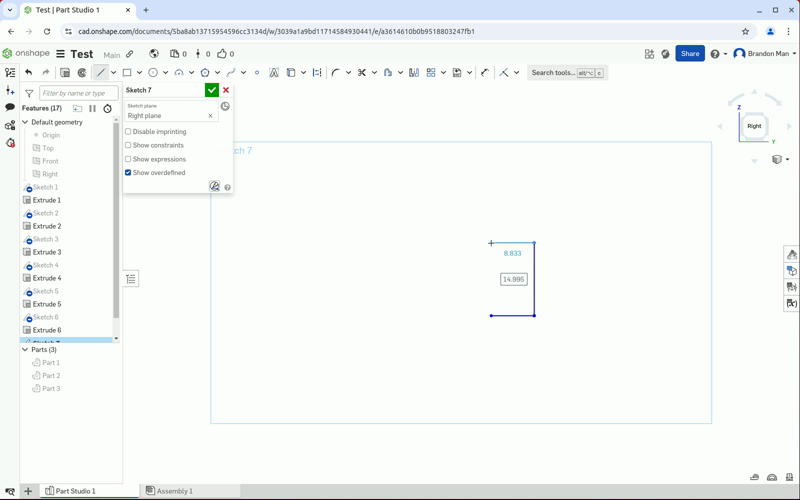
key_up(shift)
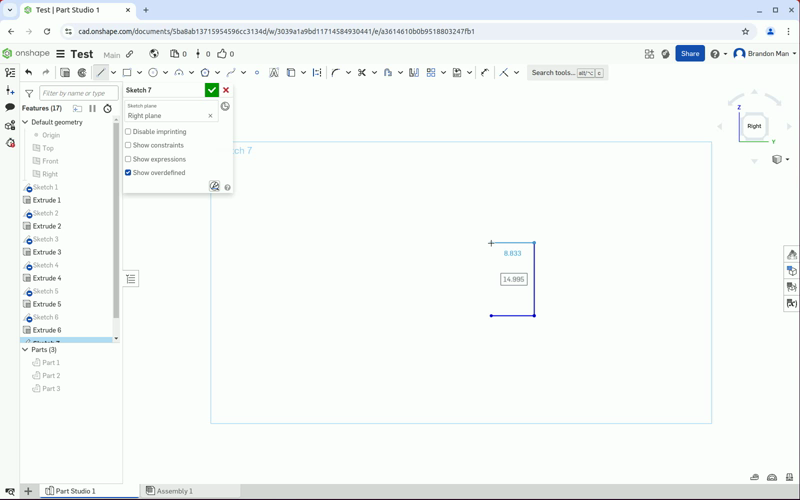
key_down(shift)
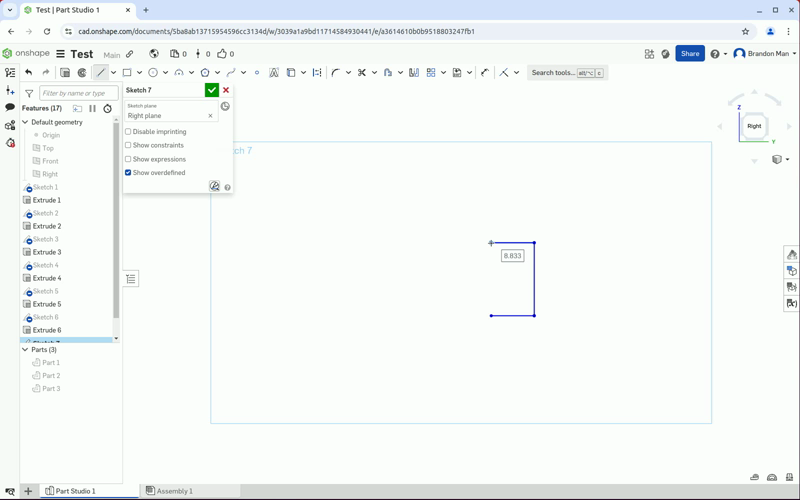
mouse_move(521, 242)
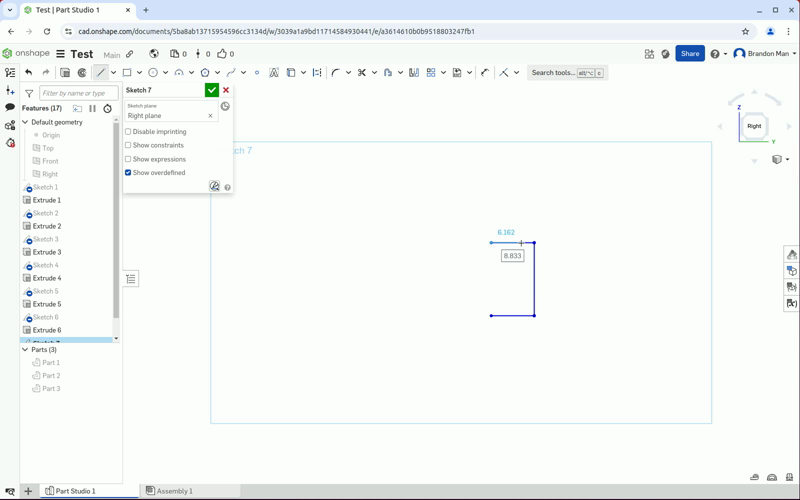
mouse_move(491, 268)
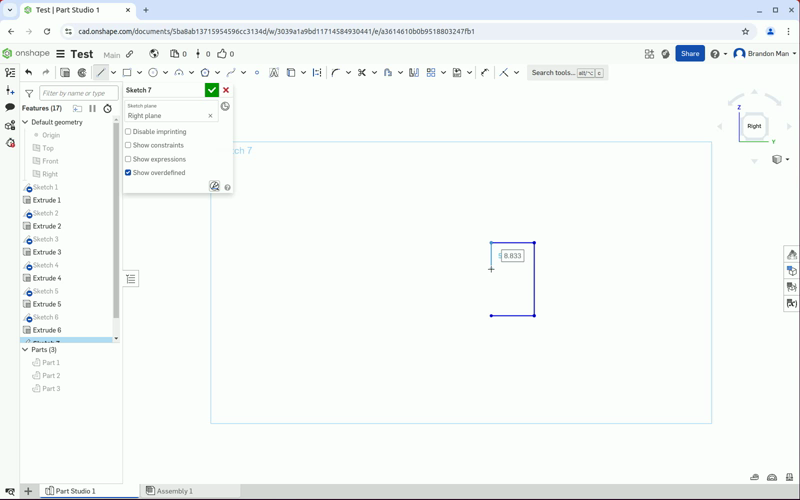
click(491, 268)
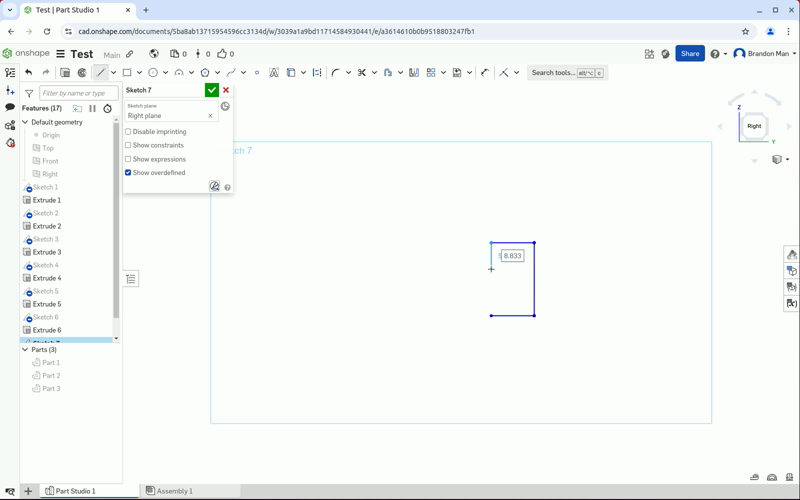
key_up(shift)
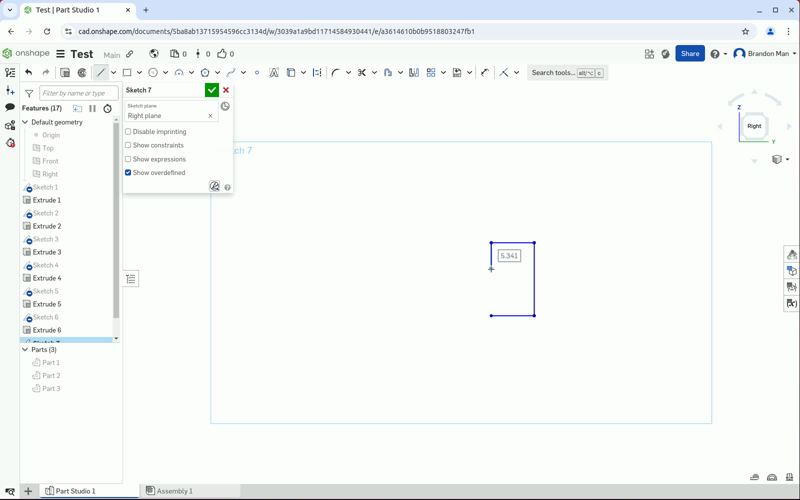
key_down(shift)
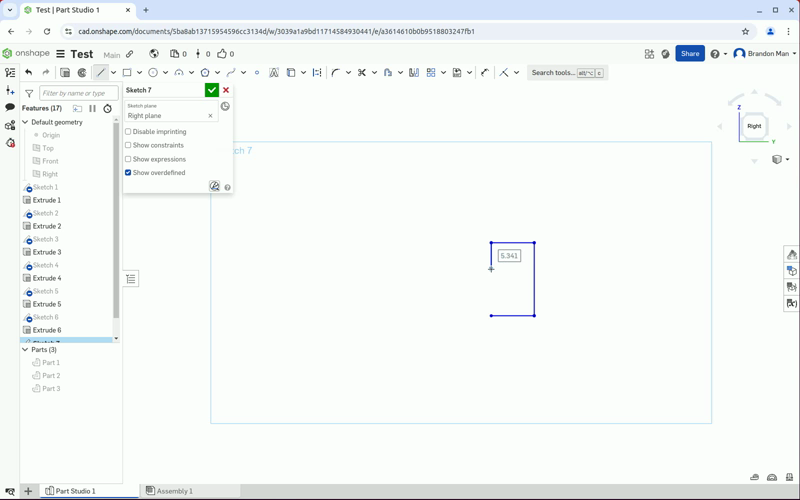
mouse_move(521, 268)
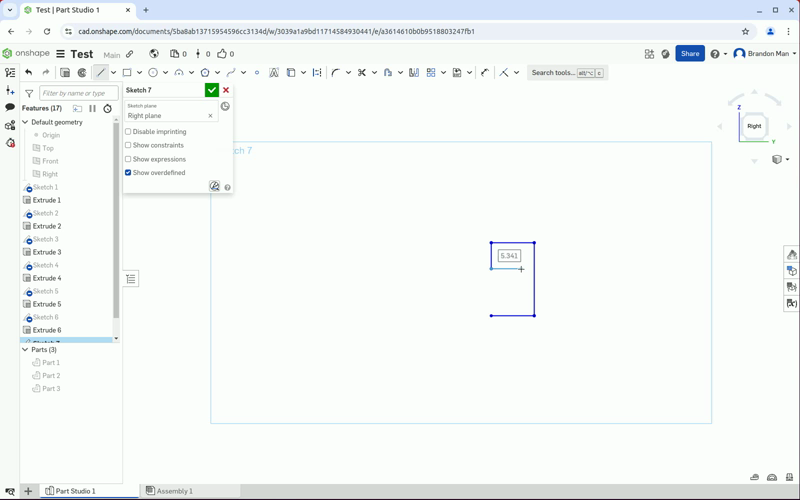
mouse_move(497, 268)
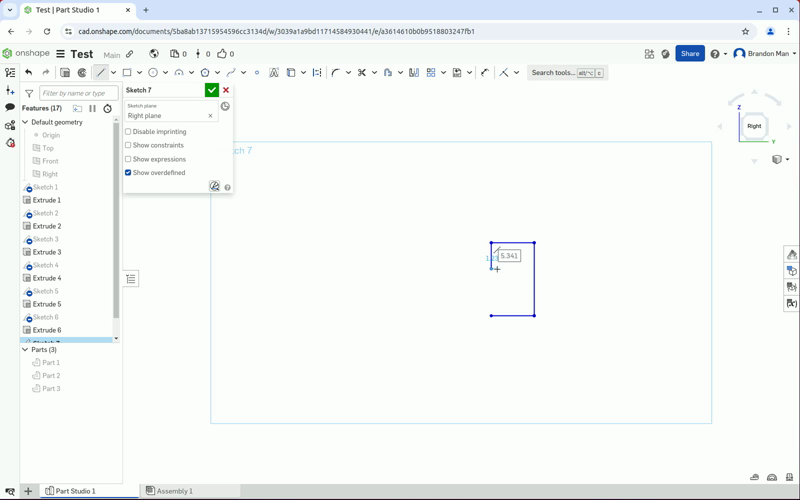
scroll(6)
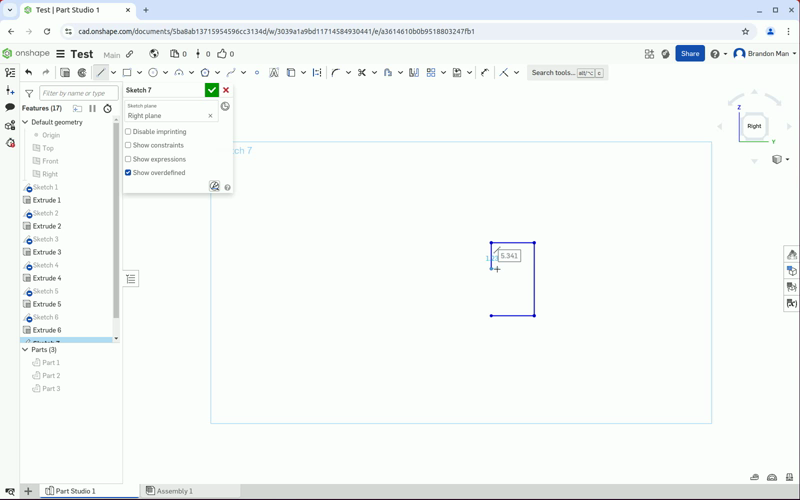
scroll(6)
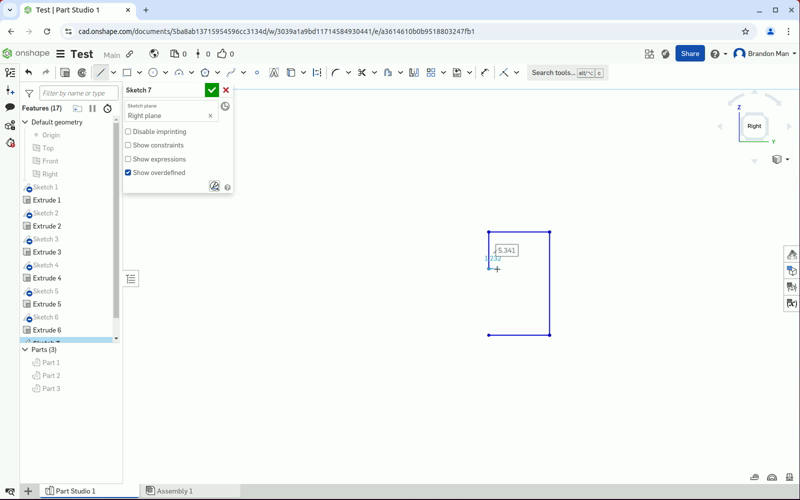
scroll(6)
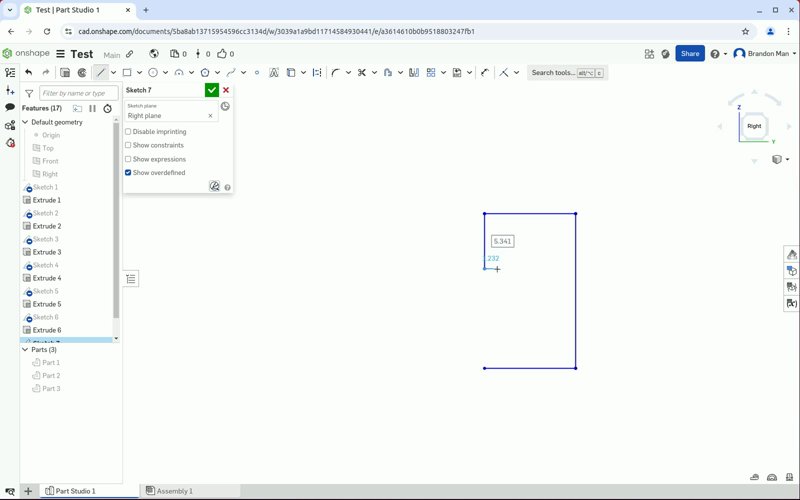
scroll(6)
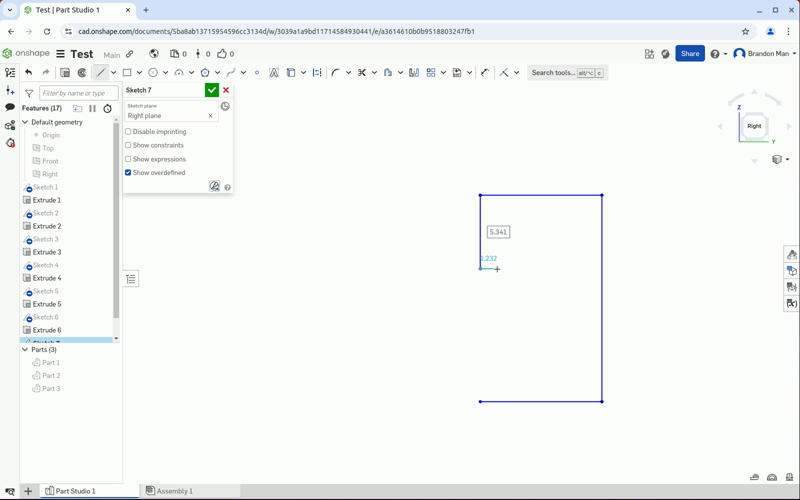
scroll(6)
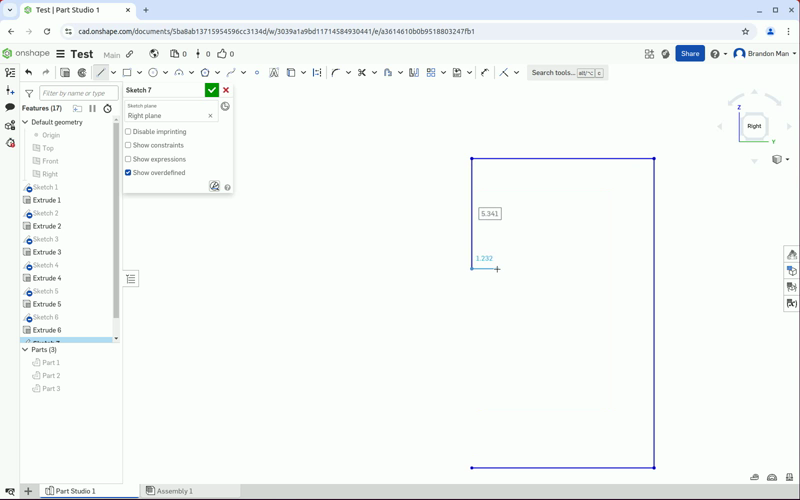
scroll(6)
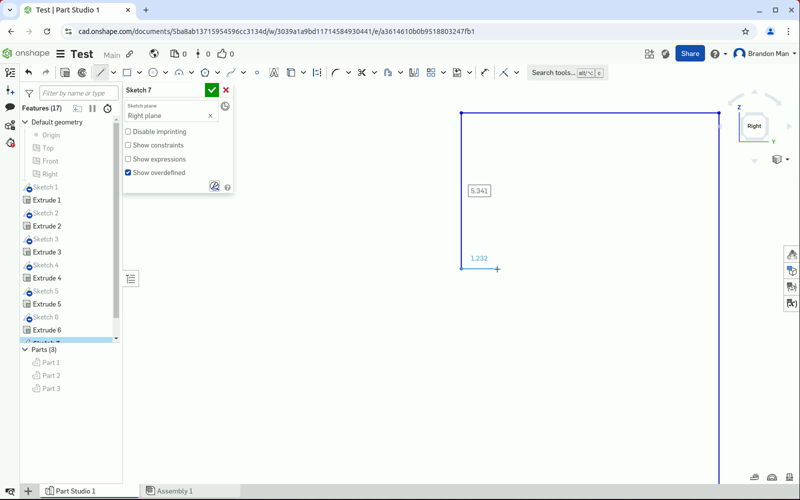
scroll(6)
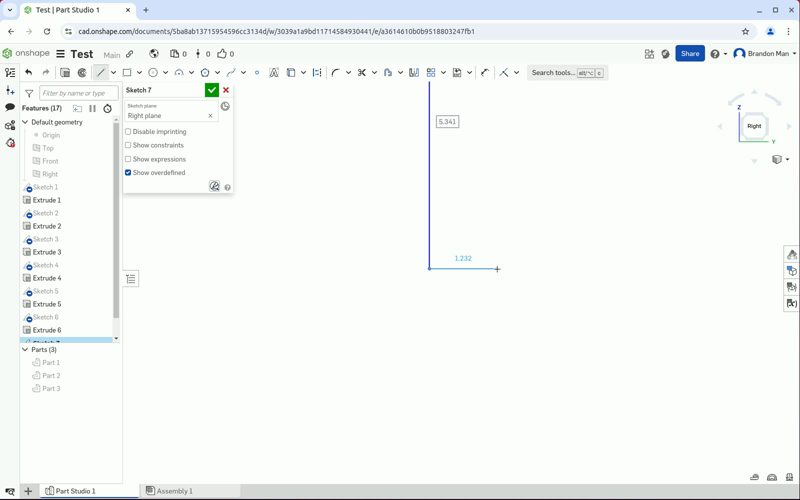
click(497, 268)
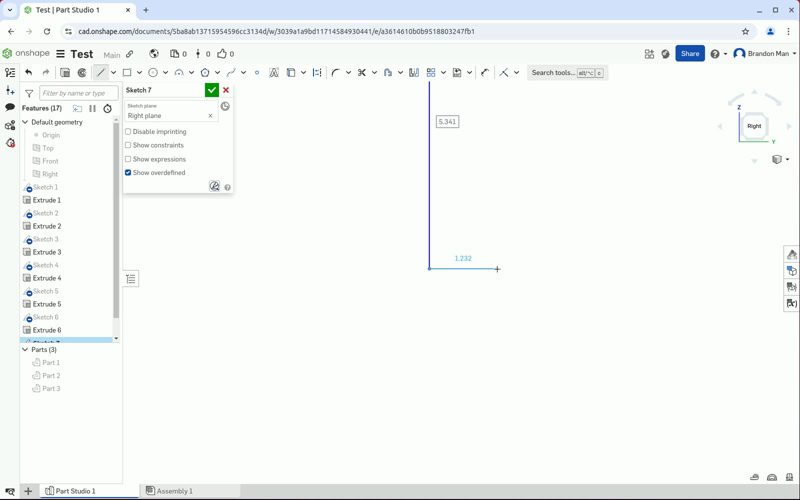
scroll(-6)
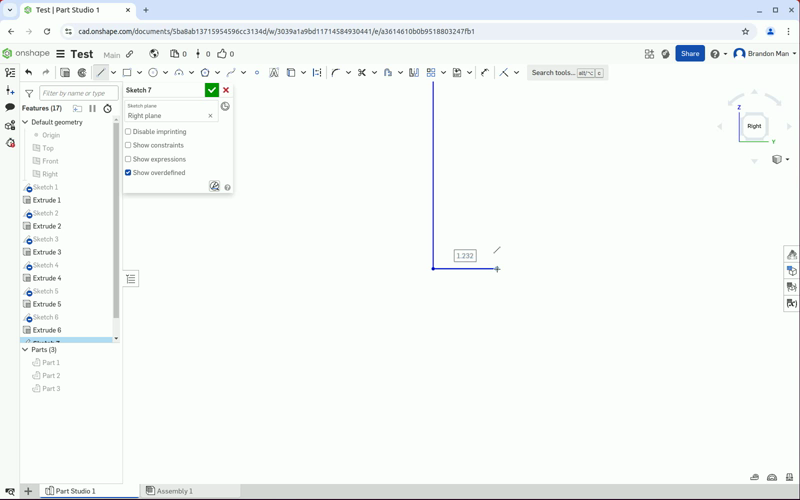
scroll(-6)
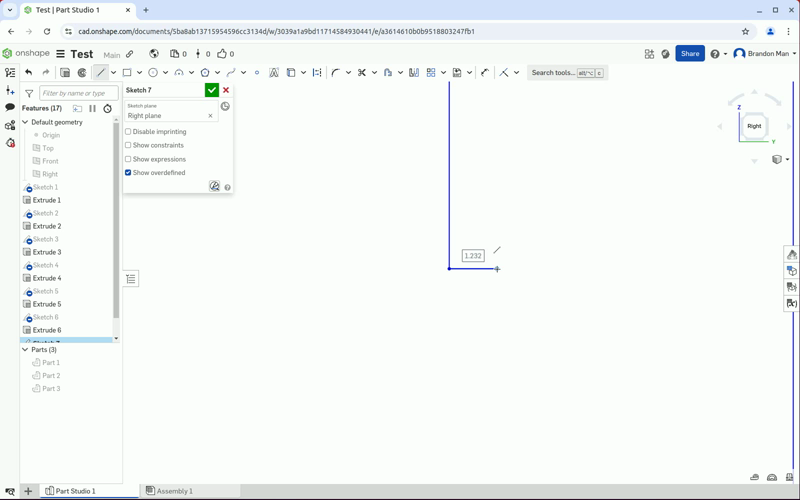
scroll(-6)
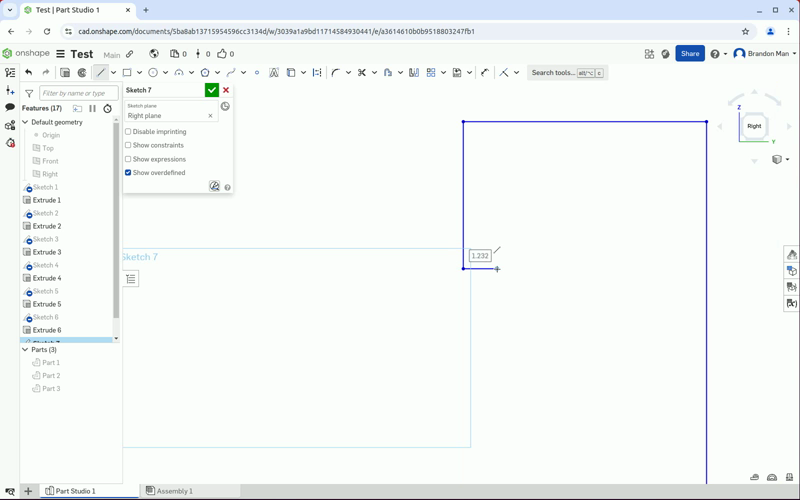
scroll(-6)
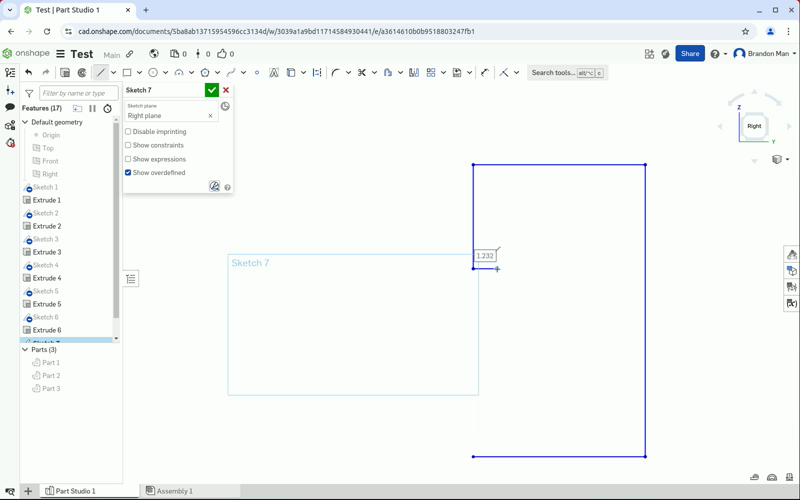
scroll(-6)
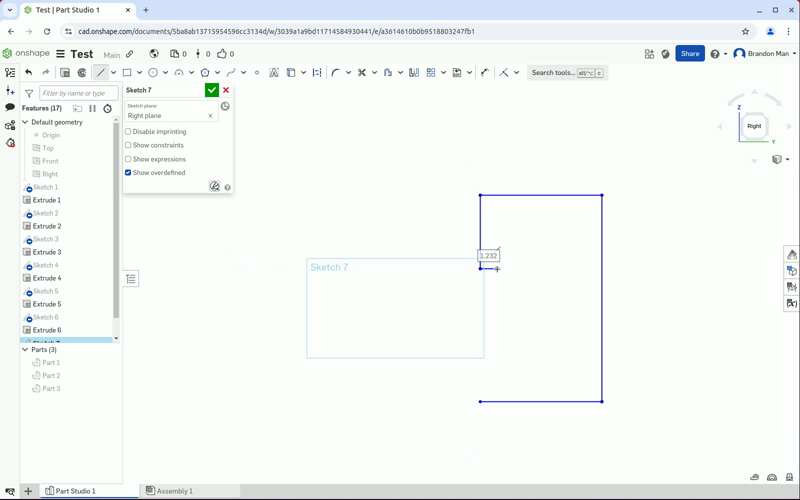
scroll(-6)
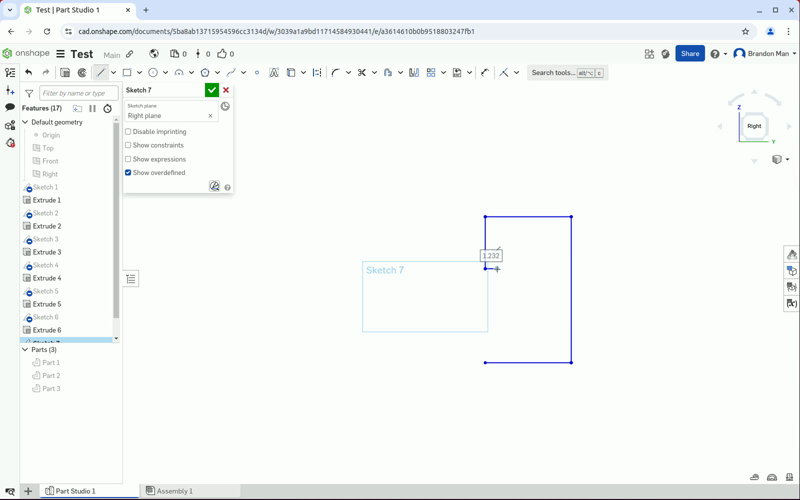
scroll(-6)
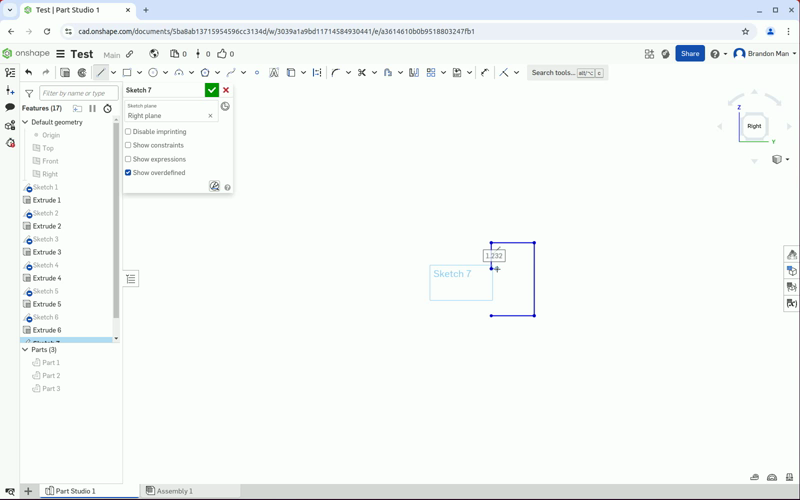
key_up(shift)
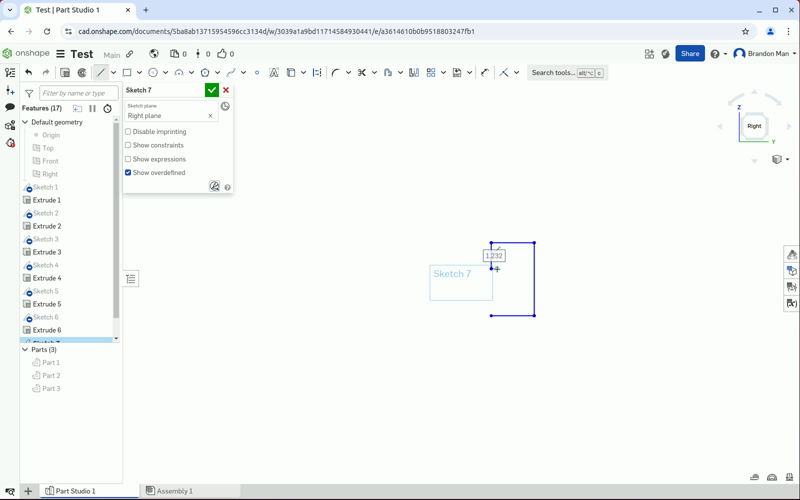
key_down(shift)
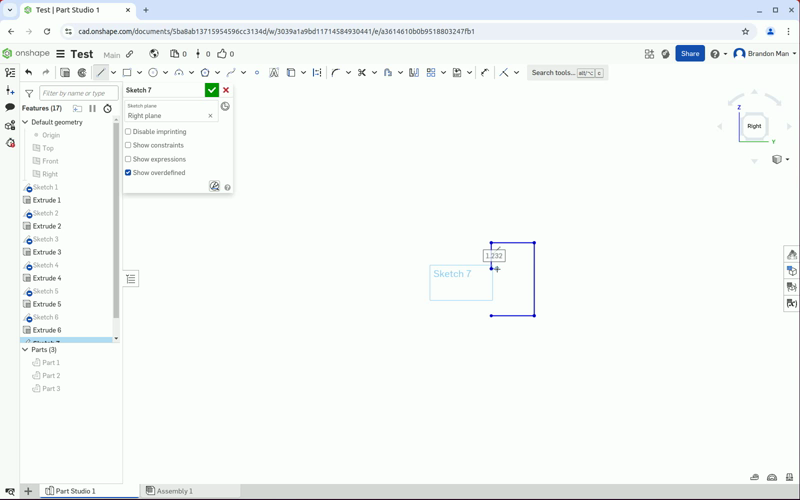
mouse_move(527, 268)
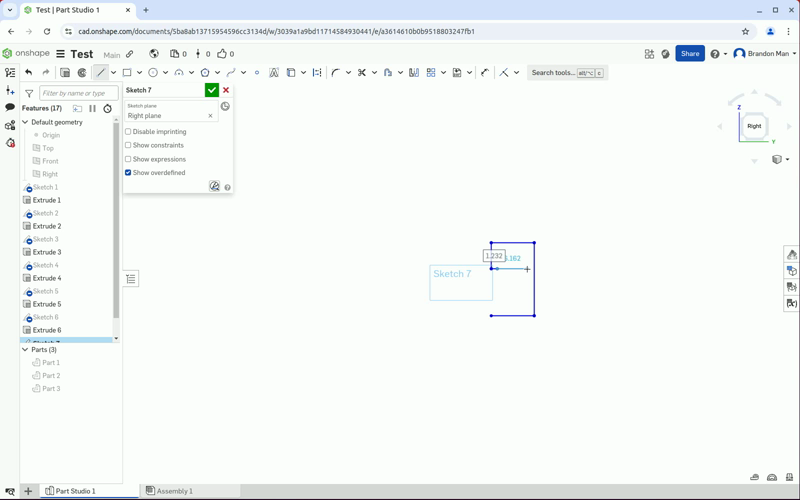
mouse_move(497, 248)
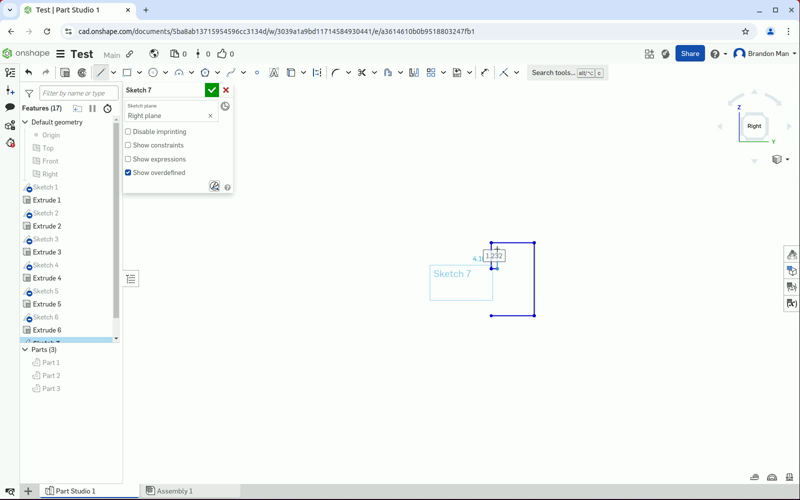
click(497, 248)
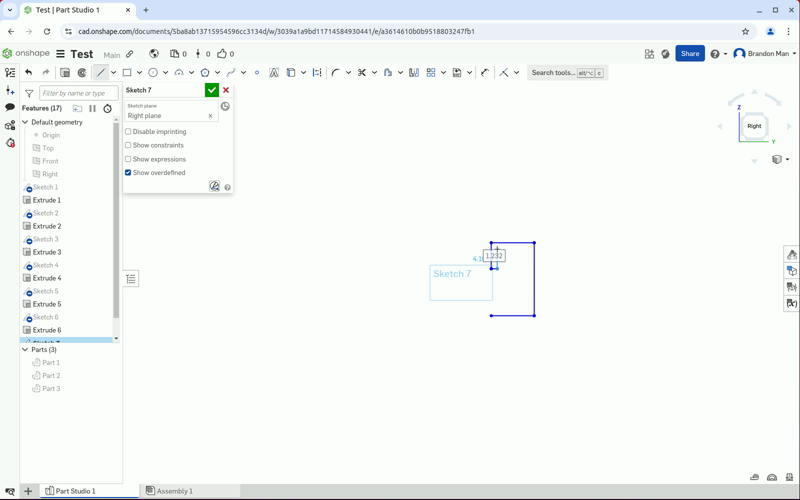
key_up(shift)
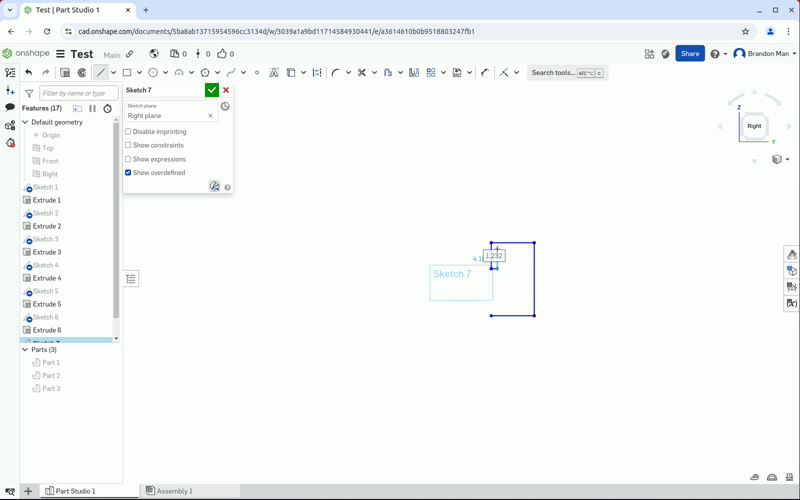
key_down(shift)
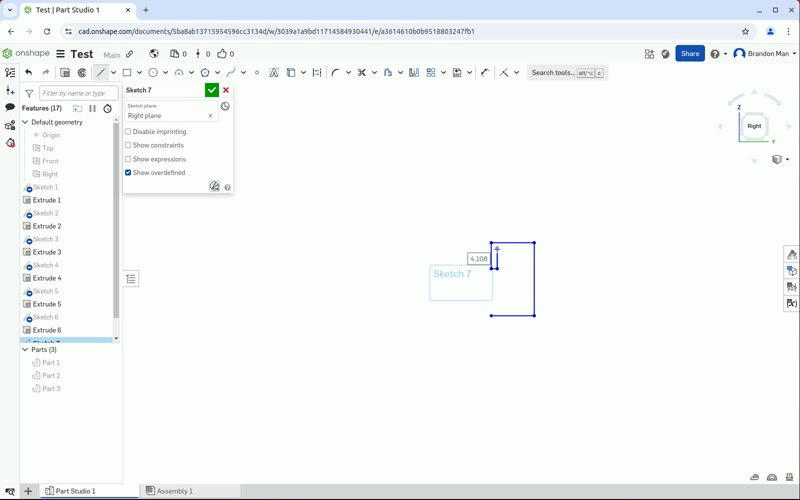
mouse_move(527, 248)
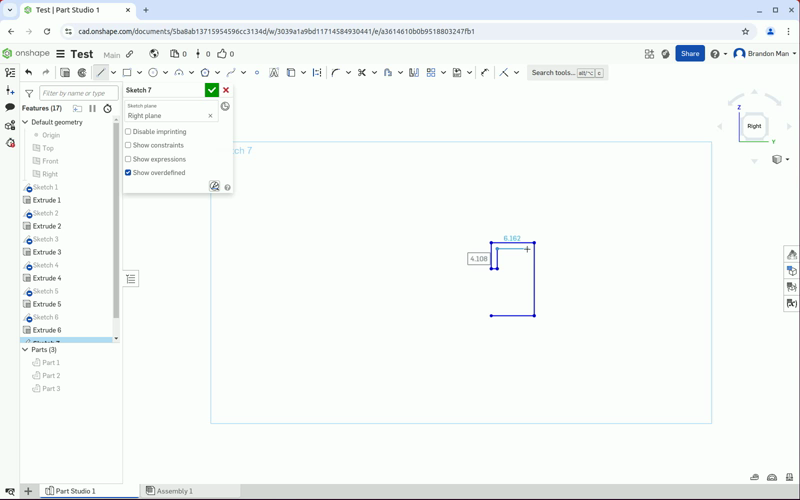
mouse_move(528, 248)
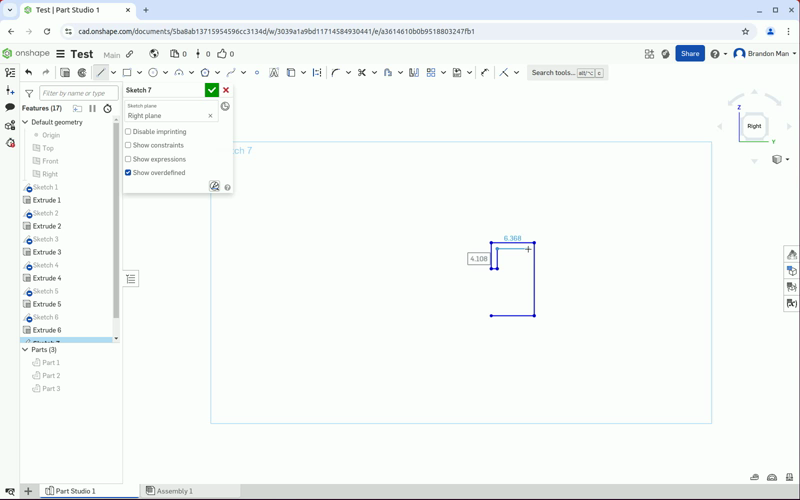
click(528, 248)
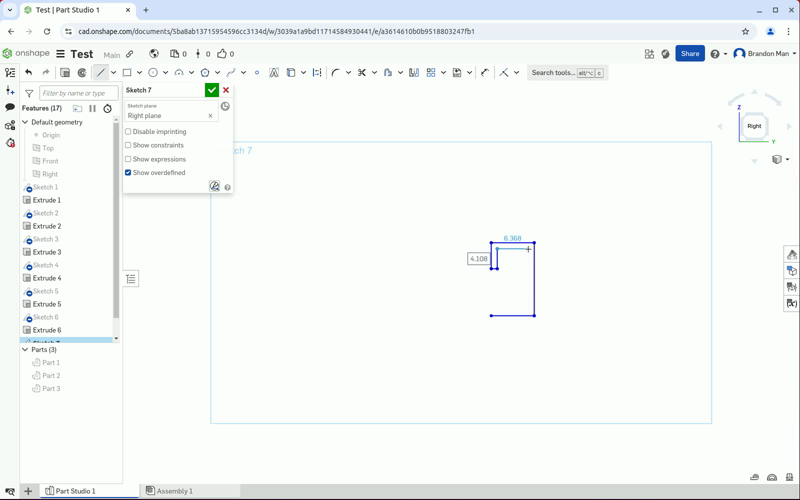
key_up(shift)
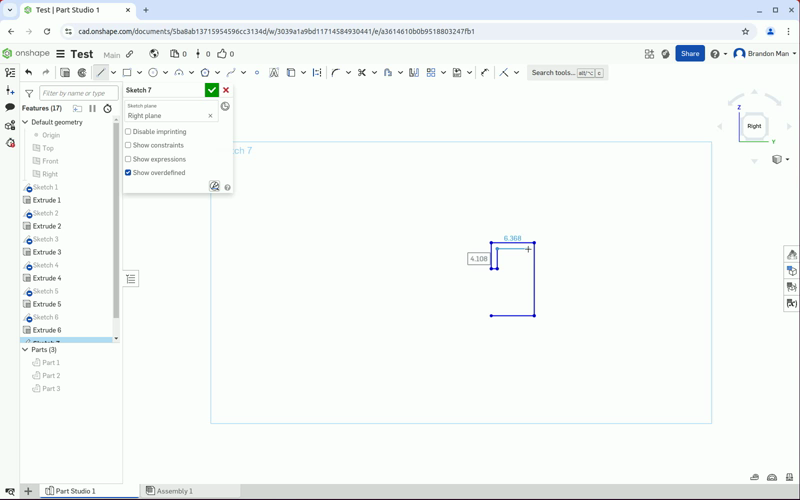
key_down(shift)
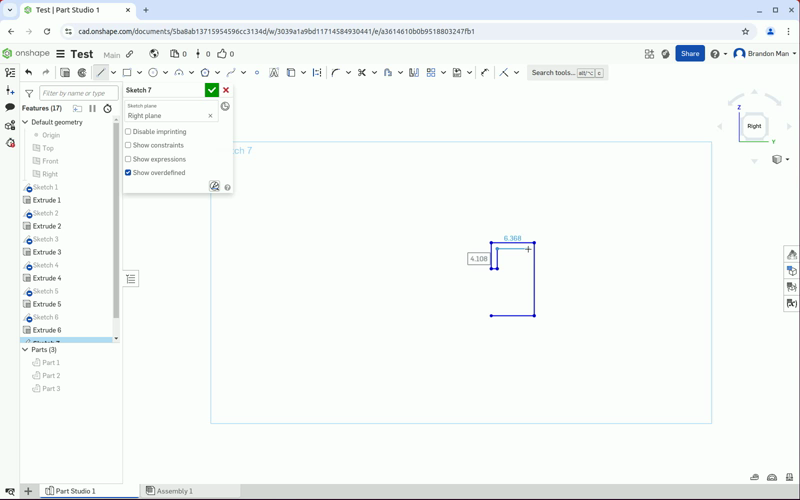
mouse_move(528, 310)
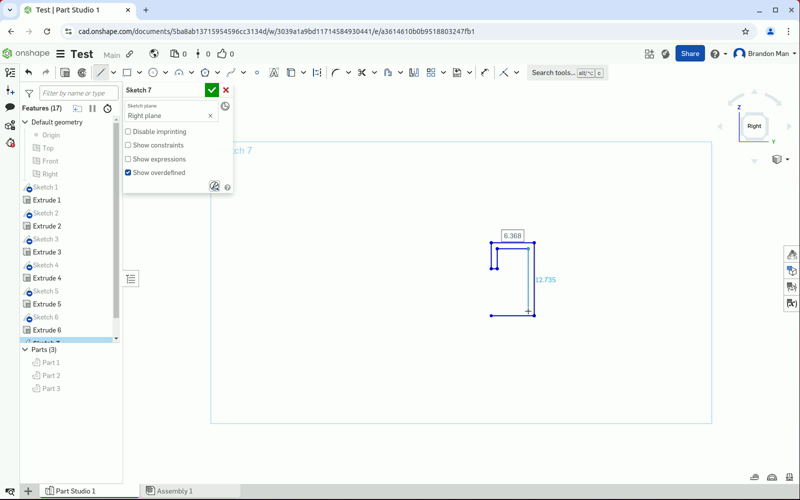
click(528, 310)
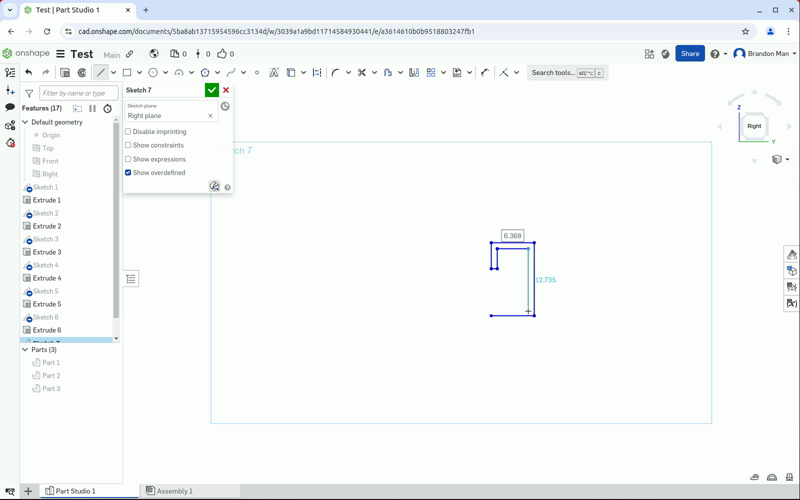
key_up(shift)
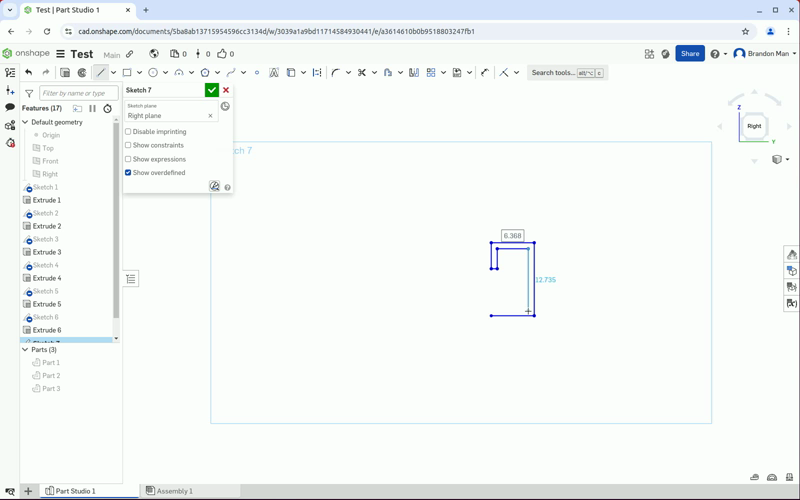
key_down(shift)
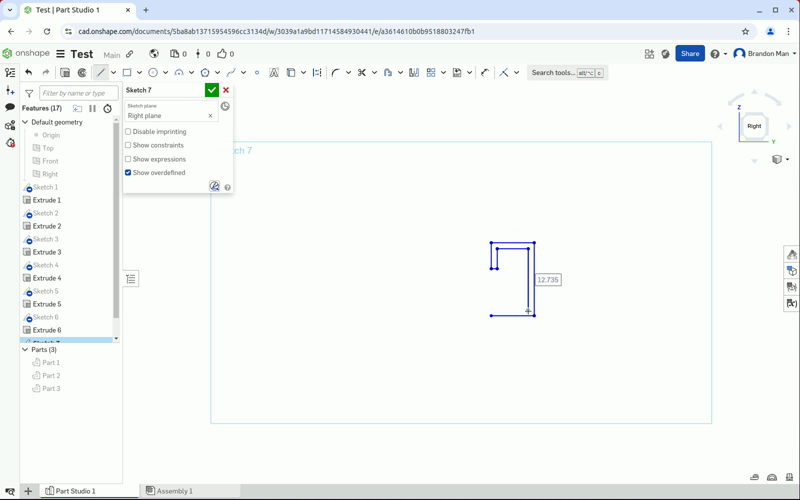
mouse_move(558, 310)
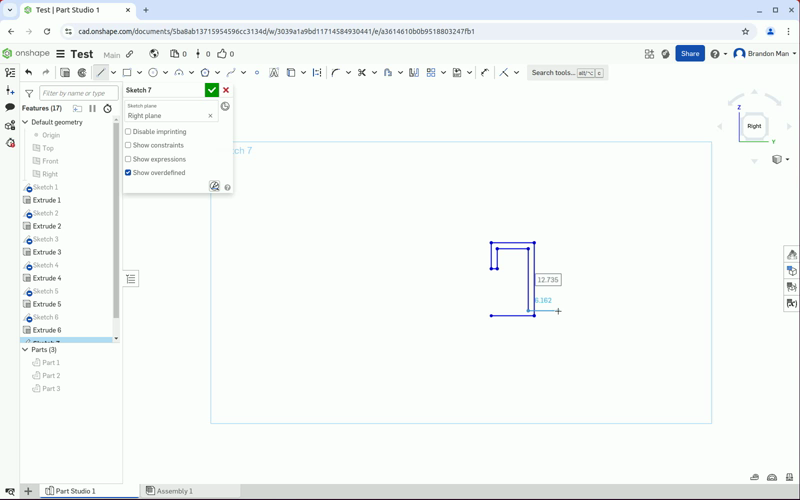
mouse_move(497, 310)
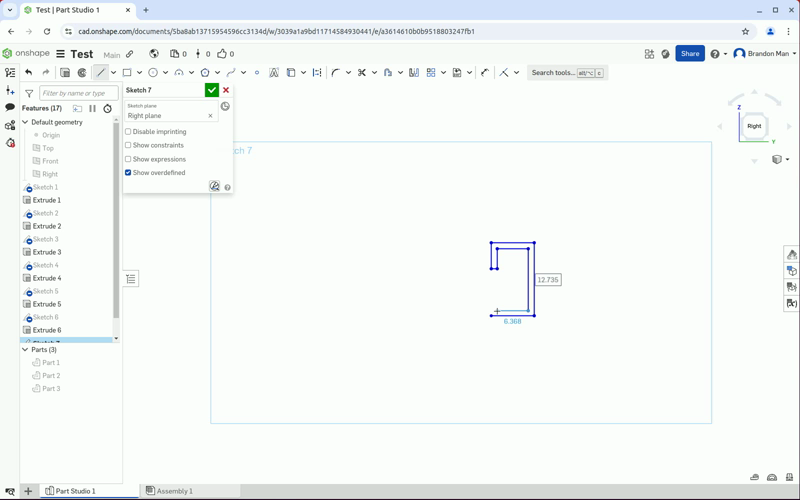
click(497, 310)
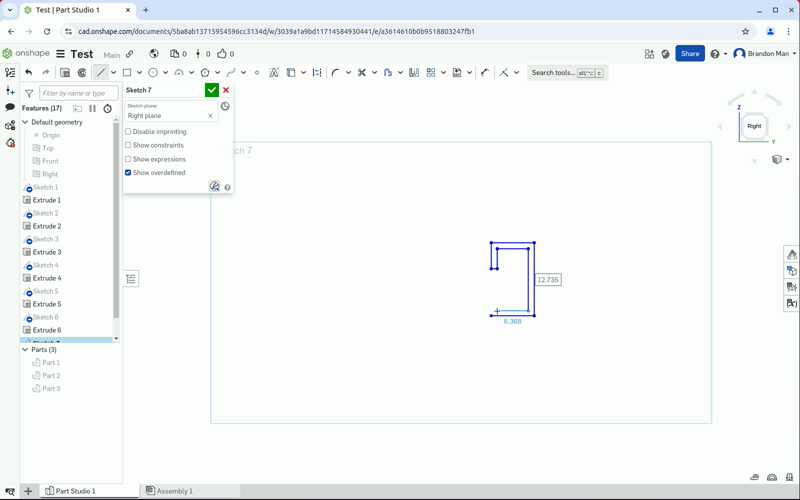
key_up(shift)
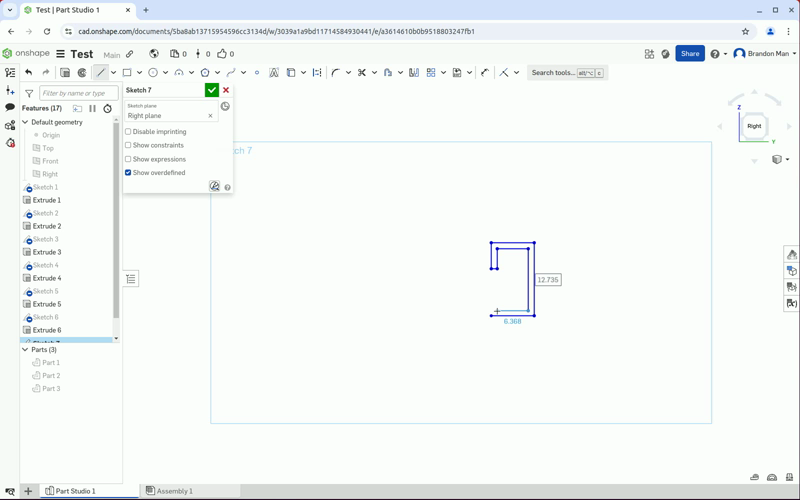
key_down(shift)
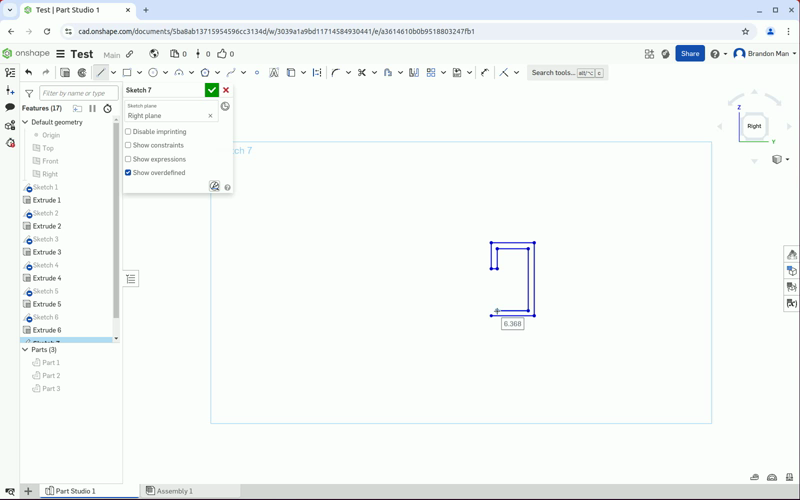
mouse_move(527, 310)
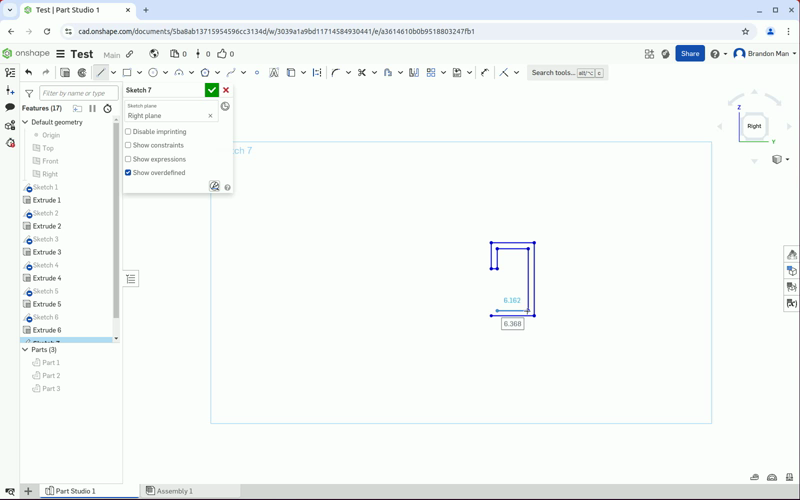
mouse_move(497, 294)
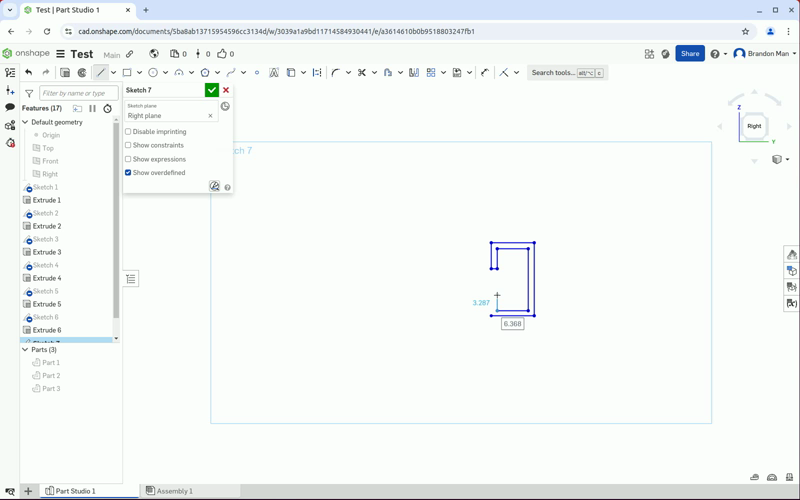
click(497, 294)
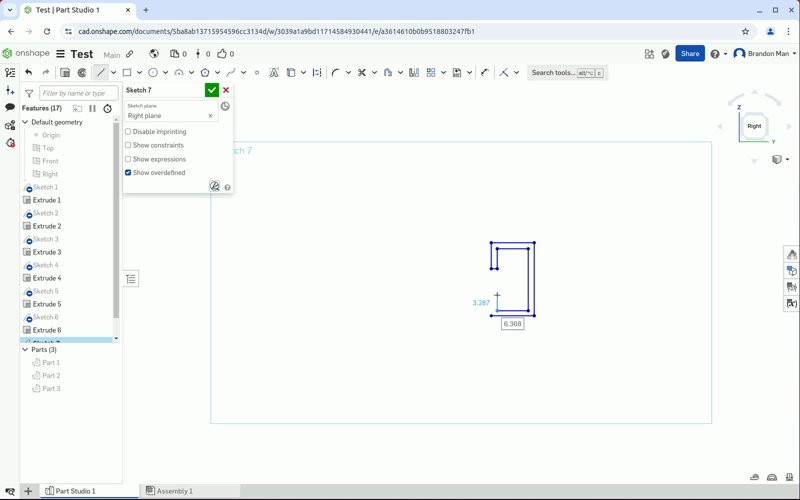
key_up(shift)
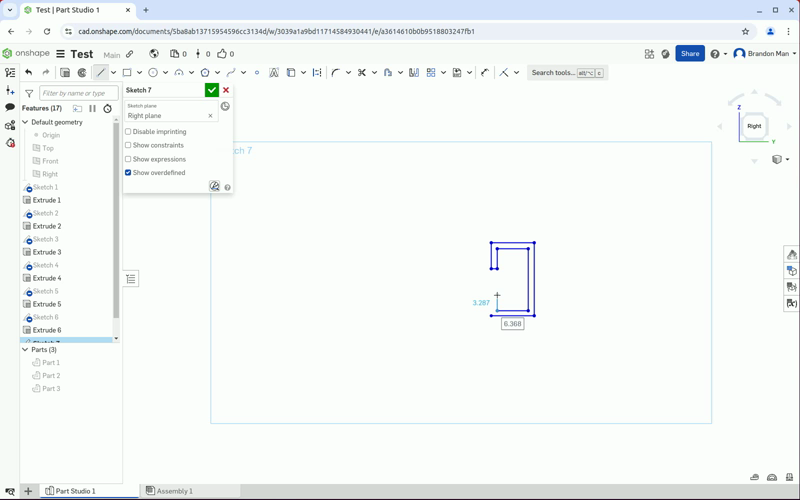
key_down(shift)
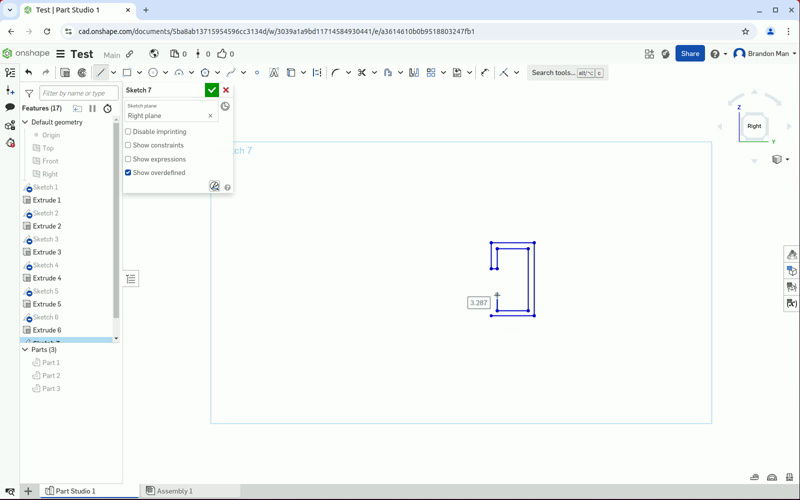
mouse_move(527, 294)
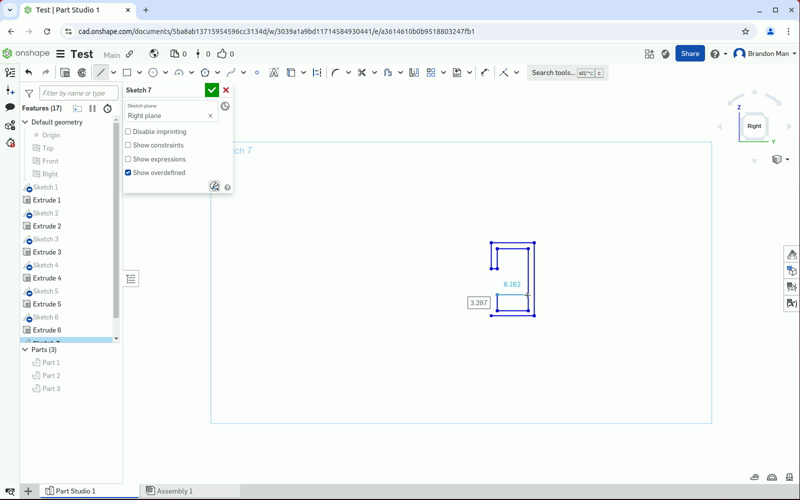
mouse_move(491, 294)
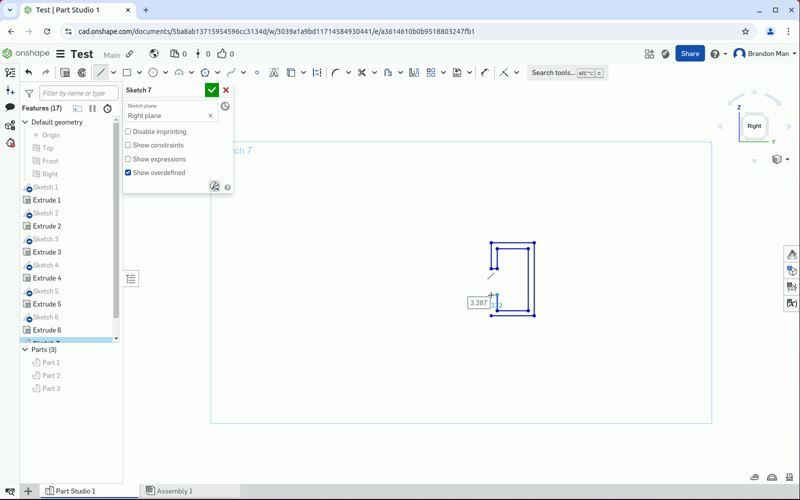
scroll(6)
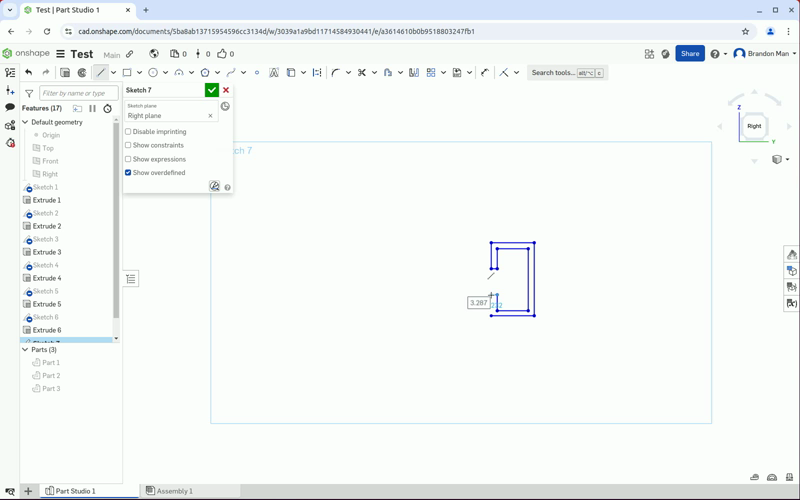
scroll(6)
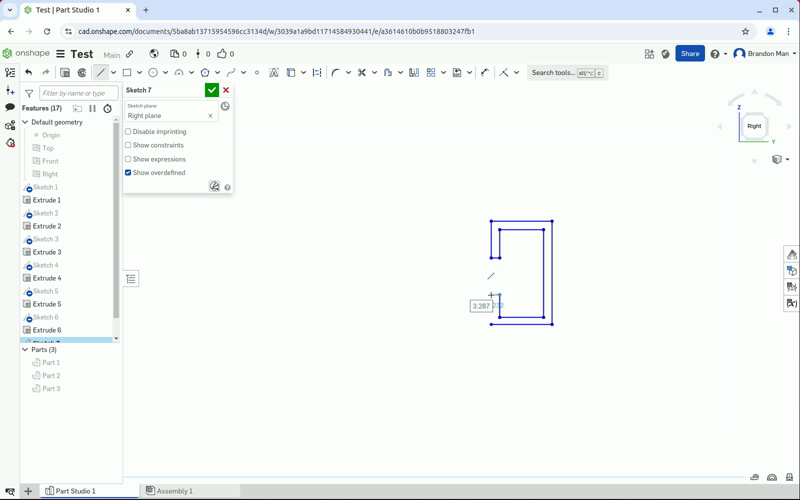
scroll(6)
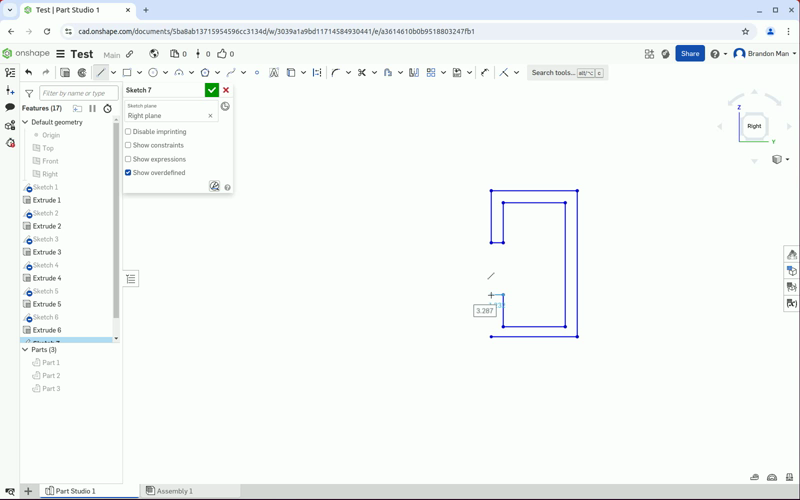
scroll(6)
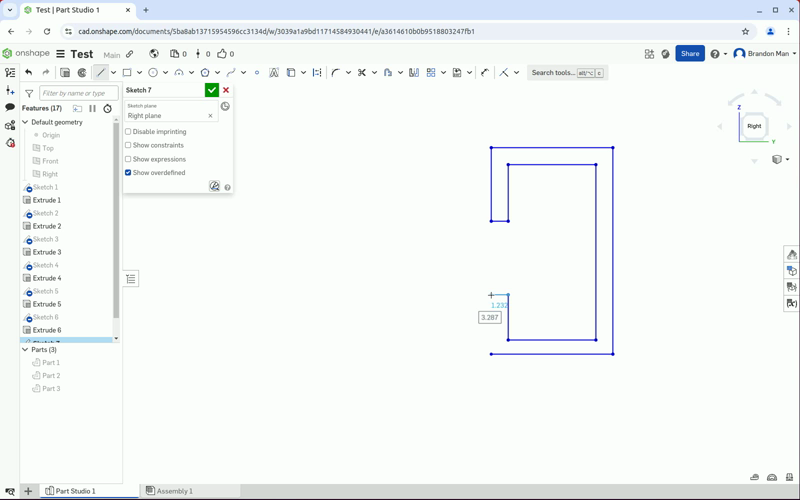
scroll(6)
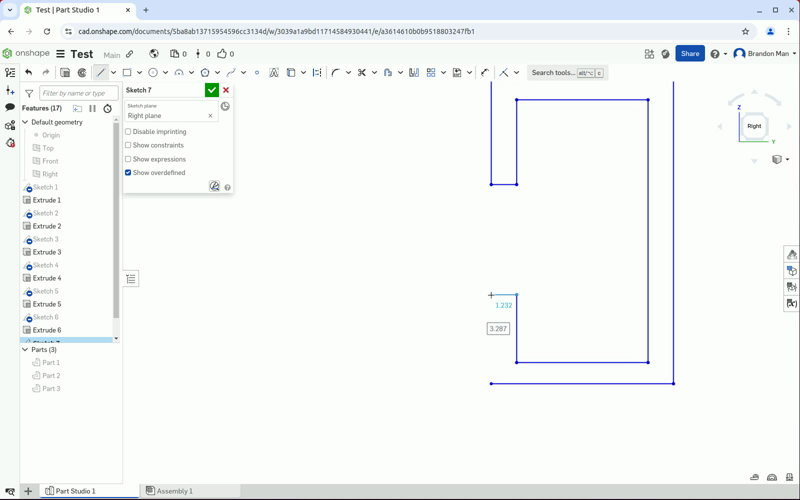
scroll(6)
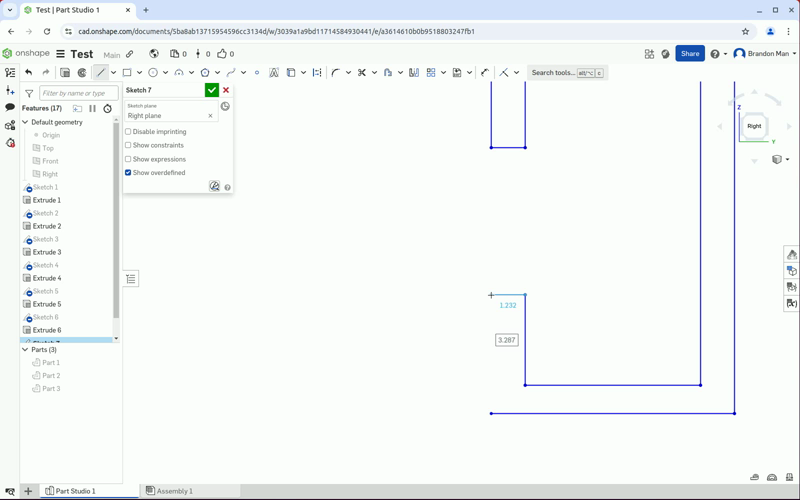
scroll(6)
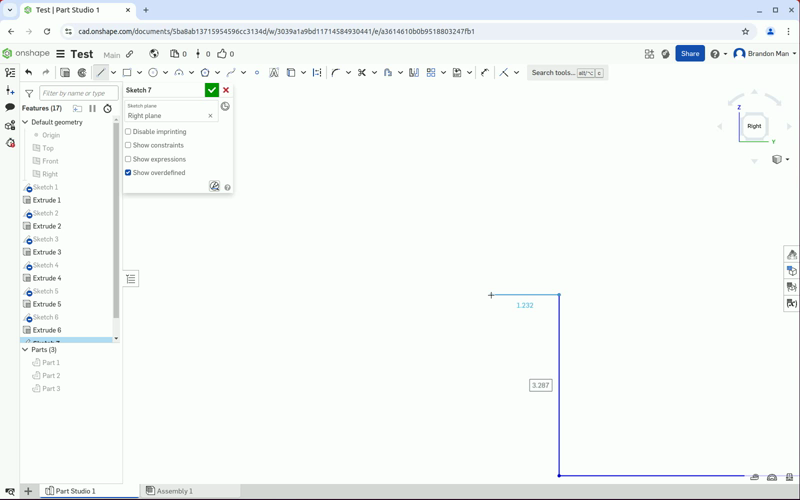
click(491, 294)
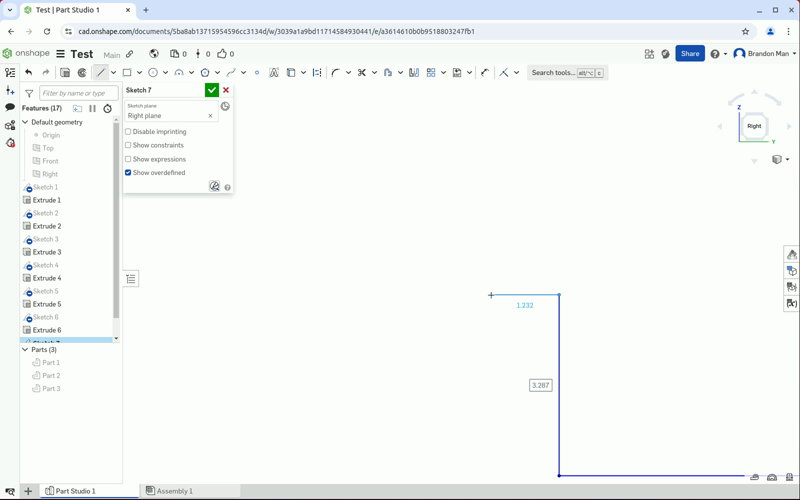
scroll(-6)
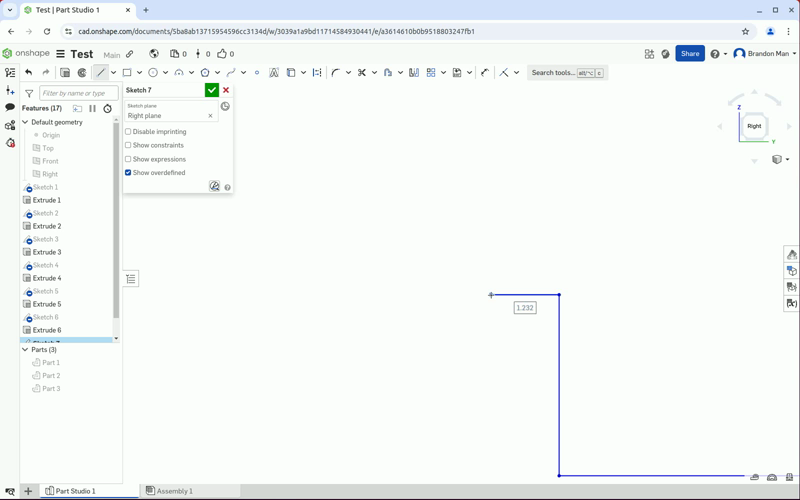
scroll(-6)
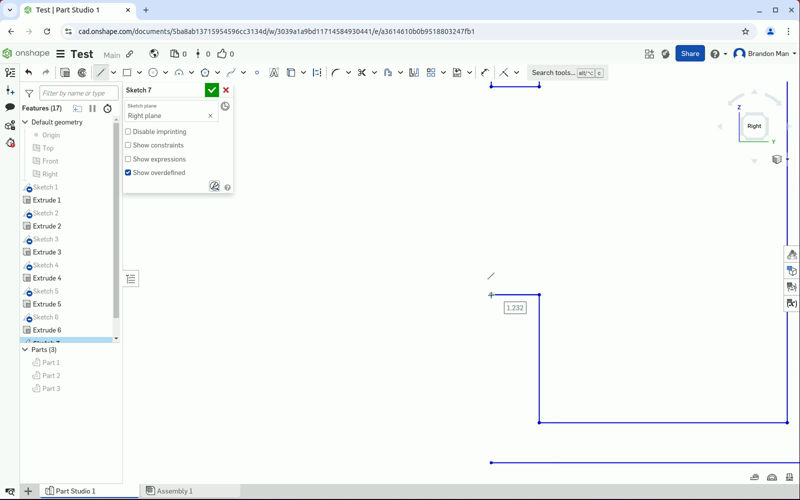
scroll(-6)
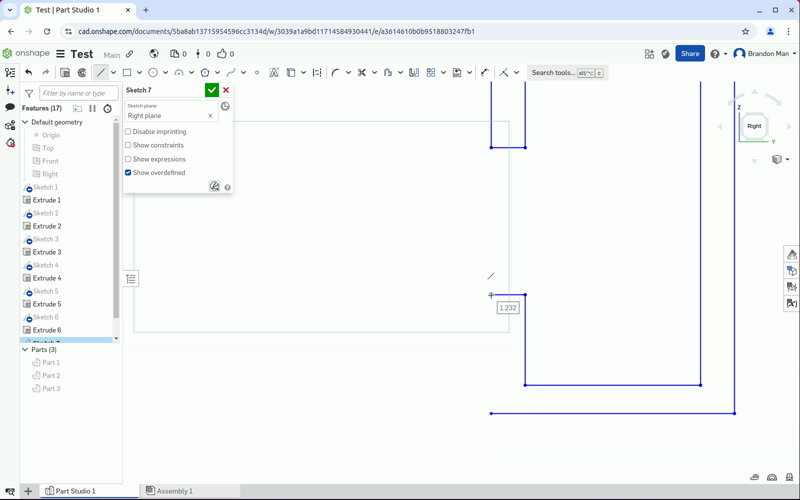
scroll(-6)
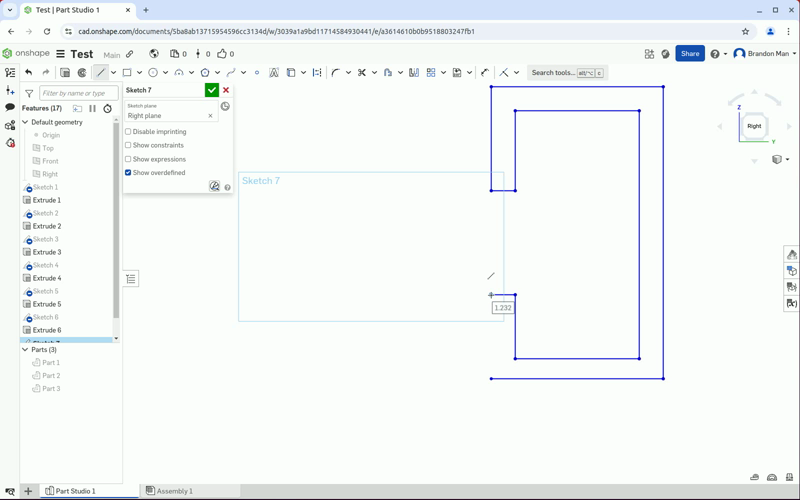
scroll(-6)
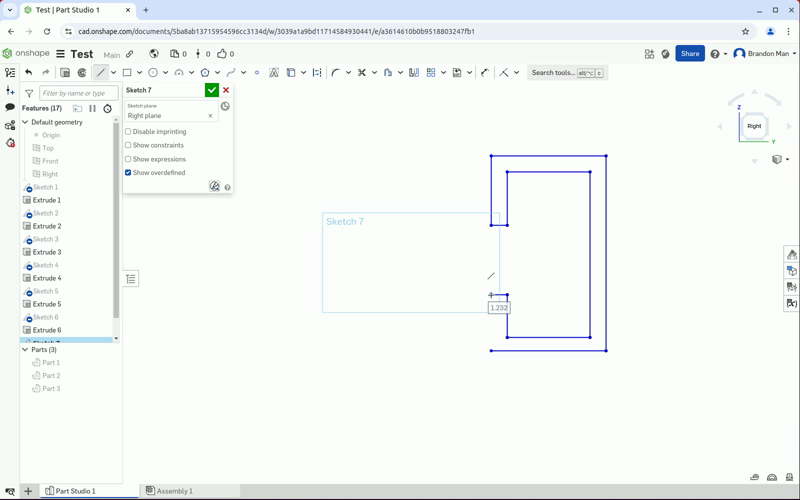
scroll(-6)
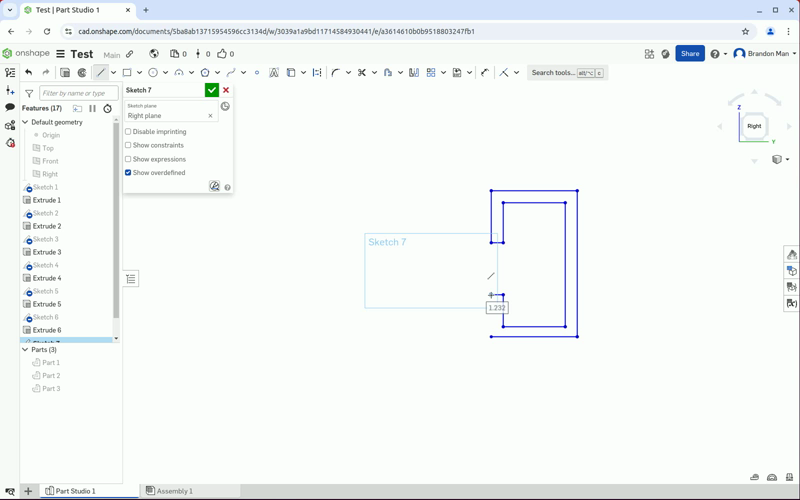
scroll(-6)
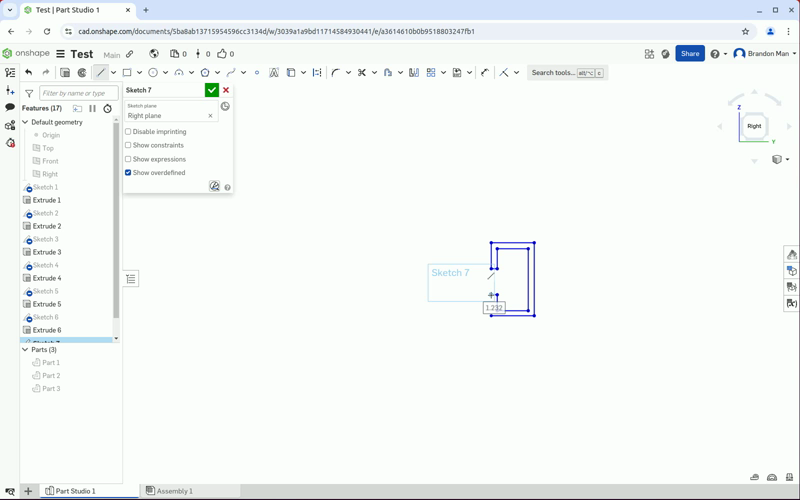
key_up(shift)
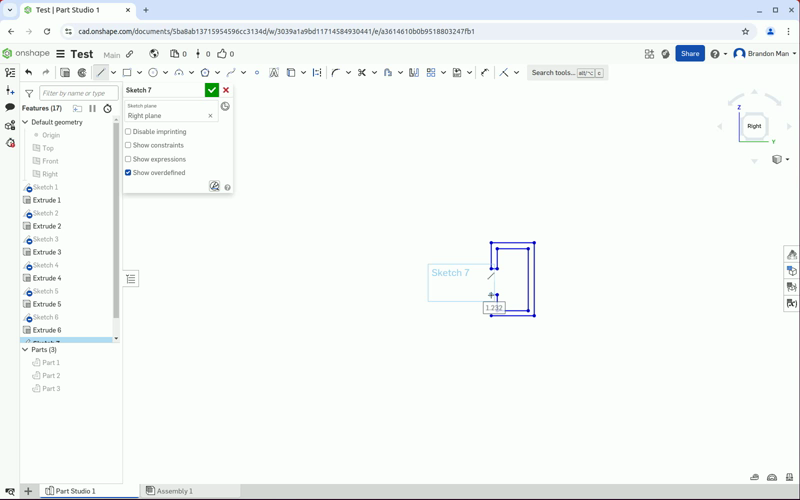
mouse_move(521, 294)
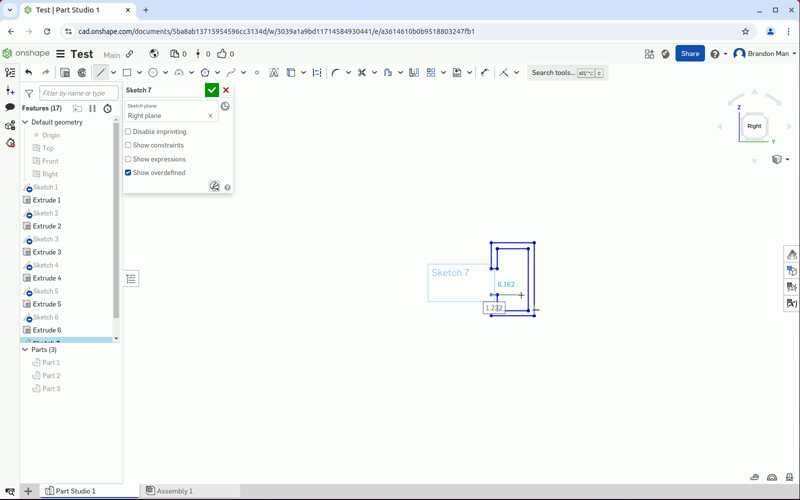
key_down(shift)
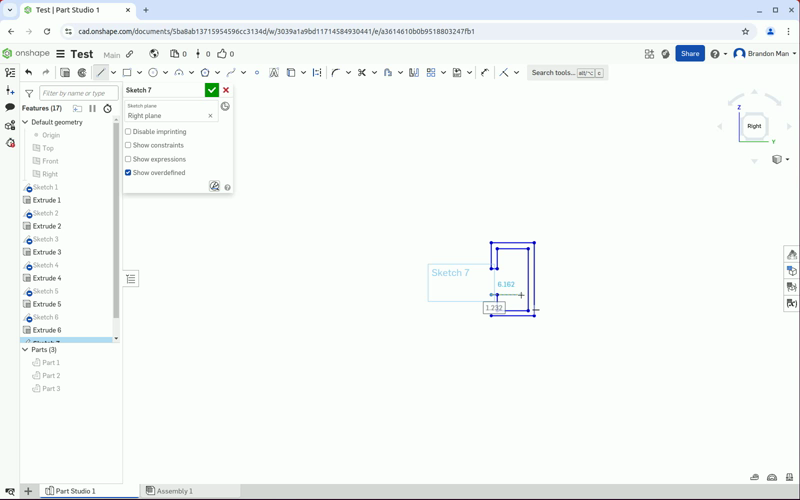
mouse_move(491, 315)
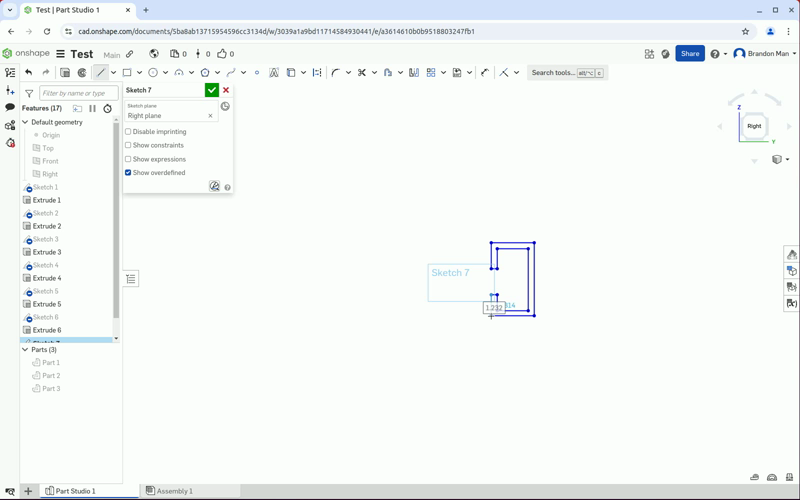
key_up(shift)
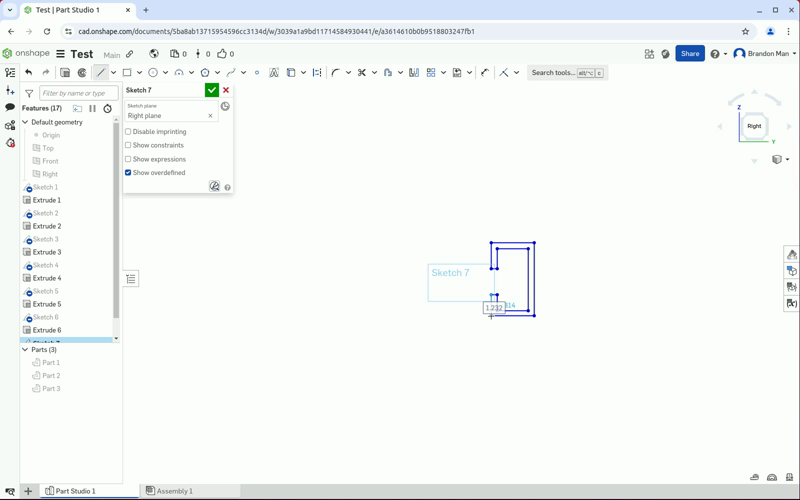
click(491, 315)
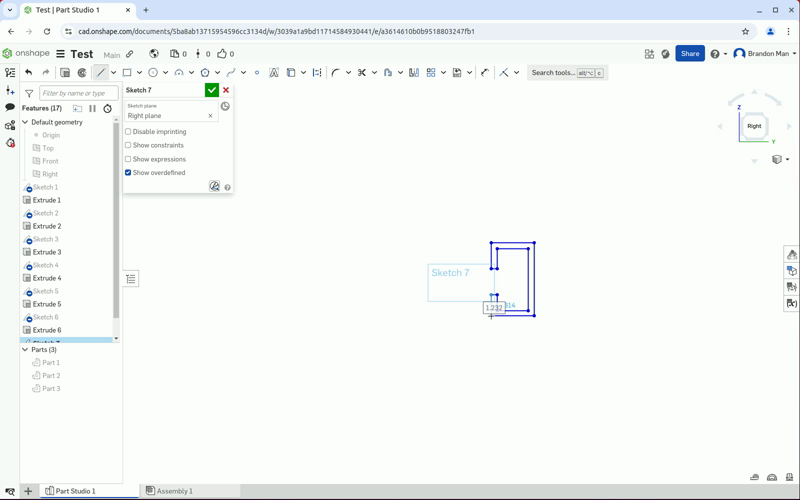
key(esc)
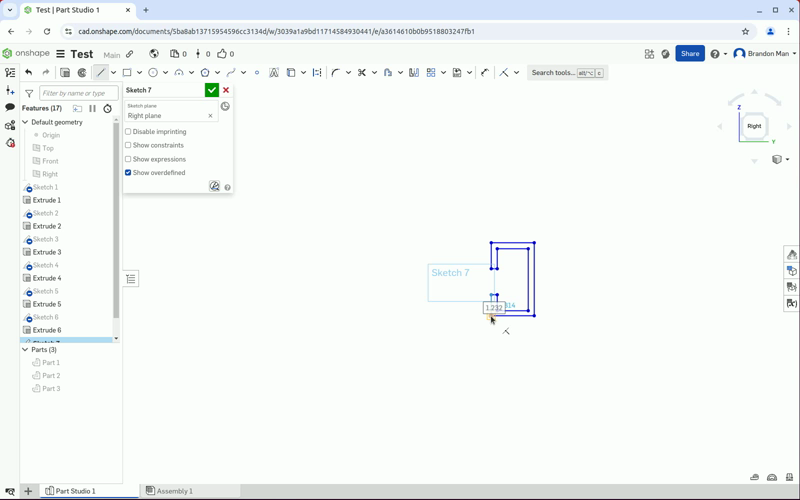
mouse_move(495, 305)
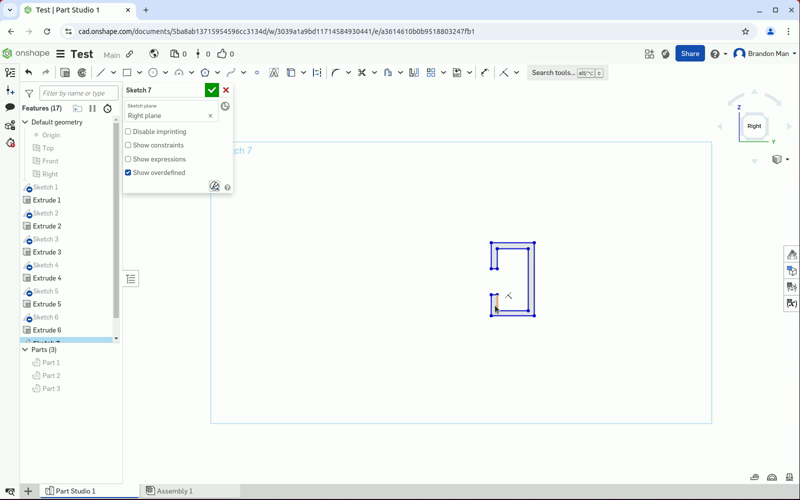
scroll(6)
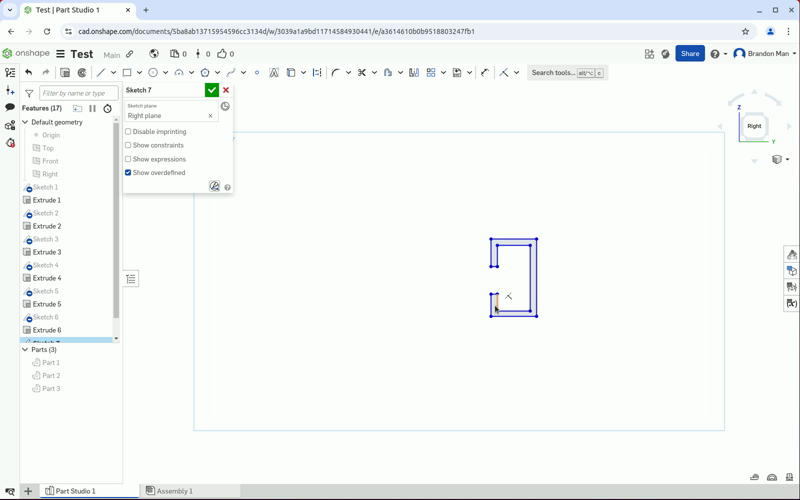
scroll(6)
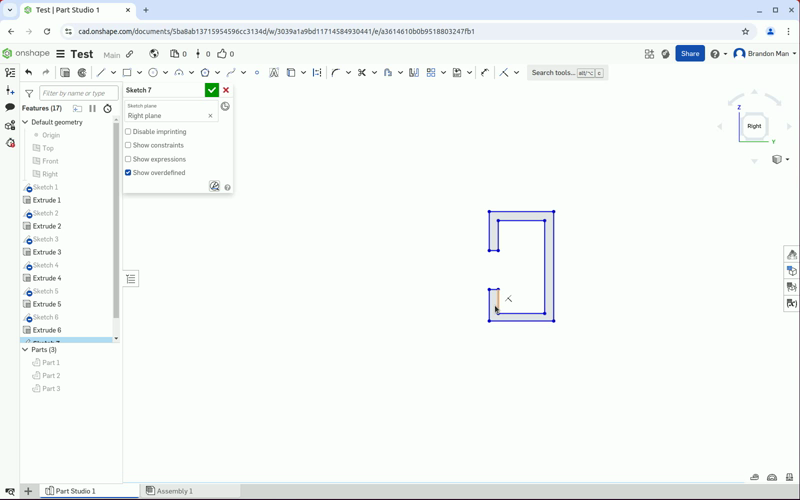
scroll(6)
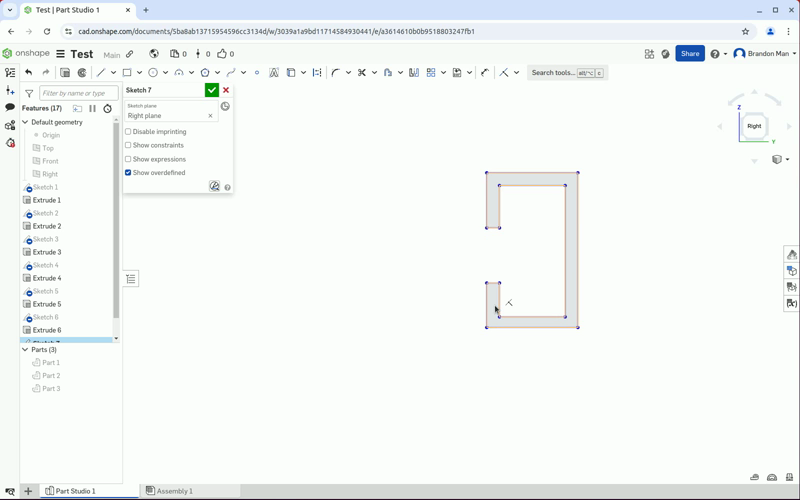
scroll(6)
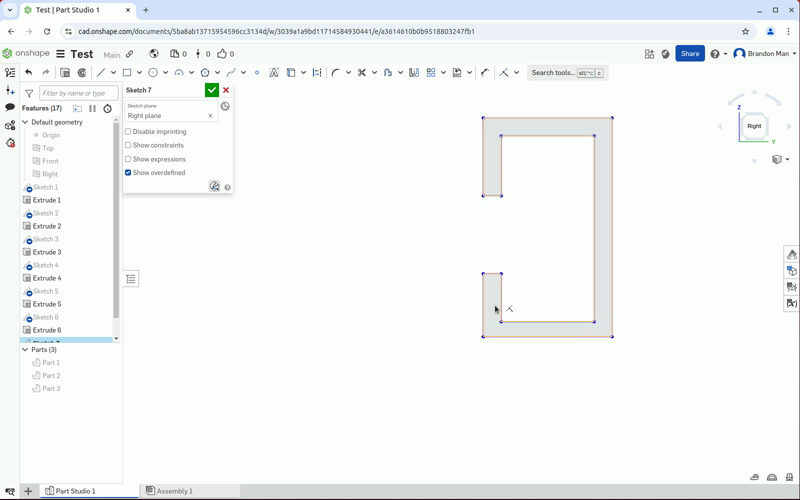
scroll(6)
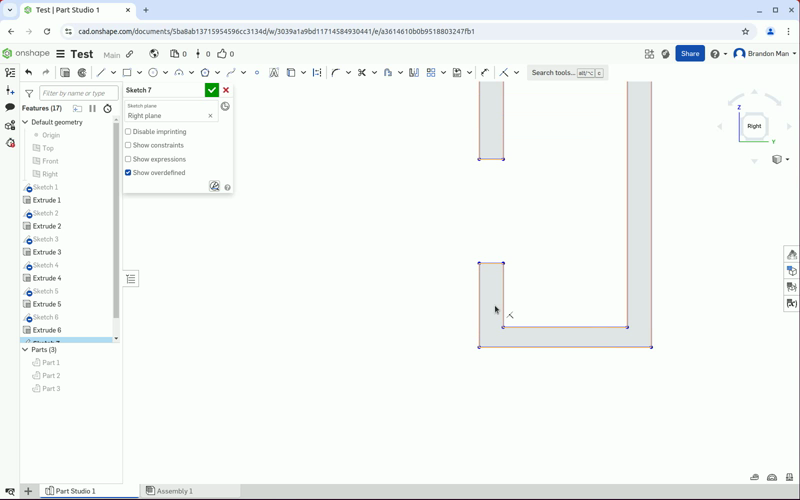
scroll(6)
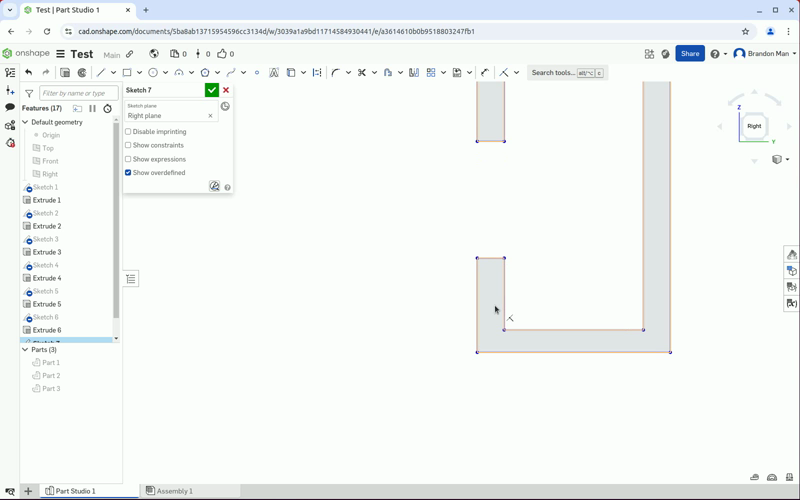
scroll(6)
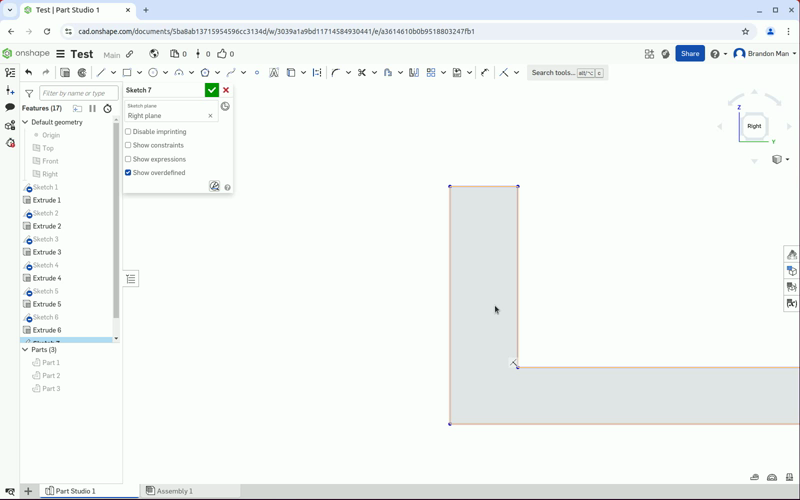
click(495, 305)
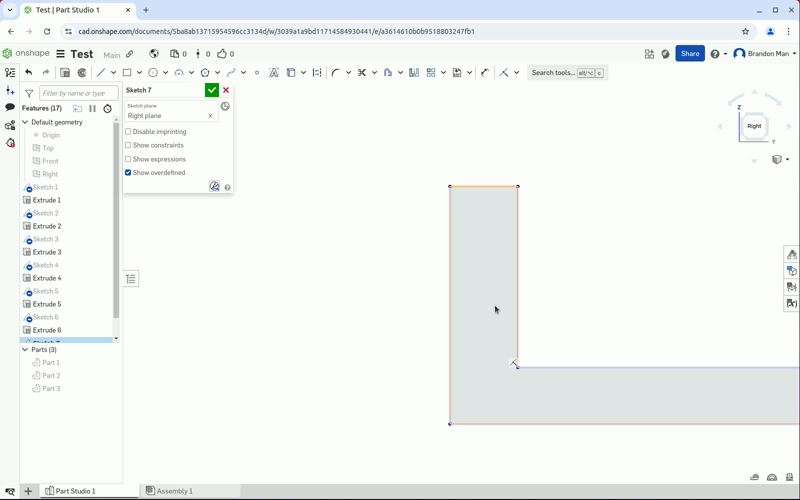
scroll(-6)
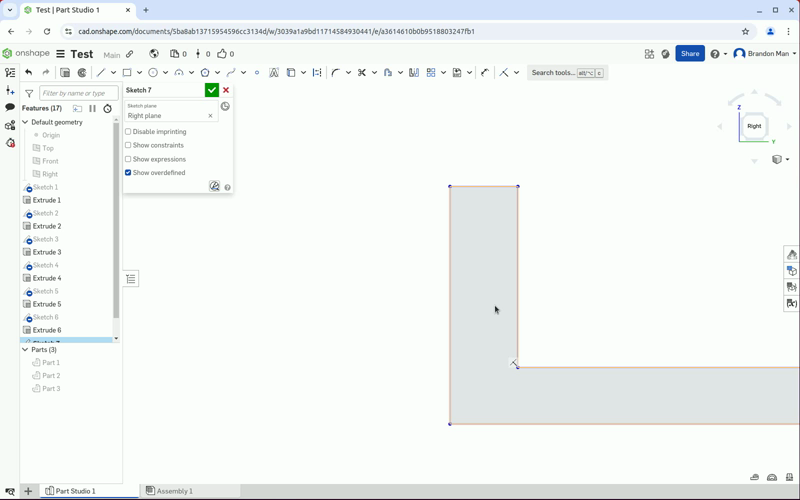
scroll(-6)
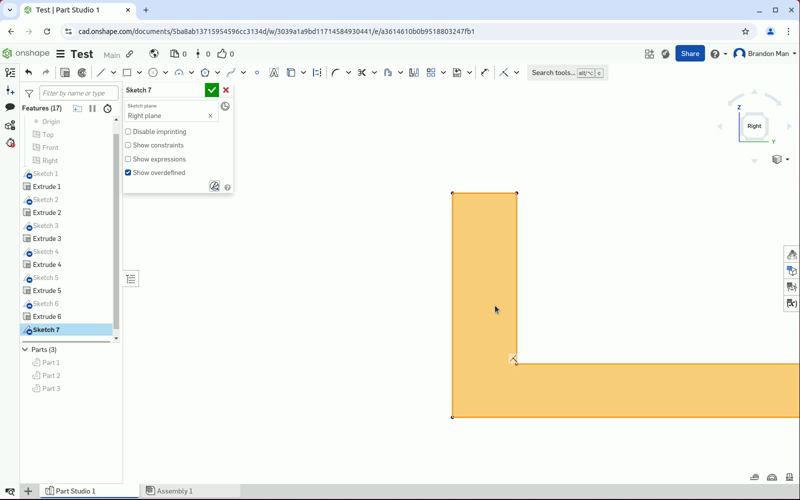
scroll(-6)
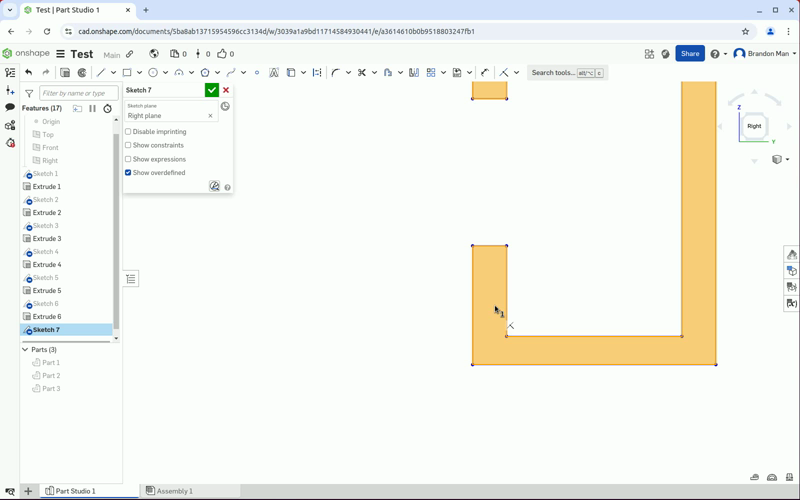
scroll(-6)
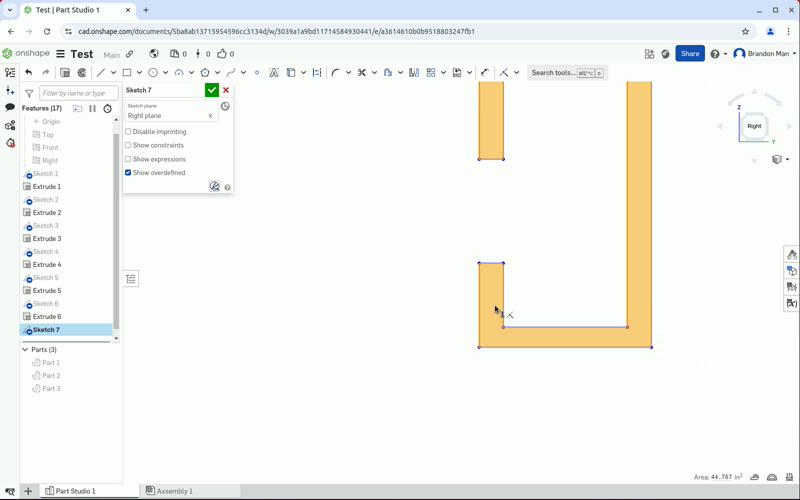
scroll(-6)
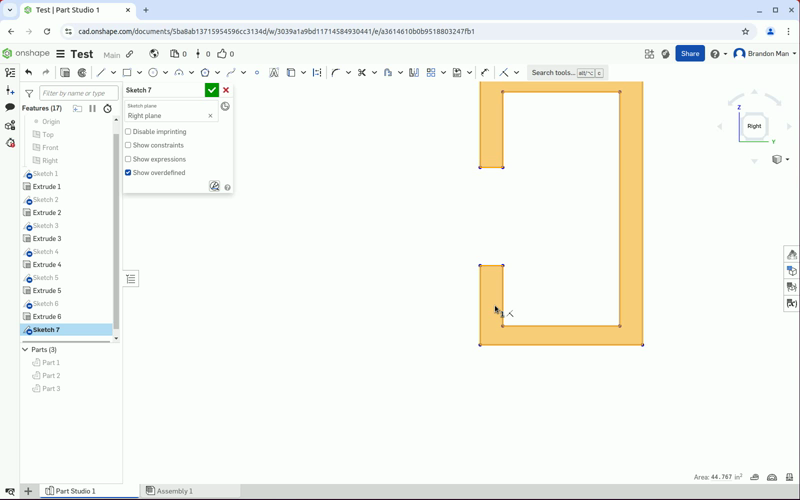
scroll(-6)
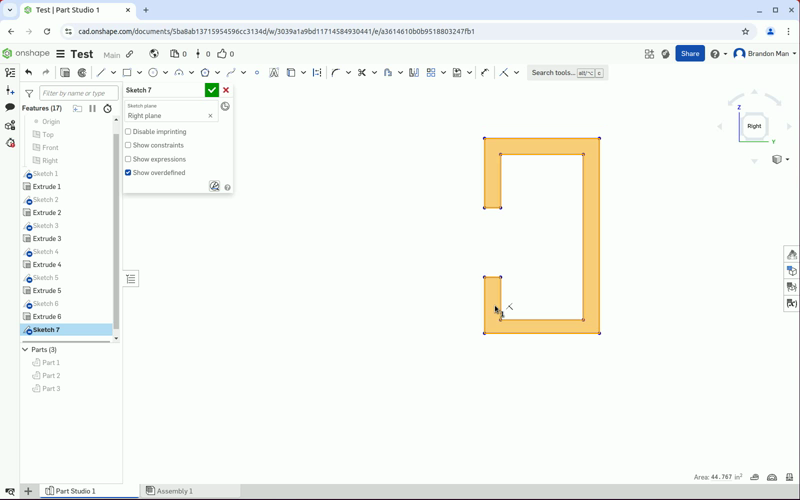
scroll(-6)
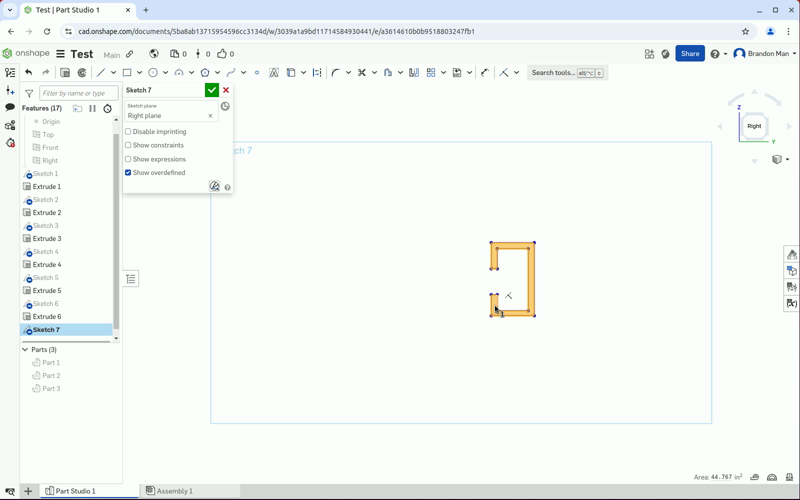
mouse_move(73, 352)
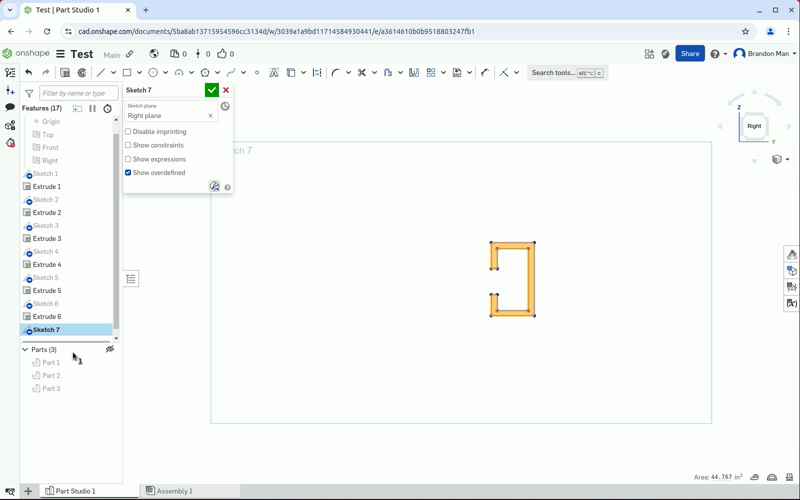
key(shift+y)
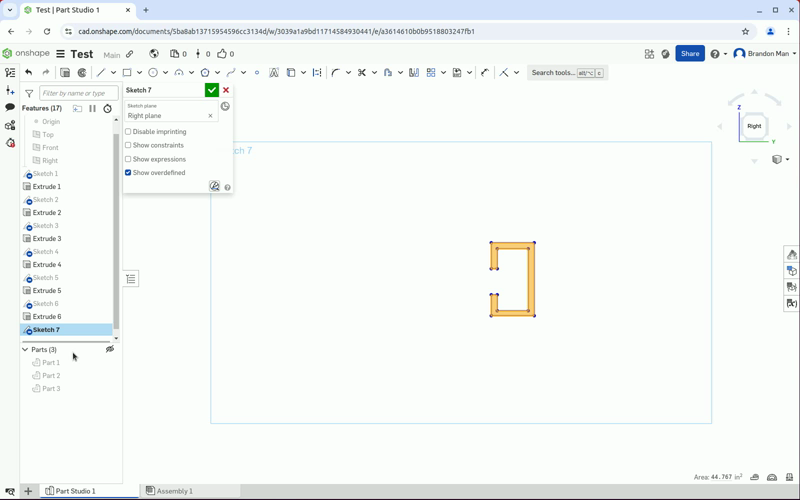
key(shift+e)
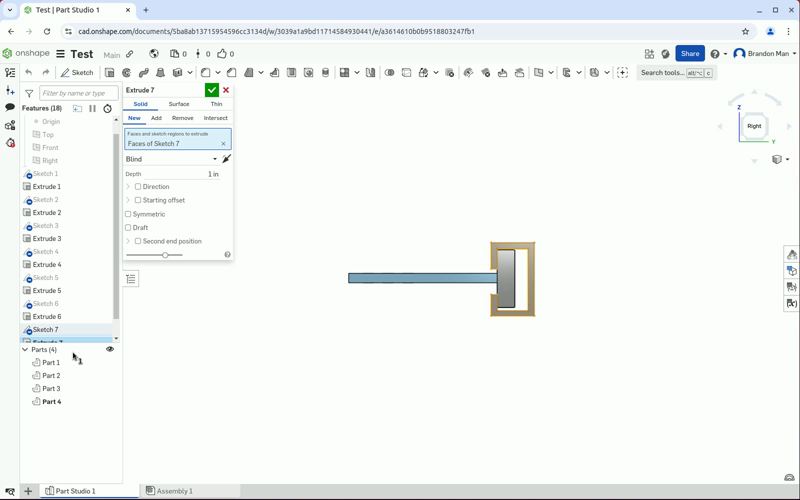
mouse_move(143, 106)
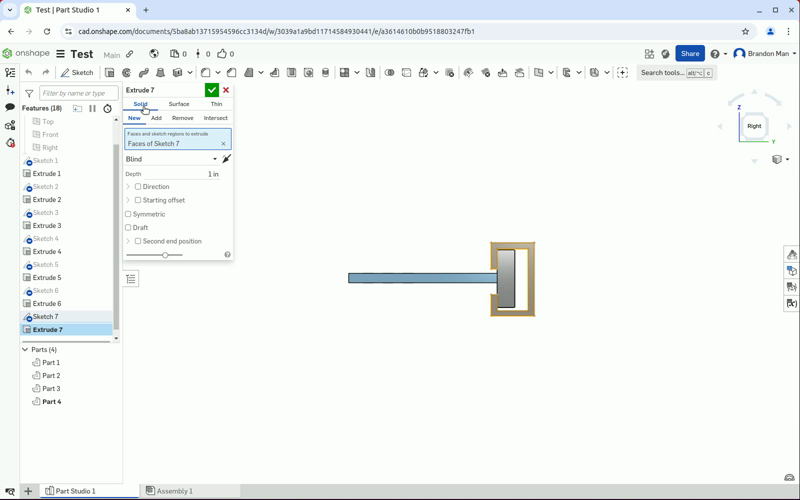
click(143, 106)
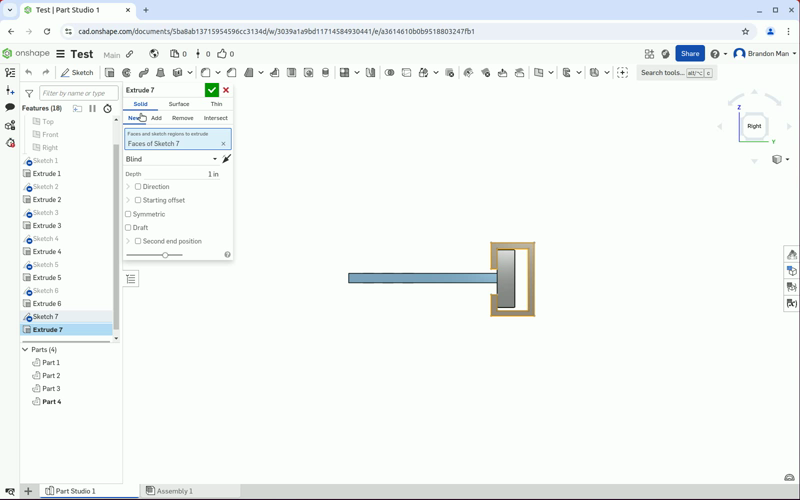
mouse_move(137, 120)
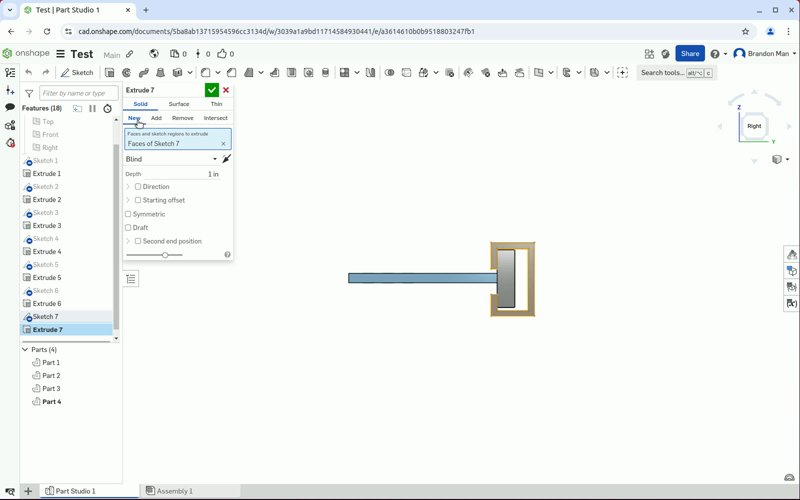
click(137, 120)
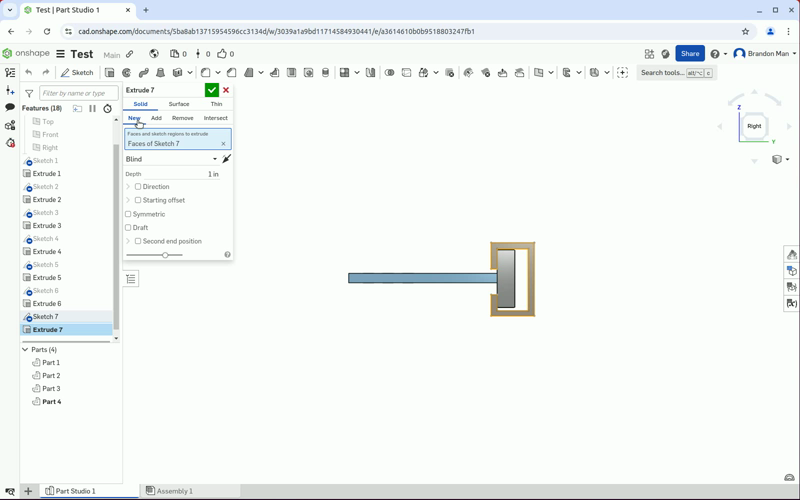
key(tab, 4)
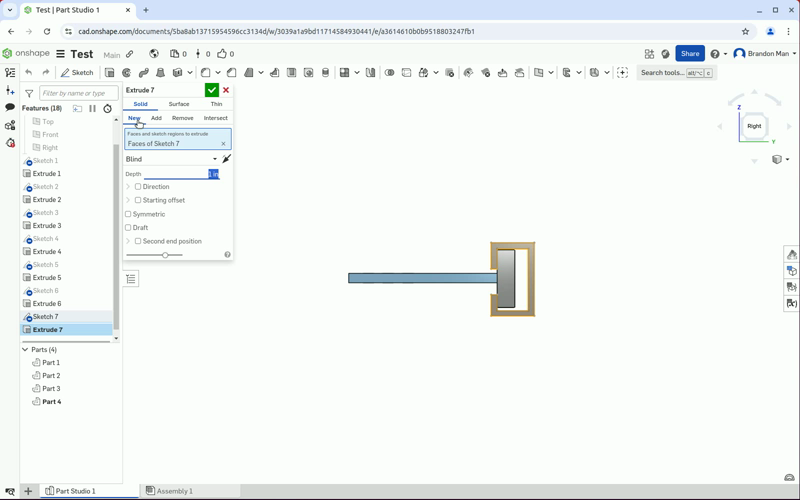
text(10.11)
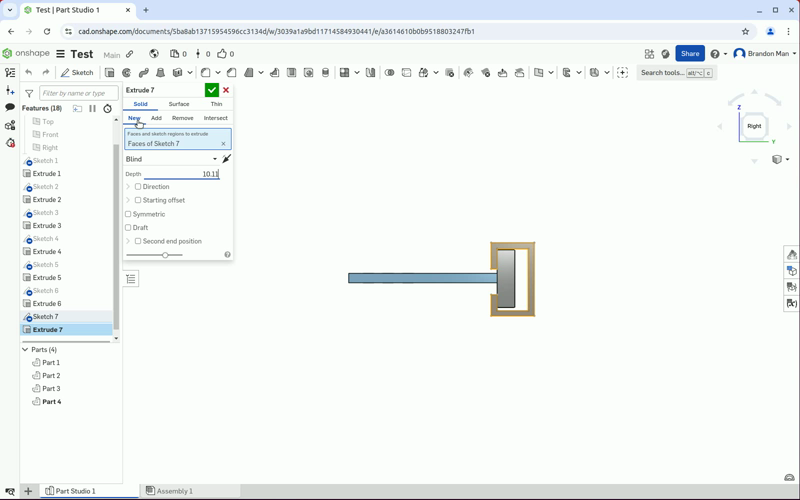
key(tab, 3)
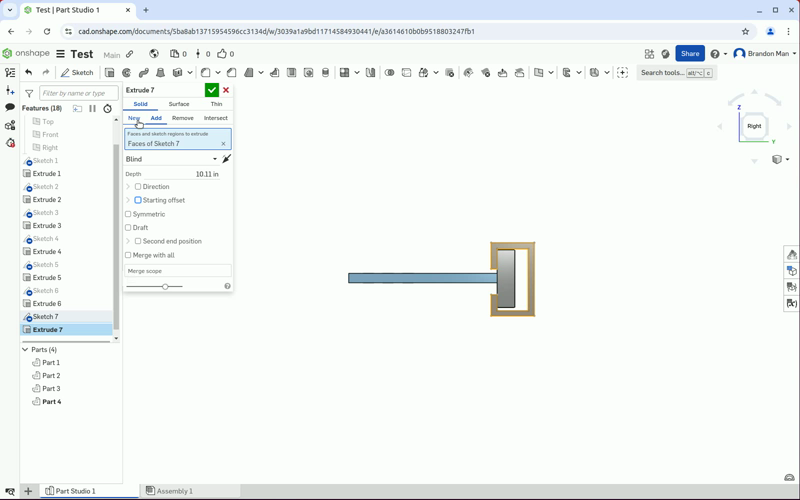
key(tab, 2)
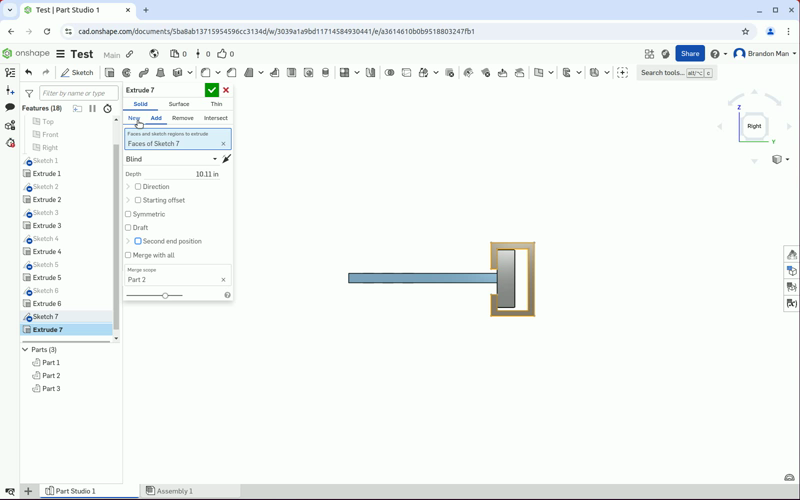
key(space)
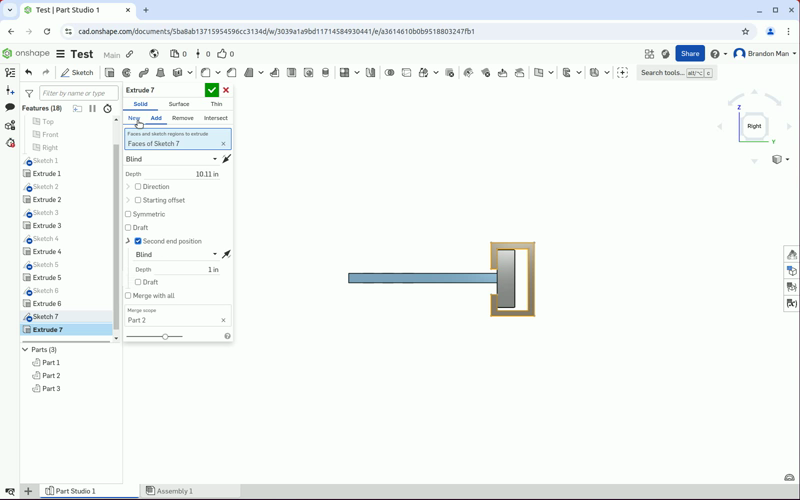
key(tab, 3)
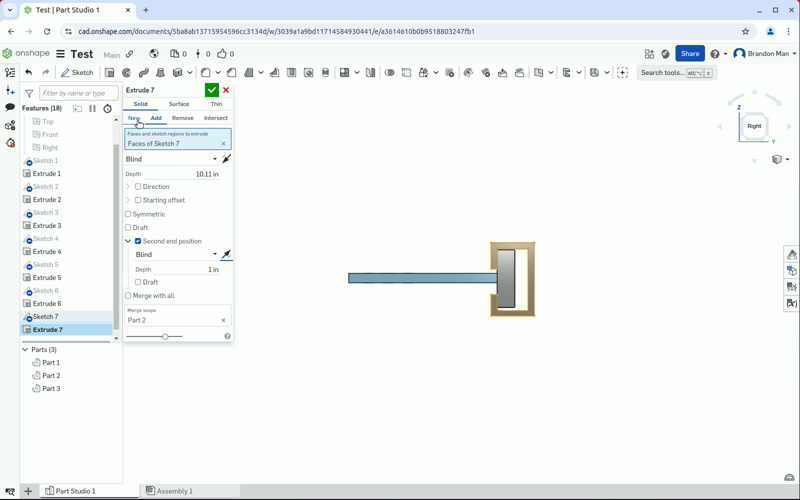
text(17.09)
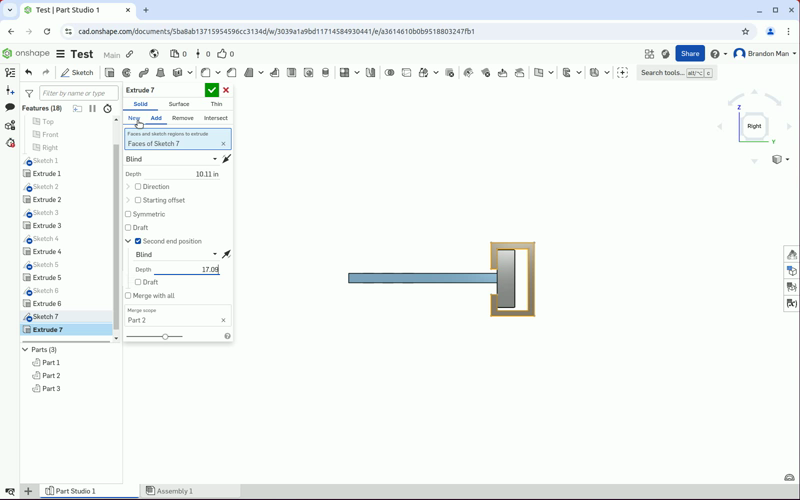
key(enter)
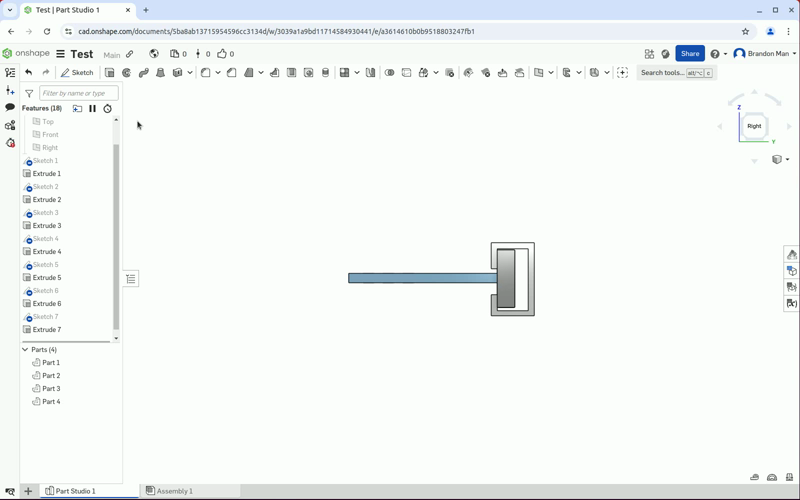
key(shift+h)
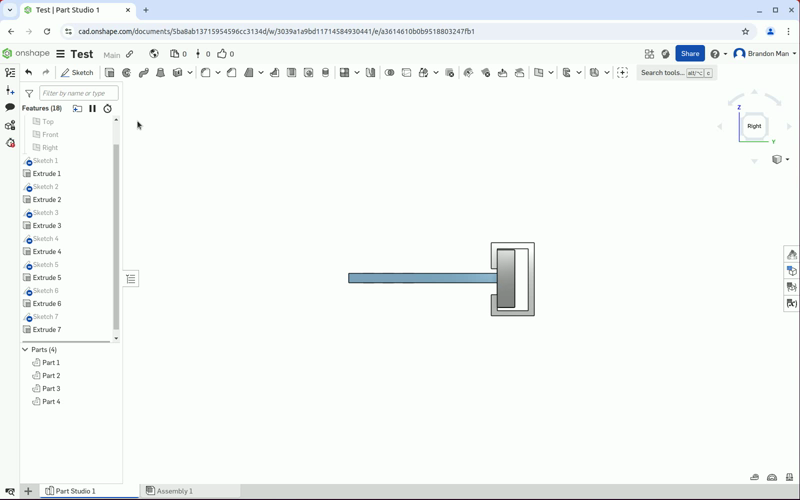
key(shift+h)
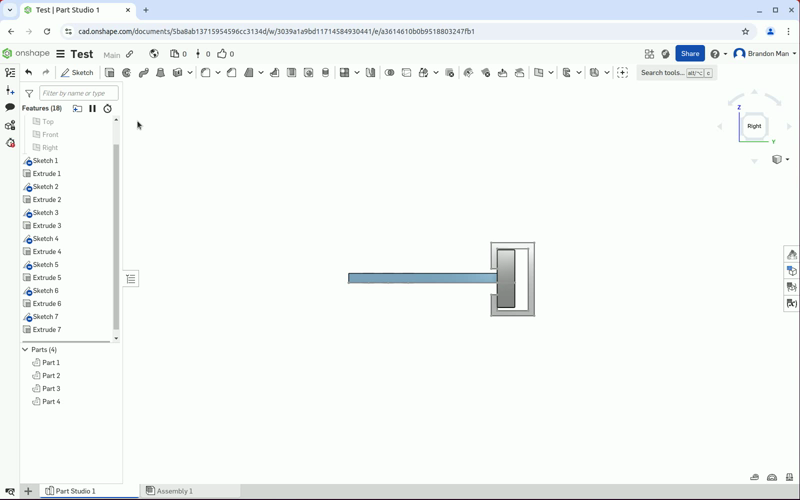
key(shift+7)
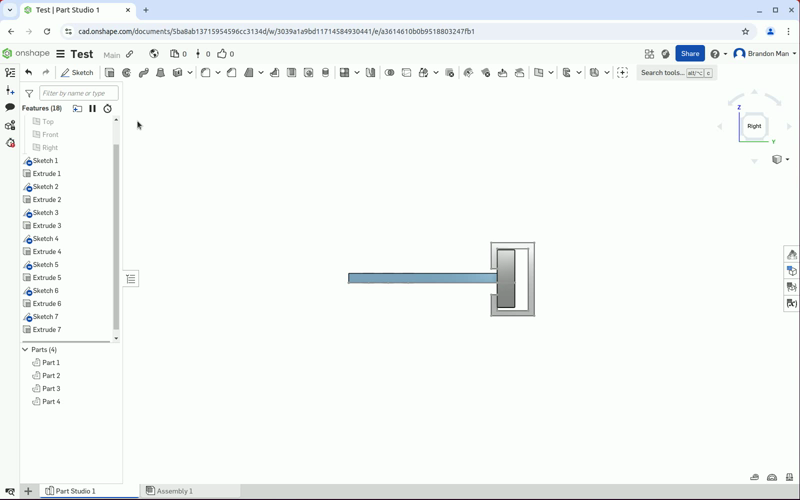
key(right, 2)
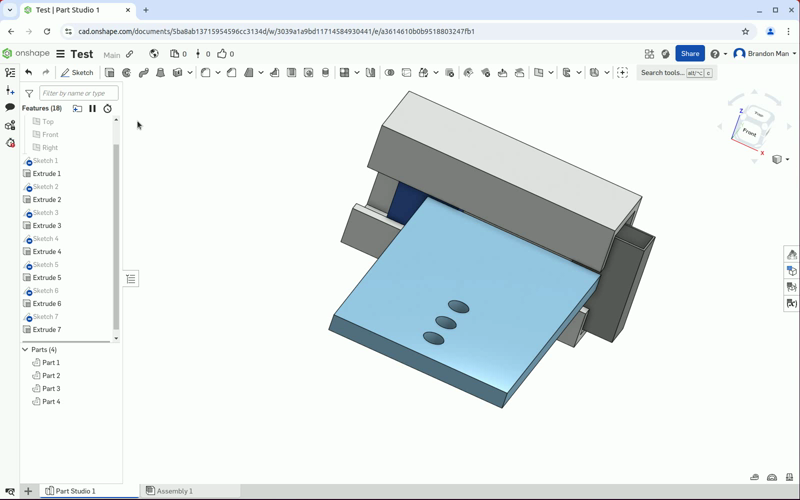
key(down, 2)
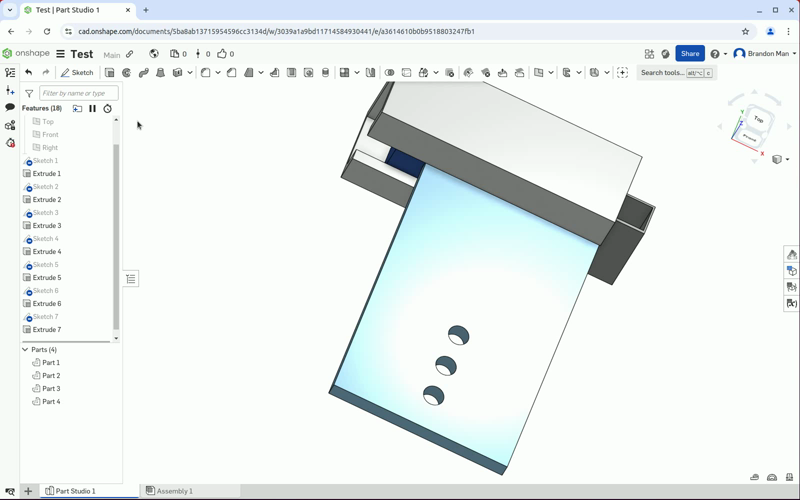
key(up, 2)
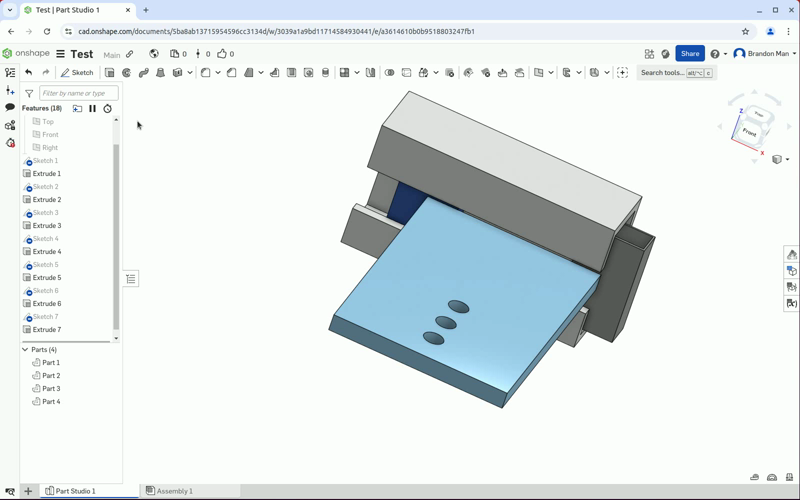
key(left, 2)
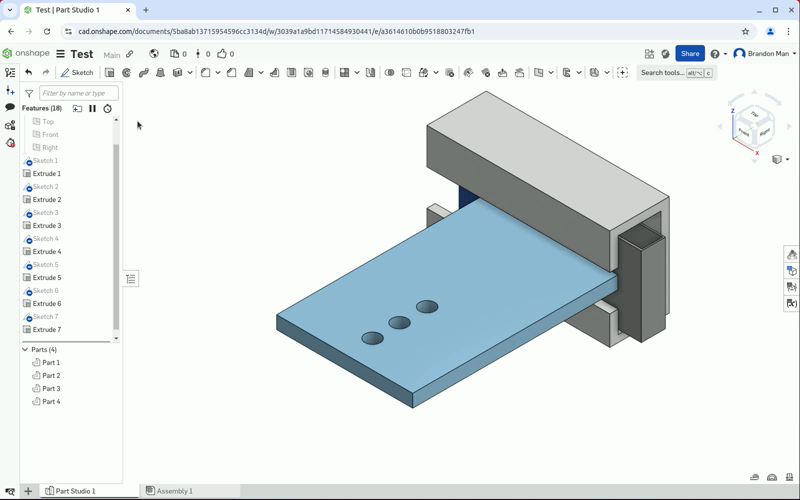
mouse_move(69, 163)
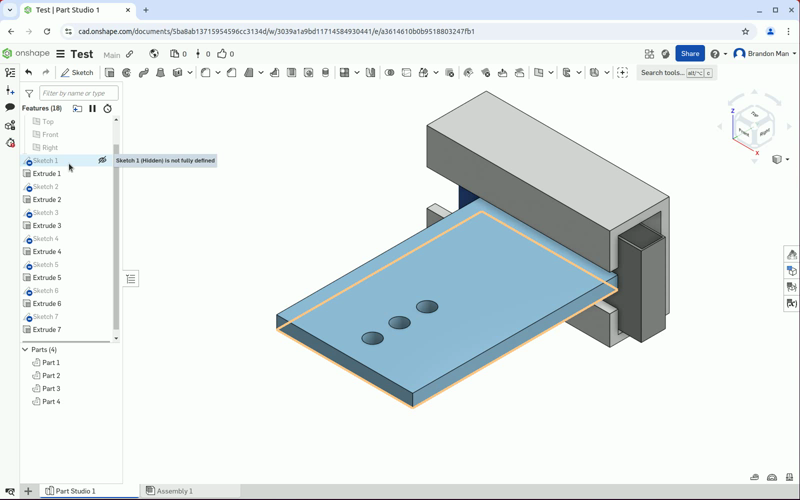
click(69, 163)